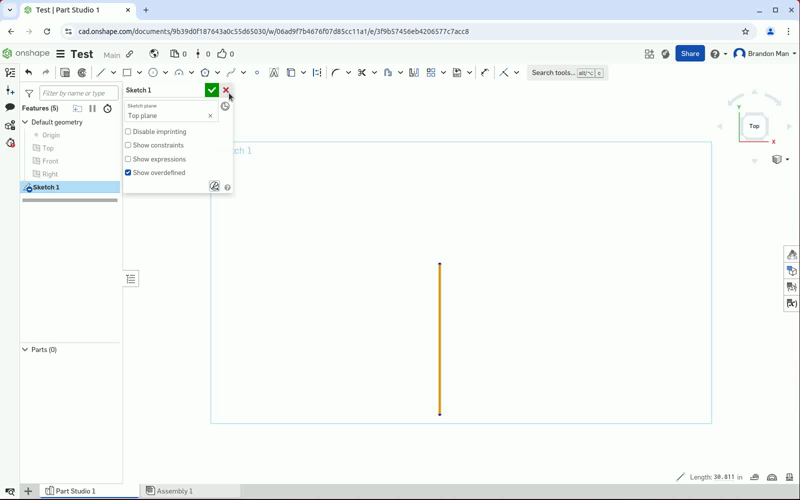
key(shift+h)
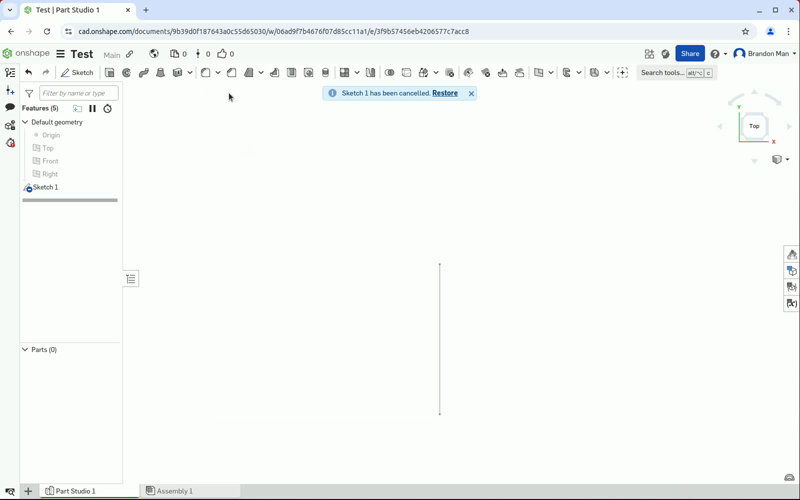
key(shift+s)
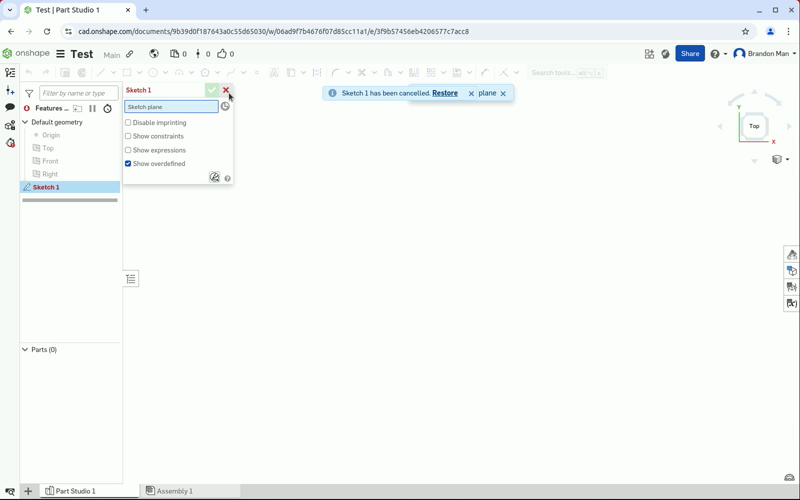
mouse_move(73, 150)
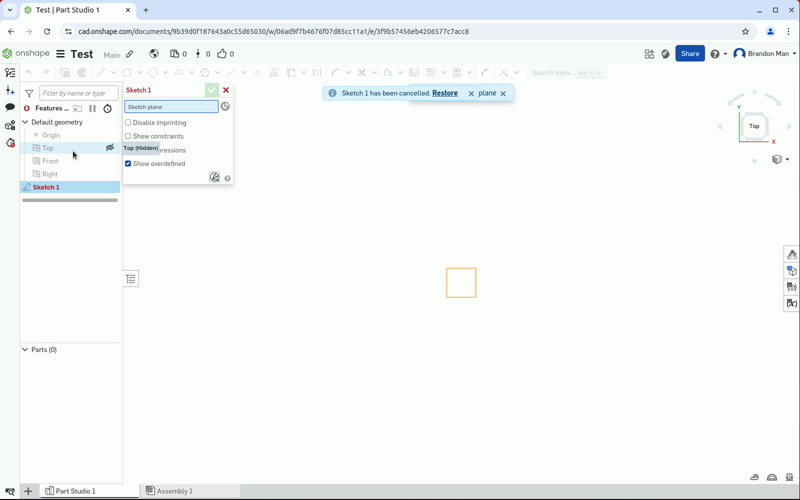
click(73, 150)
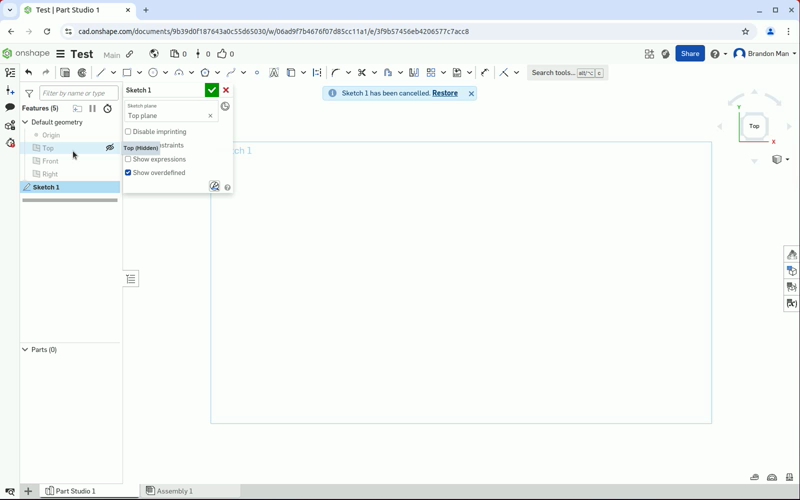
mouse_move(73, 352)
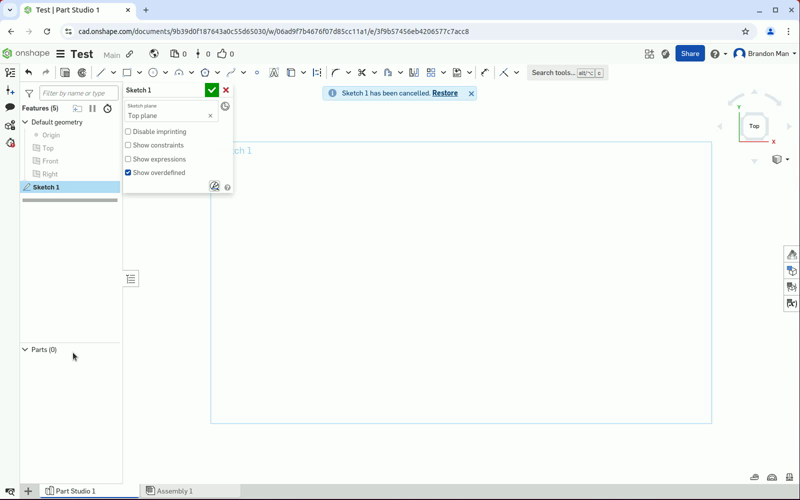
key(y)
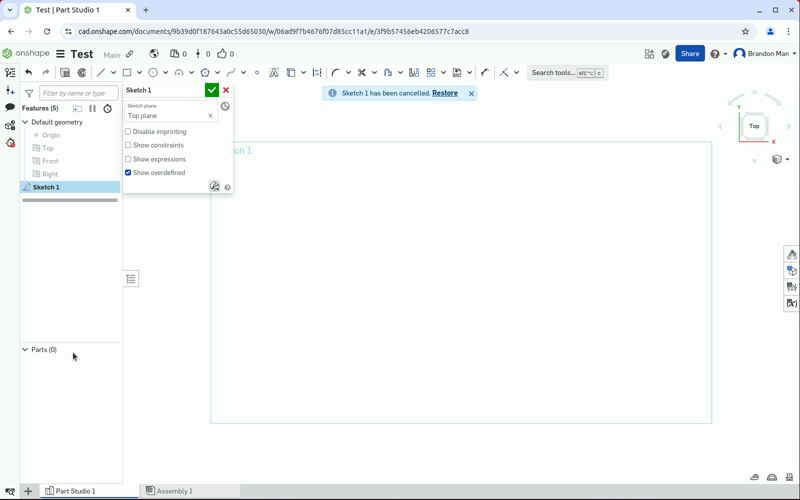
key(l)
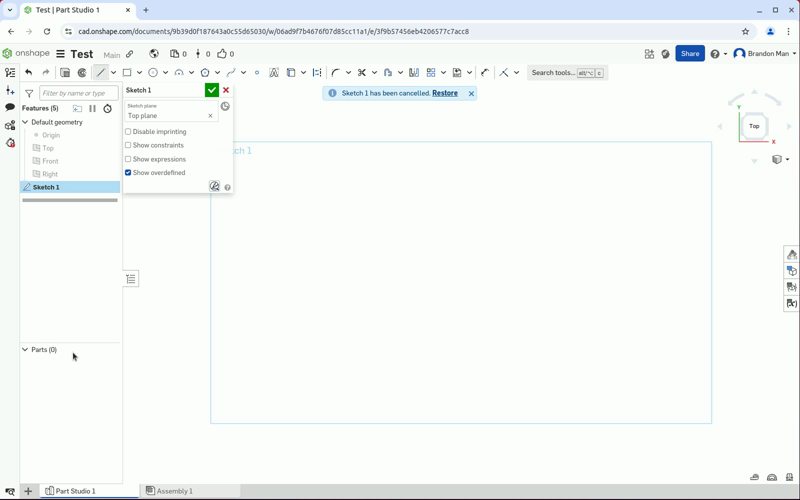
key_down(shift)
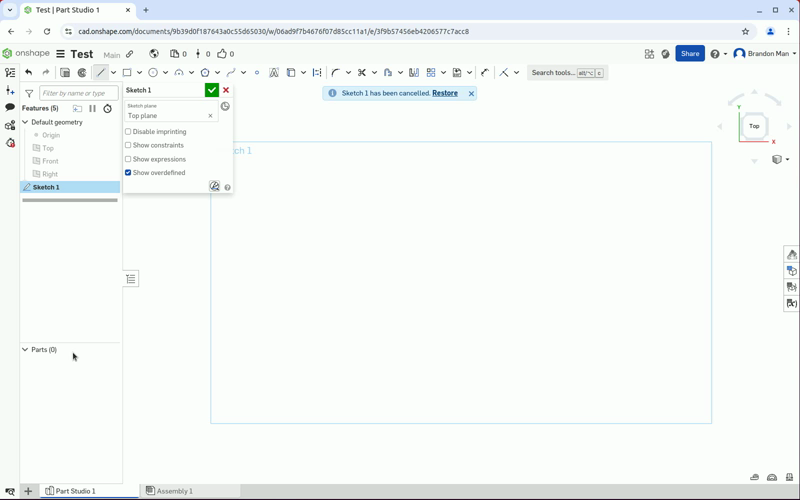
mouse_move(460, 260)
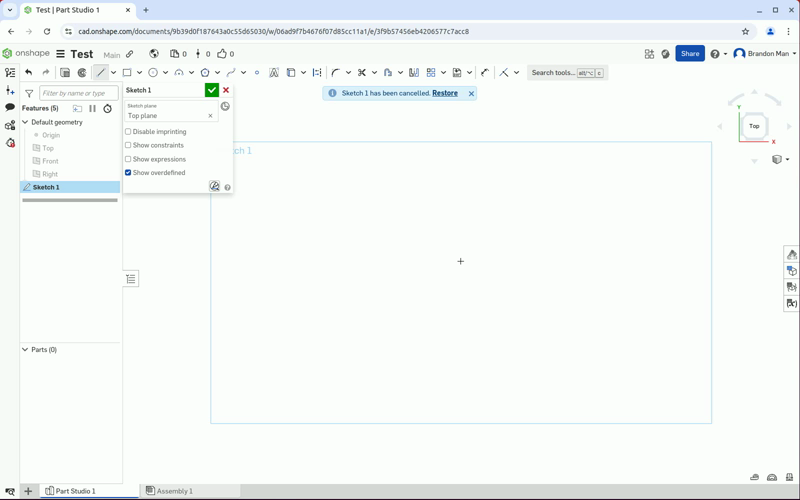
click(460, 260)
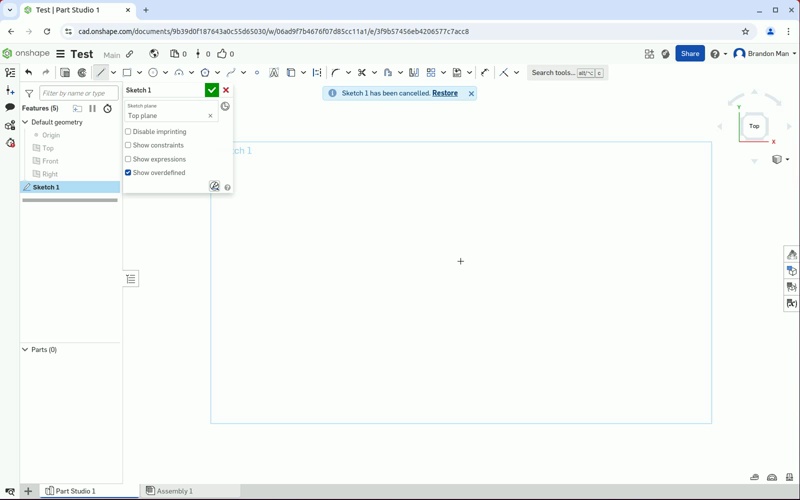
key_up(shift)
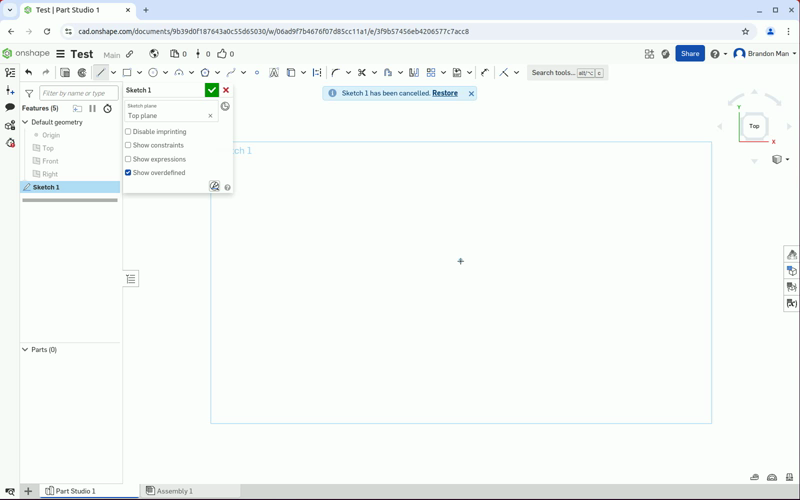
key_down(shift)
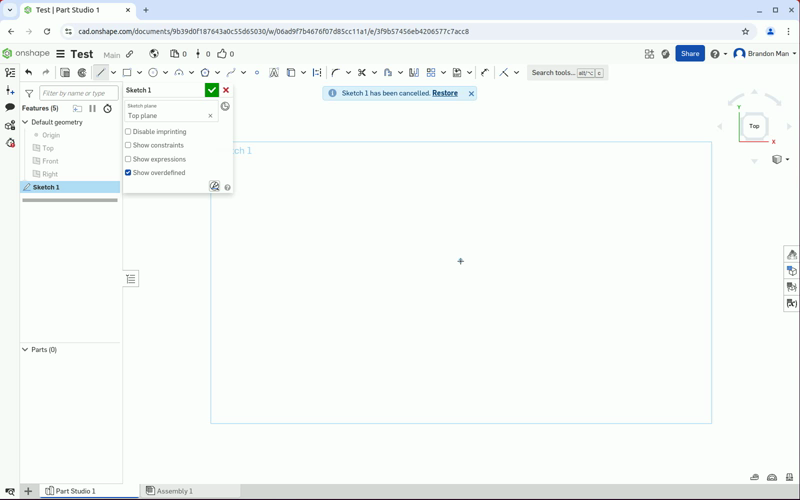
mouse_move(490, 260)
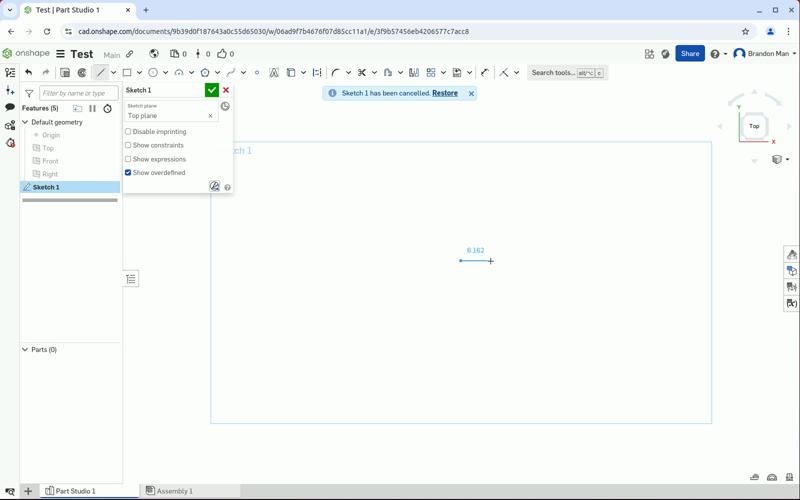
mouse_move(460, 237)
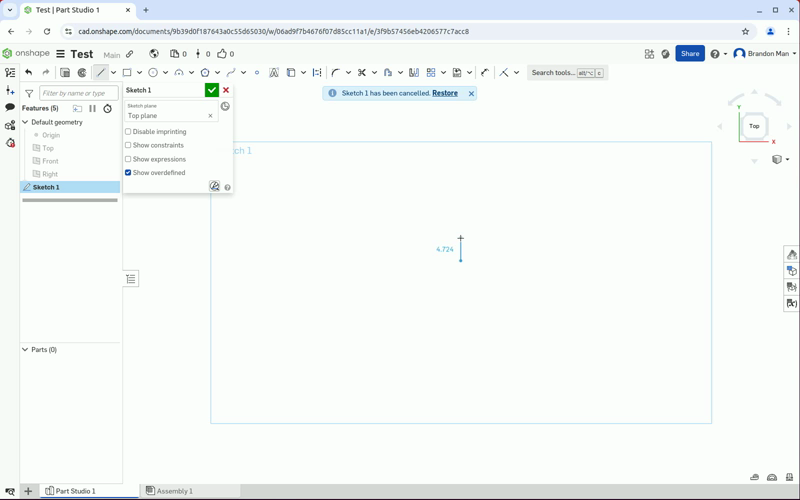
click(460, 237)
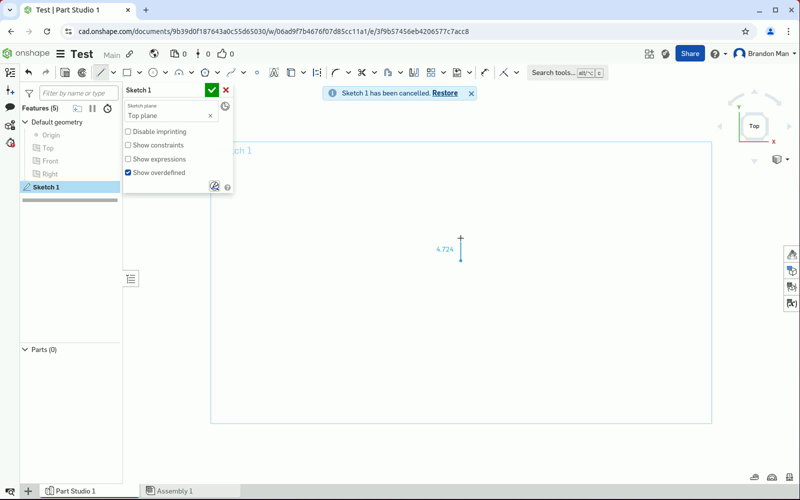
key_up(shift)
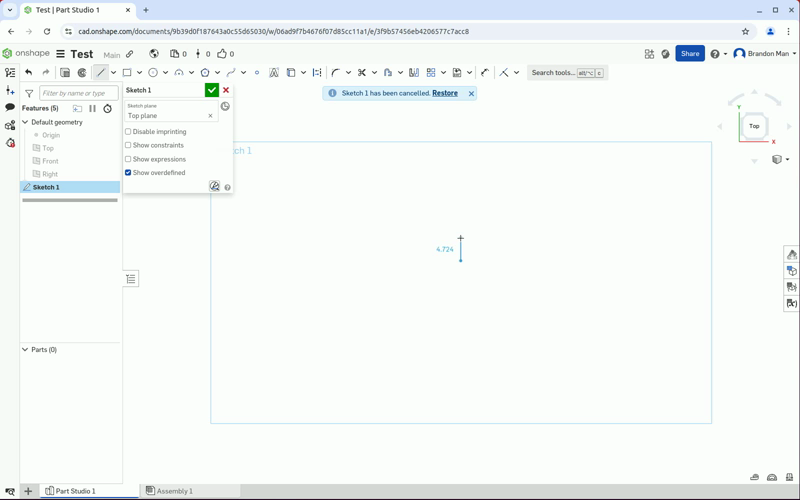
key(esc)
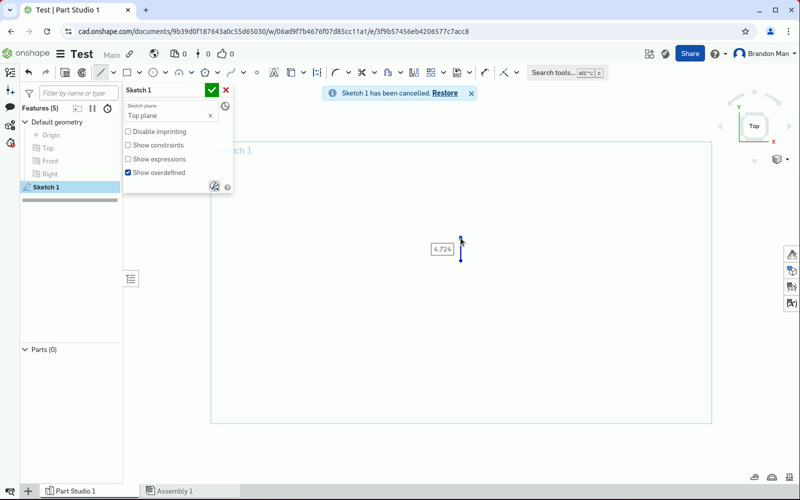
key(a)
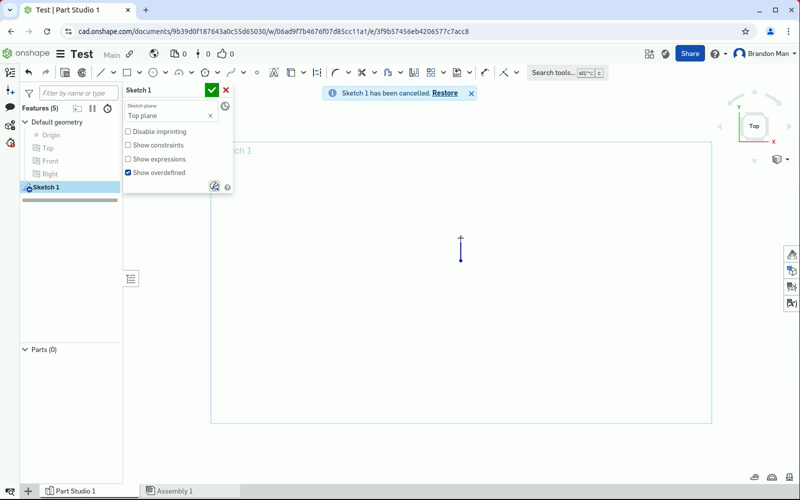
mouse_move(460, 237)
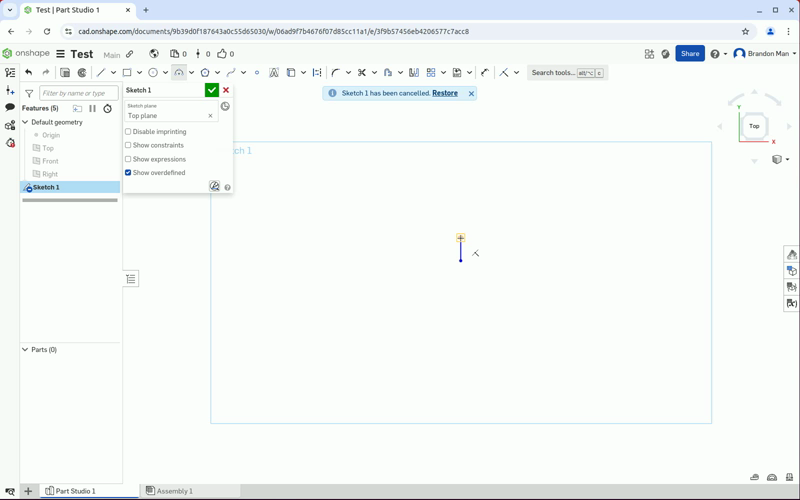
click(460, 237)
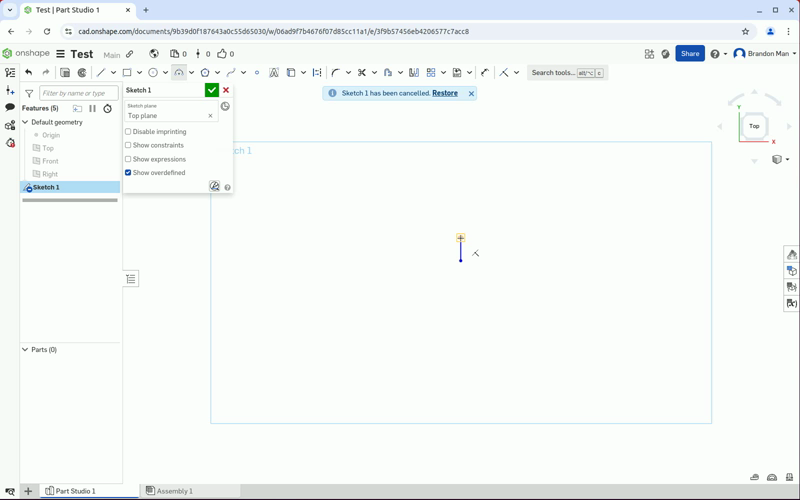
key_down(shift)
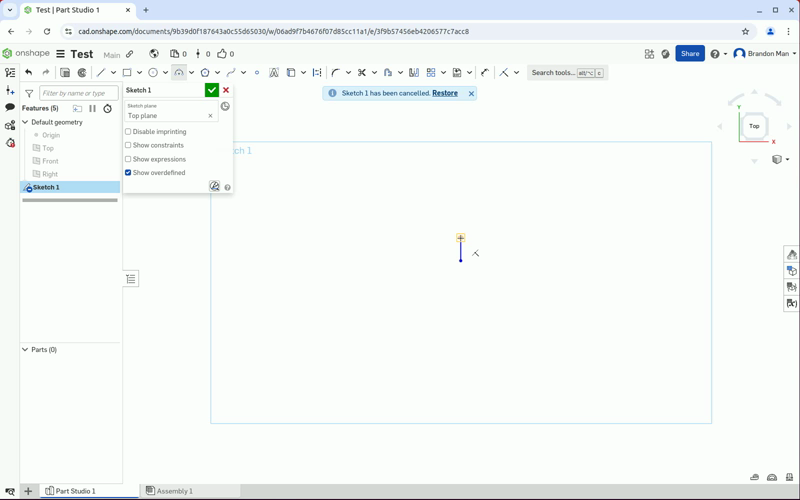
mouse_move(506, 283)
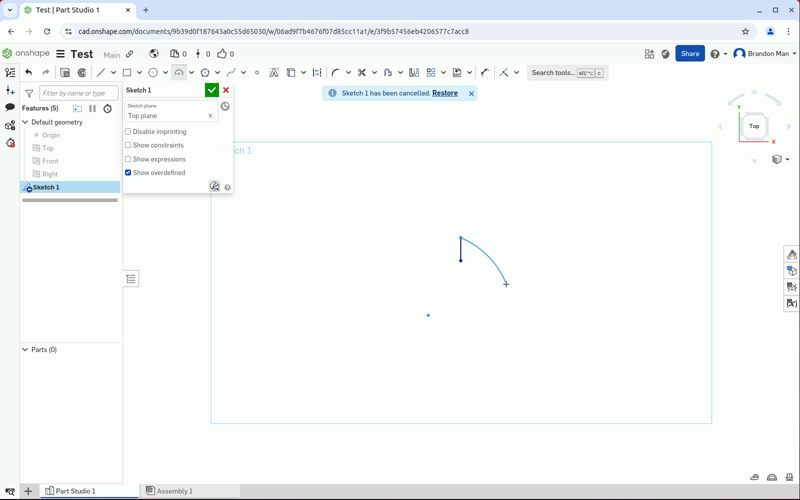
click(506, 283)
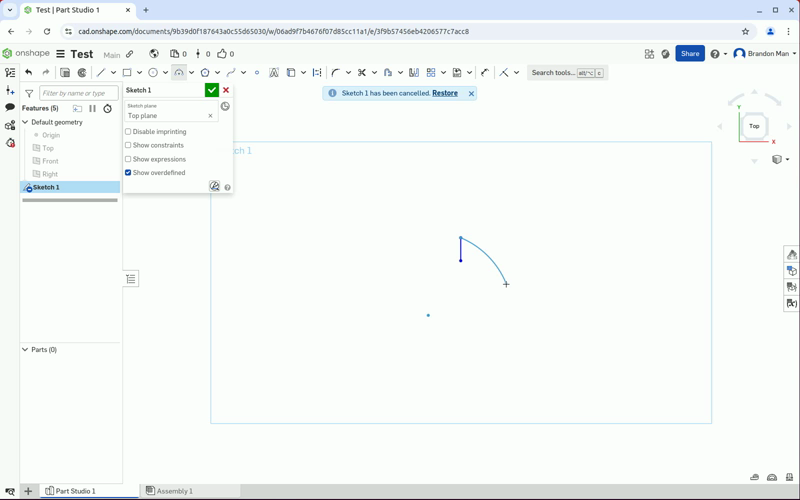
mouse_move(427, 315)
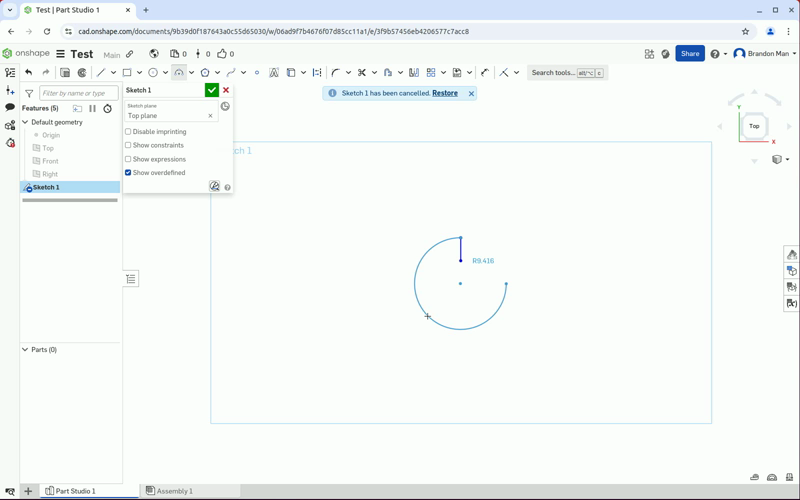
click(427, 315)
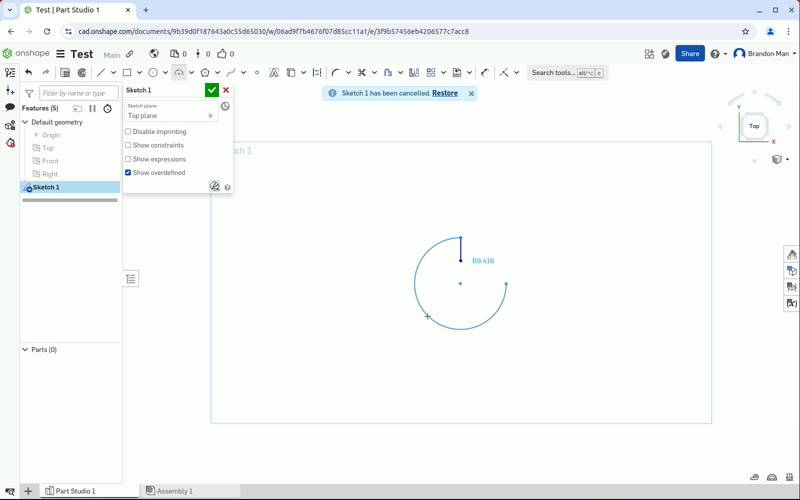
key_up(shift)
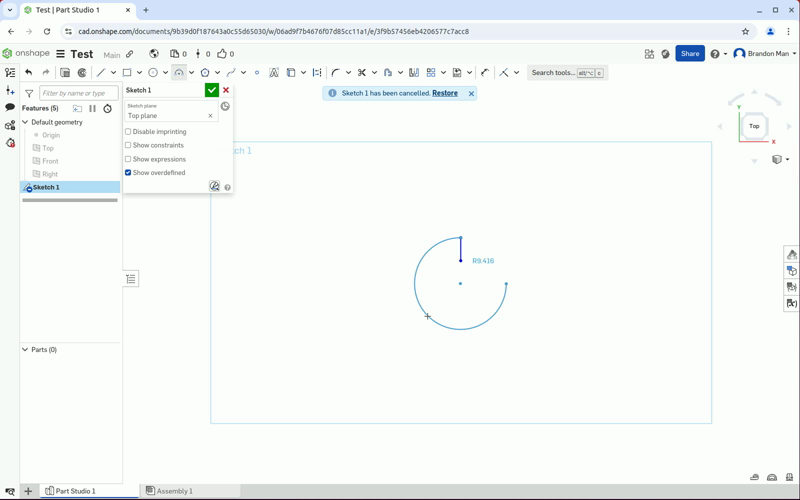
key(esc)
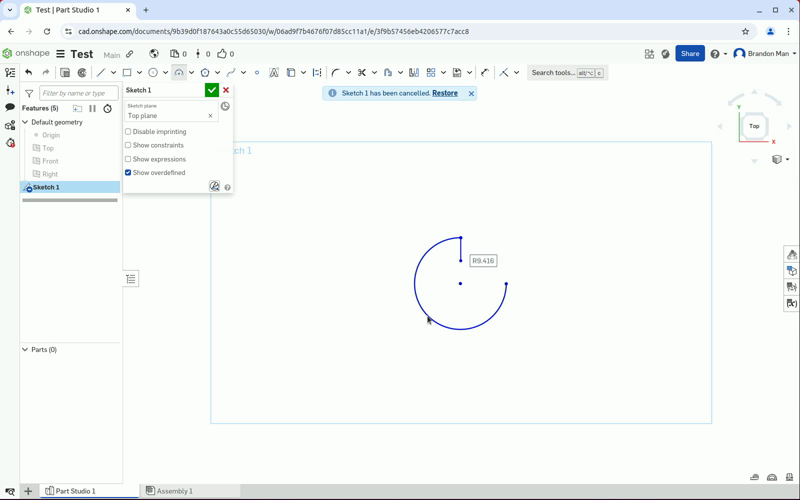
key(l)
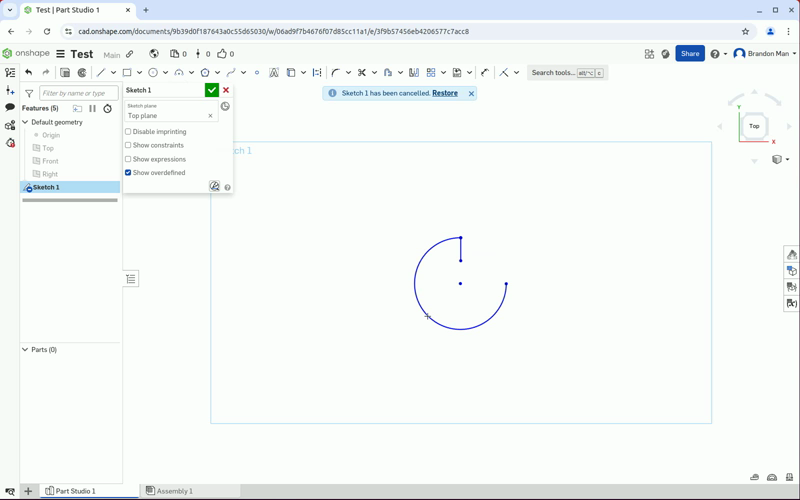
mouse_move(506, 283)
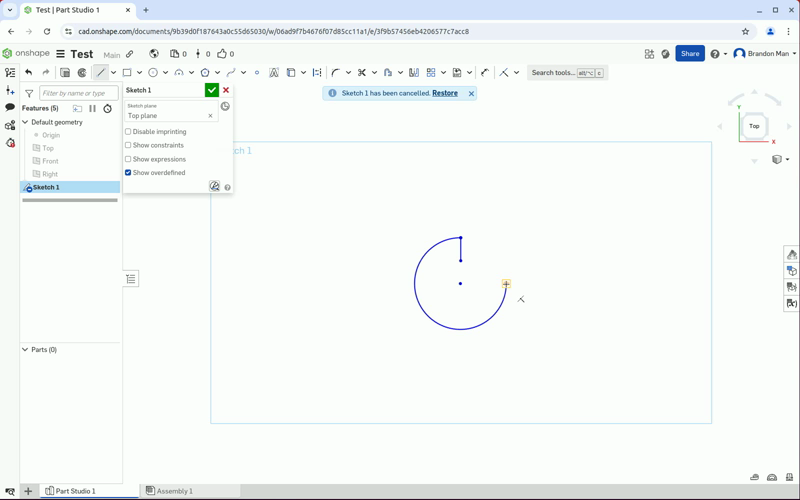
click(506, 283)
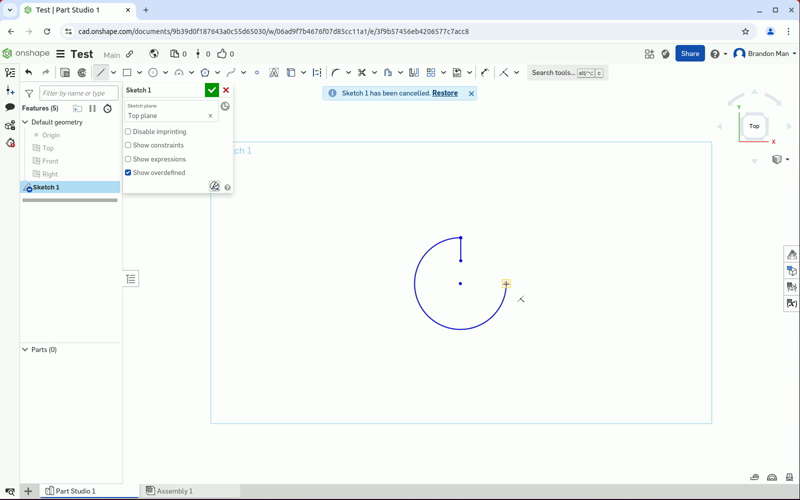
key_down(shift)
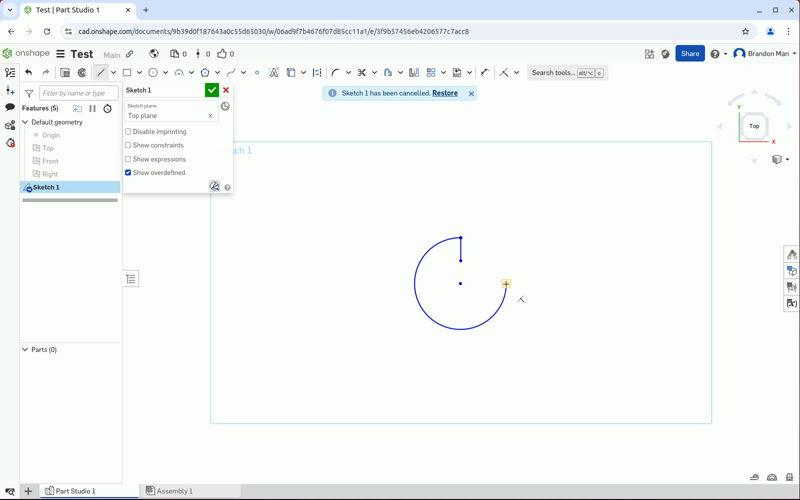
mouse_move(536, 283)
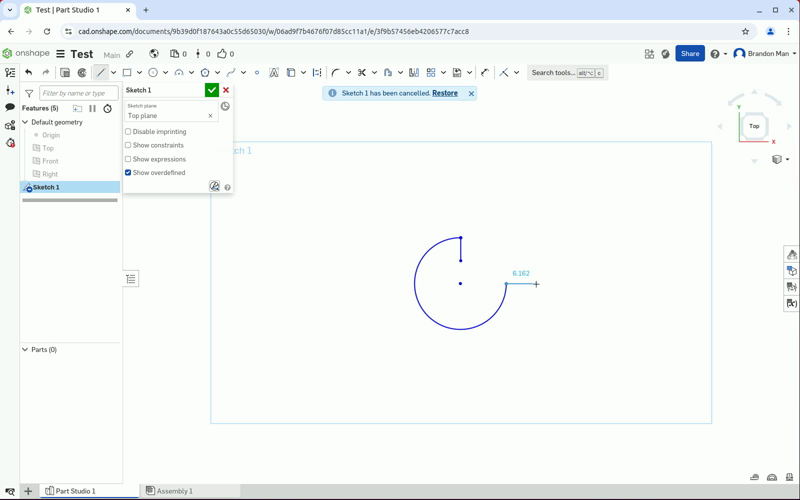
mouse_move(483, 283)
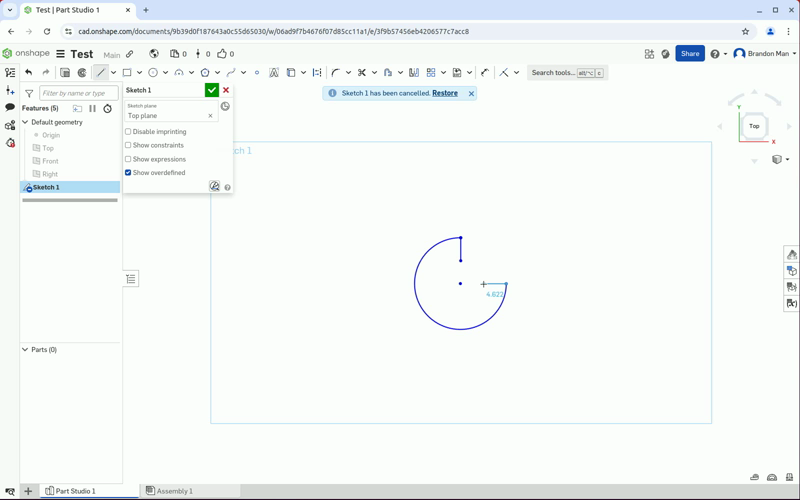
click(483, 283)
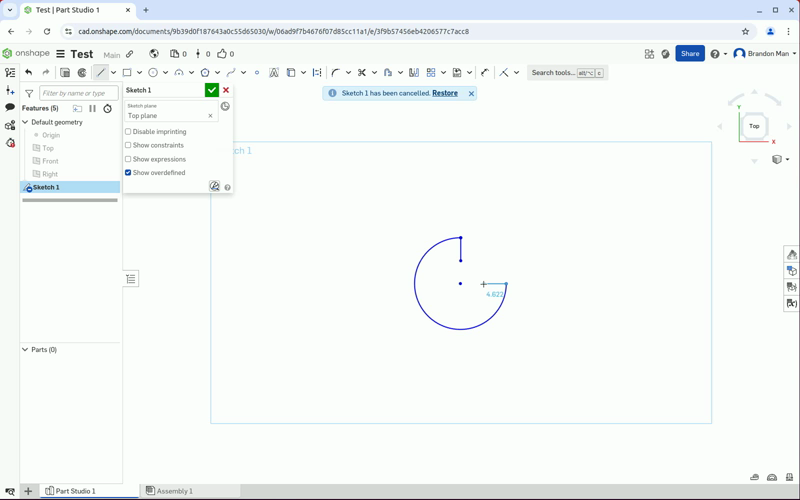
key_up(shift)
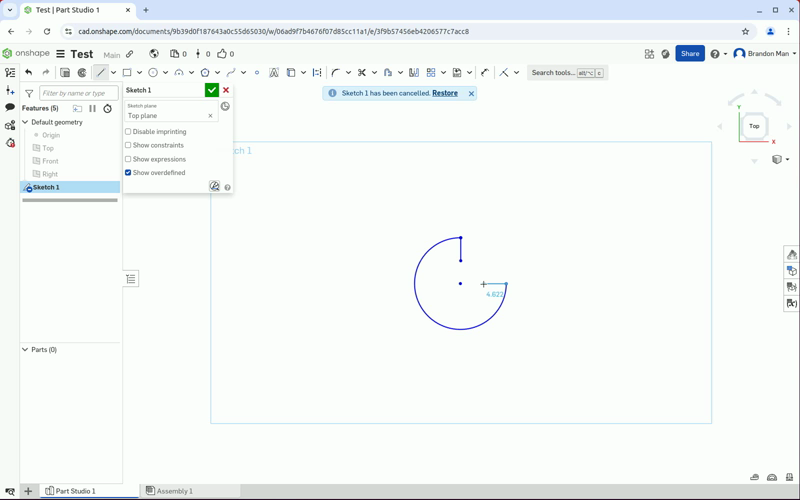
key(esc)
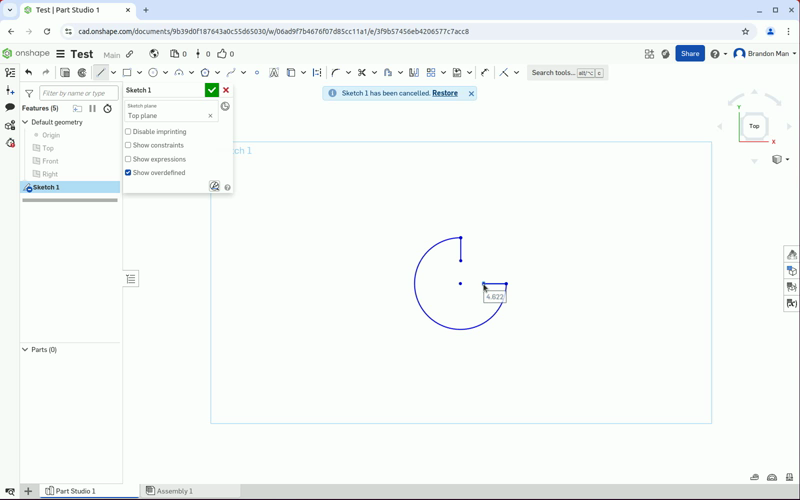
key(a)
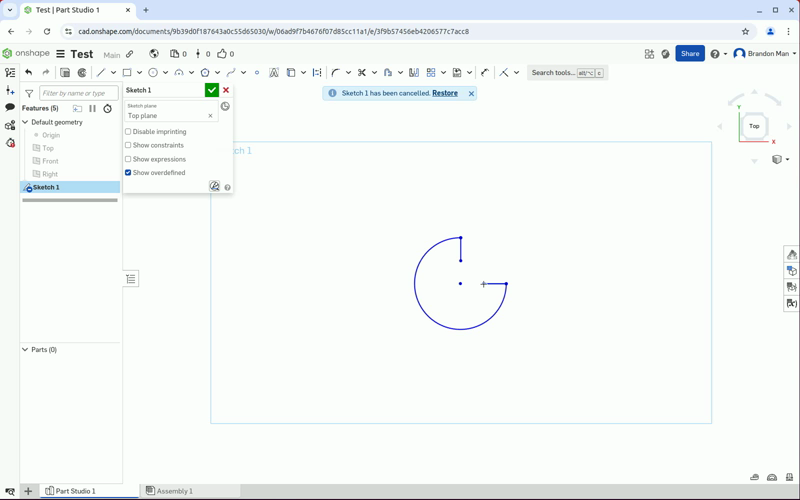
mouse_move(483, 283)
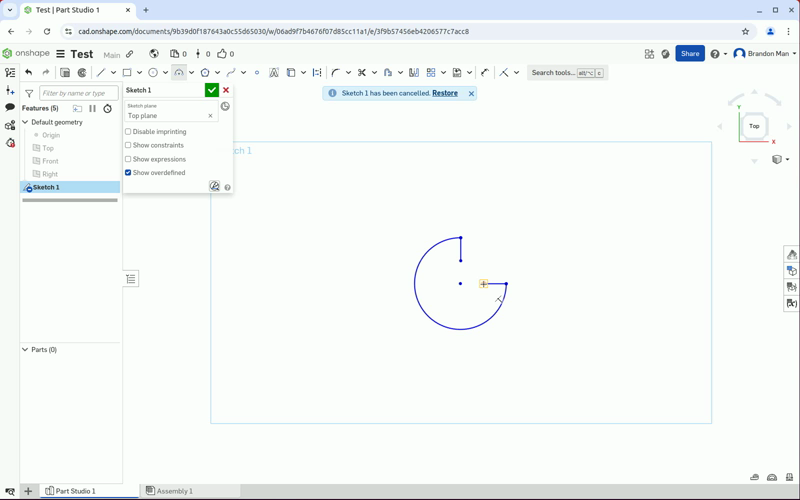
click(483, 283)
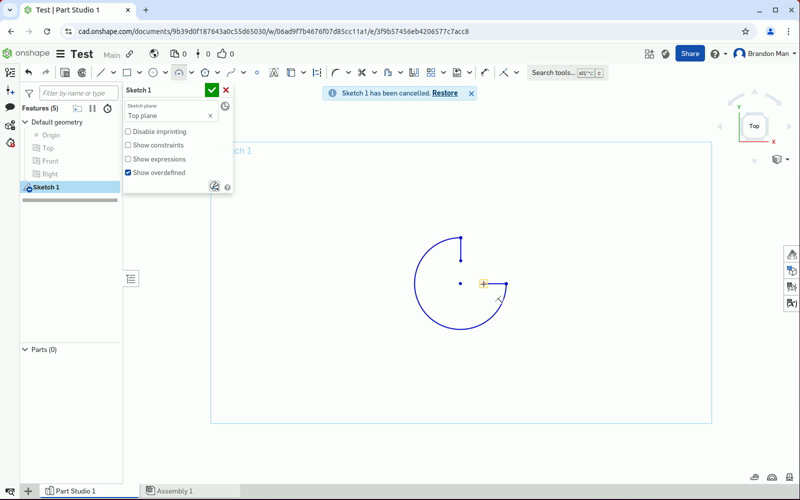
mouse_move(460, 260)
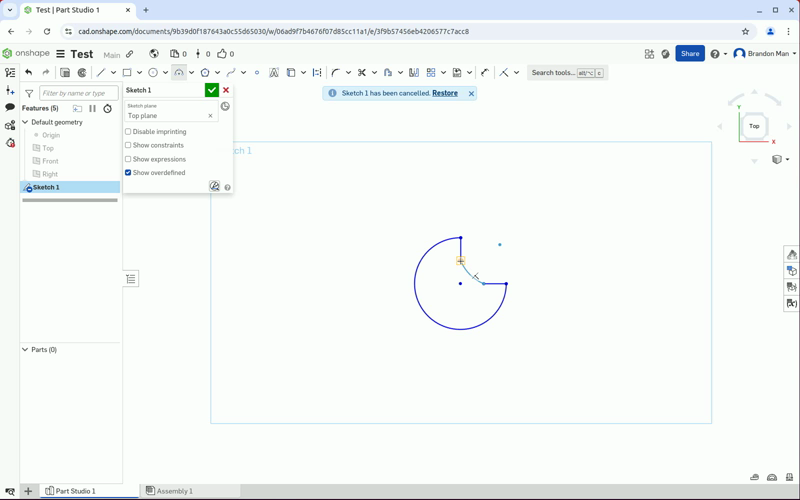
click(460, 260)
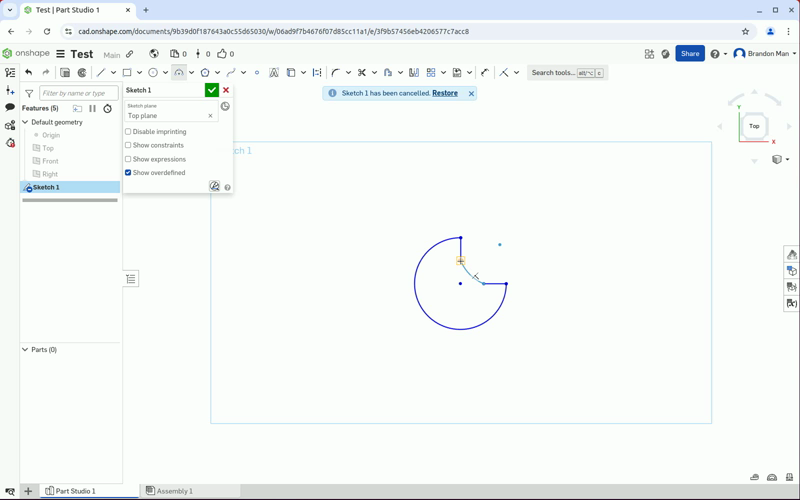
key_down(shift)
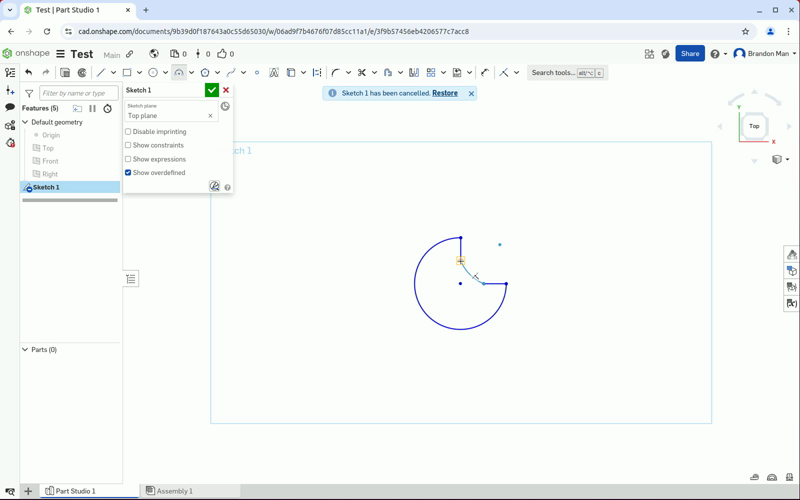
mouse_move(444, 300)
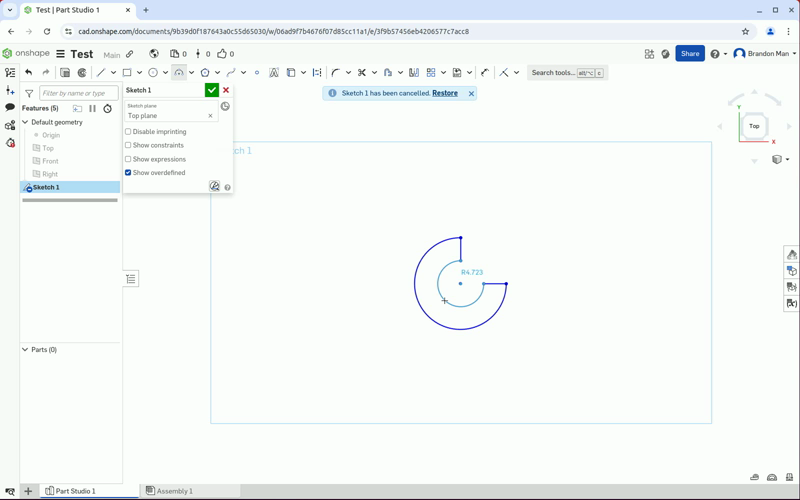
click(444, 300)
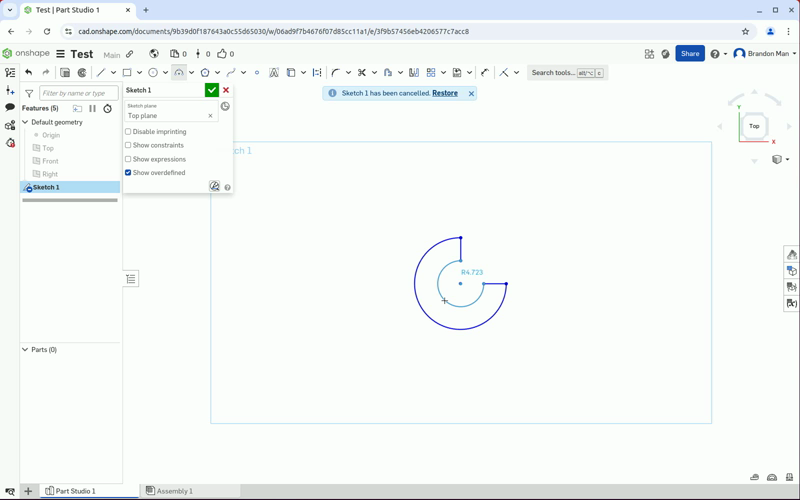
key_up(shift)
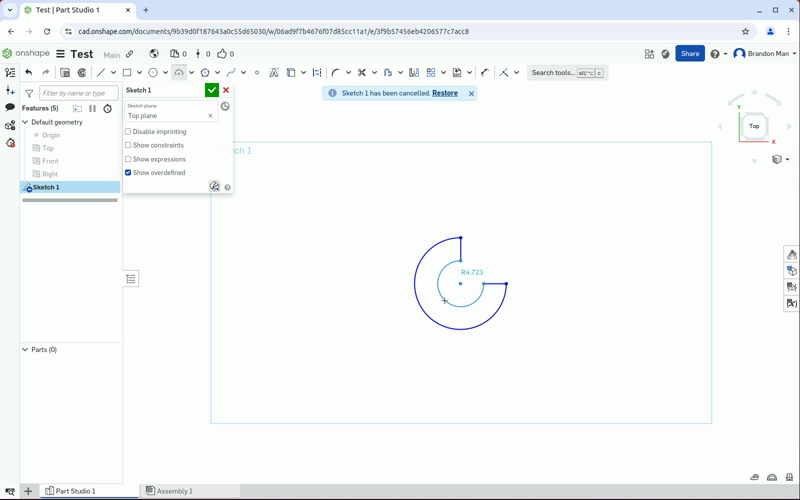
key(esc)
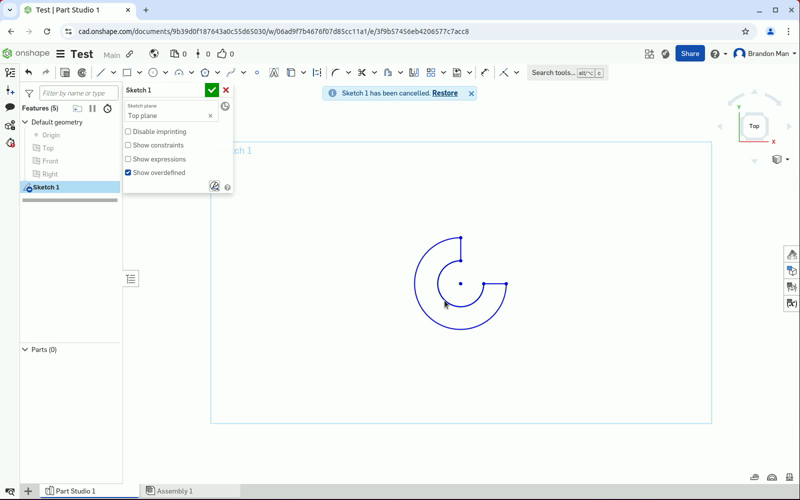
mouse_move(489, 287)
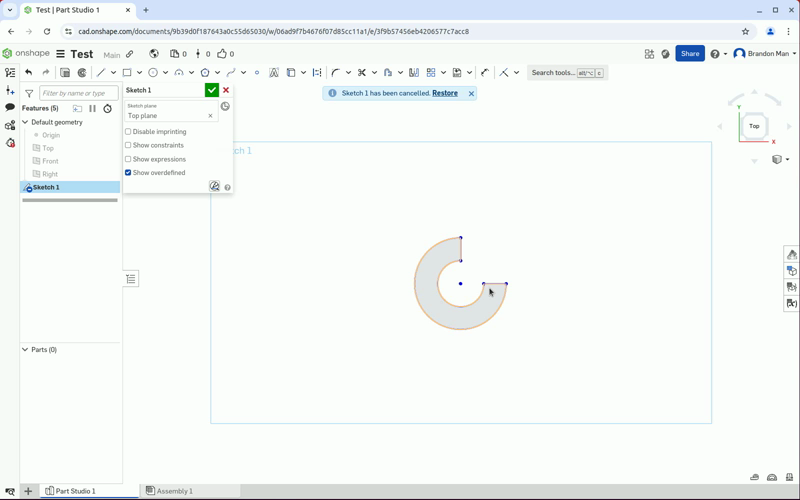
click(489, 287)
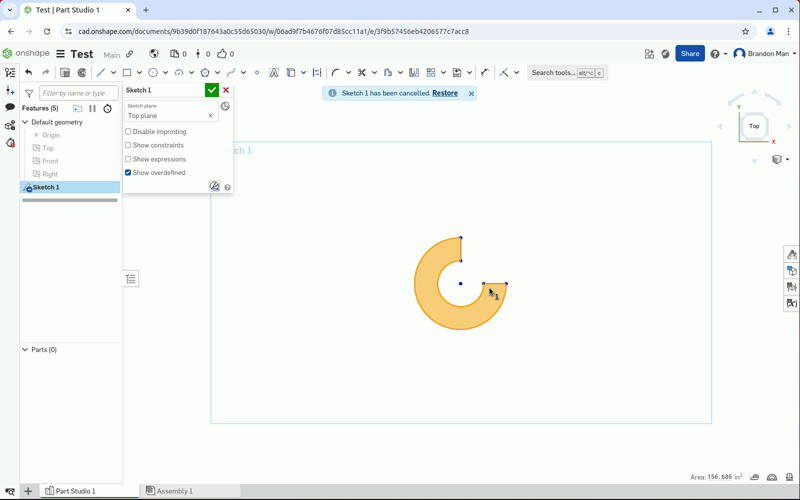
mouse_move(73, 352)
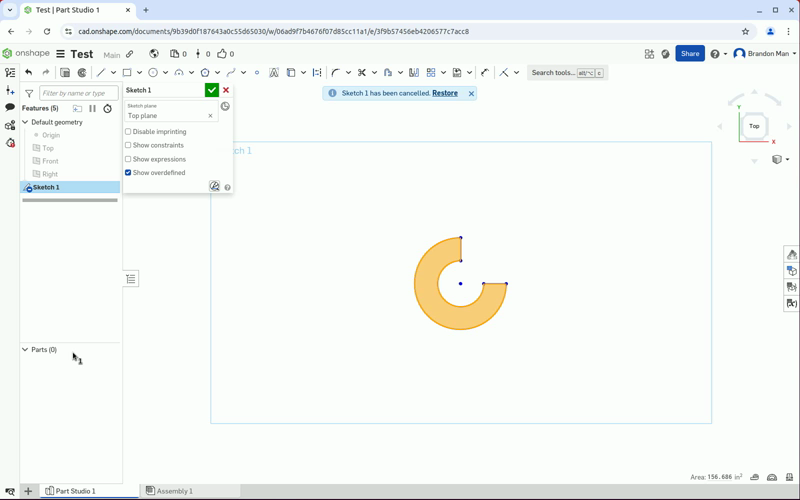
key(shift+y)
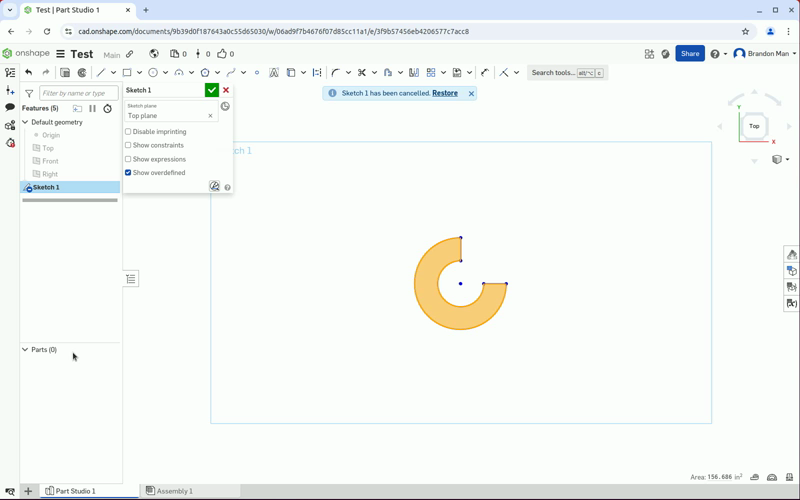
key(shift+e)
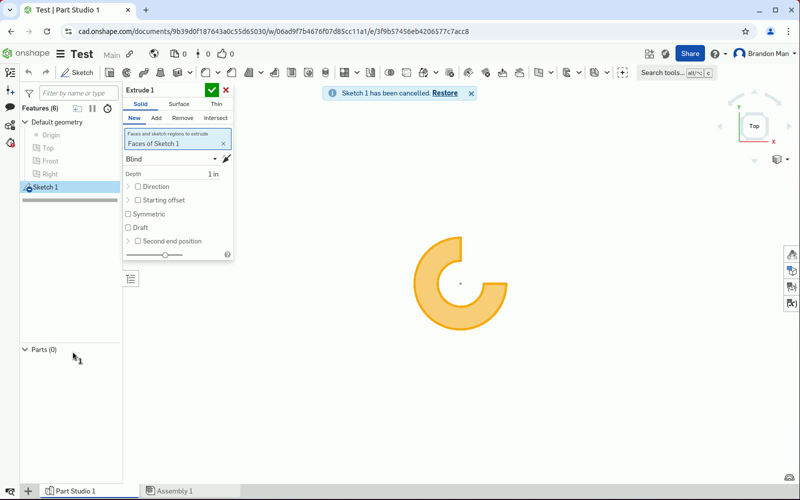
mouse_move(143, 106)
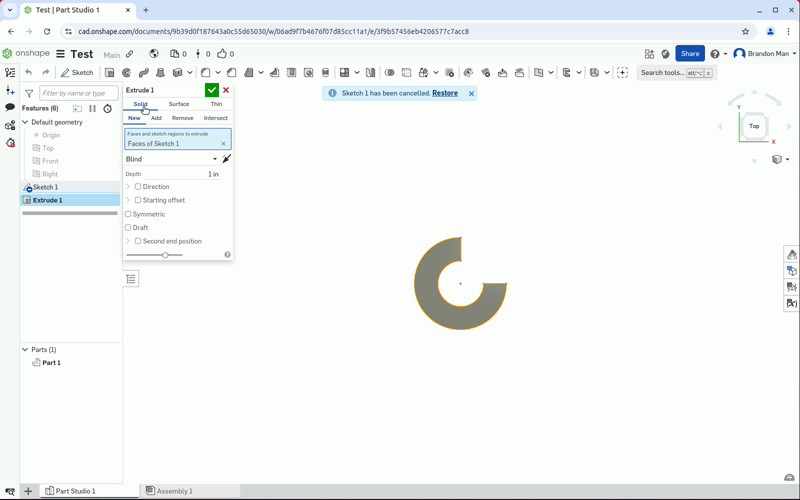
click(143, 106)
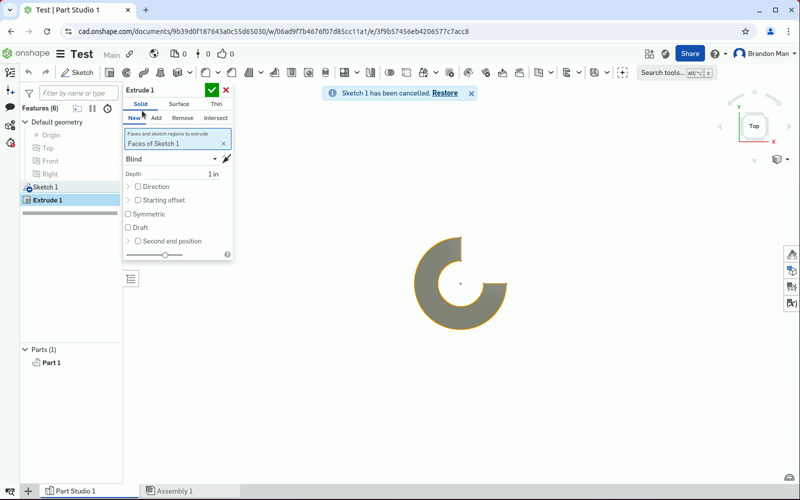
mouse_move(137, 120)
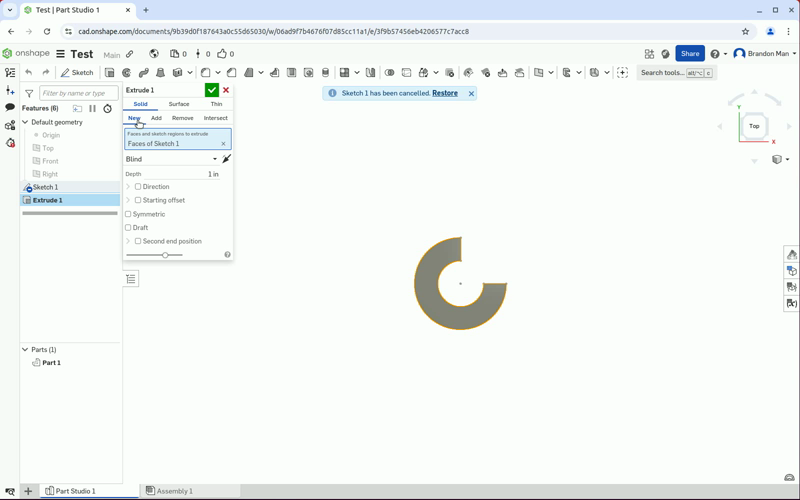
click(137, 120)
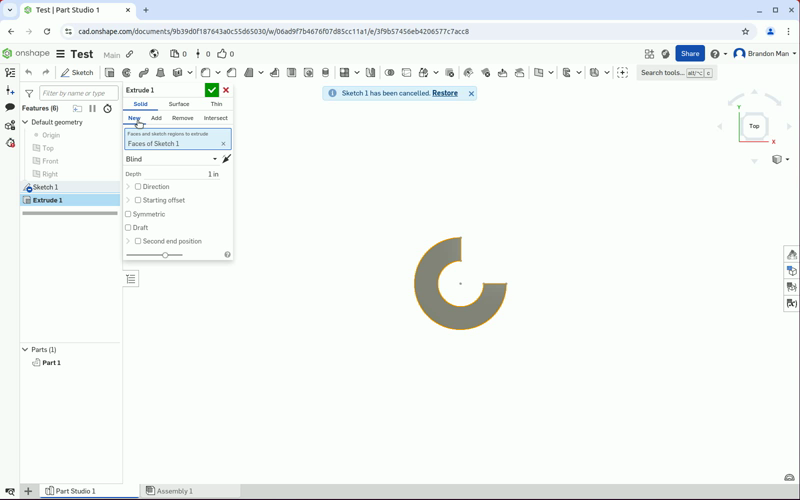
key(tab, 4)
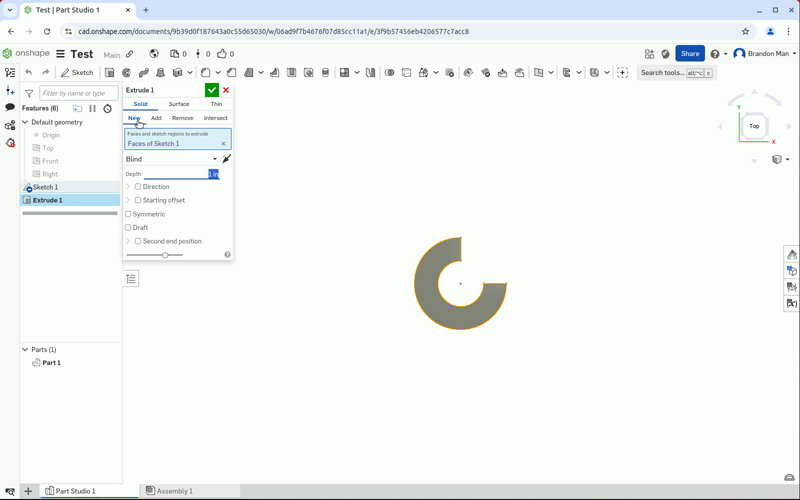
text(12.036)
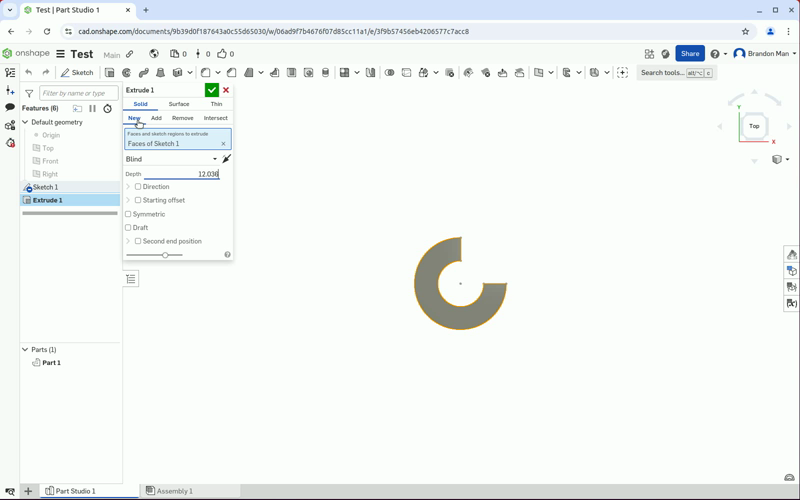
key(enter)
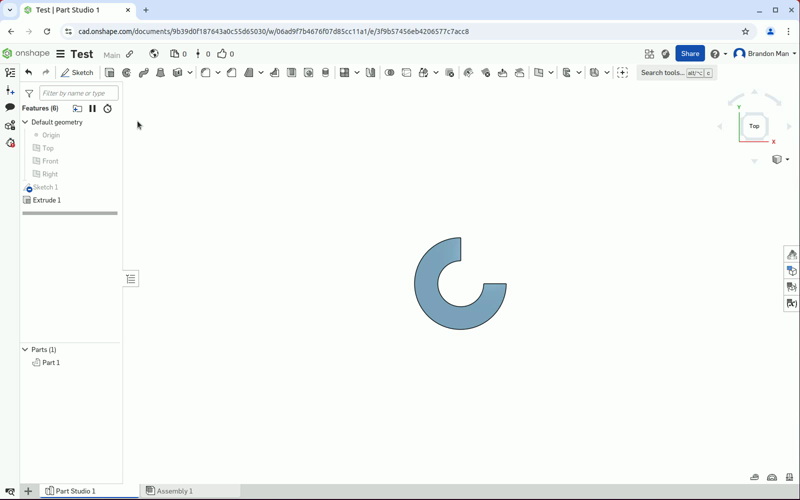
key(shift+h)
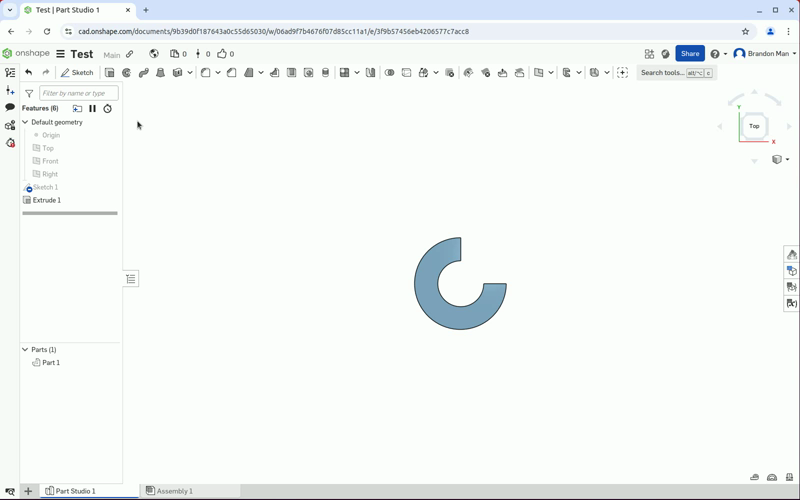
key(shift+h)
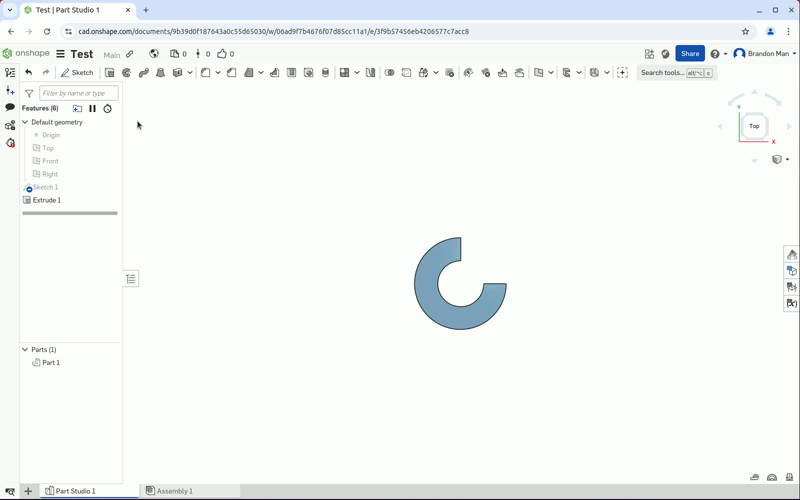
mouse_move(73, 189)
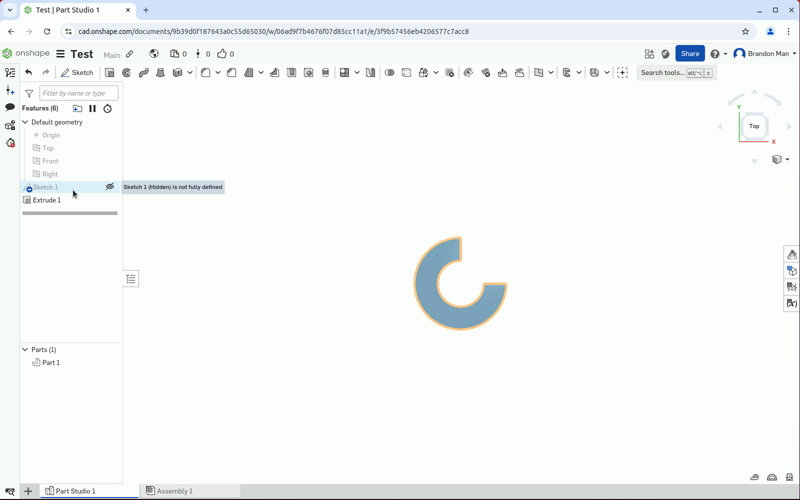
click(73, 189)
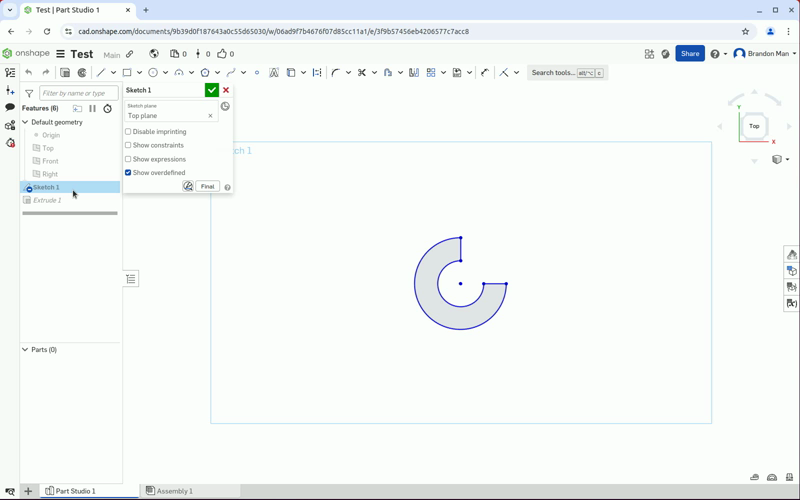
mouse_move(229, 92)
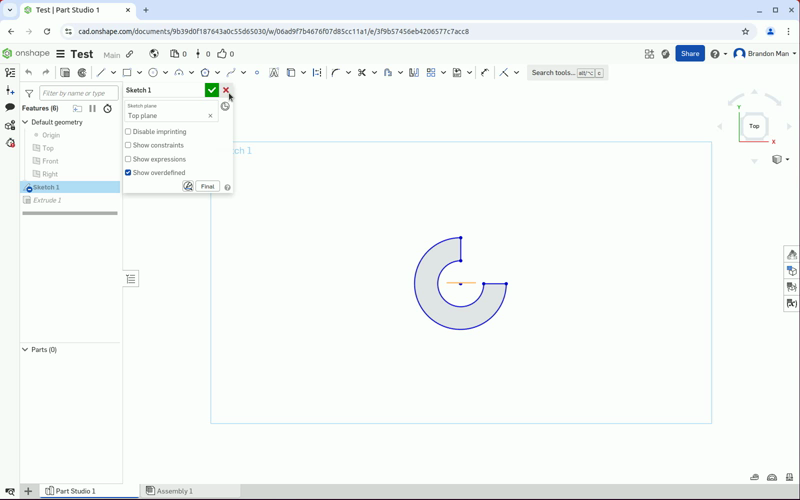
click(229, 92)
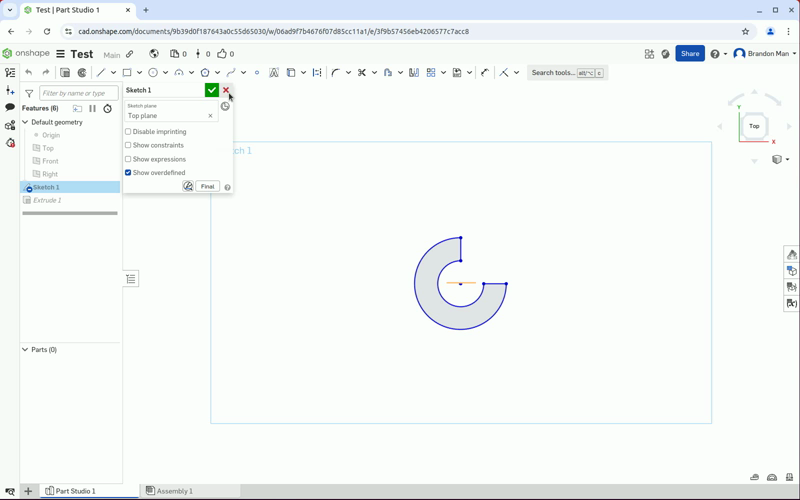
key(shift+s)
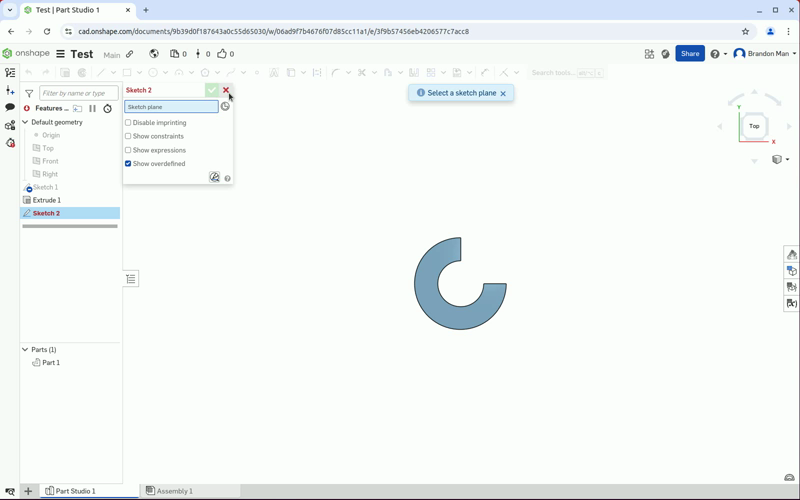
mouse_move(73, 150)
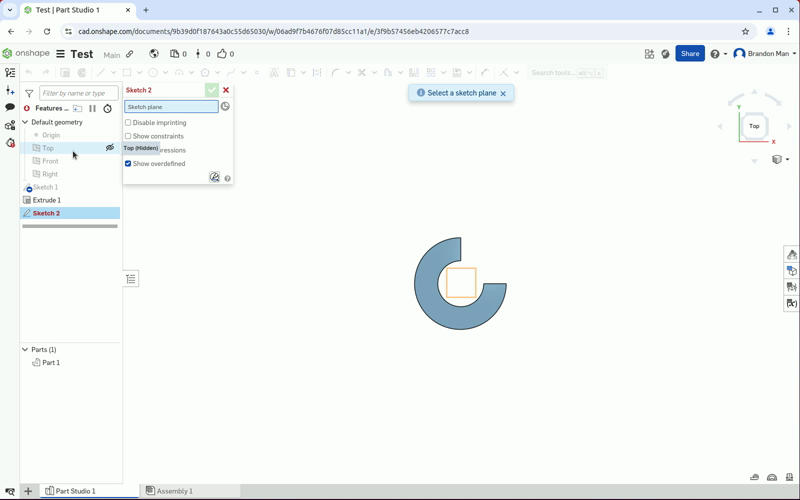
click(73, 150)
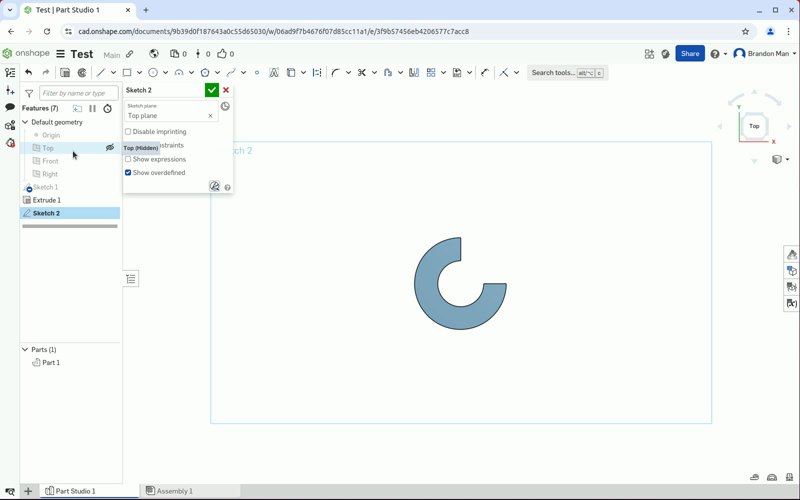
mouse_move(73, 352)
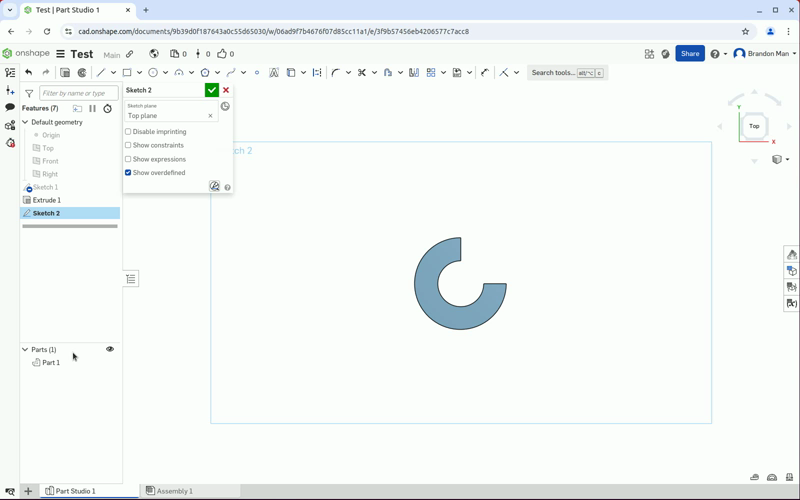
key(y)
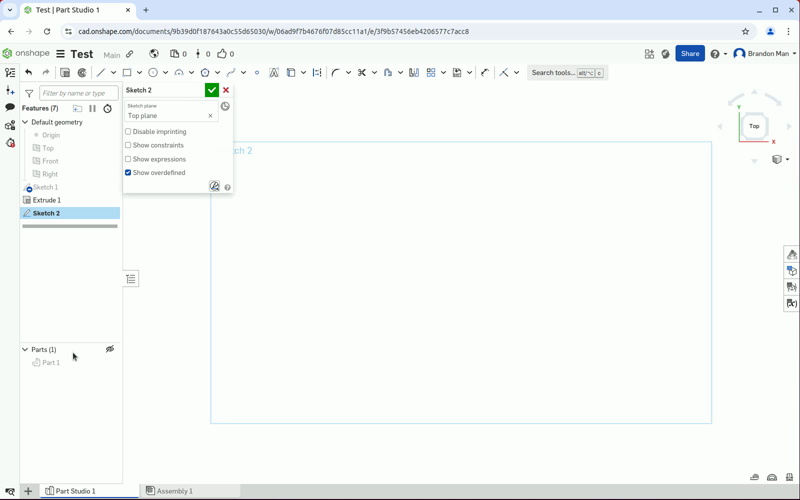
key(a)
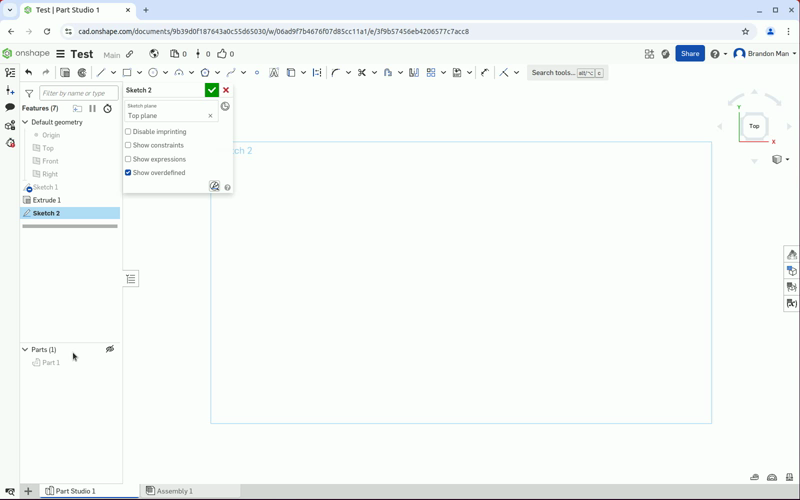
key_down(shift)
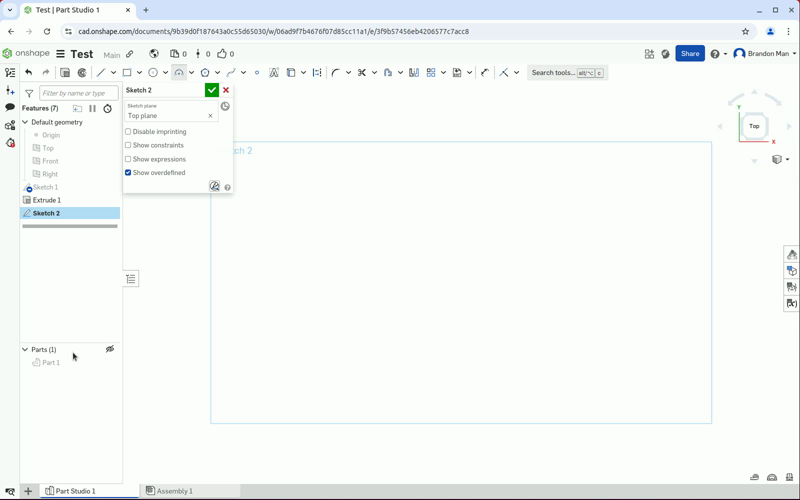
mouse_move(460, 238)
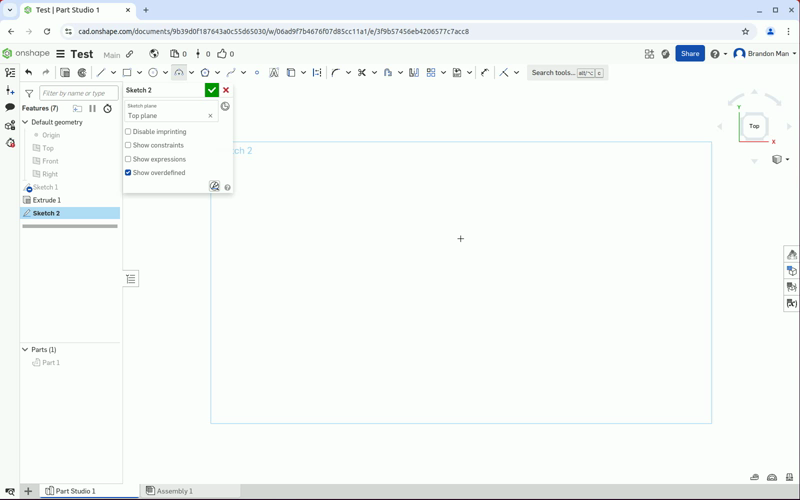
click(460, 238)
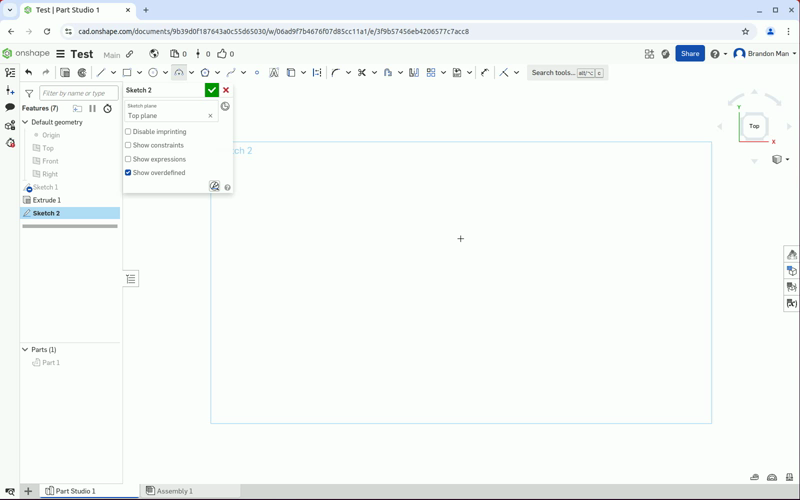
key_up(shift)
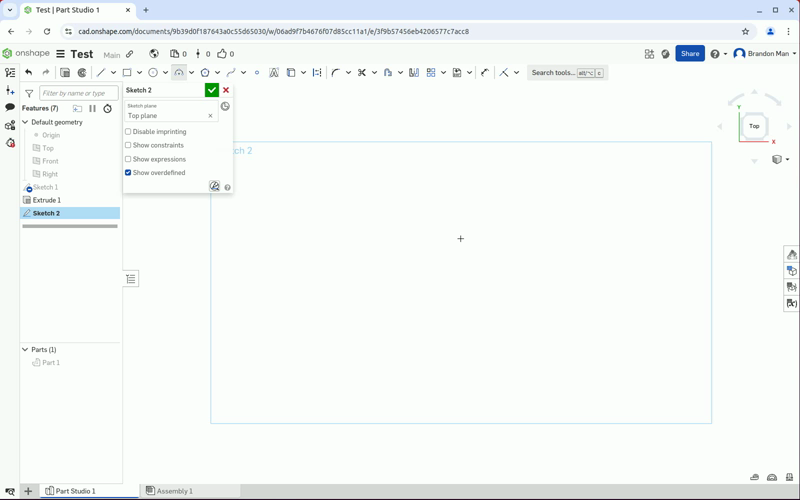
key_down(shift)
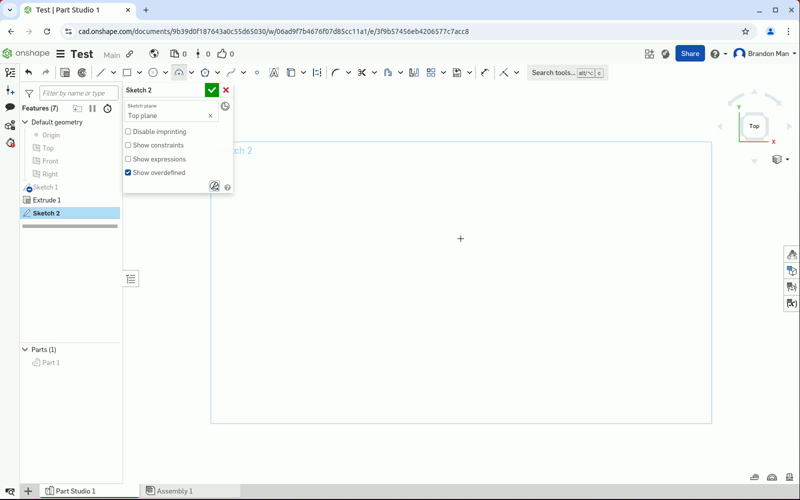
mouse_move(506, 283)
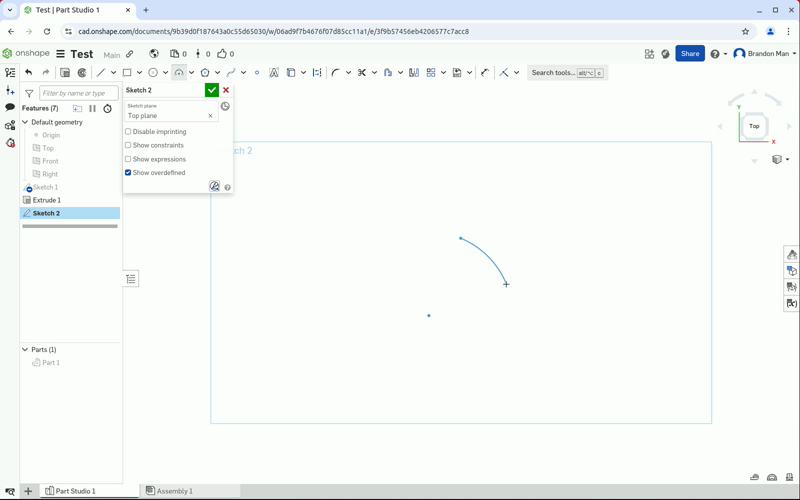
click(506, 283)
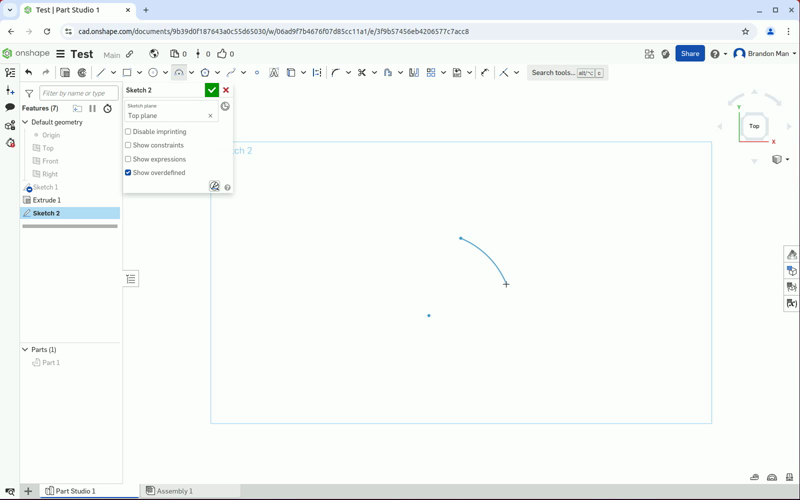
mouse_move(492, 251)
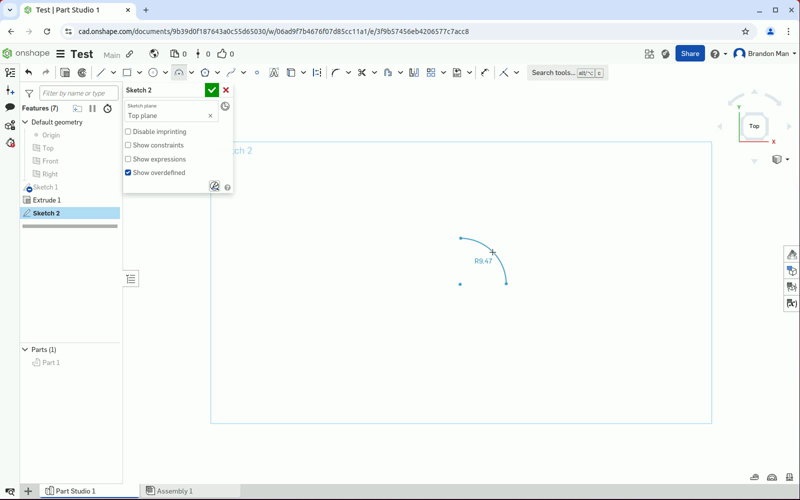
click(492, 251)
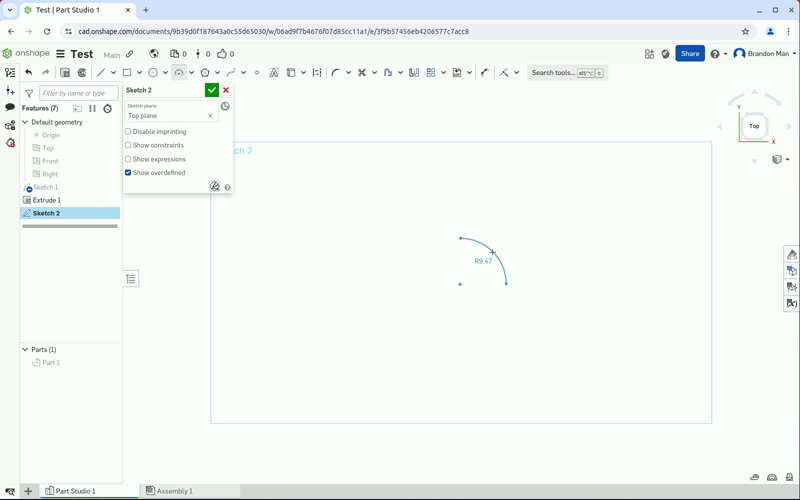
key_up(shift)
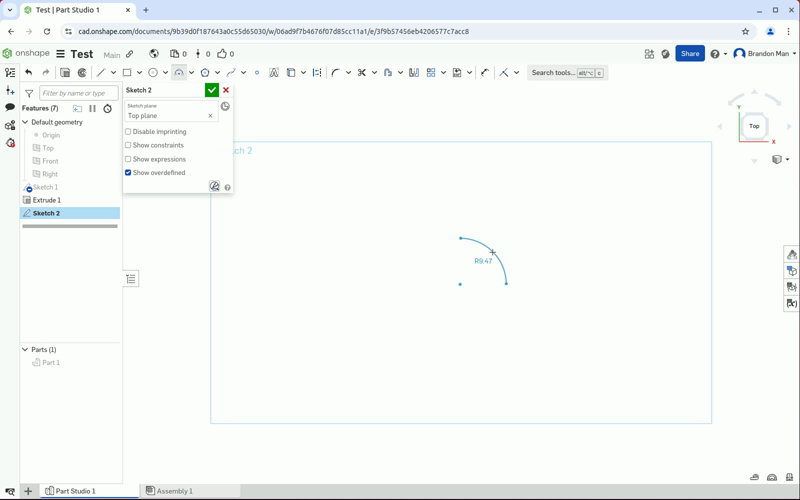
key(esc)
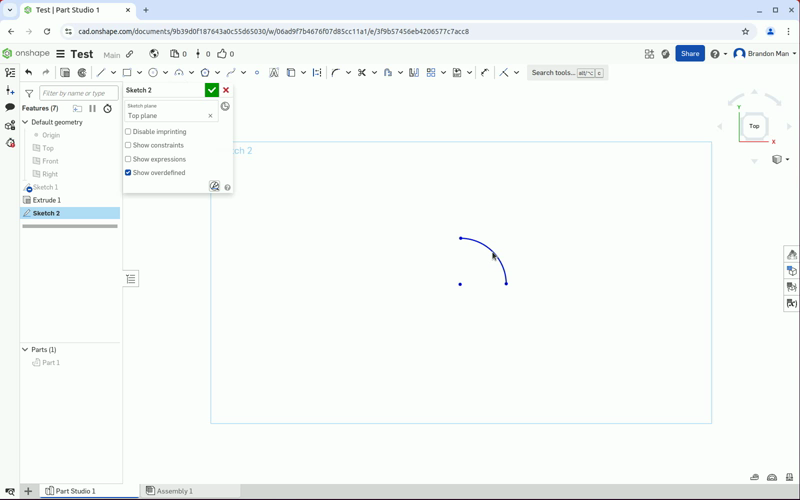
key(l)
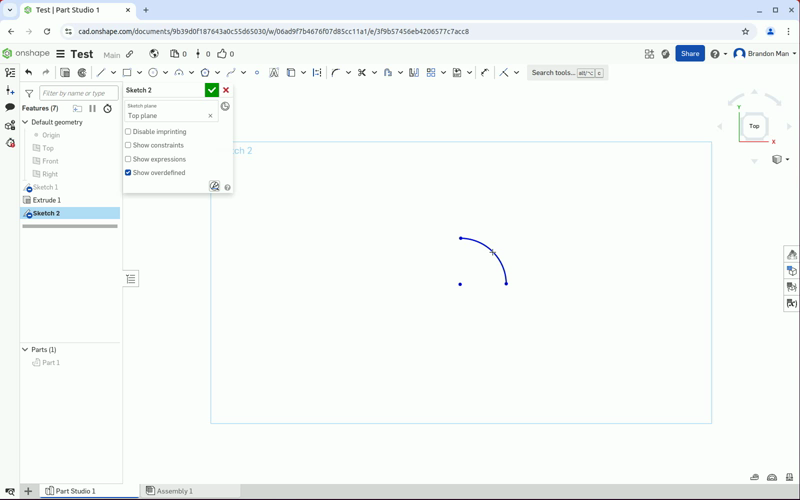
mouse_move(506, 283)
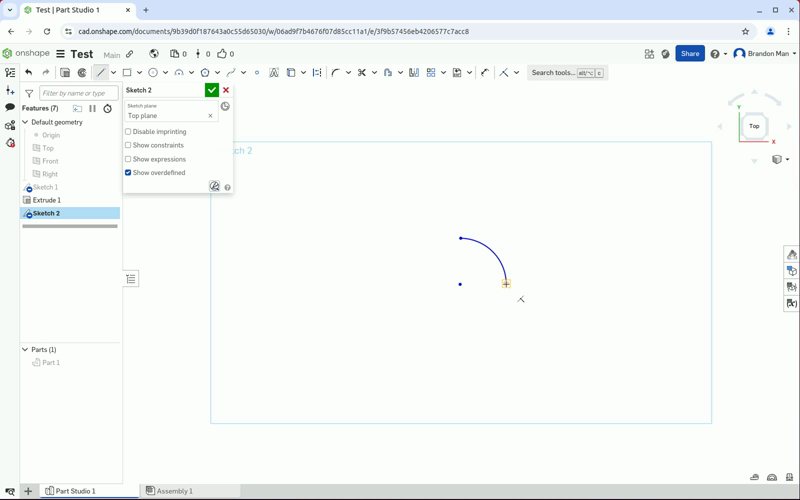
click(506, 283)
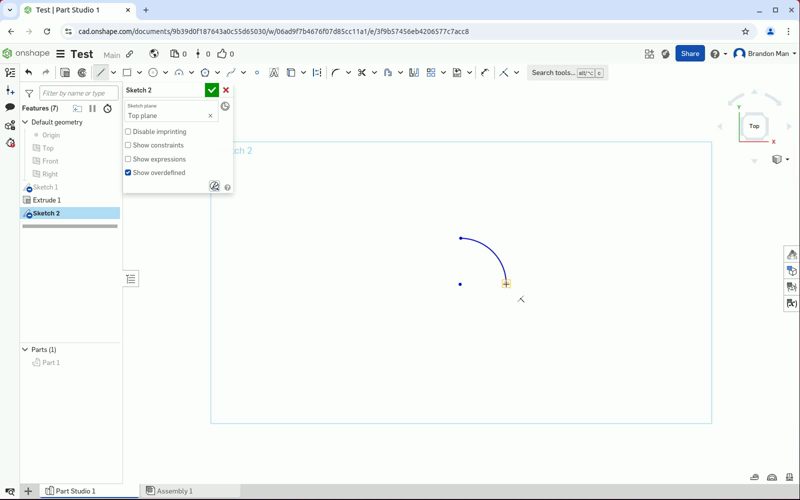
key_down(shift)
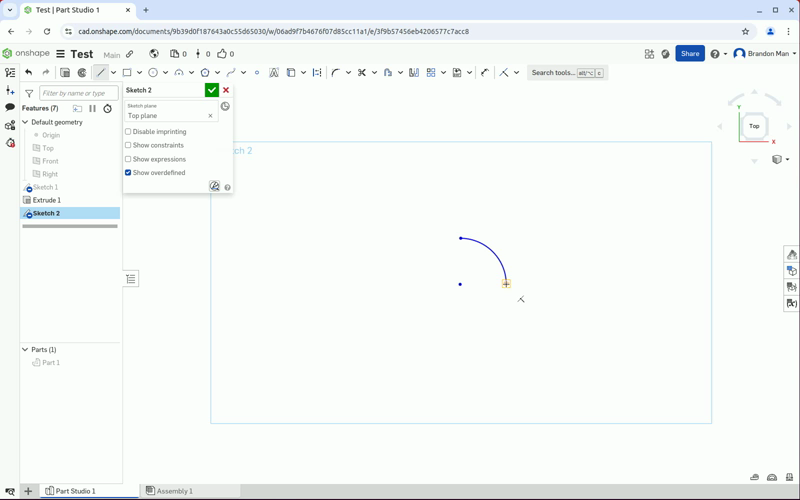
mouse_move(536, 283)
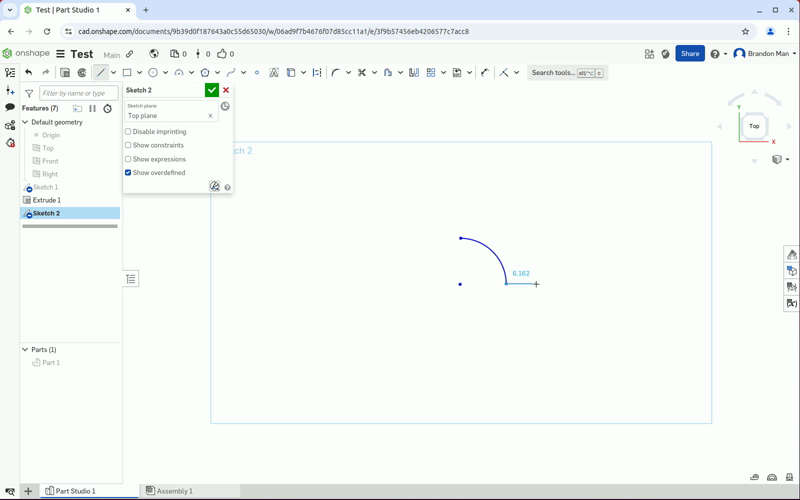
mouse_move(506, 238)
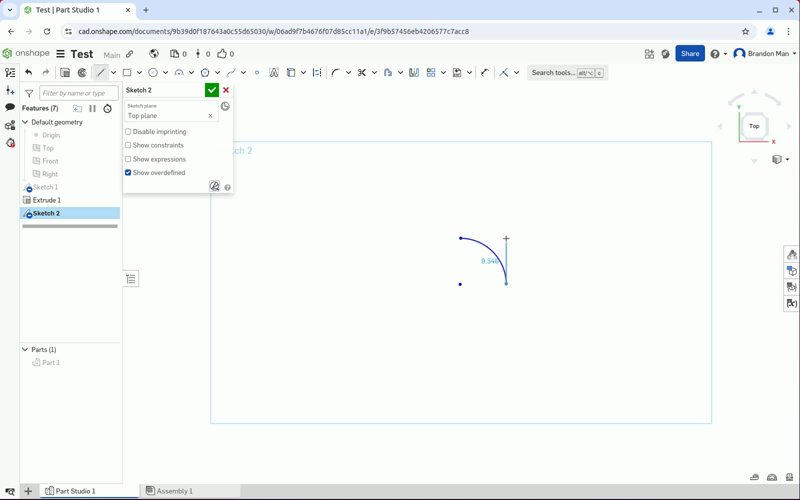
click(506, 238)
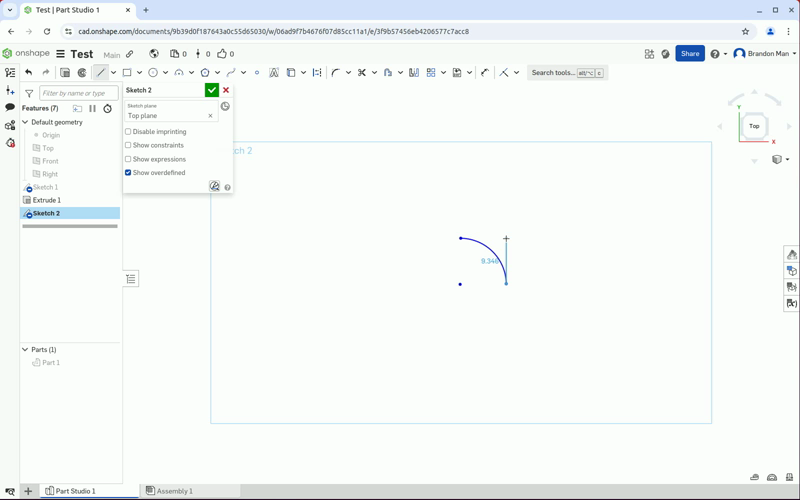
key_up(shift)
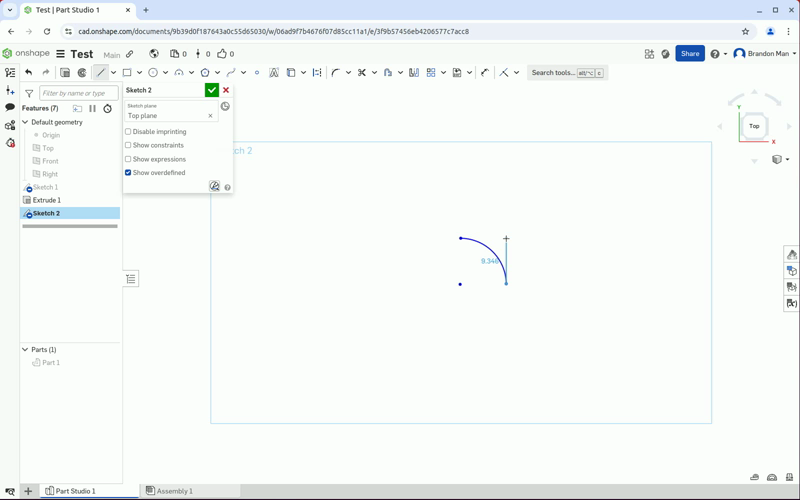
mouse_move(536, 238)
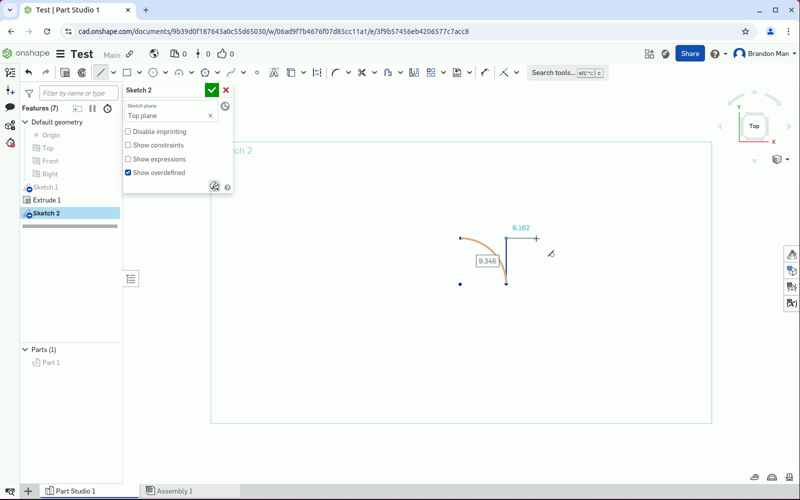
key_down(shift)
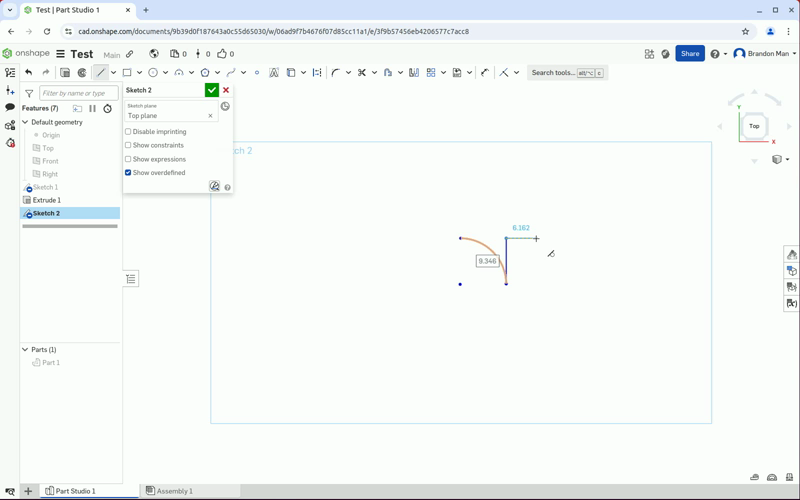
mouse_move(460, 238)
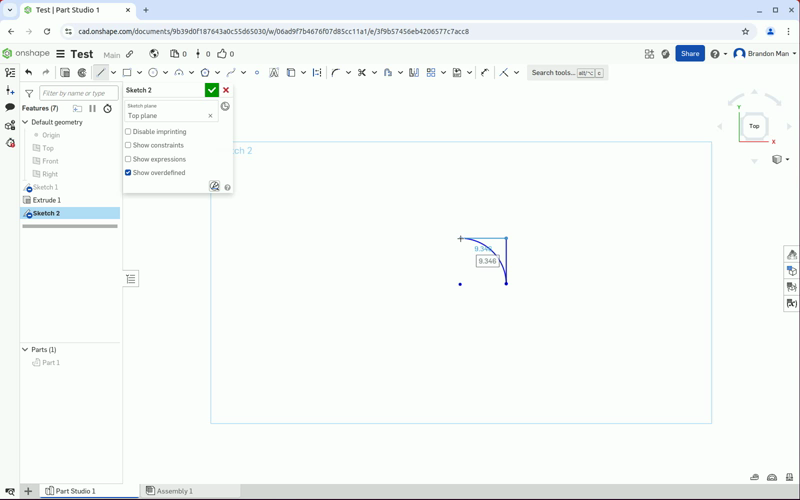
key_up(shift)
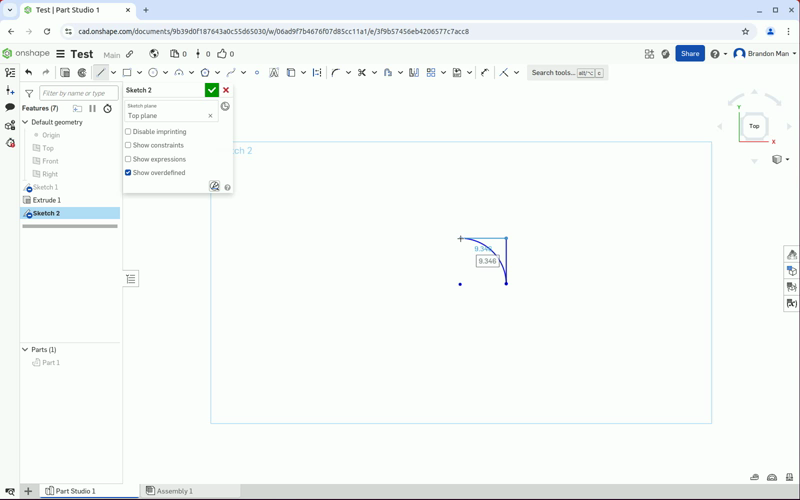
click(460, 238)
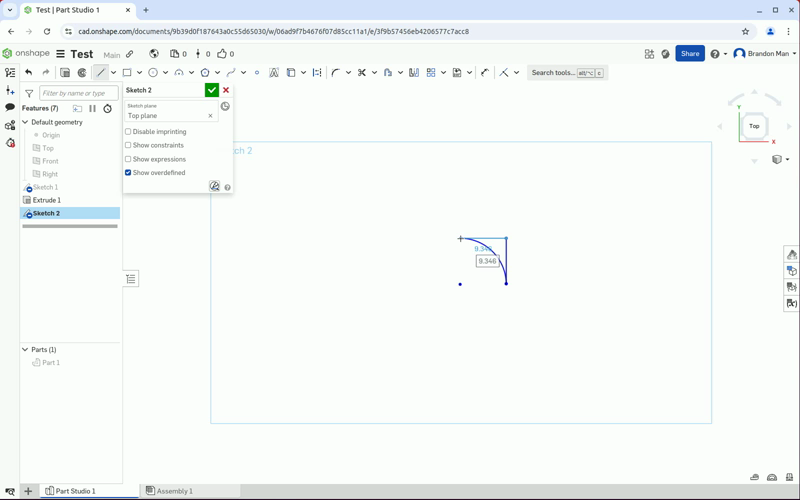
key(esc)
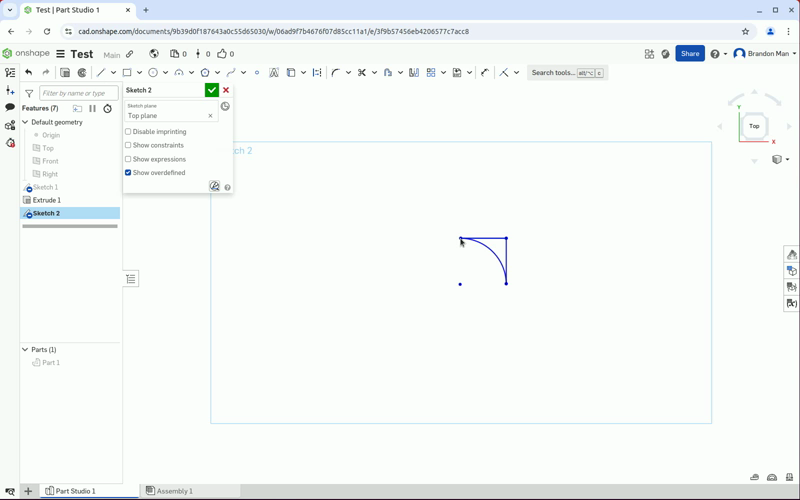
mouse_move(499, 240)
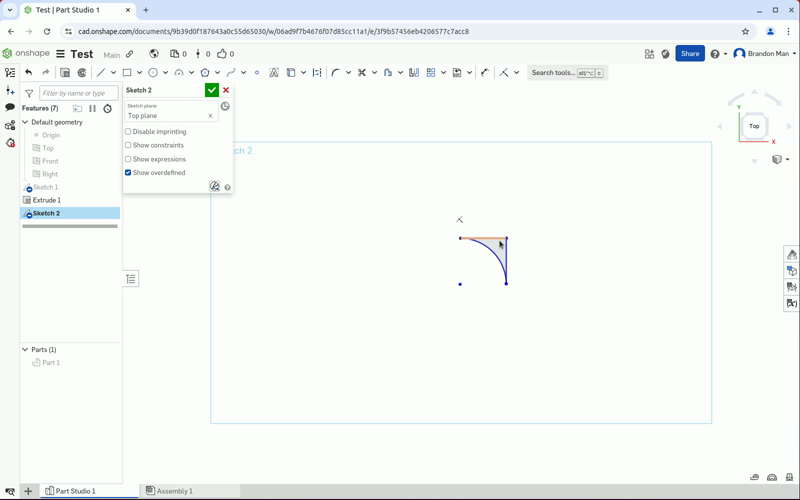
scroll(6)
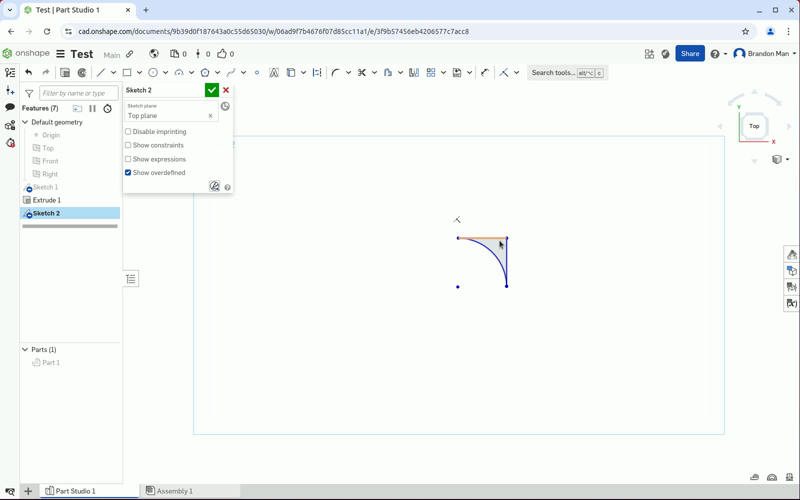
scroll(6)
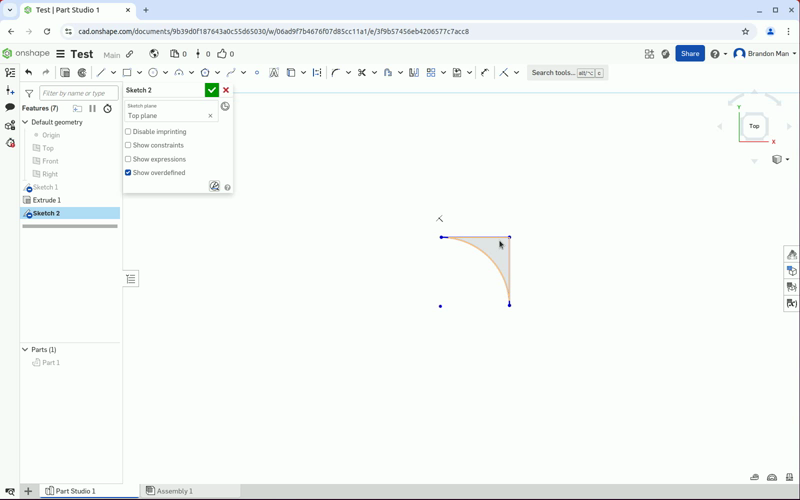
scroll(6)
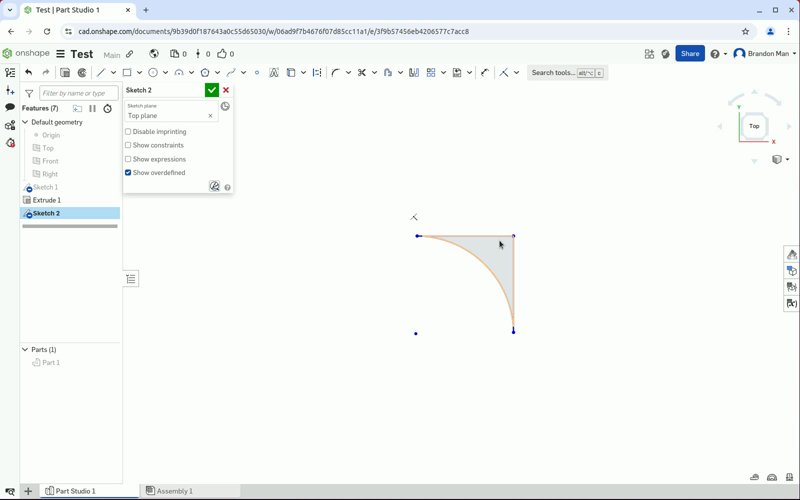
scroll(6)
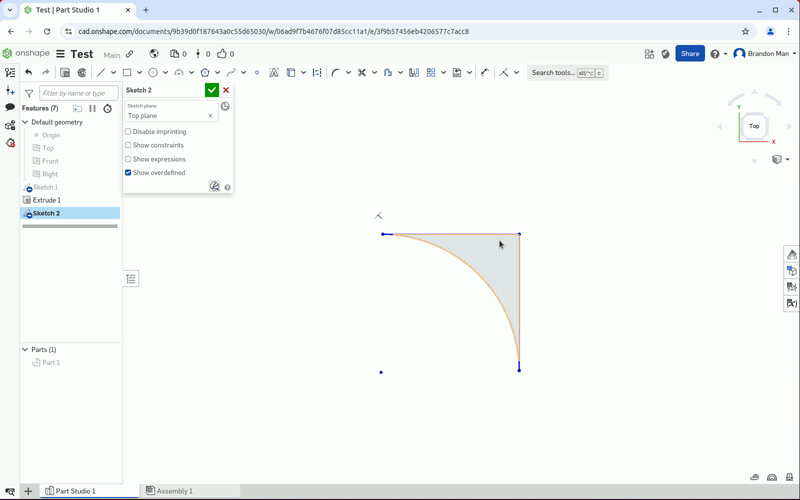
scroll(6)
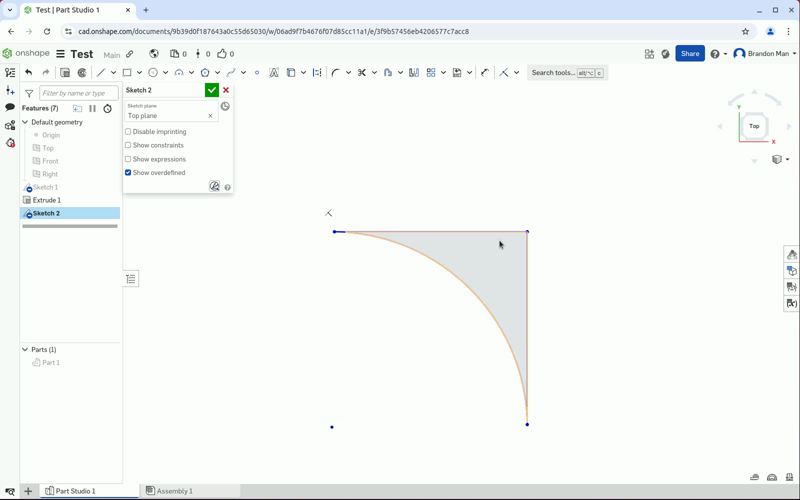
scroll(6)
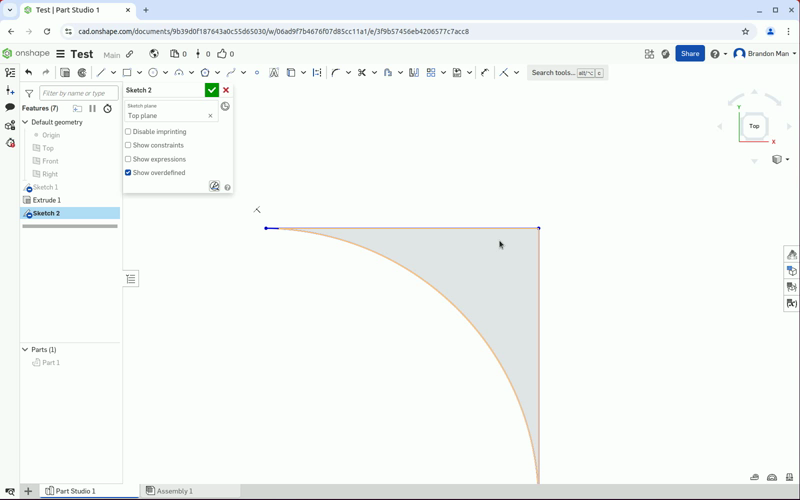
scroll(6)
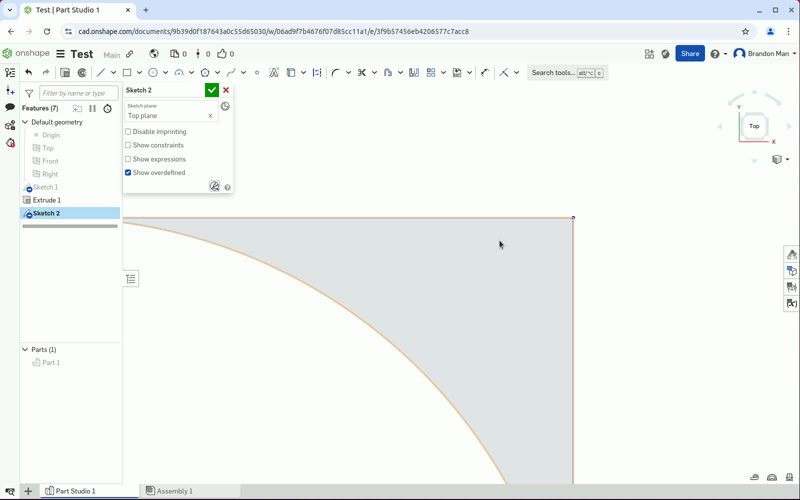
click(499, 240)
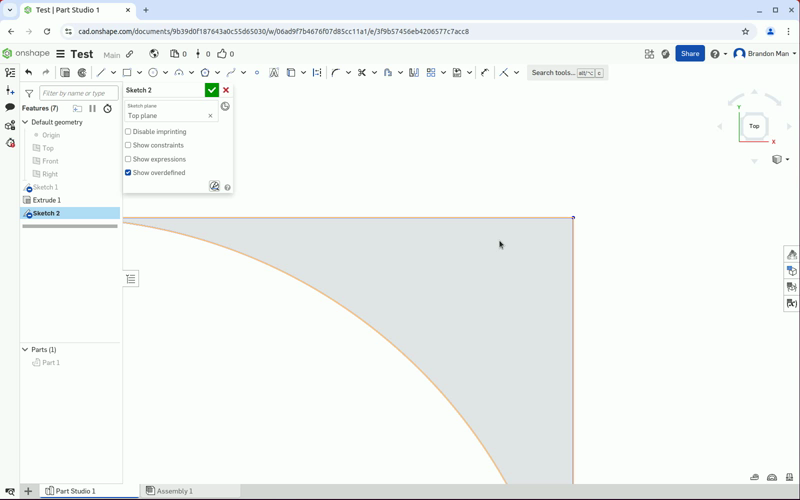
scroll(-6)
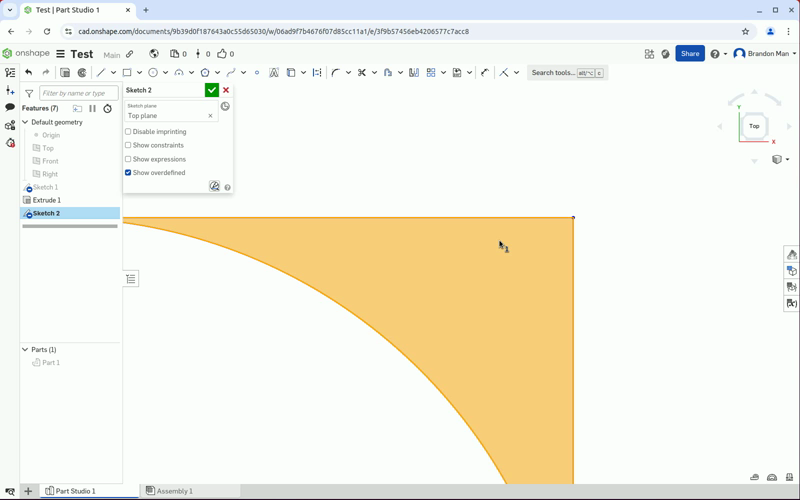
scroll(-6)
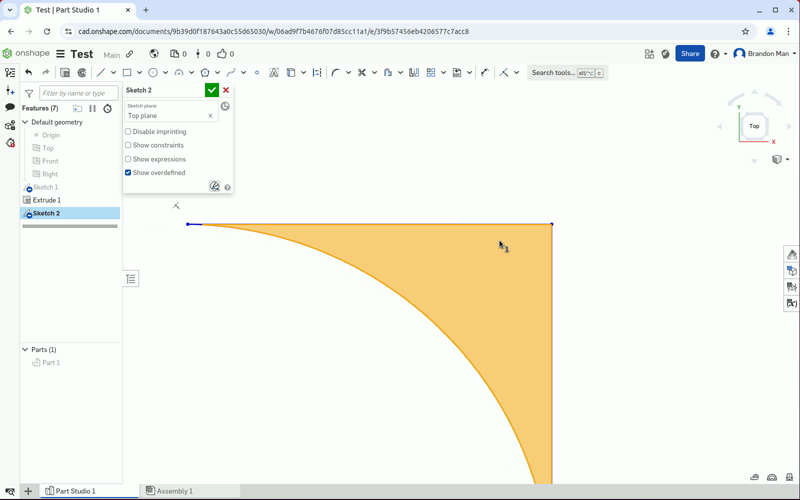
scroll(-6)
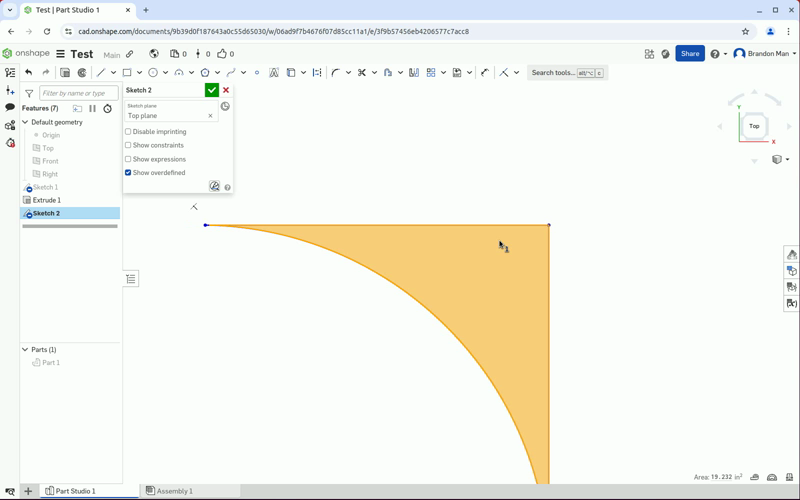
scroll(-6)
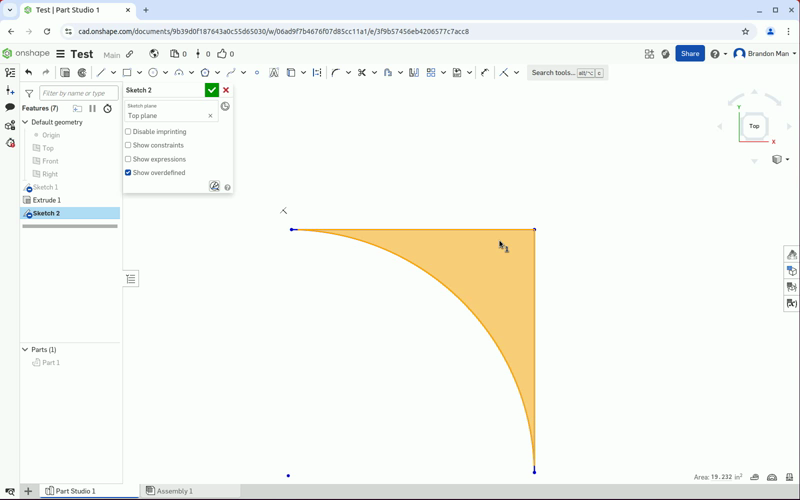
scroll(-6)
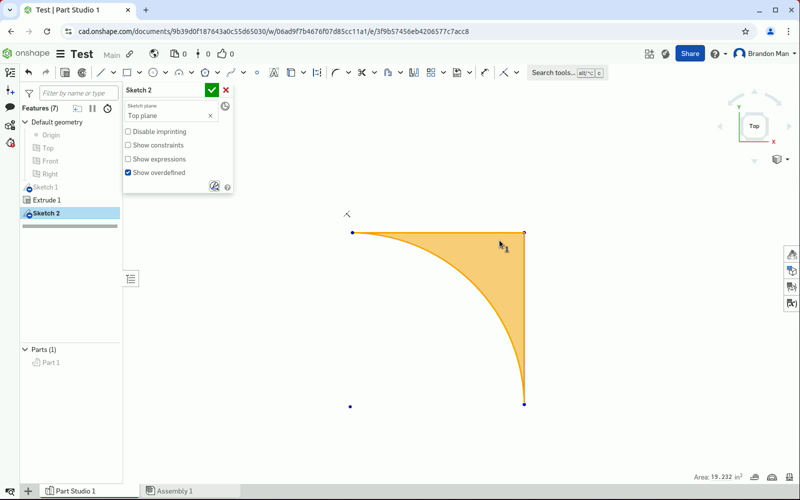
scroll(-6)
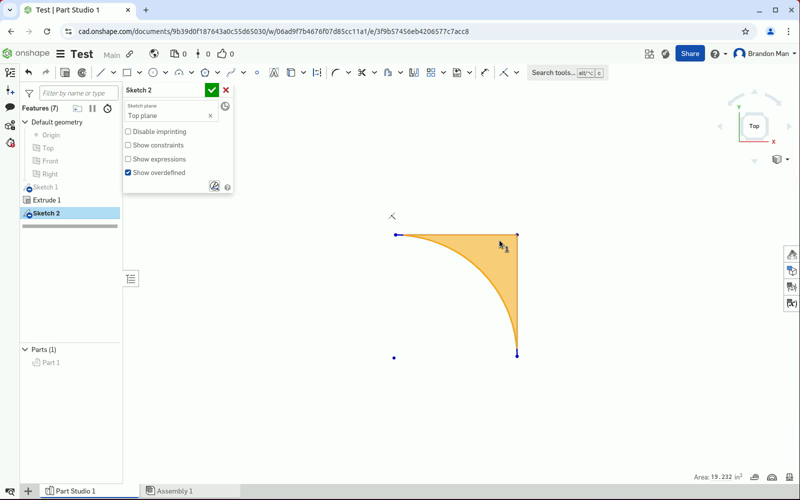
scroll(-6)
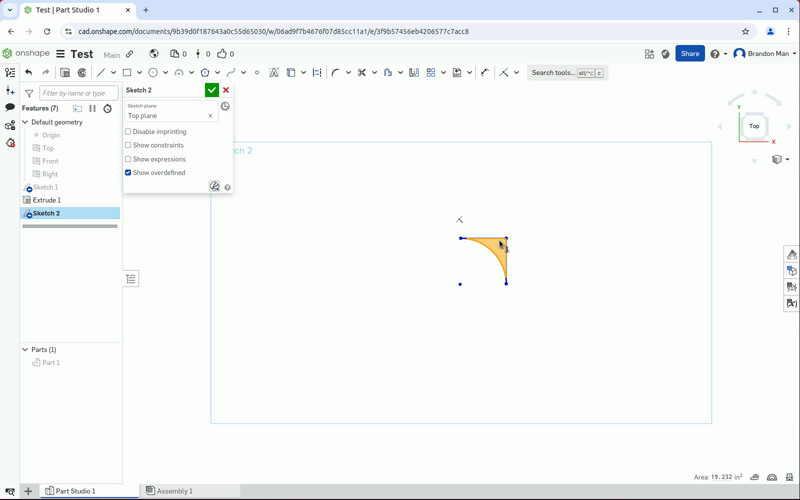
mouse_move(73, 352)
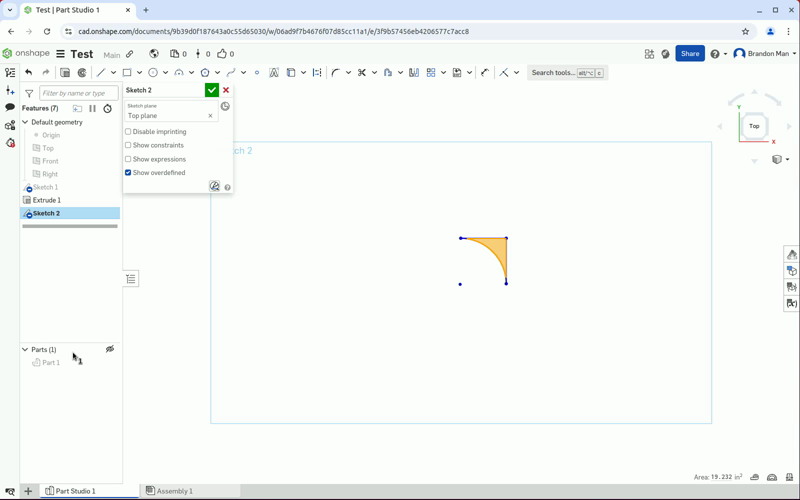
key(shift+y)
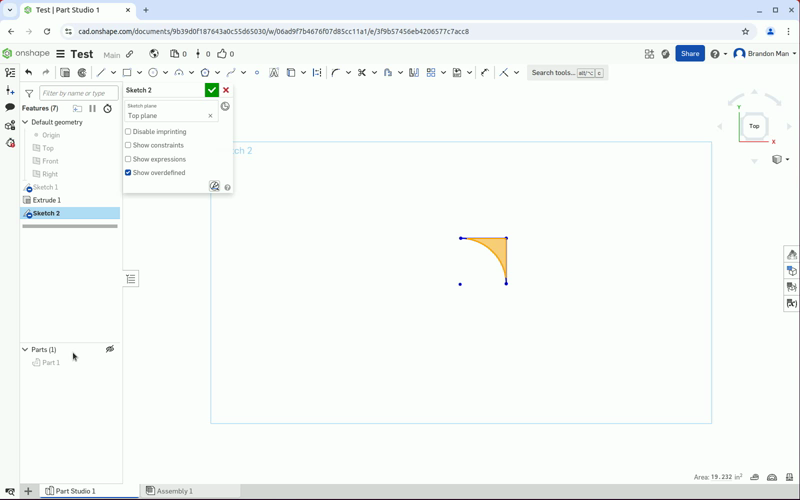
key(shift+e)
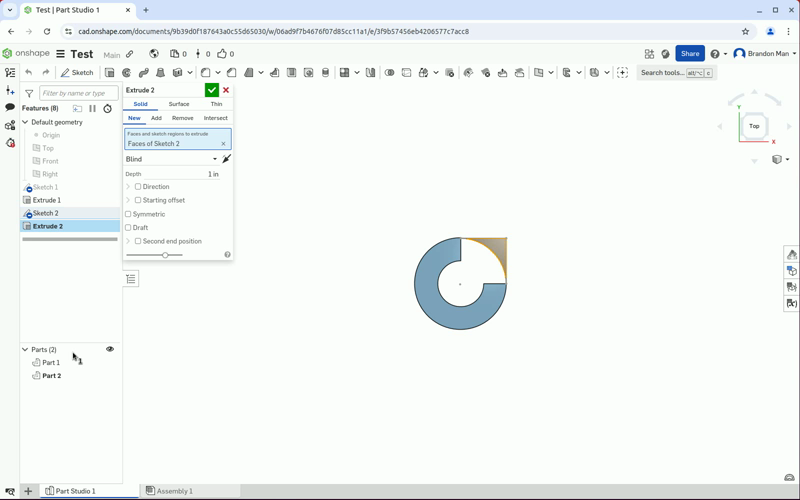
mouse_move(143, 106)
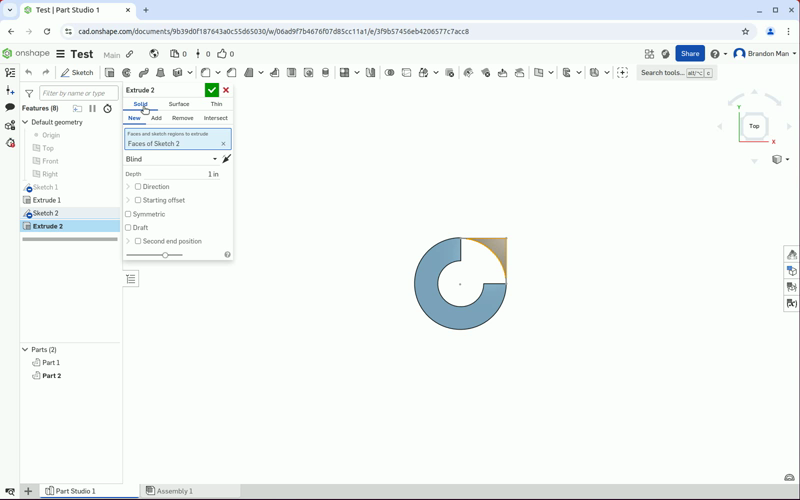
click(143, 106)
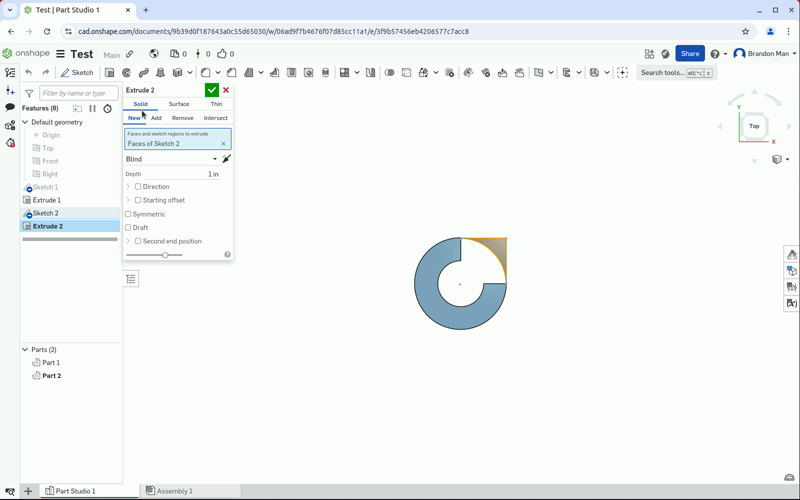
mouse_move(137, 120)
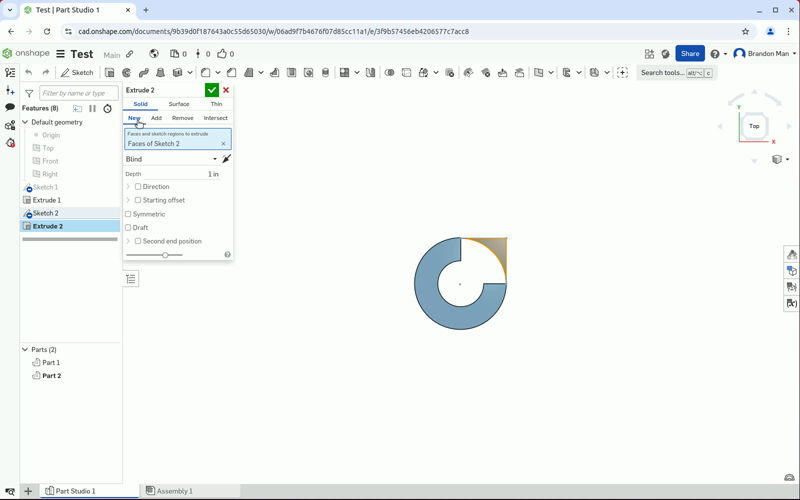
click(137, 120)
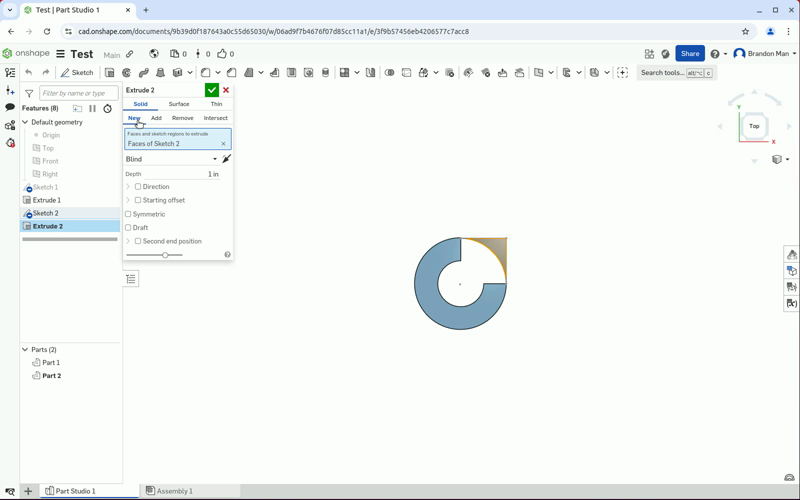
key(tab, 4)
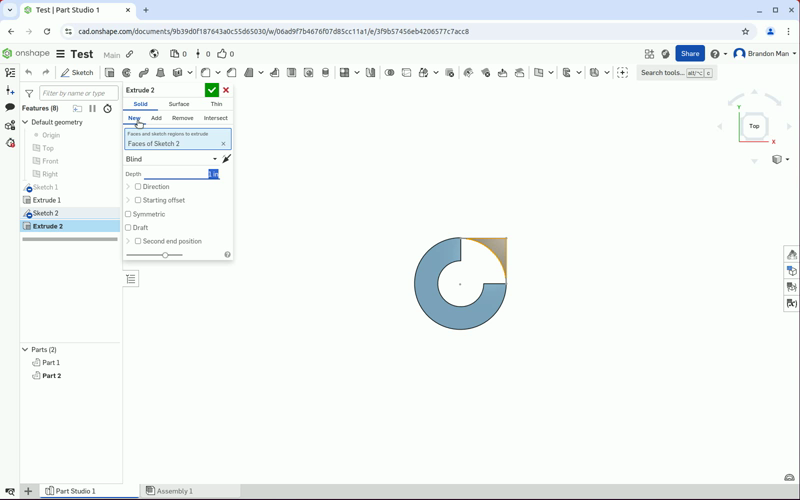
text(12.036)
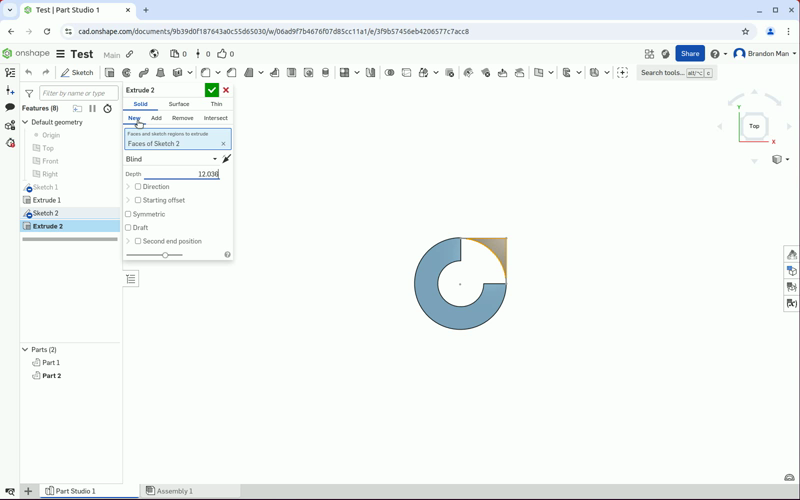
key(enter)
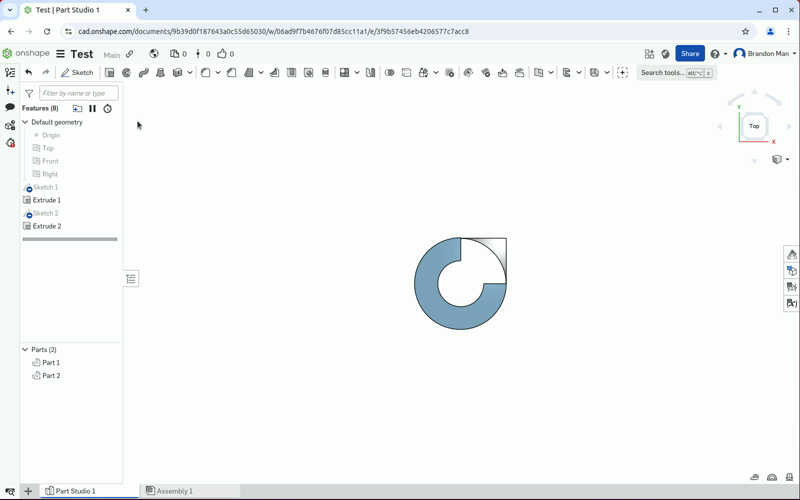
key(shift+h)
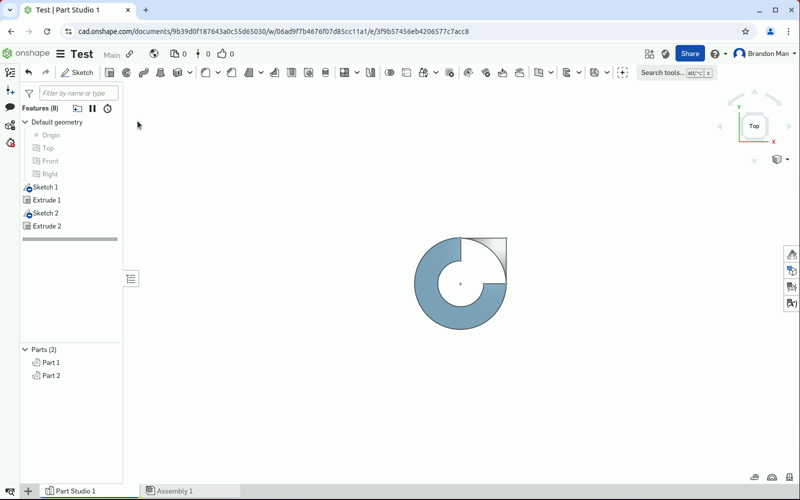
key(shift+h)
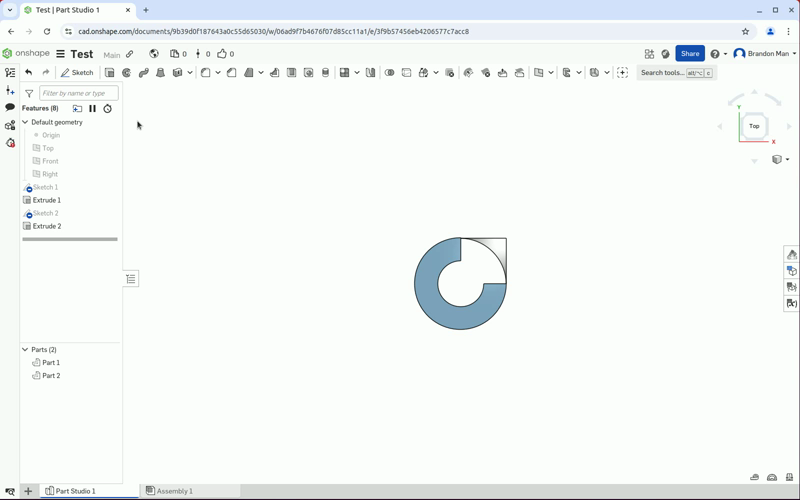
mouse_move(73, 189)
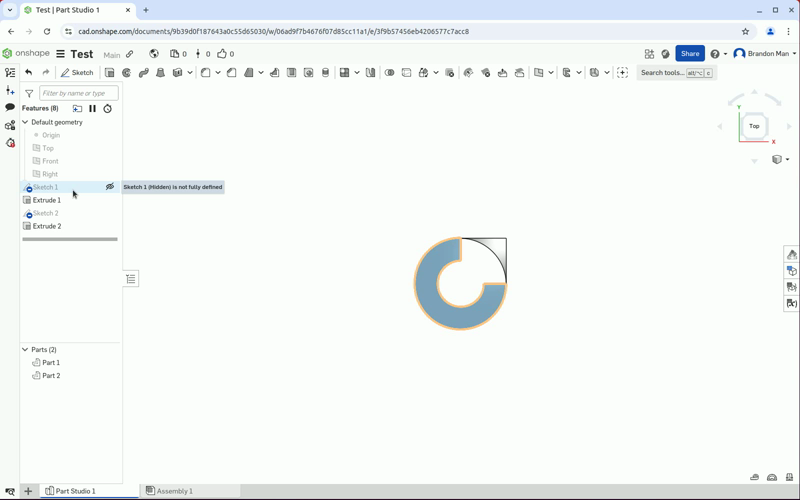
click(73, 189)
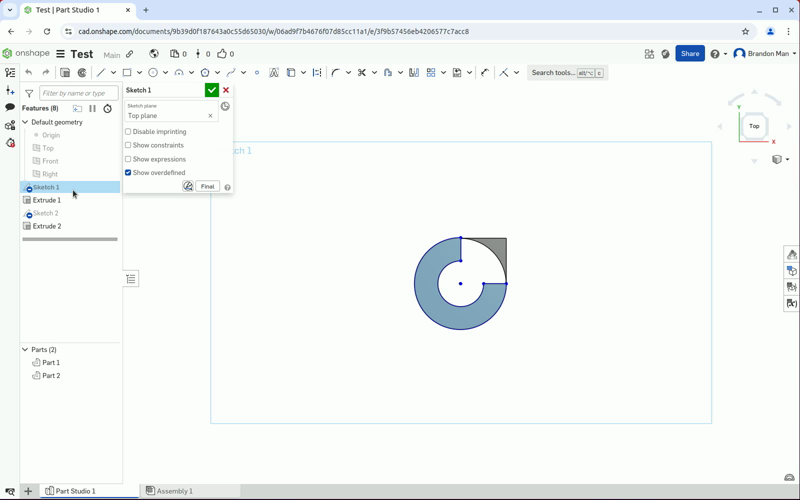
mouse_move(229, 92)
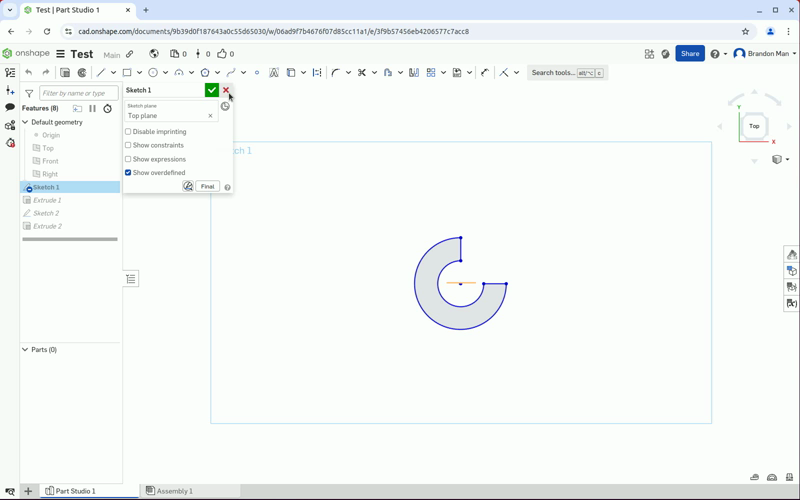
click(229, 92)
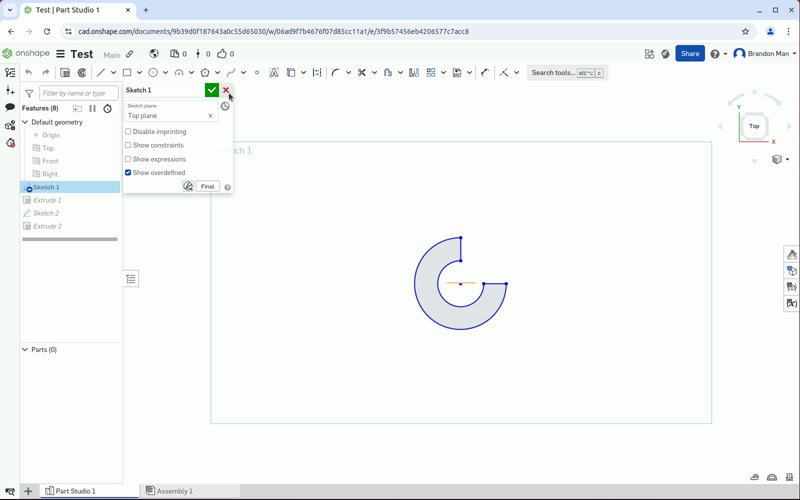
key(shift+s)
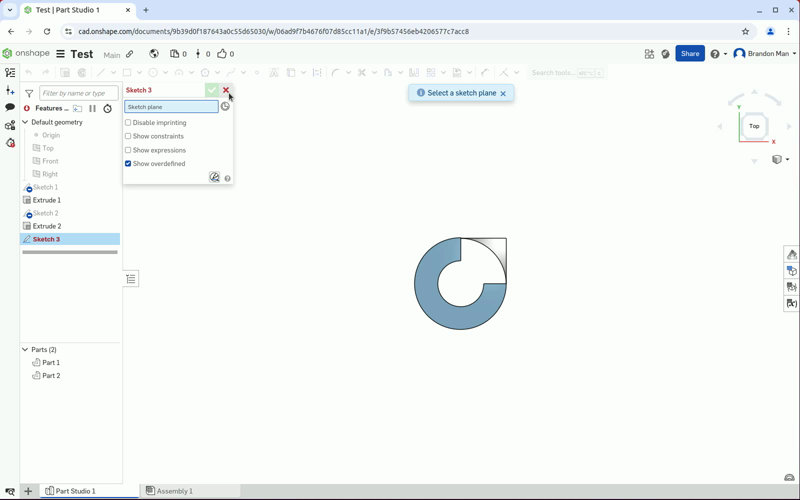
mouse_move(73, 150)
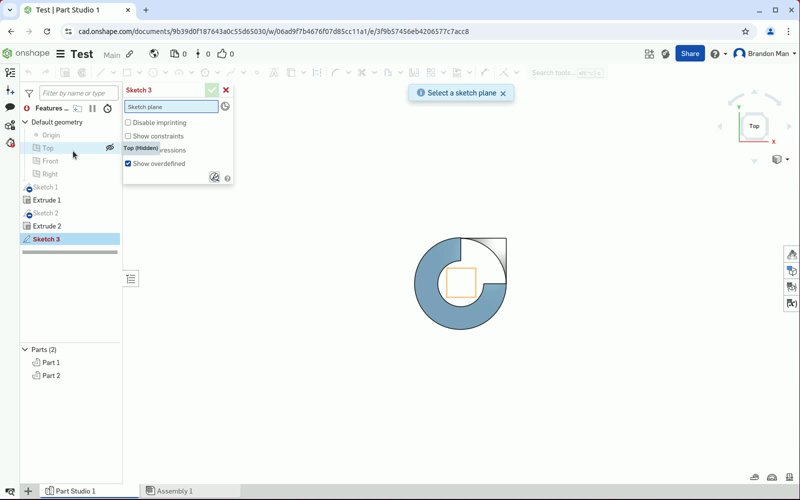
click(73, 150)
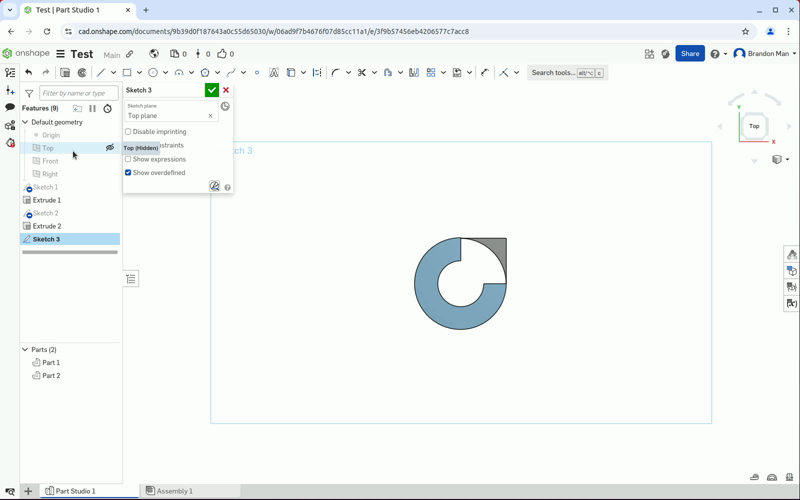
mouse_move(73, 352)
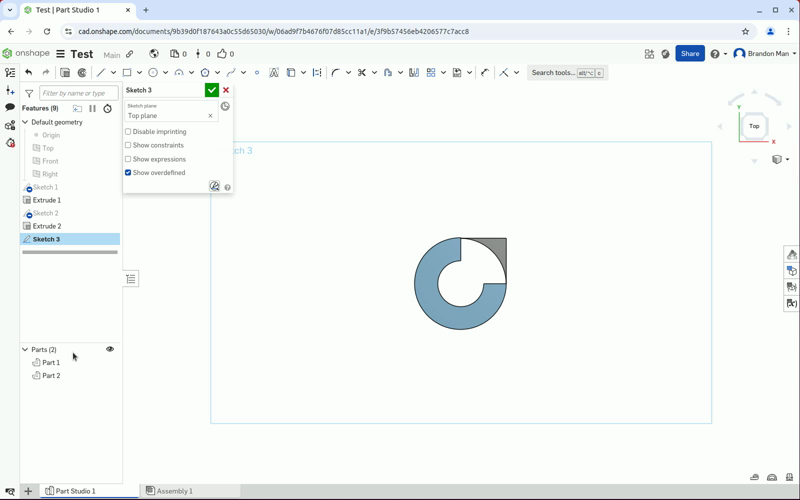
key(y)
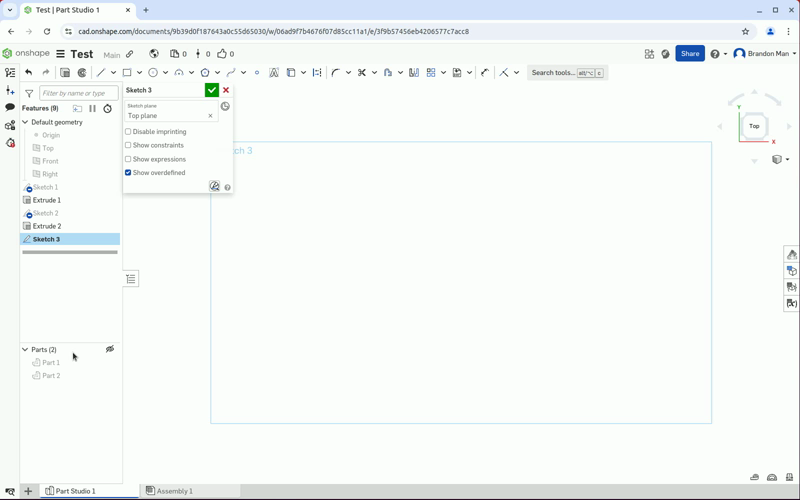
key(l)
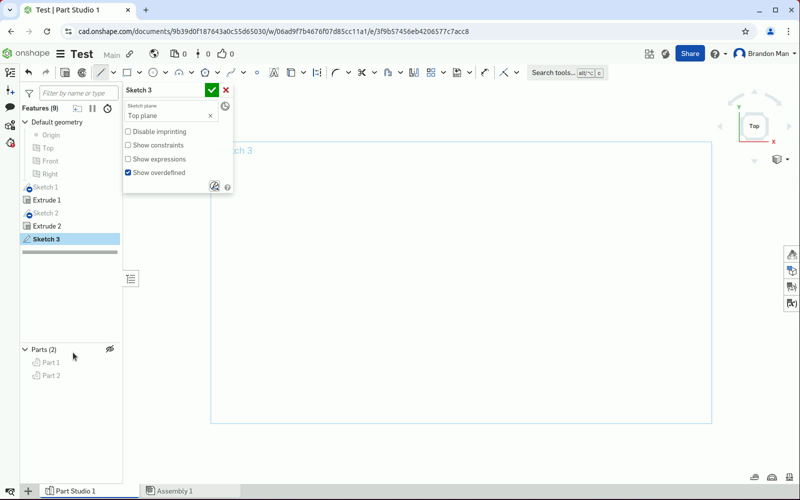
key_down(shift)
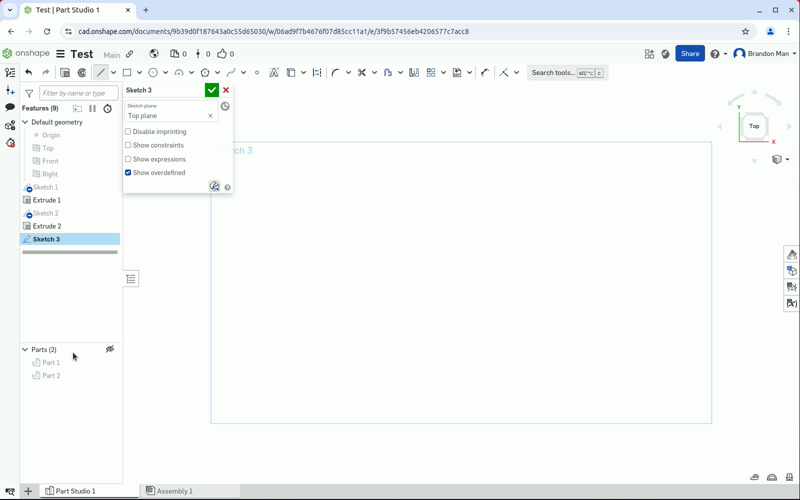
mouse_move(460, 260)
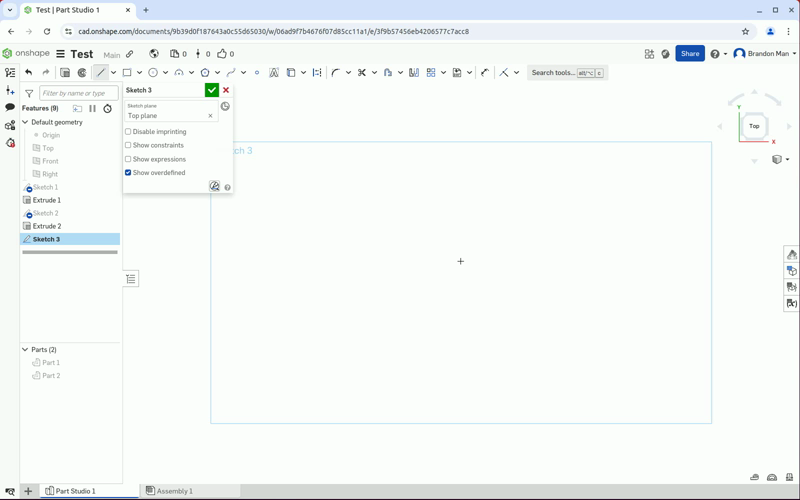
click(460, 260)
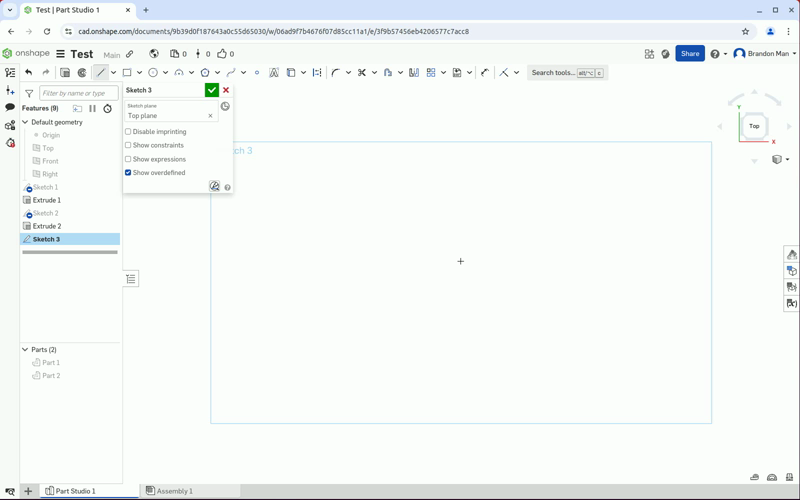
key_up(shift)
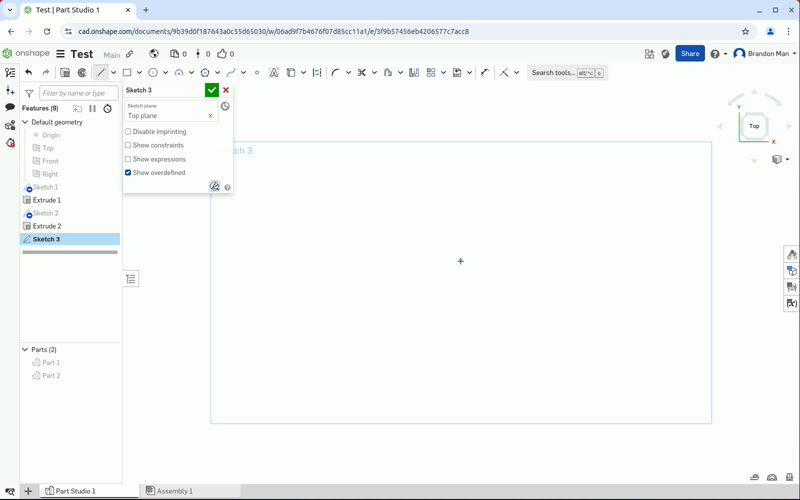
key_down(shift)
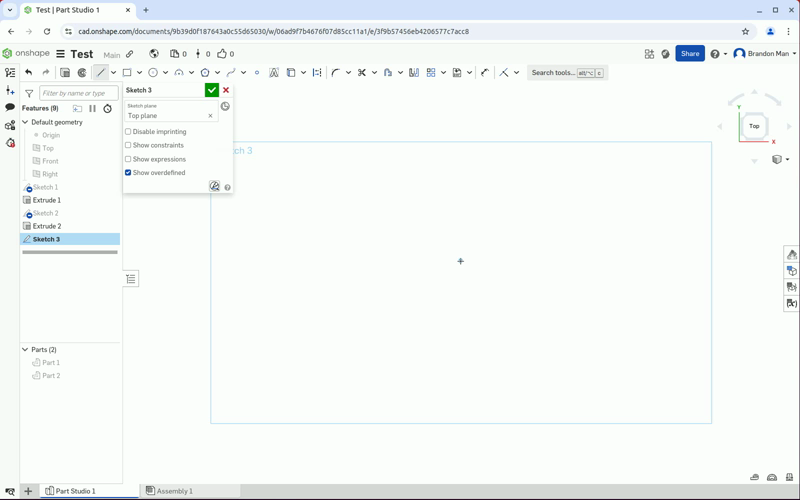
mouse_move(490, 260)
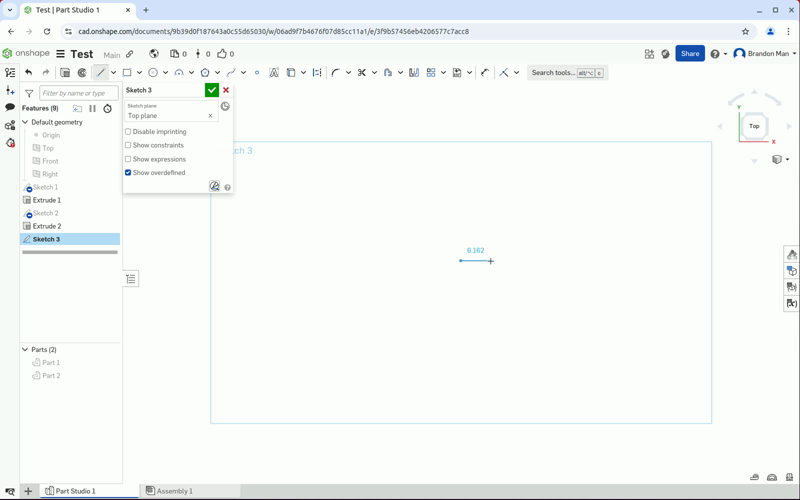
mouse_move(460, 237)
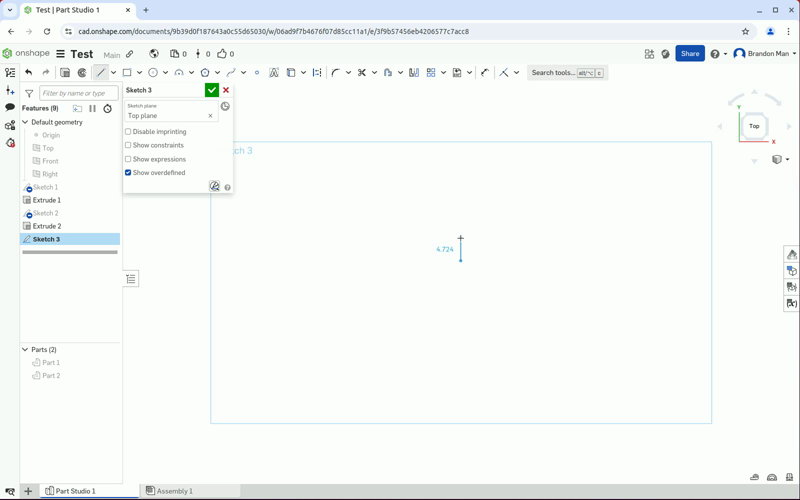
click(460, 237)
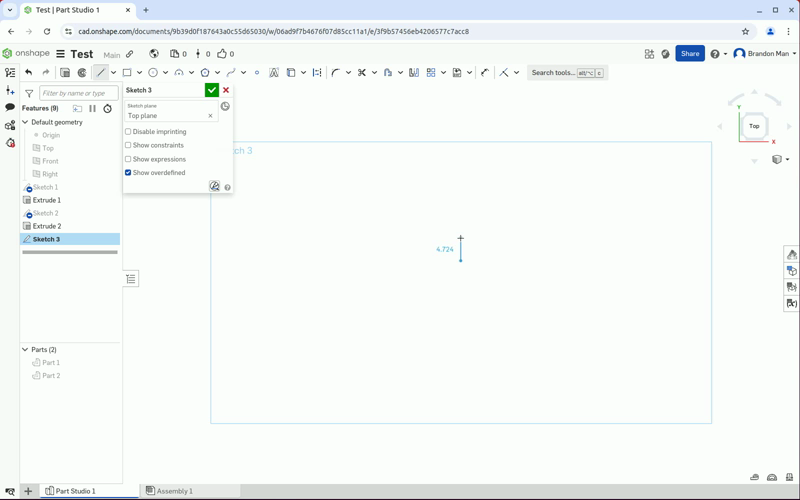
key_up(shift)
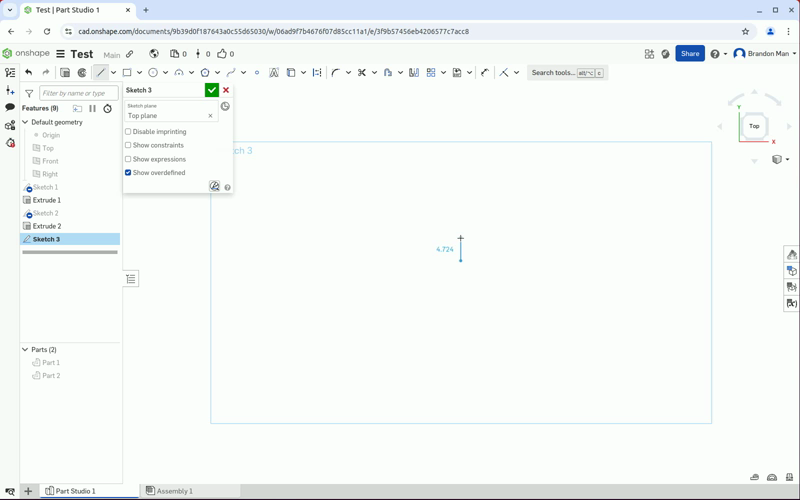
key(esc)
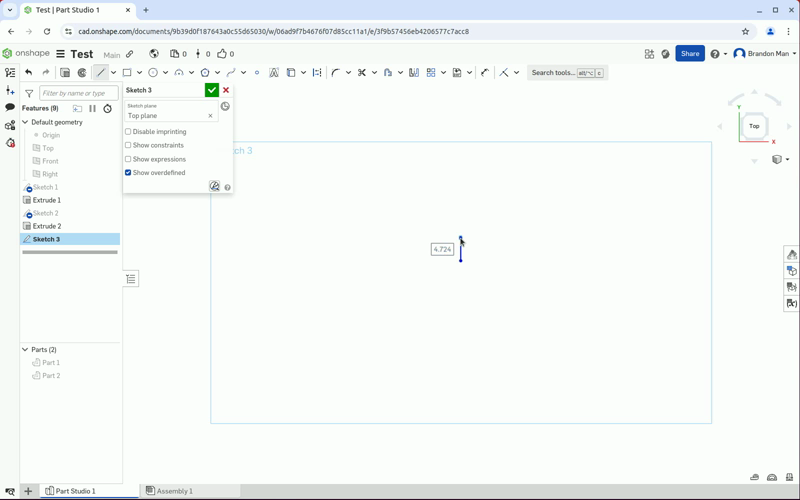
key(a)
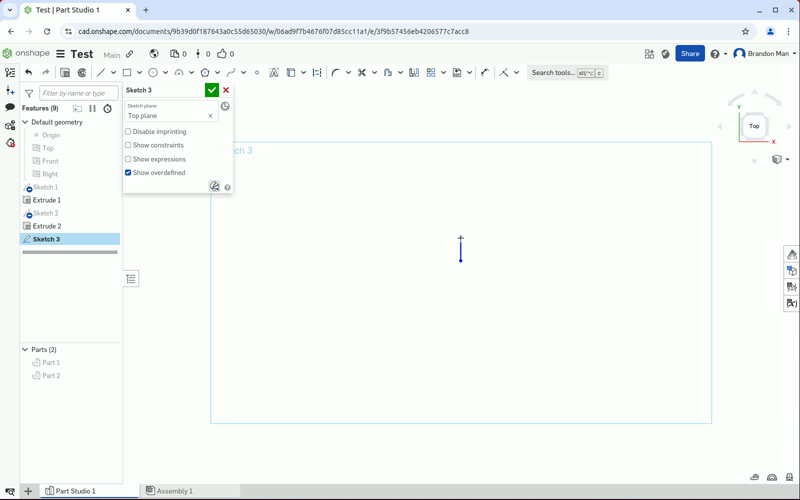
mouse_move(460, 237)
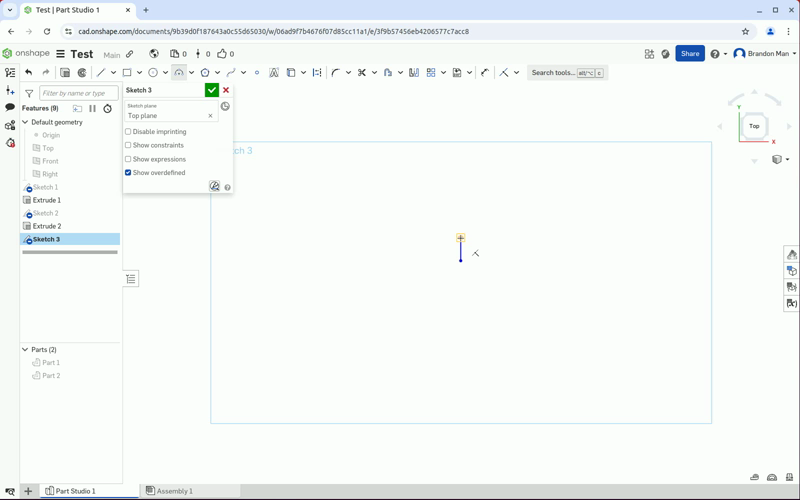
click(460, 237)
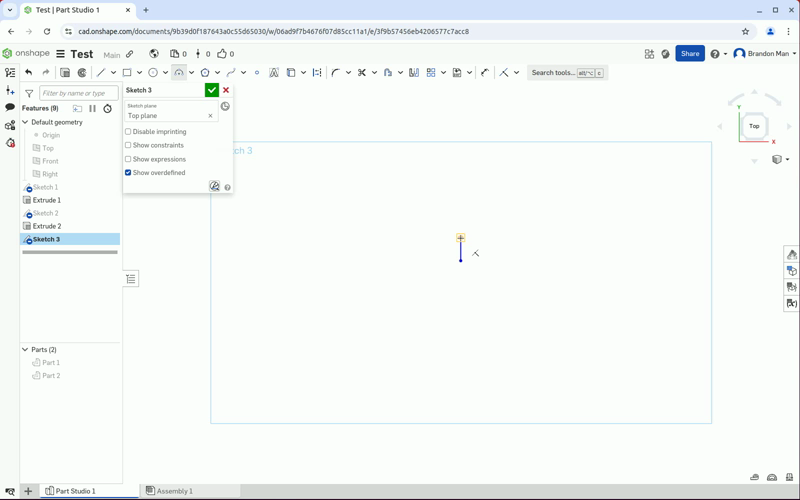
key_down(shift)
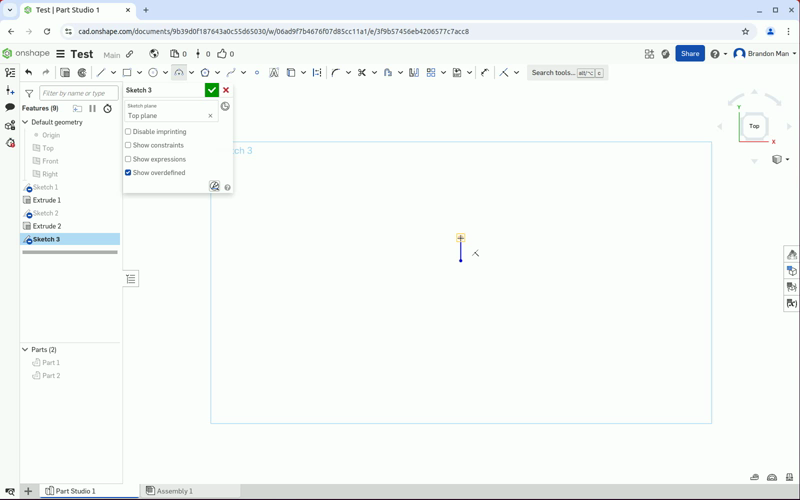
mouse_move(506, 283)
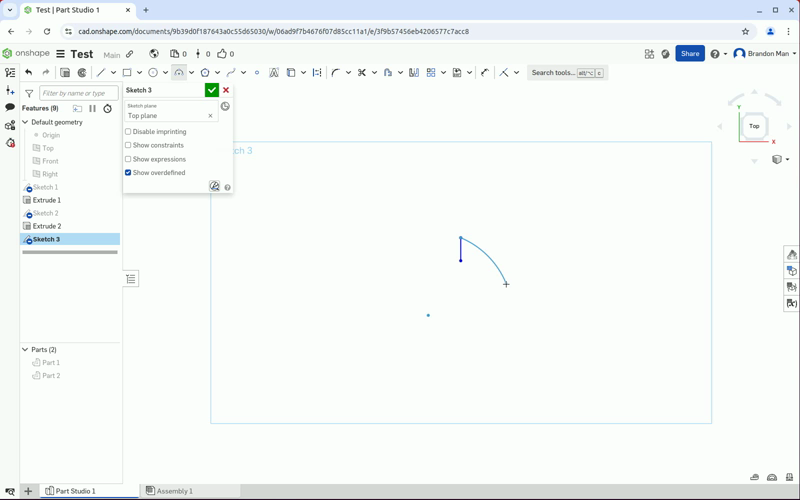
click(506, 283)
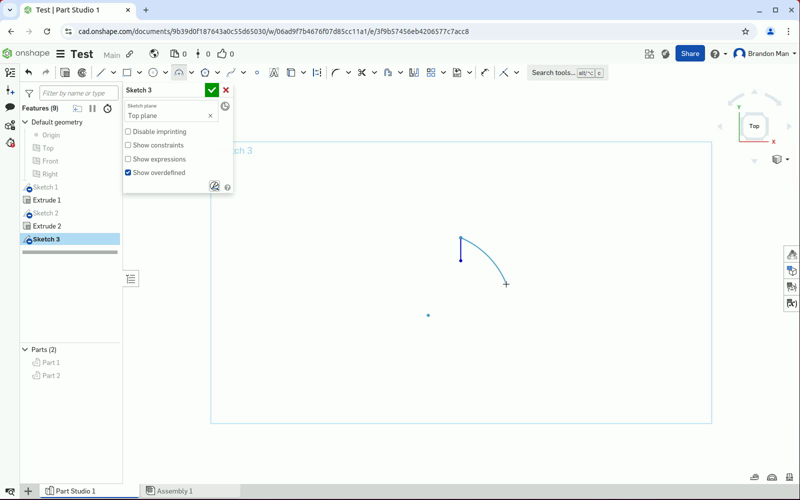
mouse_move(427, 315)
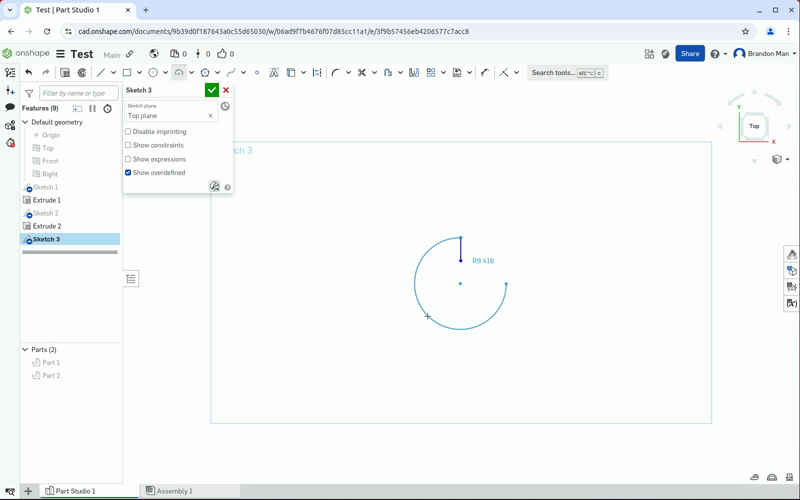
click(427, 315)
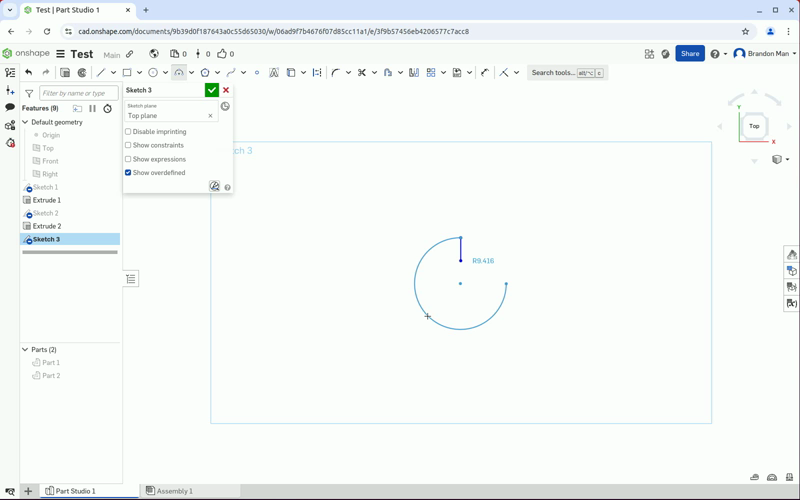
key_up(shift)
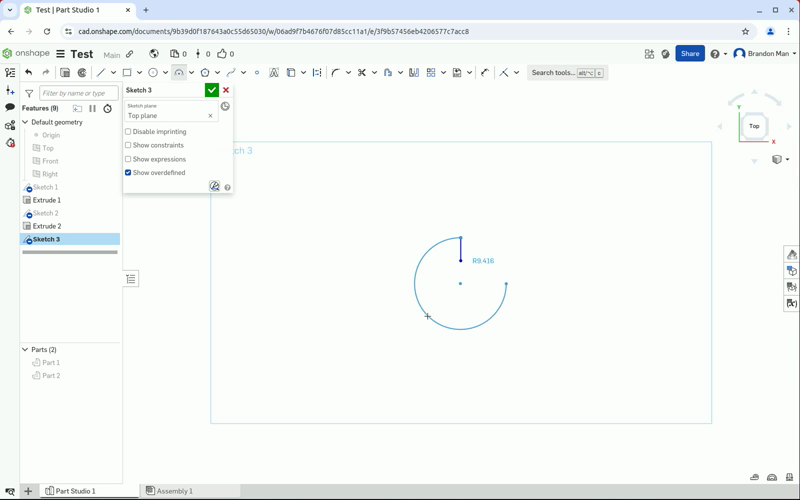
key(esc)
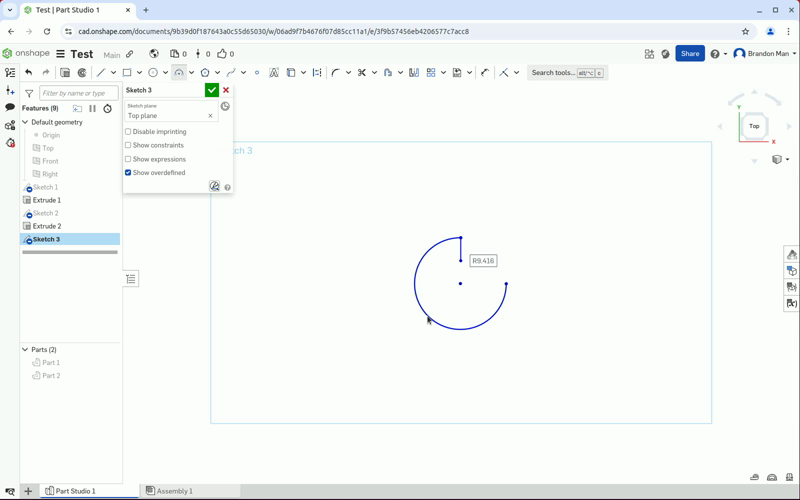
key(l)
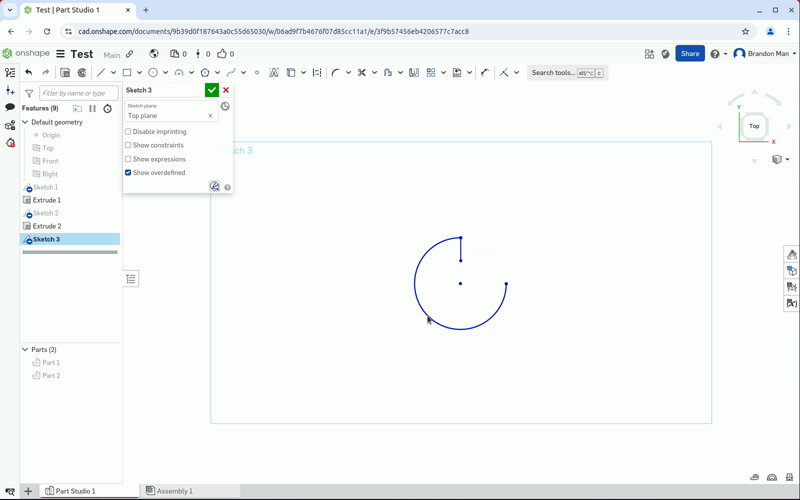
mouse_move(506, 283)
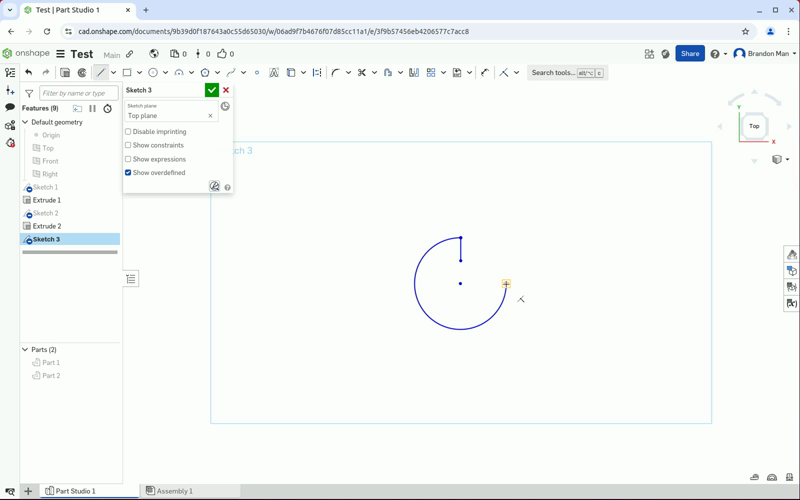
click(506, 283)
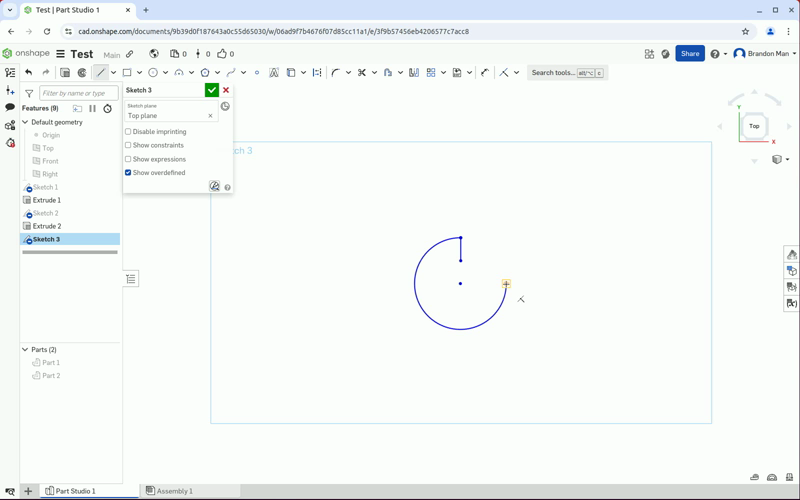
key_down(shift)
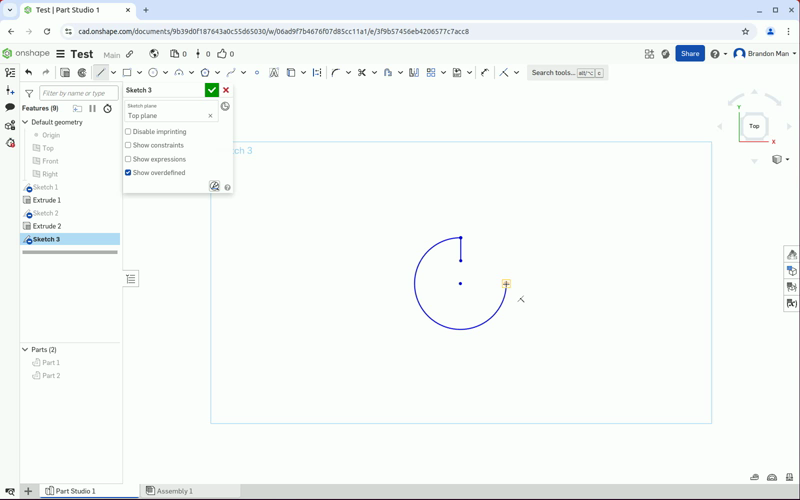
mouse_move(536, 283)
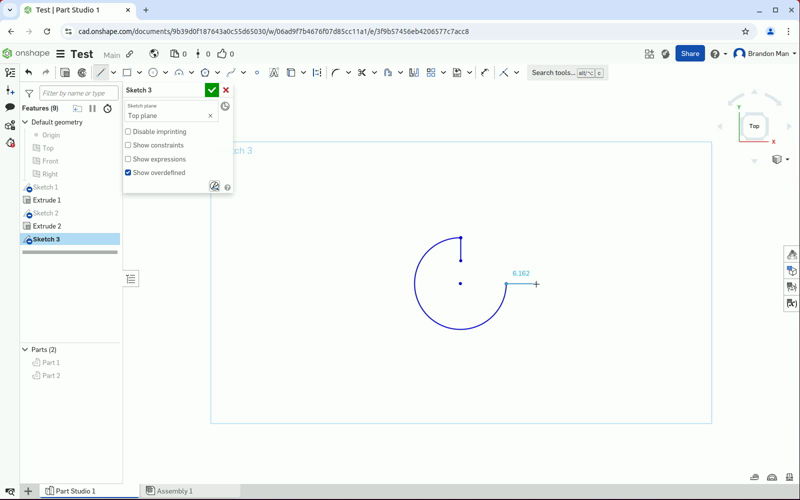
mouse_move(483, 283)
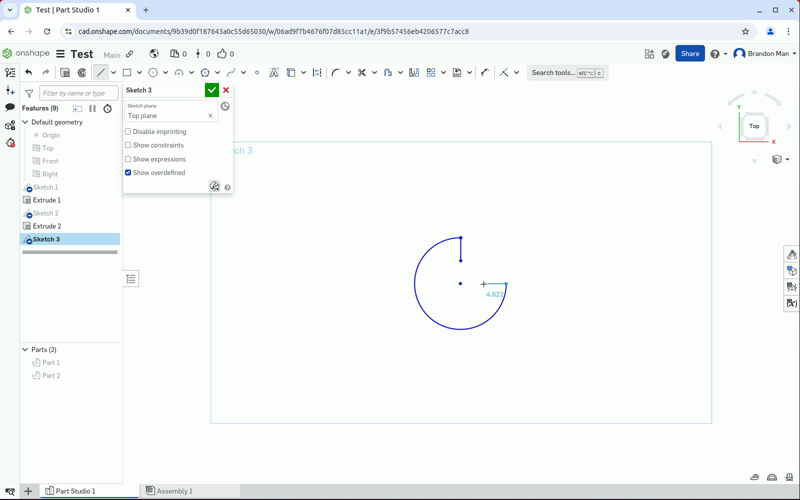
click(483, 283)
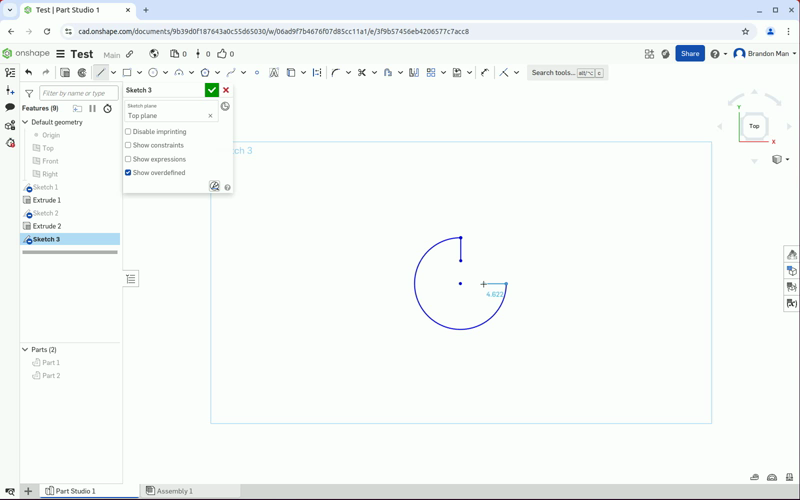
key_up(shift)
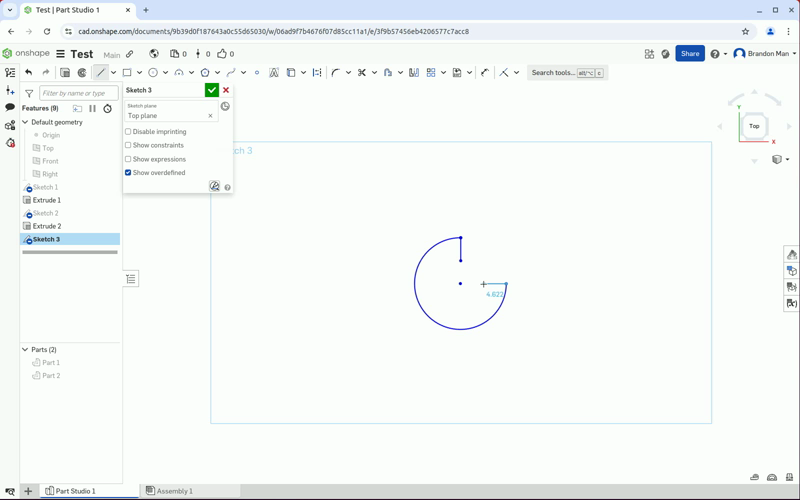
key(esc)
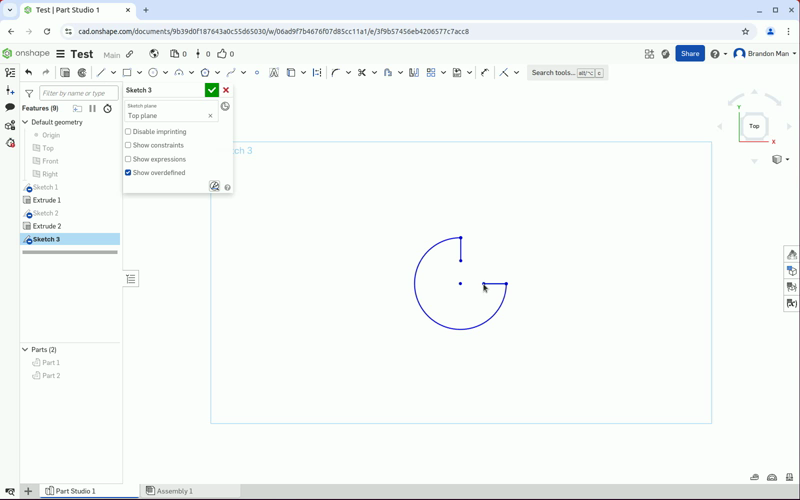
key(a)
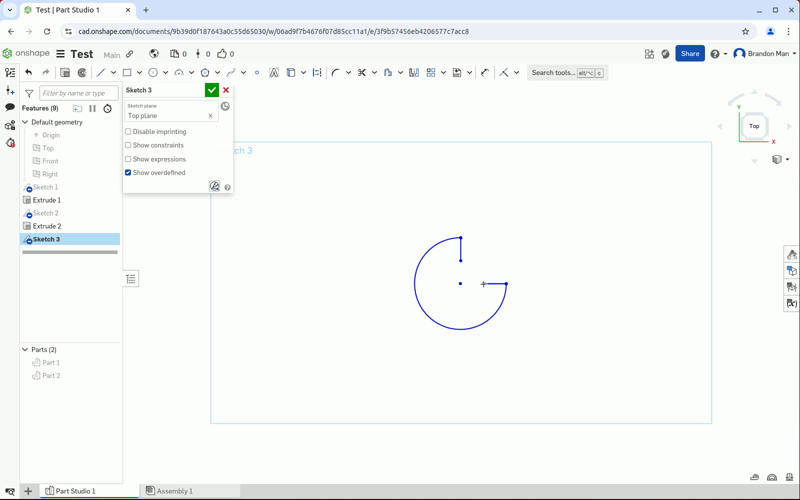
mouse_move(483, 283)
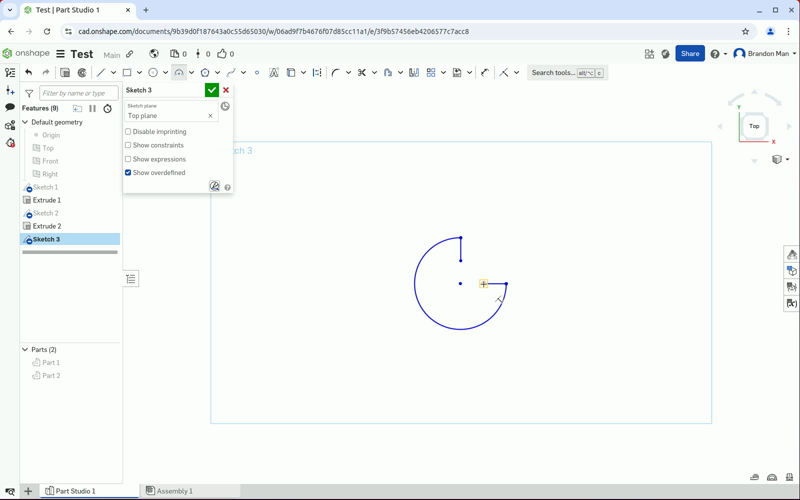
click(483, 283)
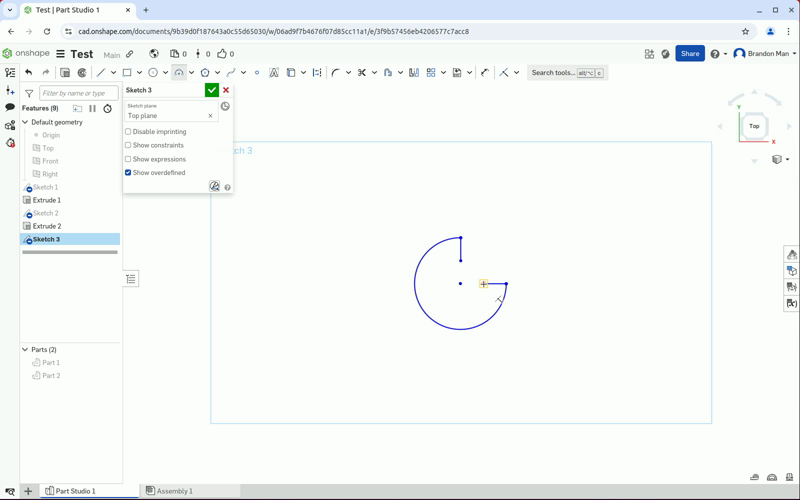
mouse_move(460, 260)
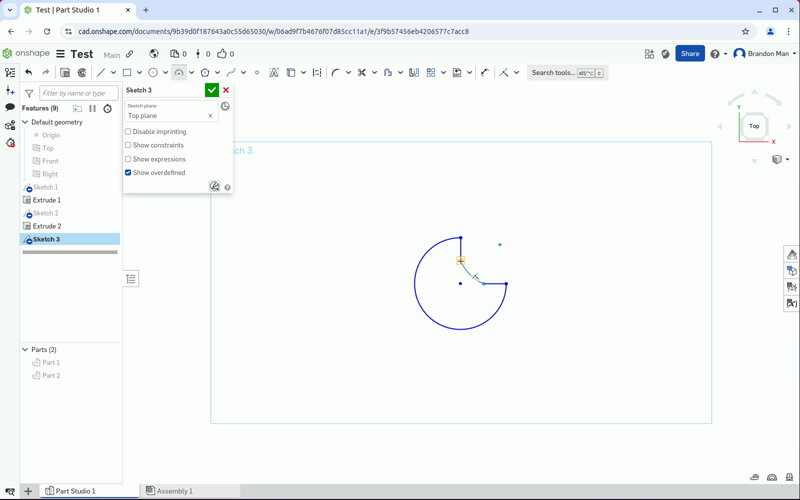
click(460, 260)
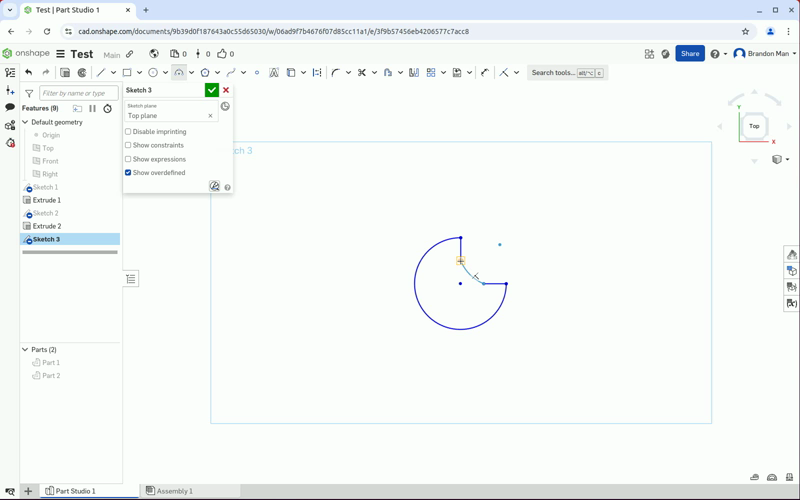
key_down(shift)
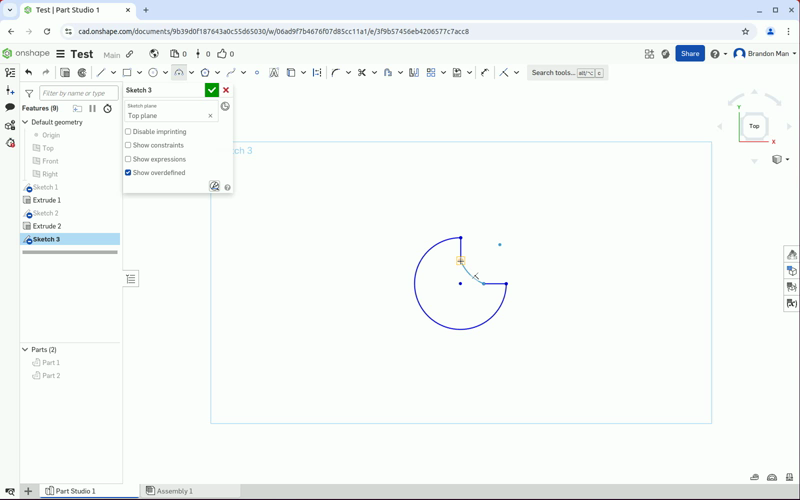
mouse_move(444, 300)
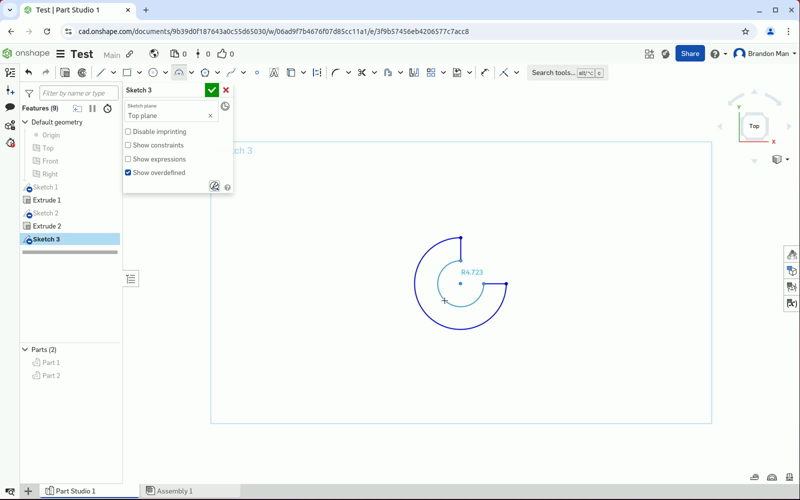
click(444, 300)
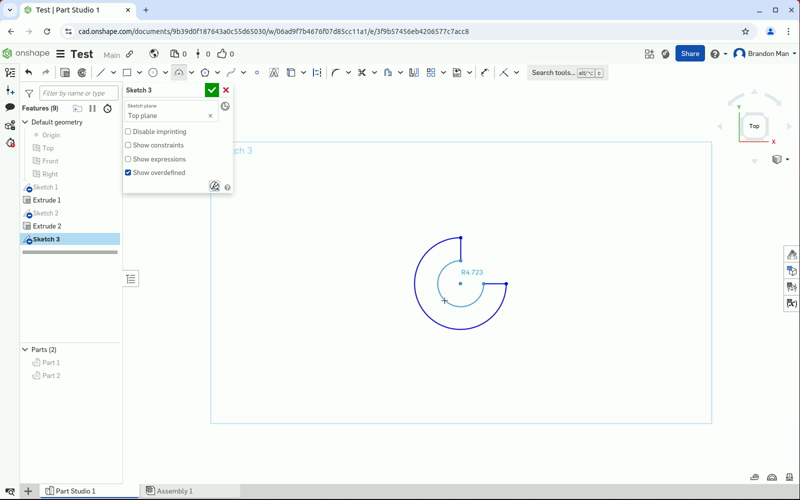
key_up(shift)
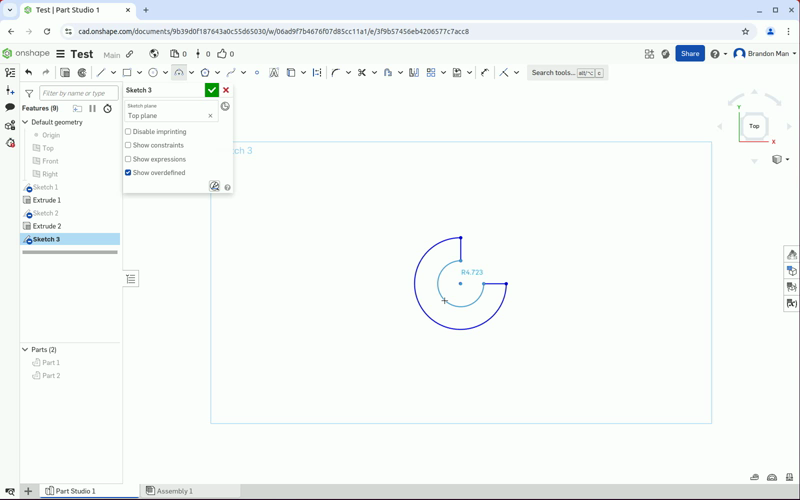
key(esc)
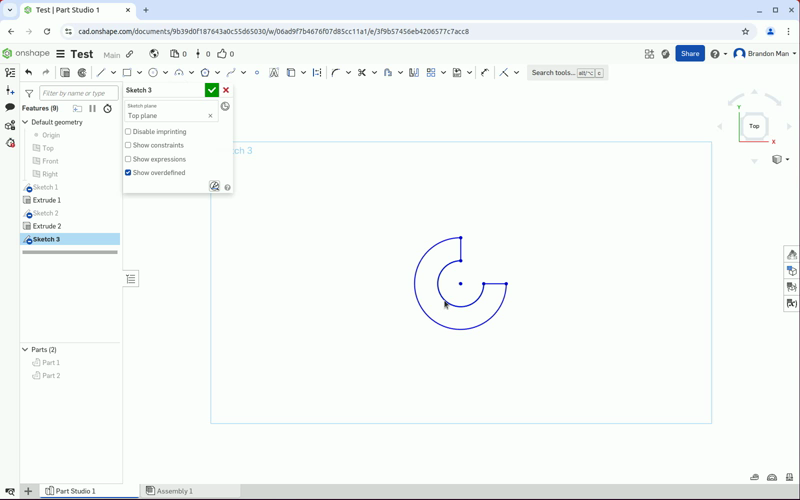
mouse_move(475, 322)
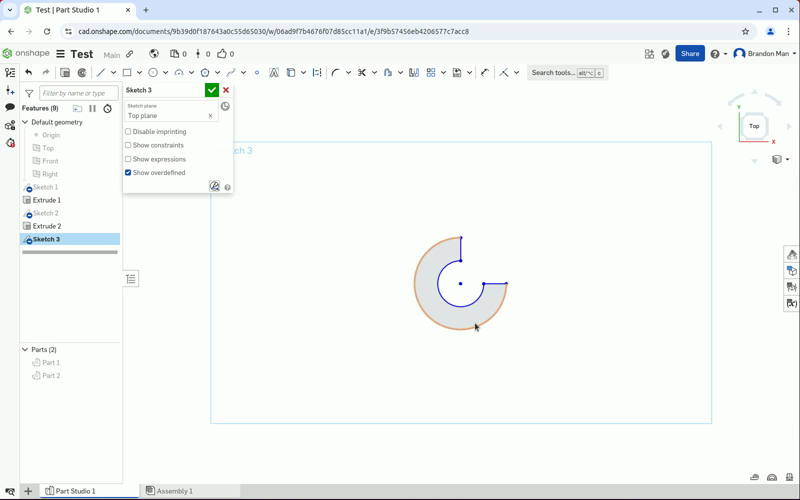
click(475, 322)
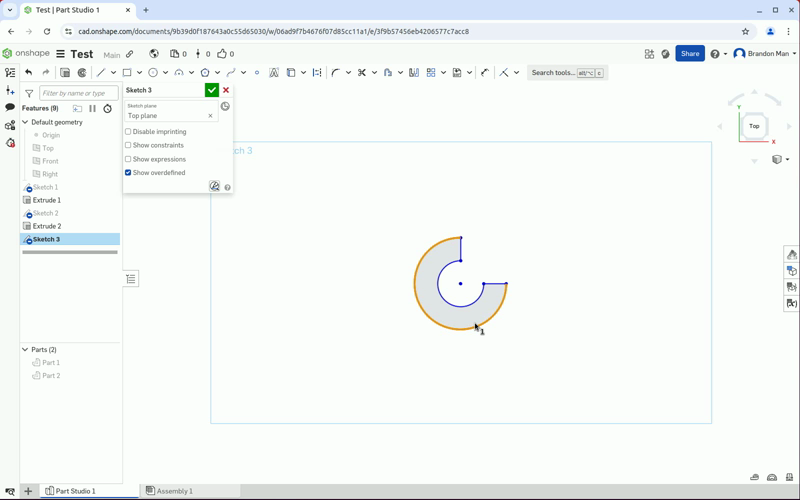
mouse_move(73, 352)
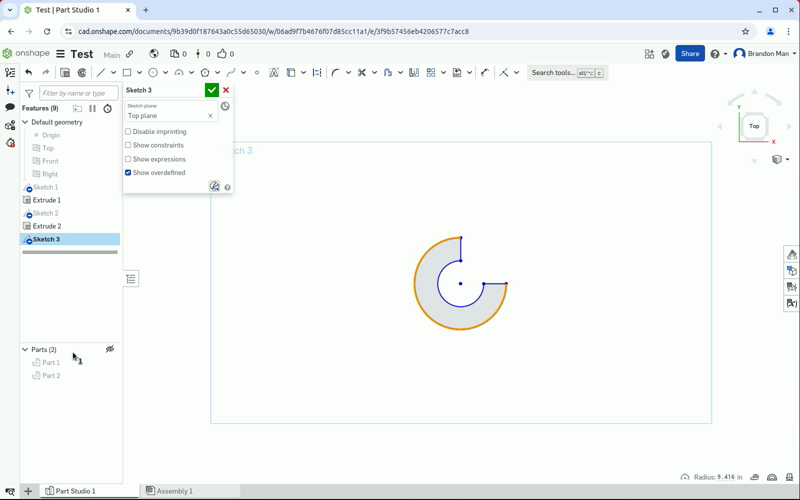
key(shift+y)
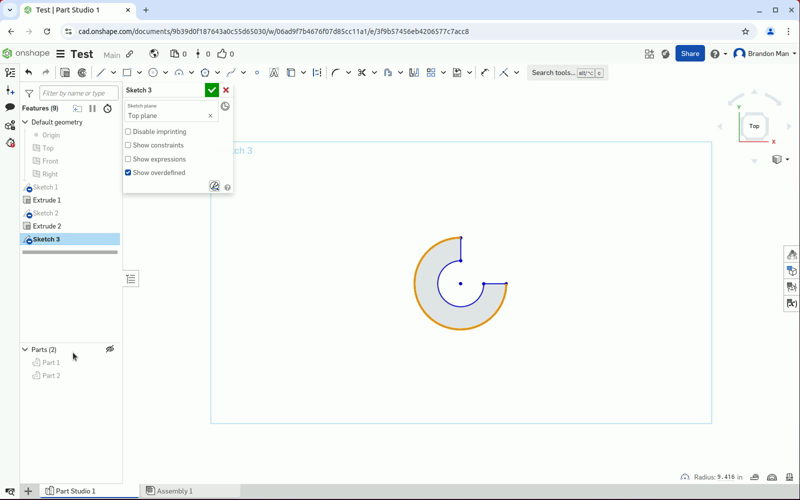
key(shift+e)
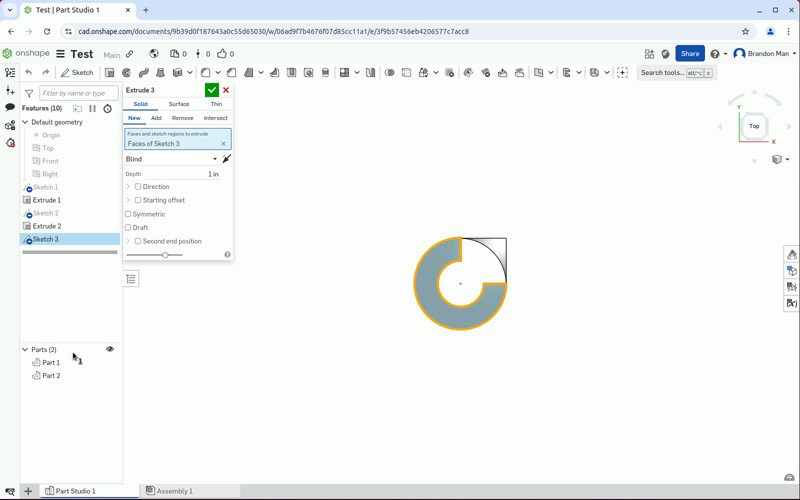
mouse_move(143, 106)
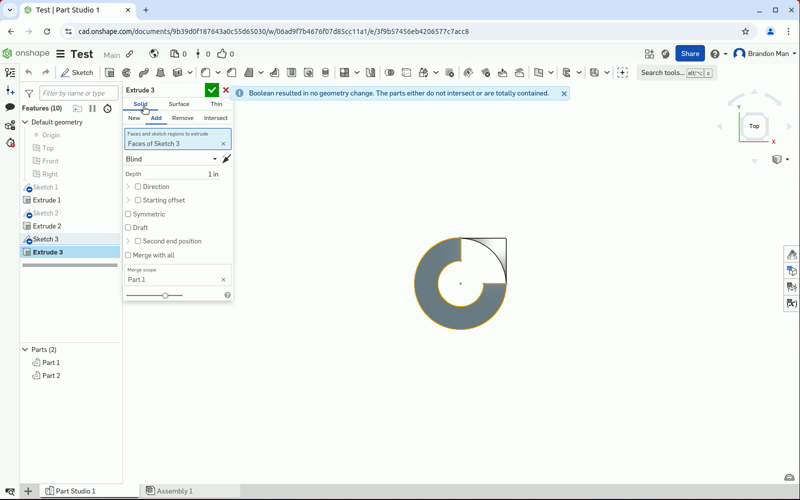
click(143, 106)
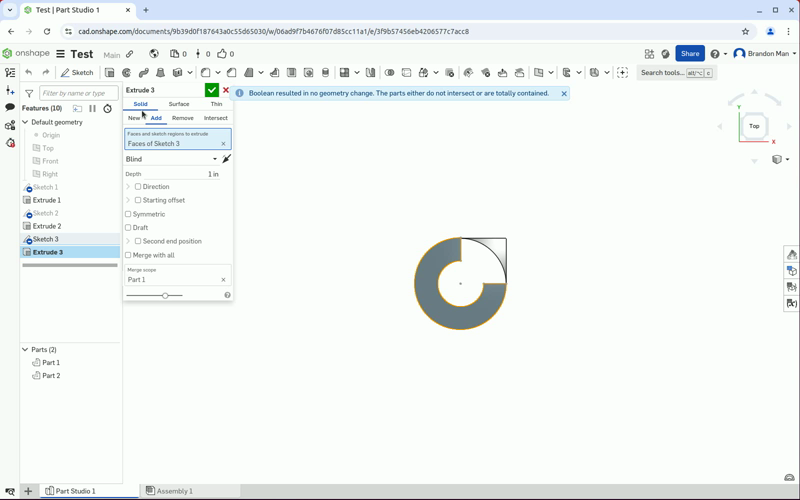
mouse_move(137, 120)
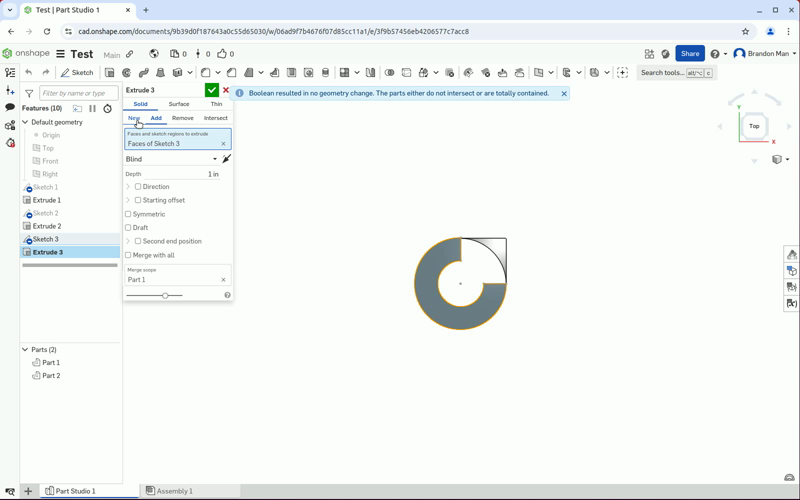
click(137, 120)
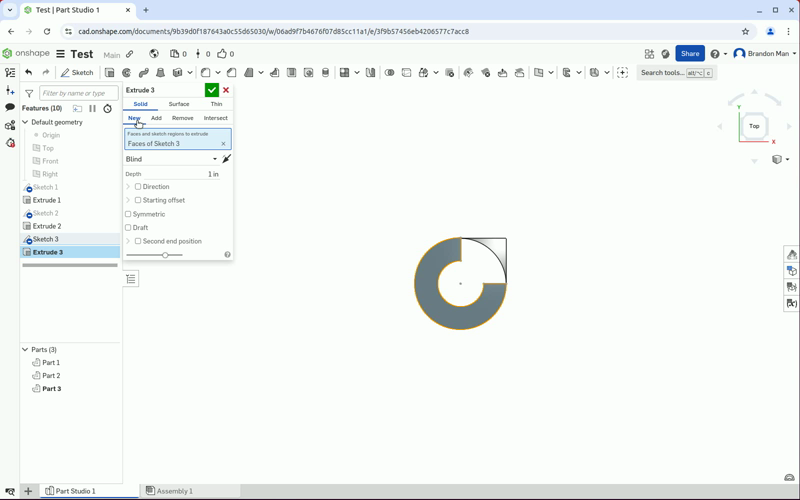
key(tab, 4)
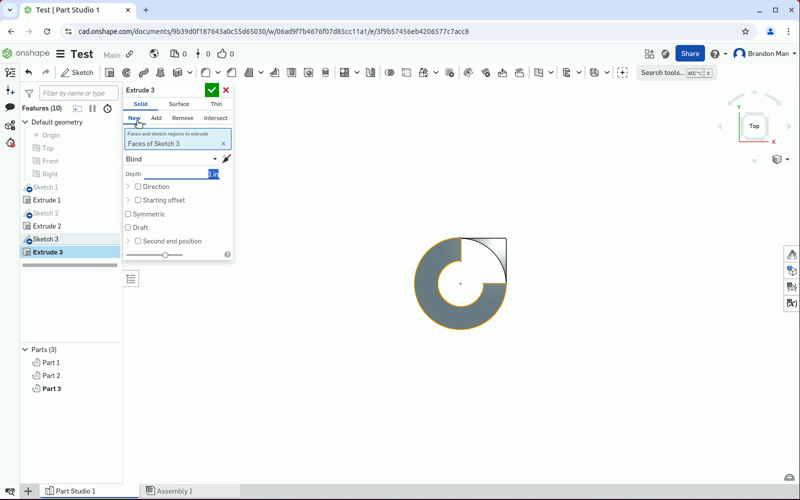
text(12.036)
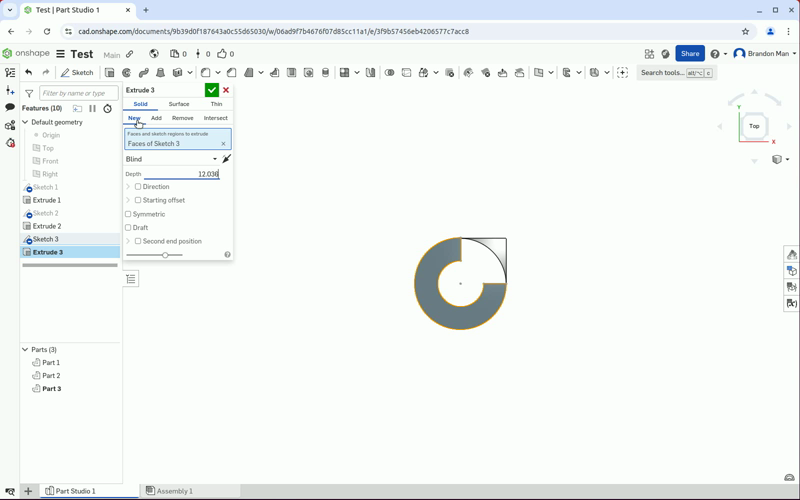
key(enter)
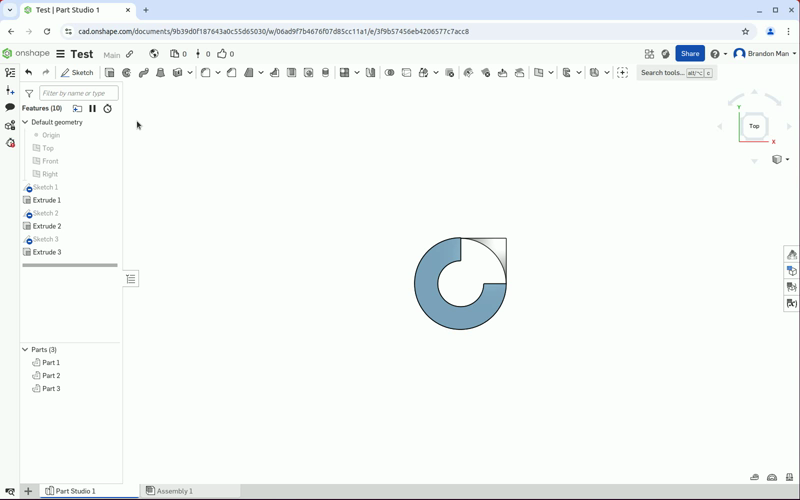
key(shift+h)
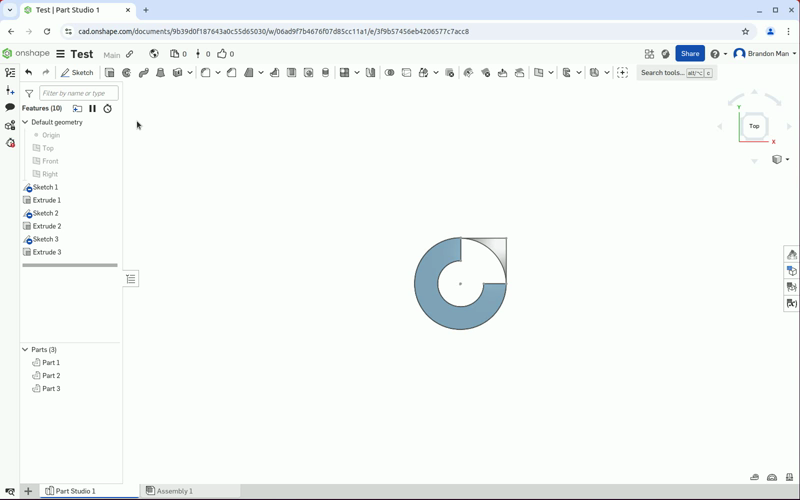
key(shift+h)
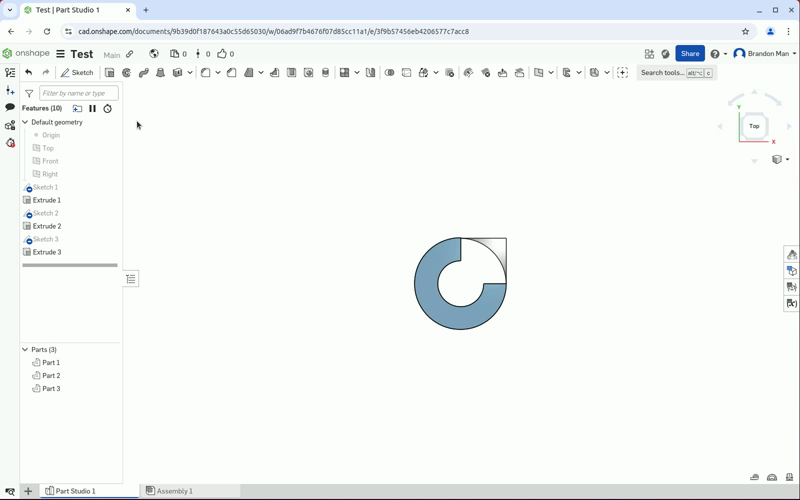
mouse_move(73, 189)
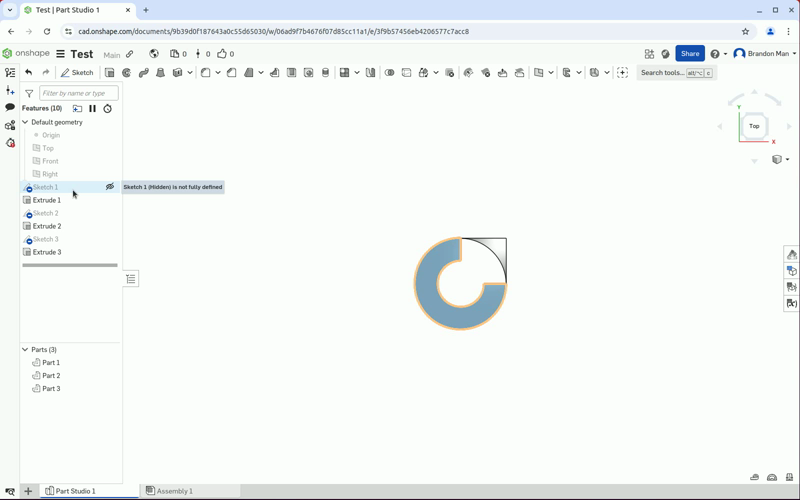
click(73, 189)
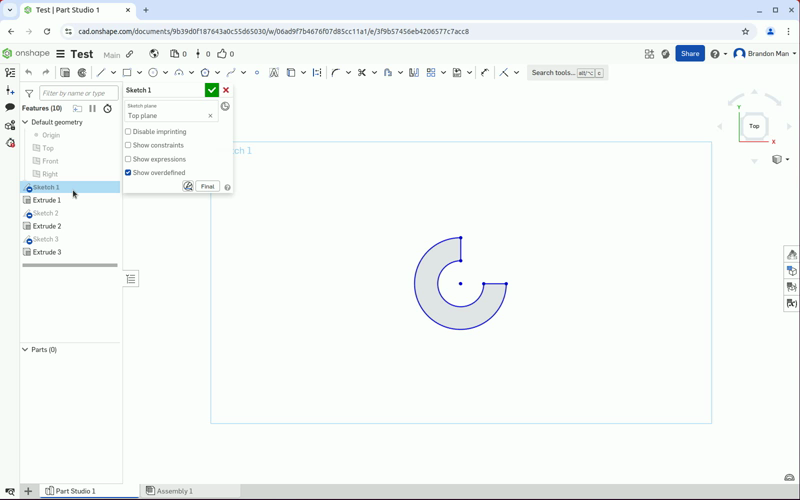
mouse_move(229, 92)
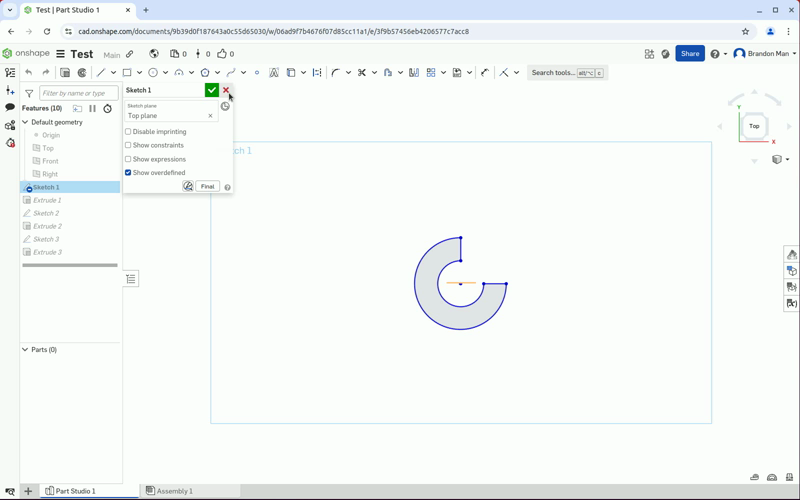
click(229, 92)
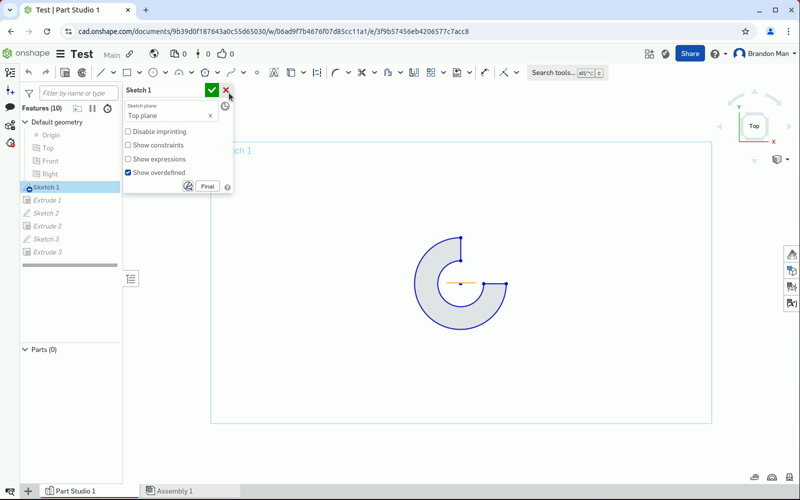
key(shift+s)
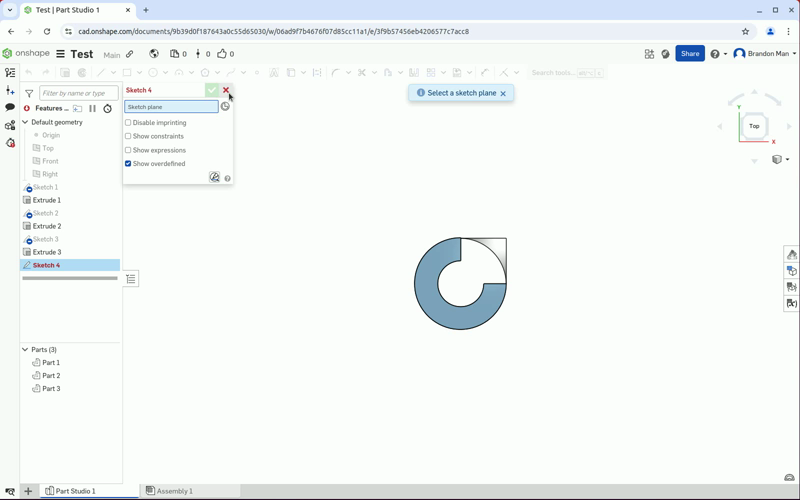
mouse_move(73, 150)
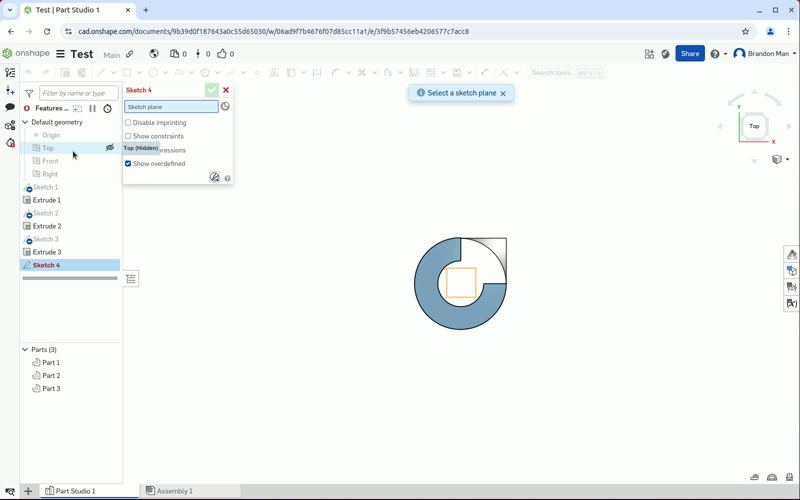
click(73, 150)
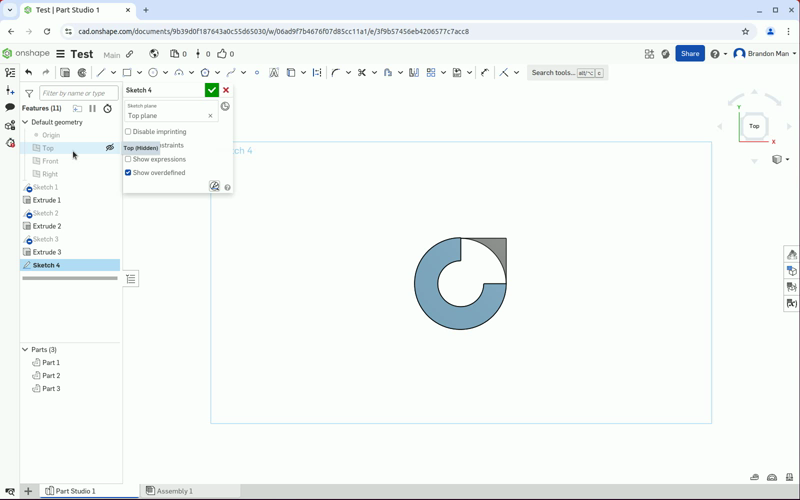
mouse_move(73, 352)
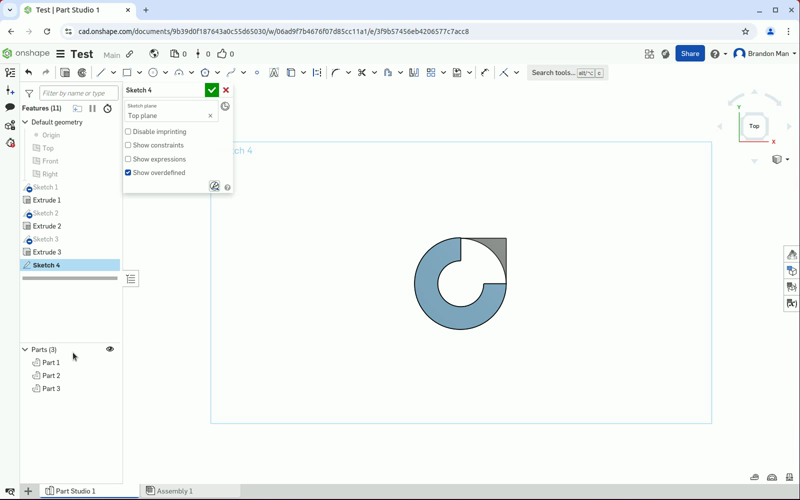
key(y)
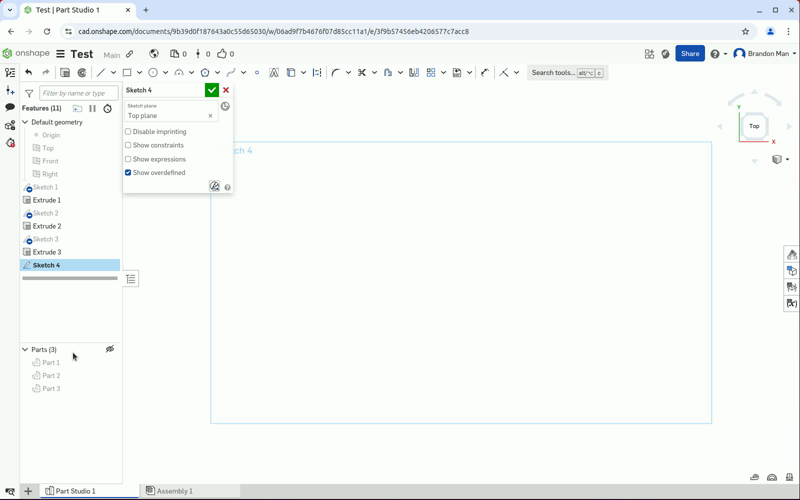
key(a)
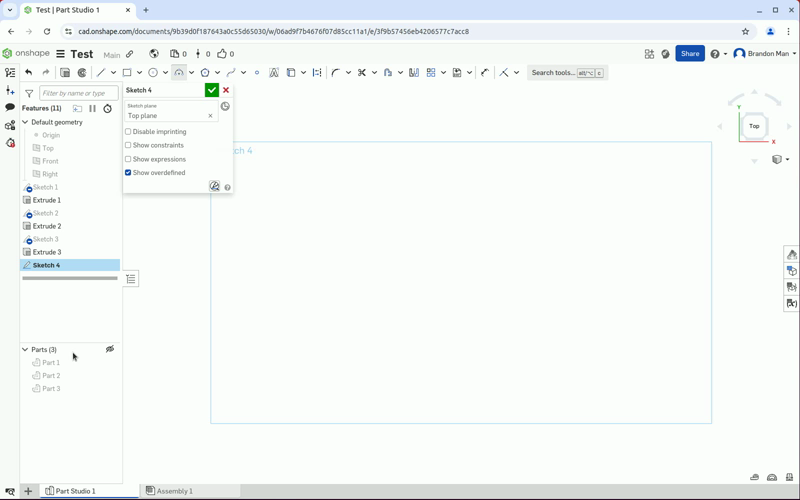
key_down(shift)
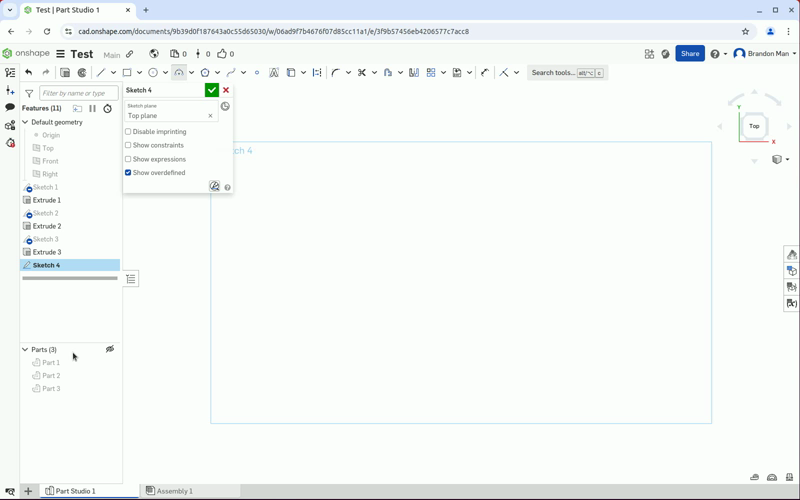
mouse_move(460, 260)
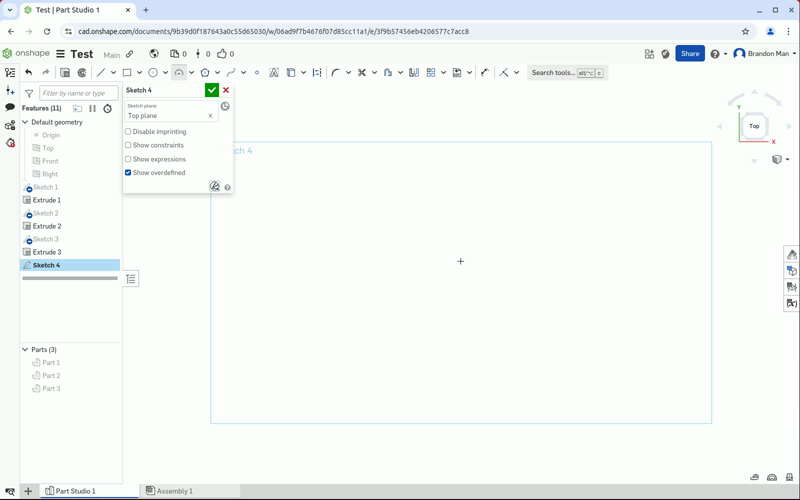
click(460, 260)
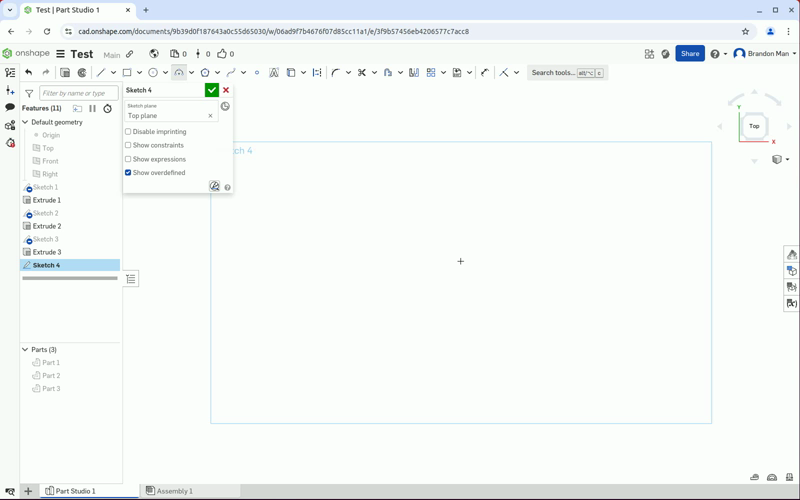
key_up(shift)
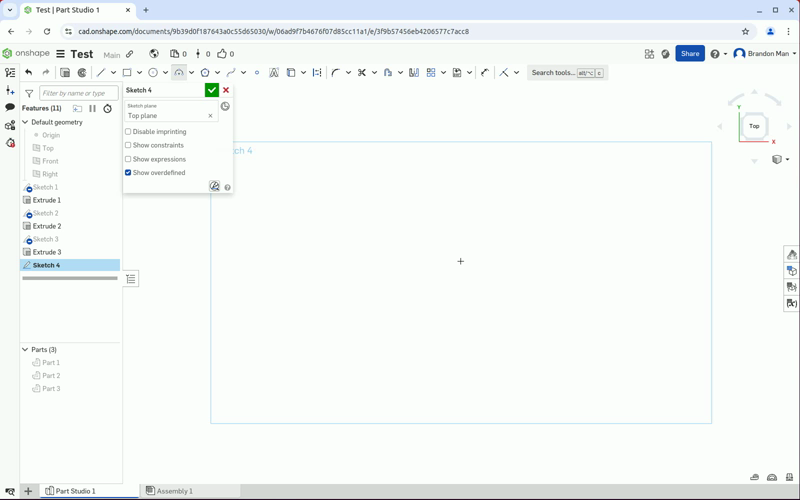
key_down(shift)
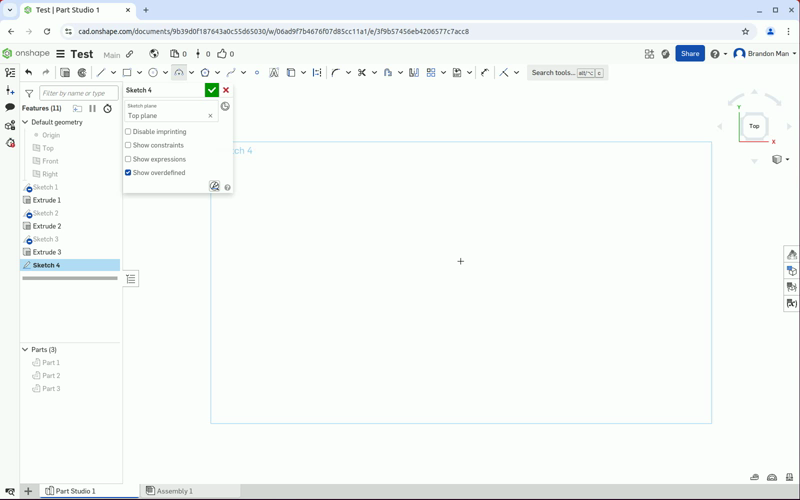
mouse_move(483, 283)
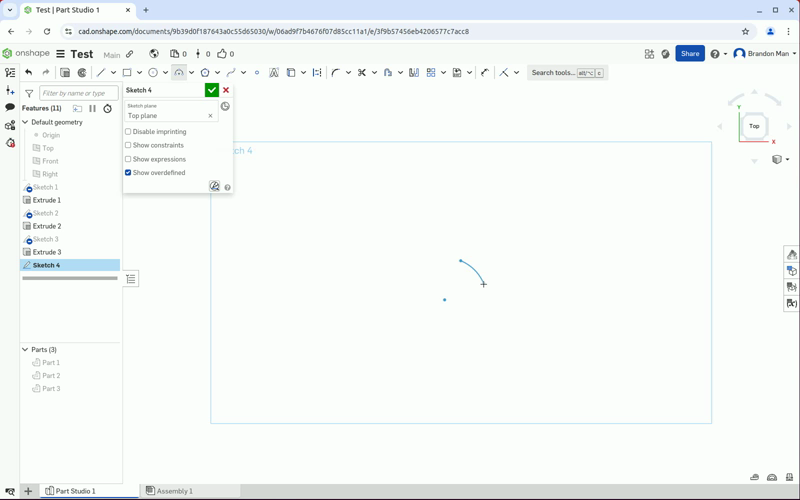
click(483, 283)
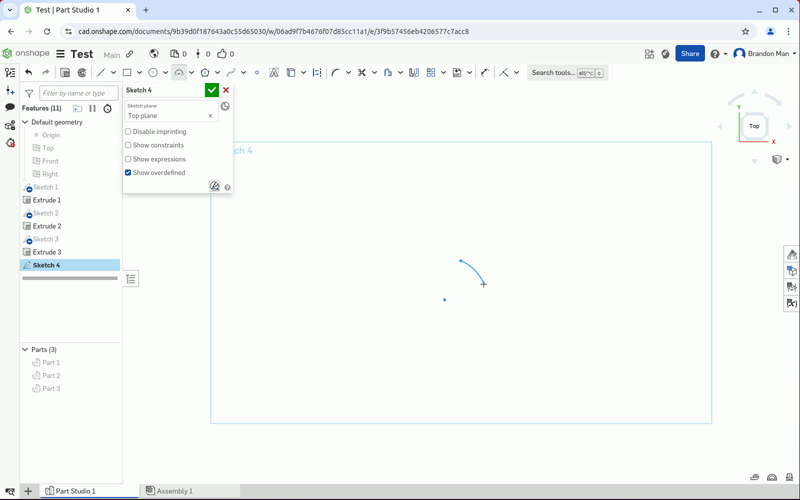
mouse_move(477, 267)
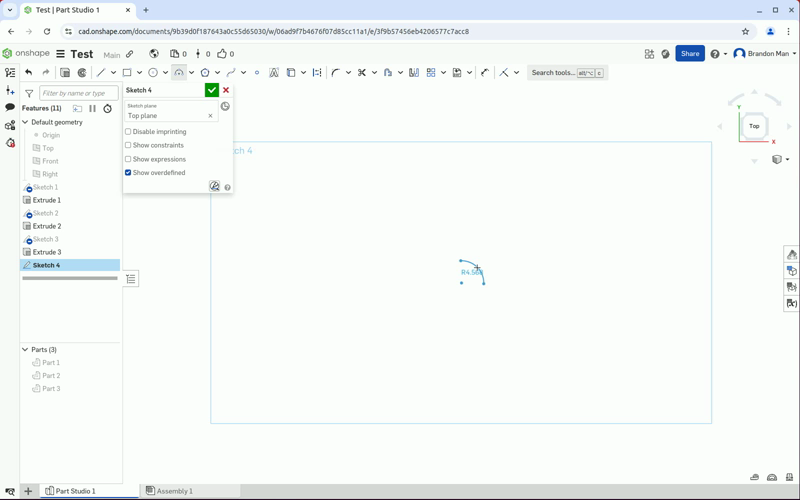
click(477, 267)
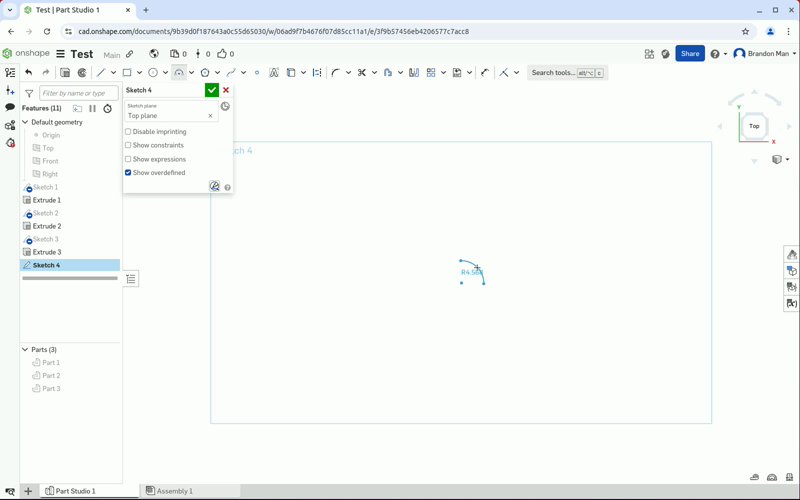
key_up(shift)
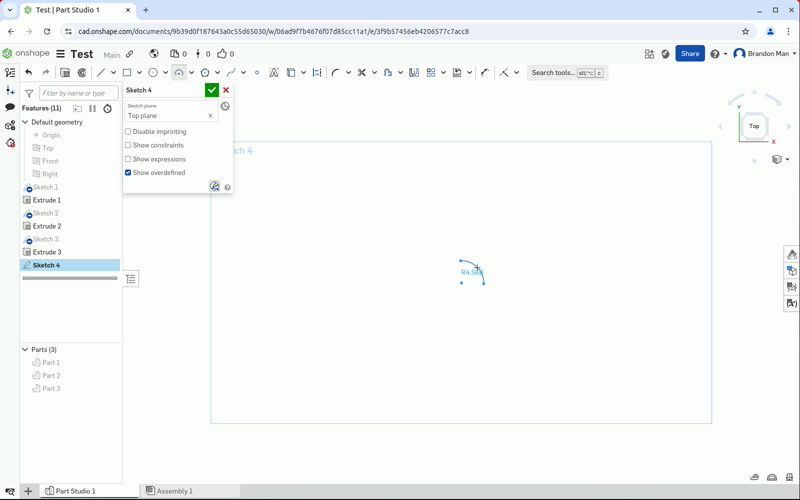
key(esc)
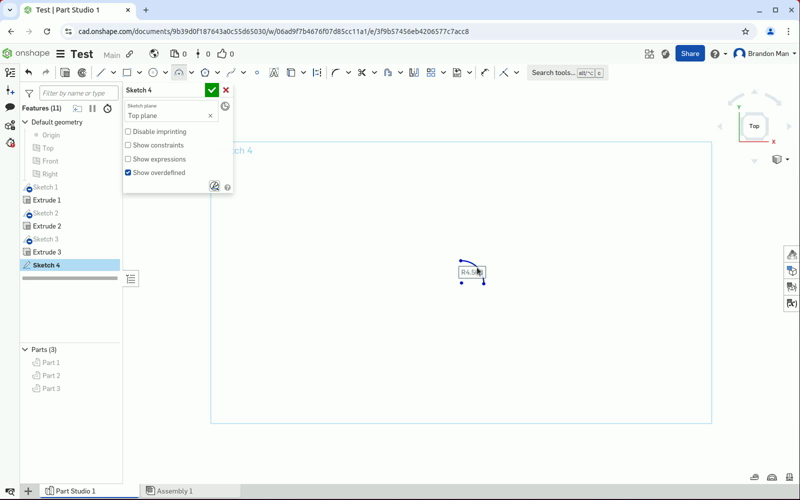
key(l)
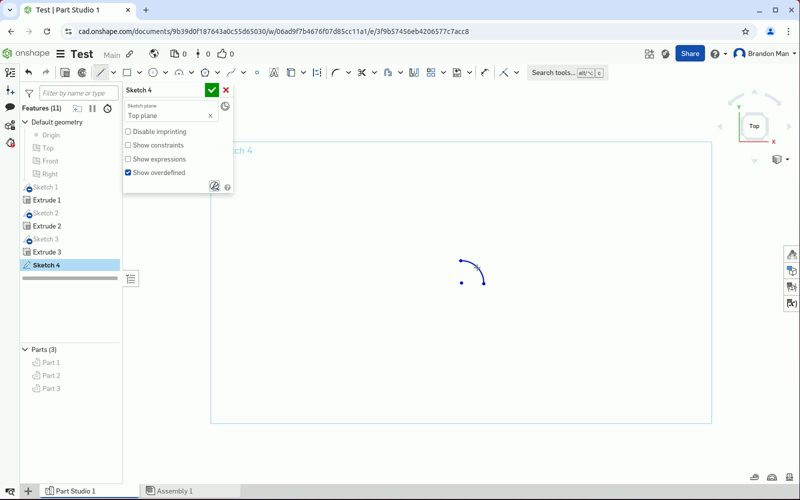
mouse_move(483, 283)
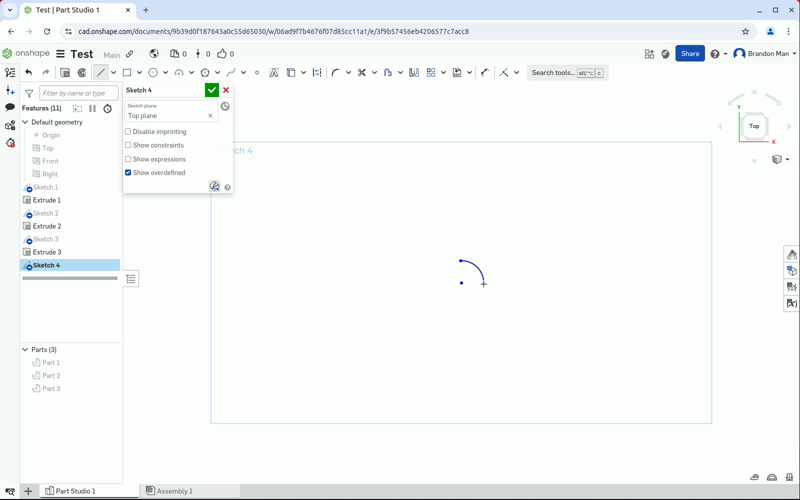
click(483, 283)
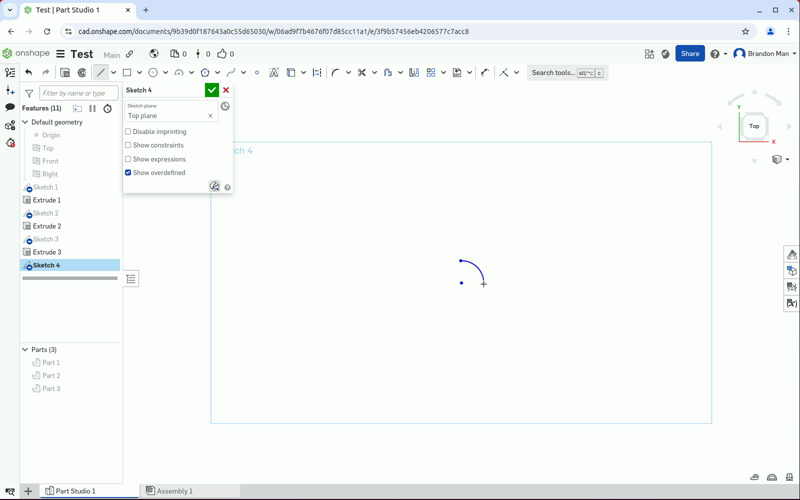
key_down(shift)
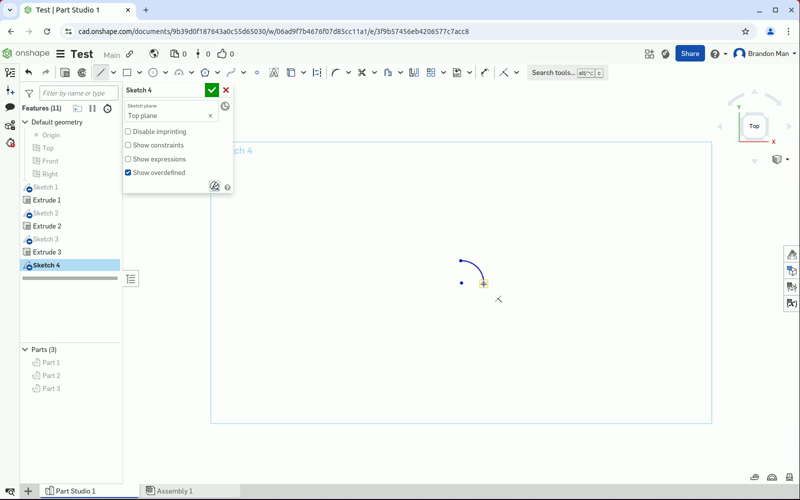
mouse_move(513, 283)
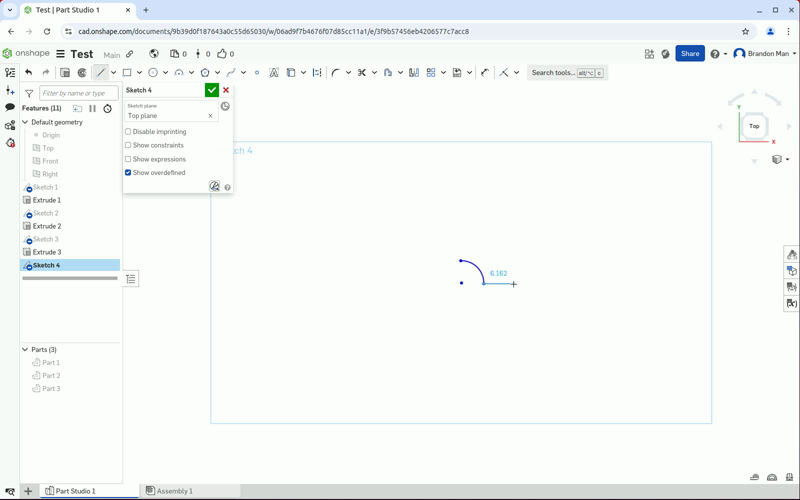
mouse_move(506, 283)
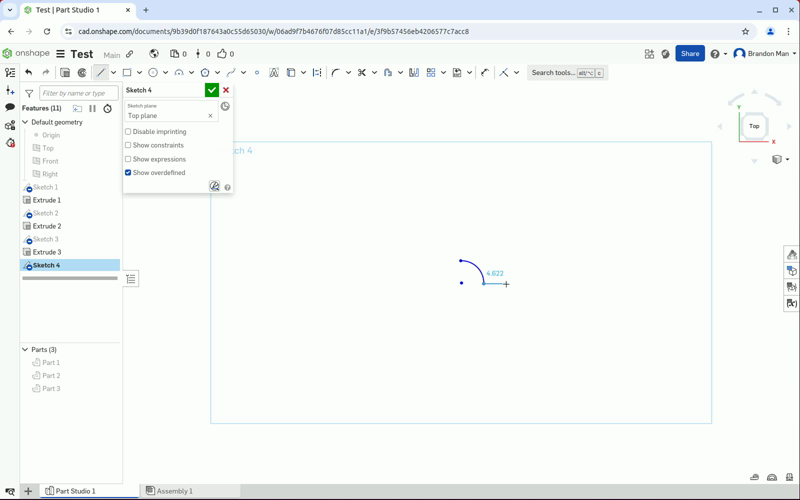
click(506, 283)
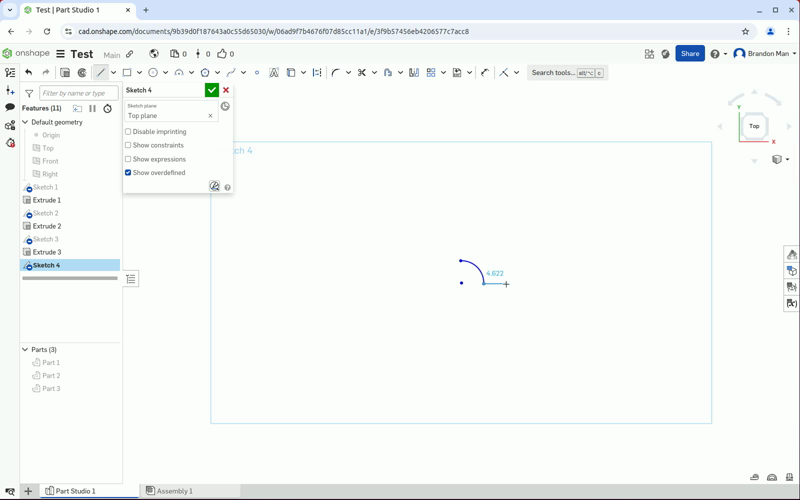
key_up(shift)
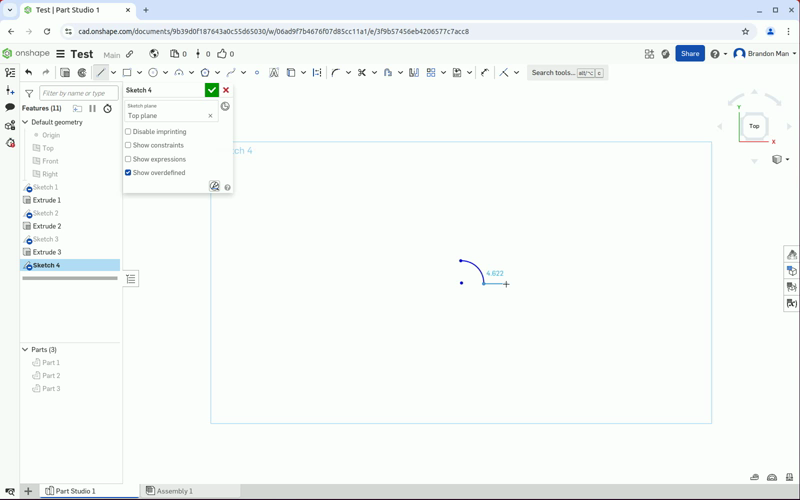
key(esc)
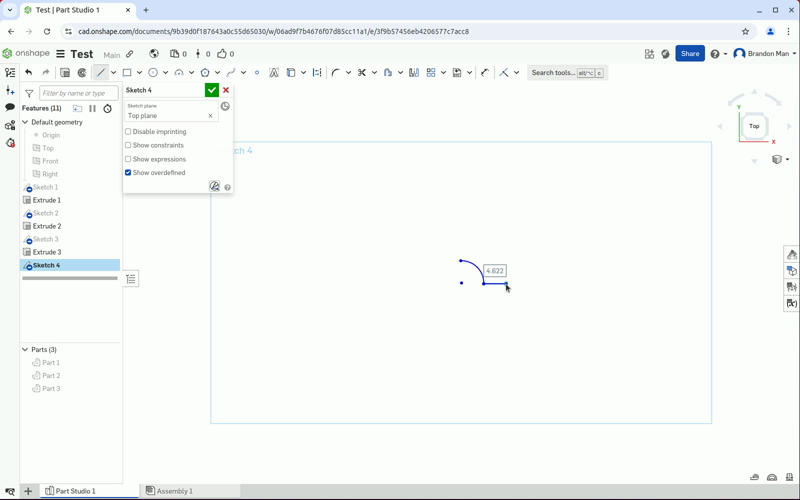
key(a)
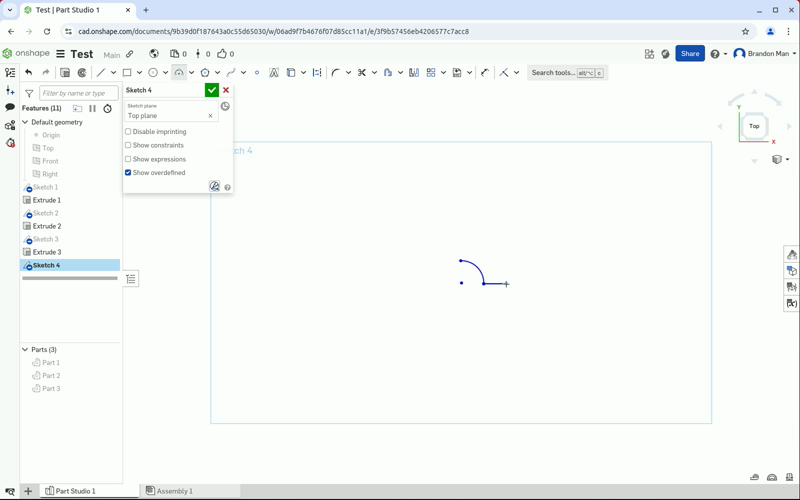
mouse_move(506, 283)
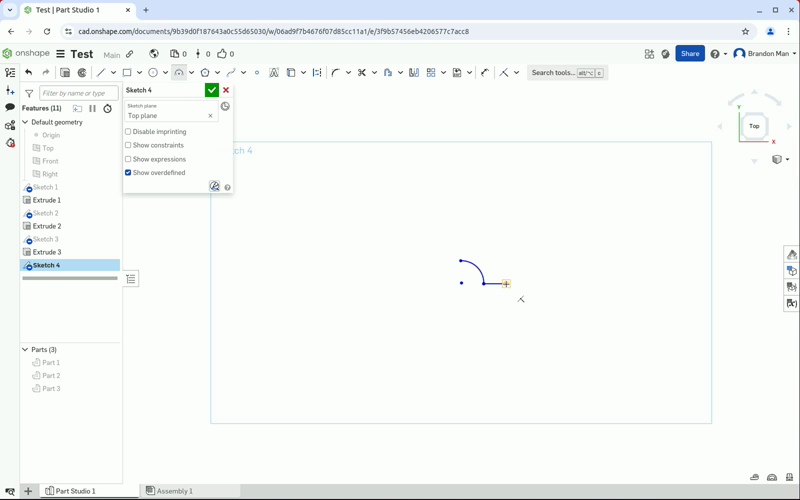
click(506, 283)
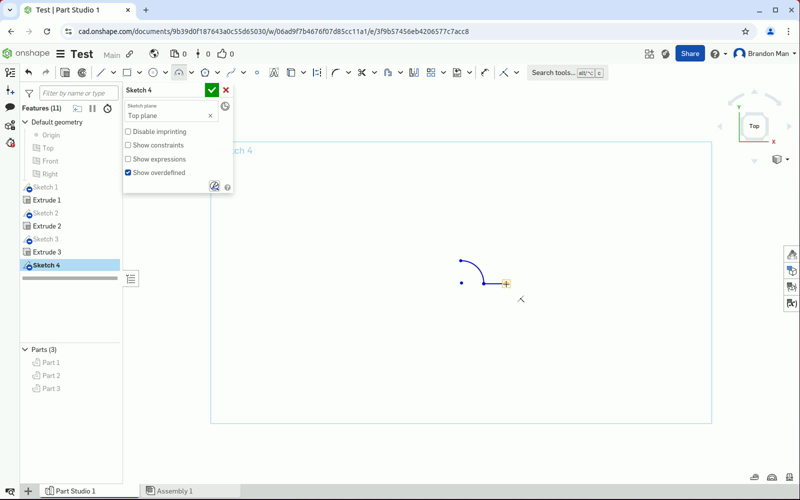
key_down(shift)
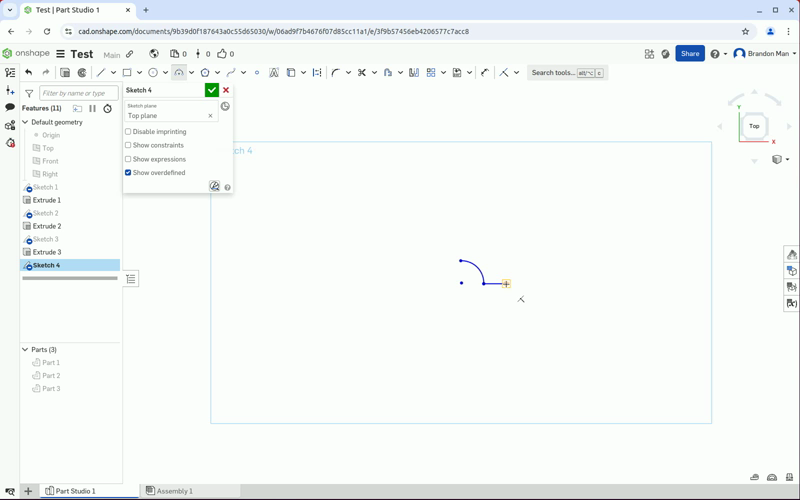
mouse_move(460, 237)
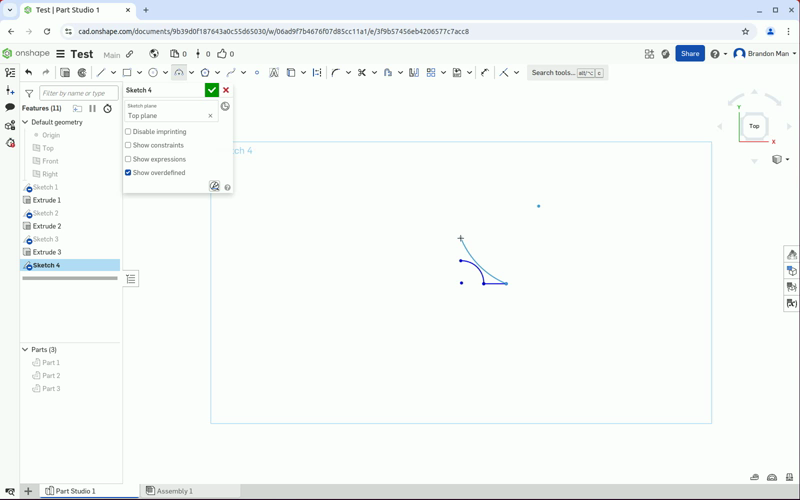
click(460, 237)
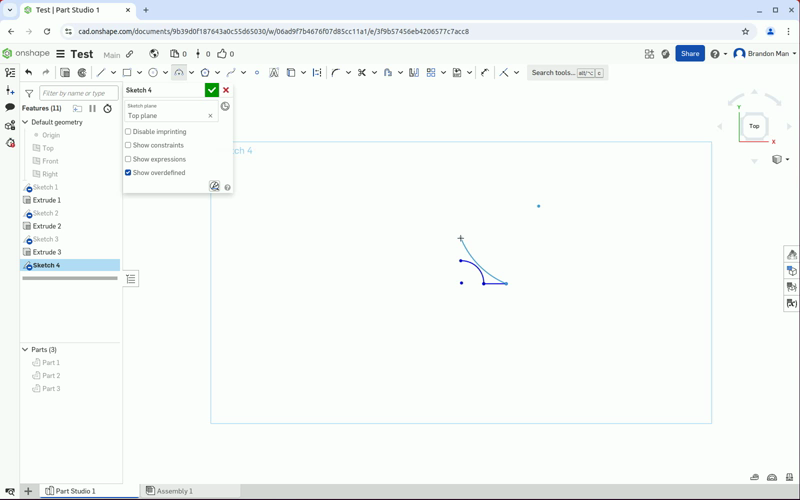
mouse_move(492, 251)
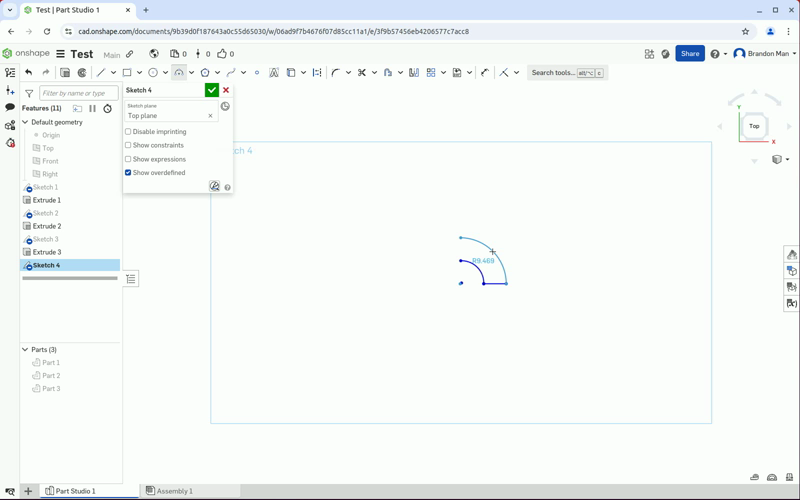
click(492, 251)
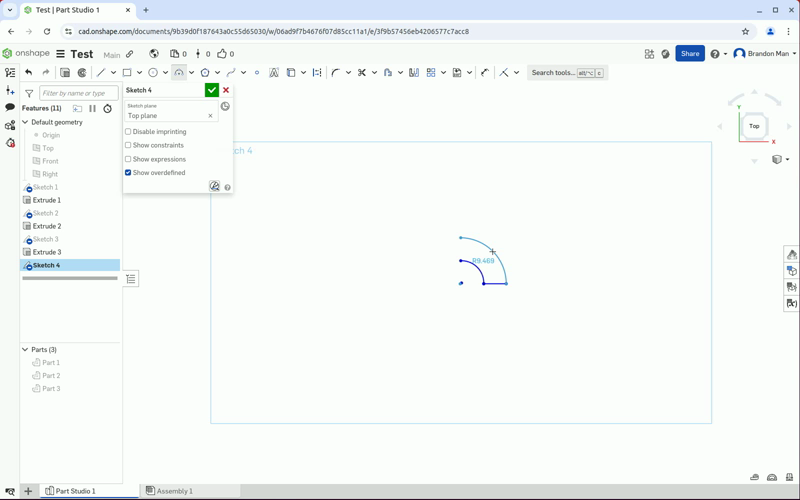
key_up(shift)
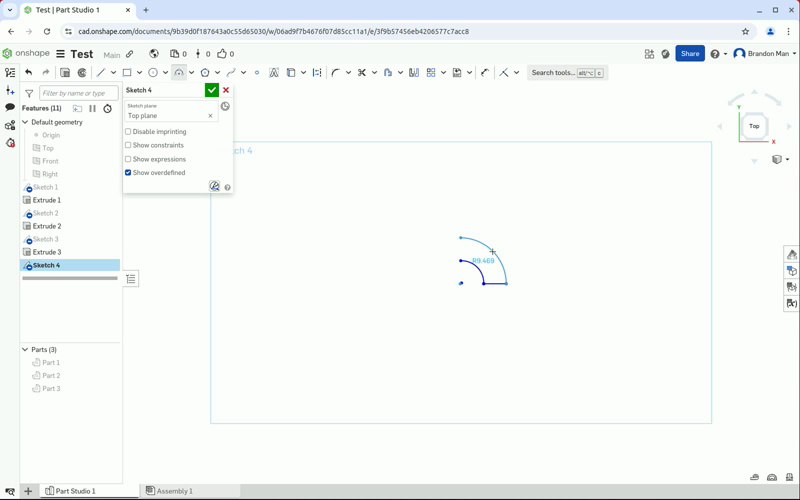
key(esc)
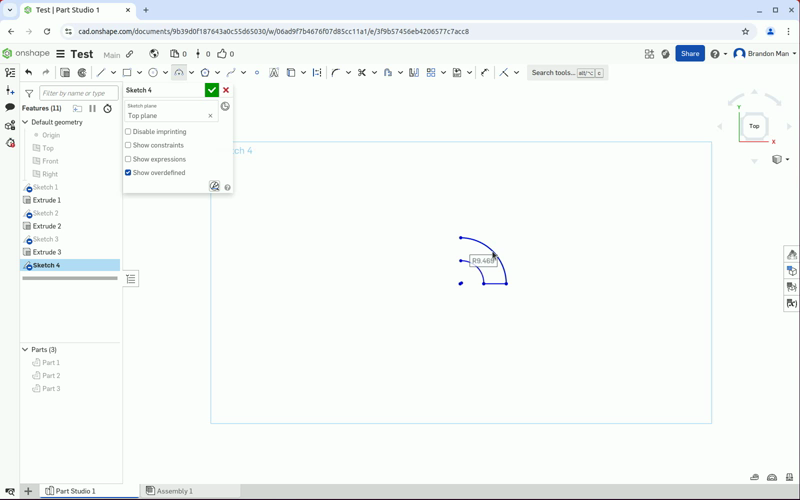
key(l)
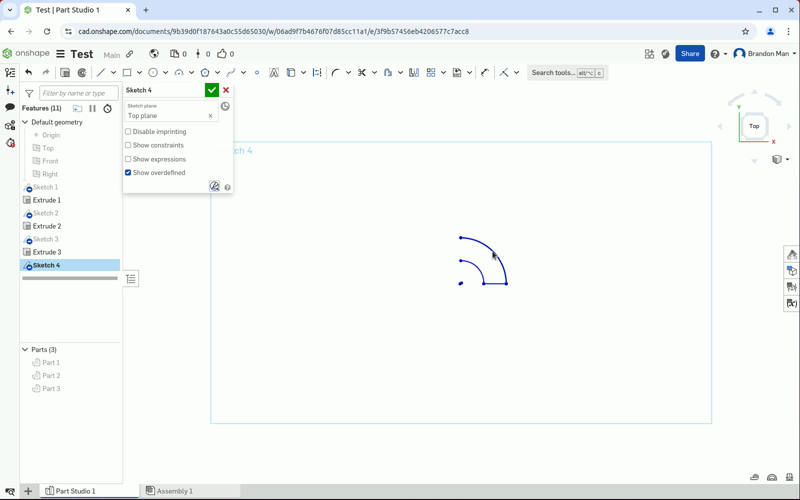
mouse_move(460, 237)
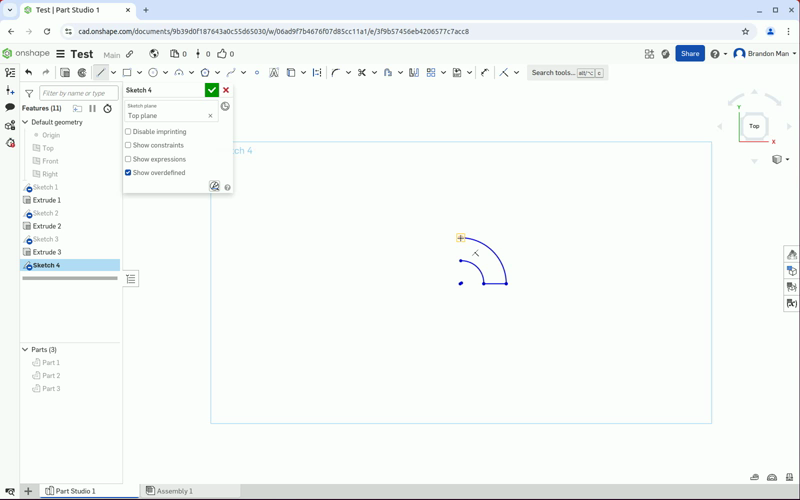
click(460, 237)
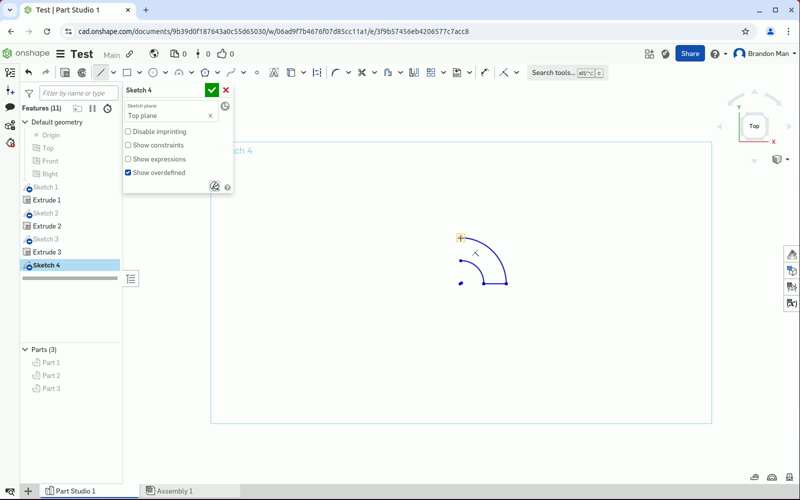
mouse_move(490, 237)
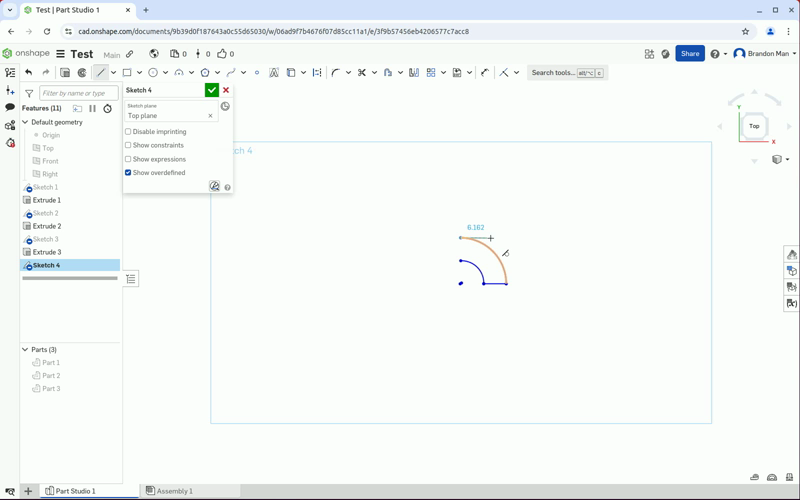
key_down(shift)
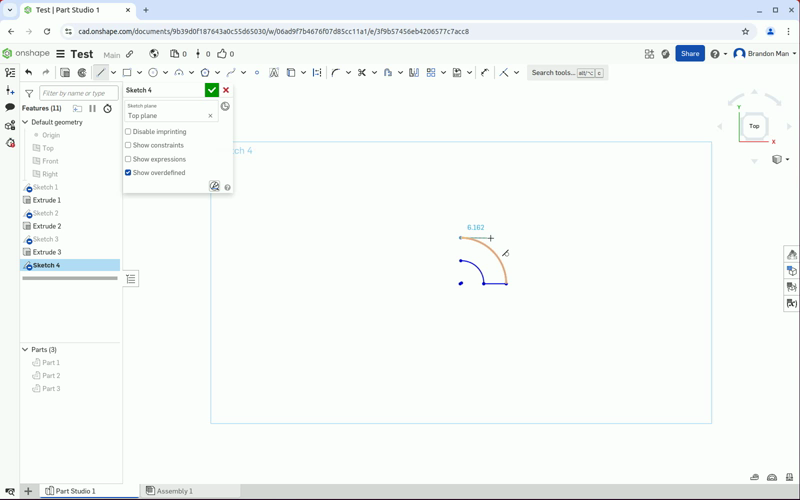
mouse_move(460, 260)
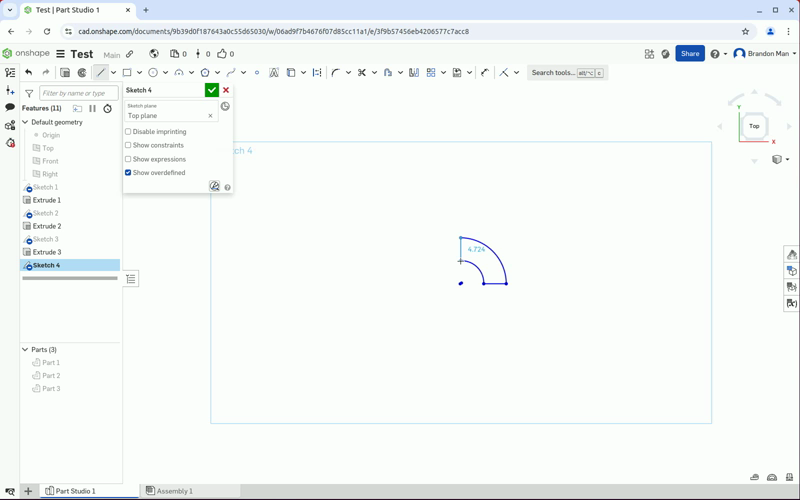
key_up(shift)
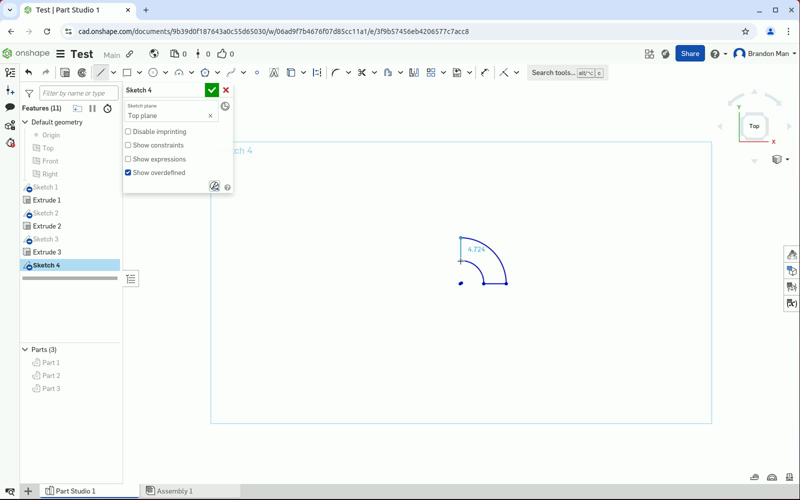
click(460, 260)
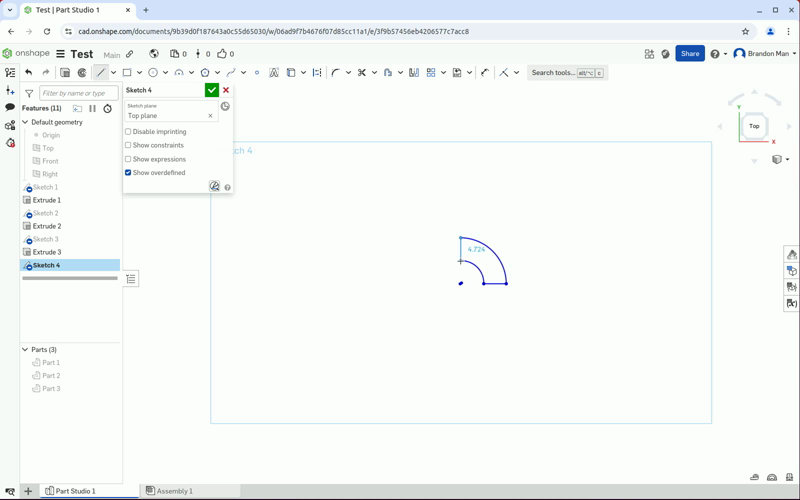
key(esc)
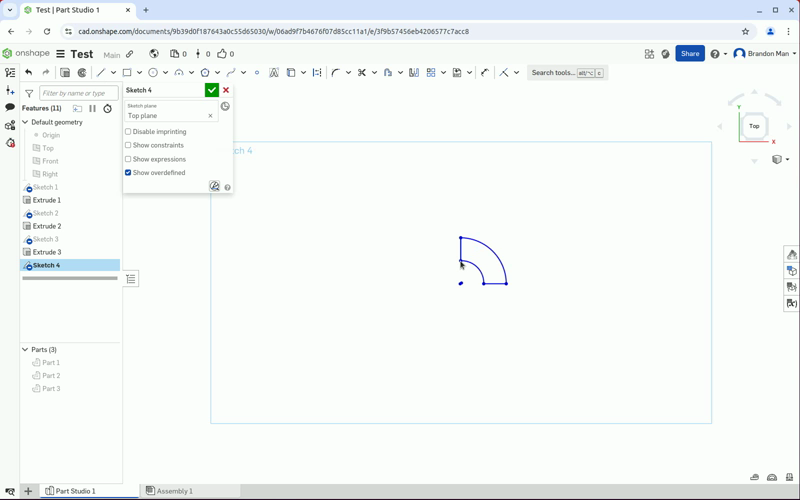
mouse_move(496, 264)
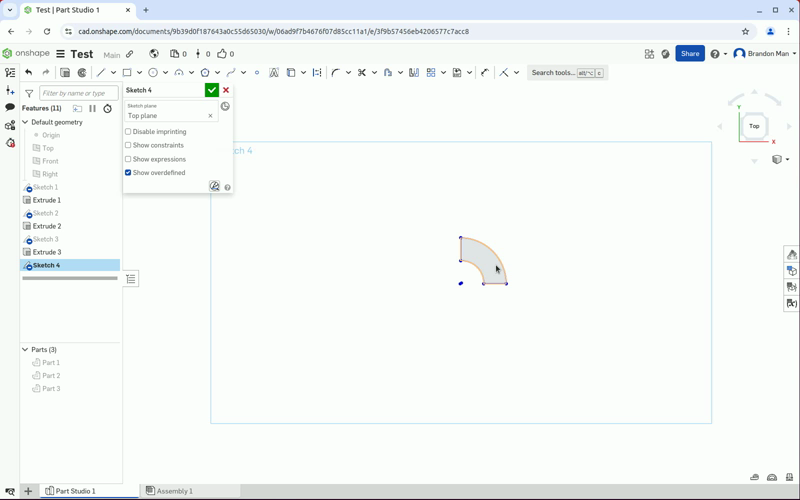
scroll(6)
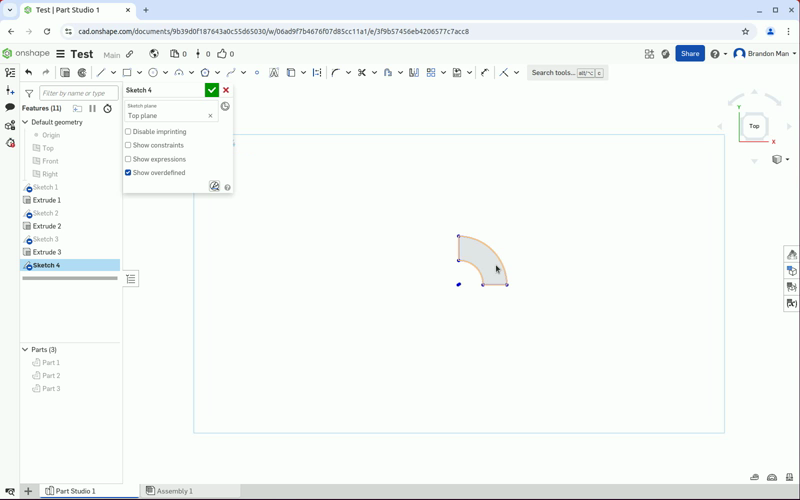
scroll(6)
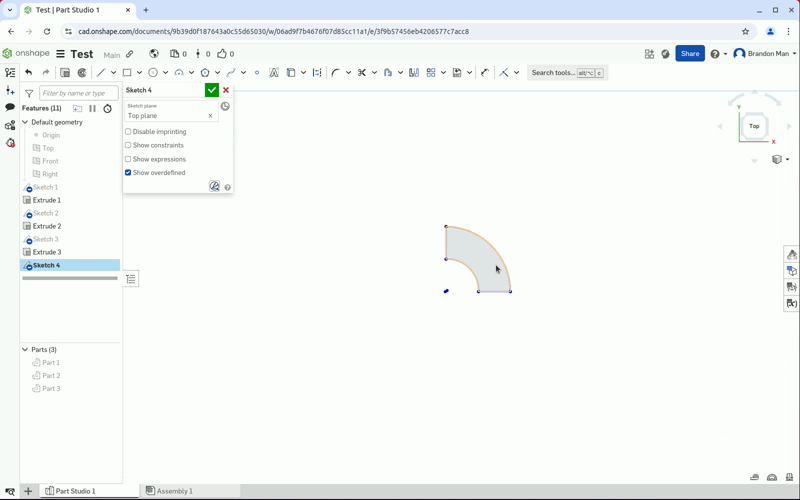
scroll(6)
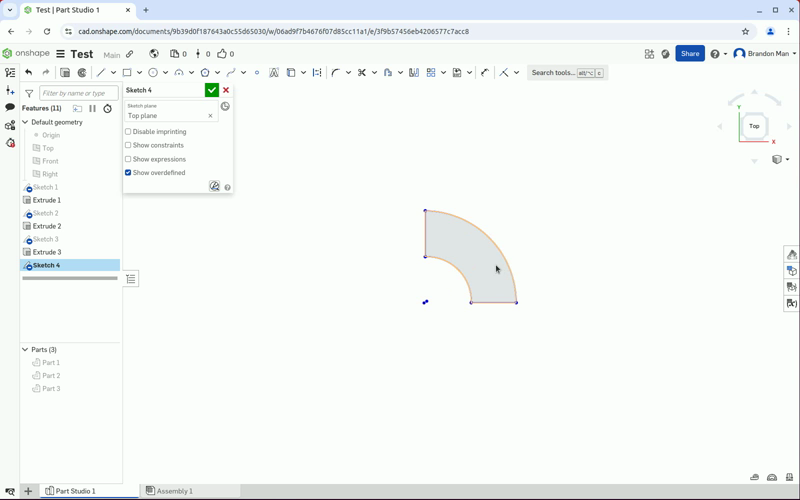
scroll(6)
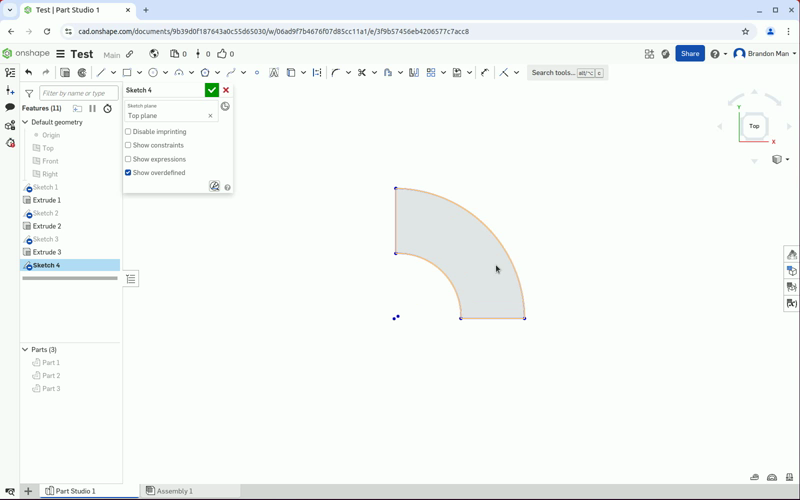
scroll(6)
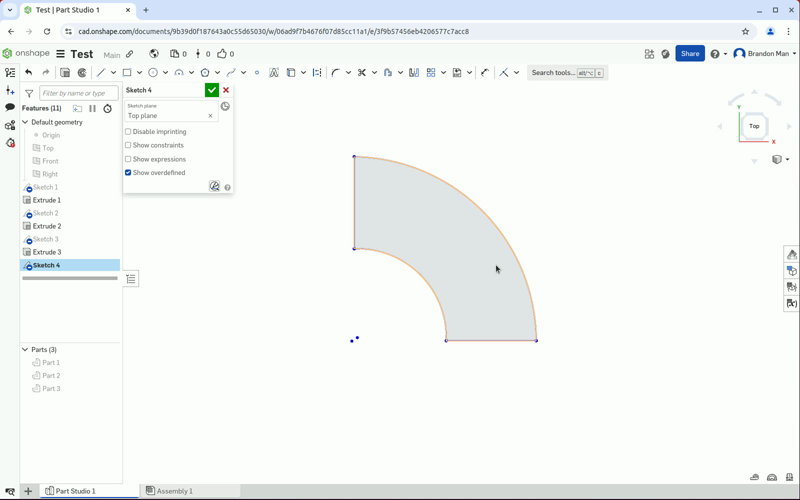
scroll(6)
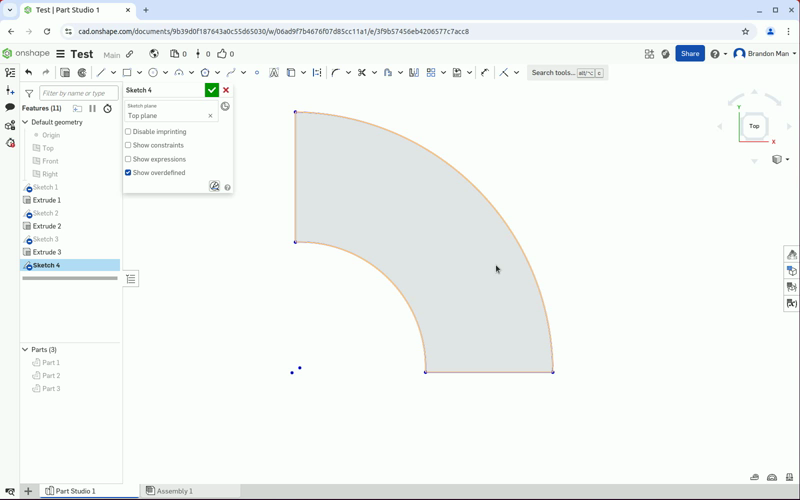
scroll(6)
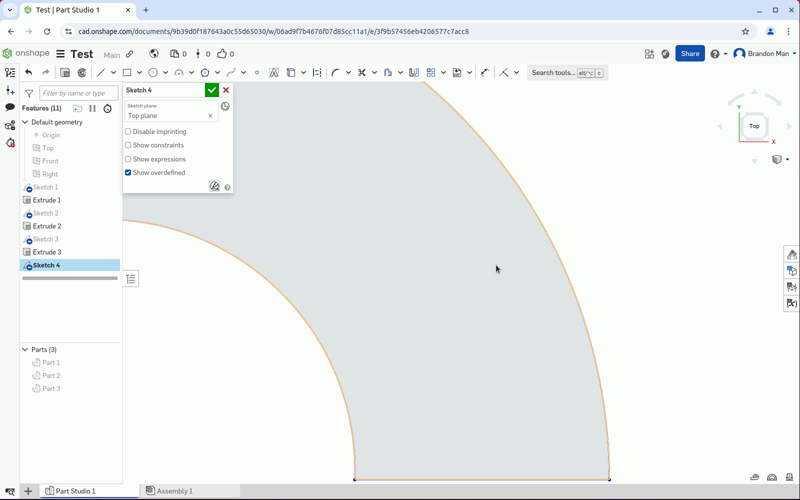
click(496, 264)
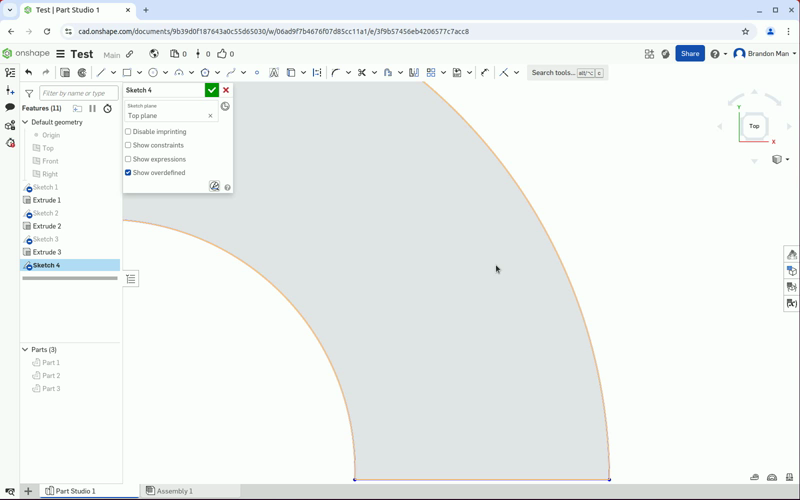
scroll(-6)
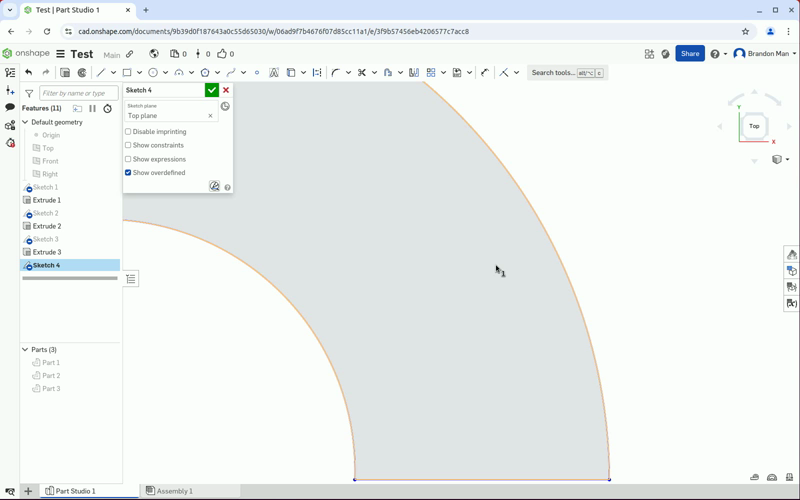
scroll(-6)
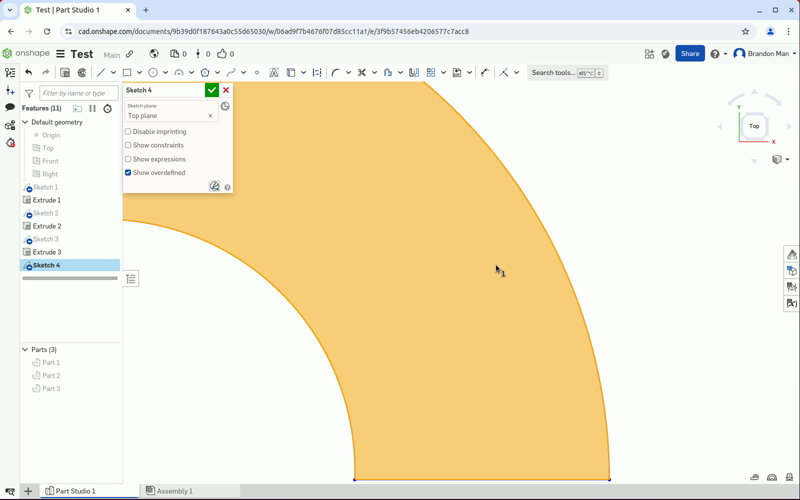
scroll(-6)
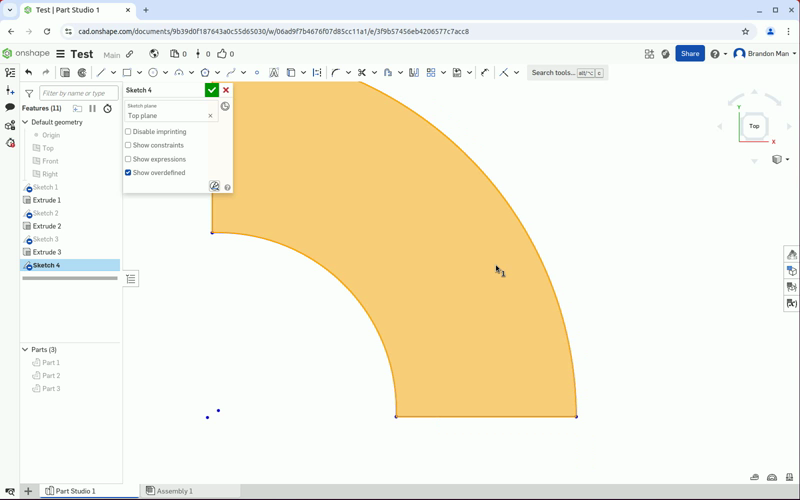
scroll(-6)
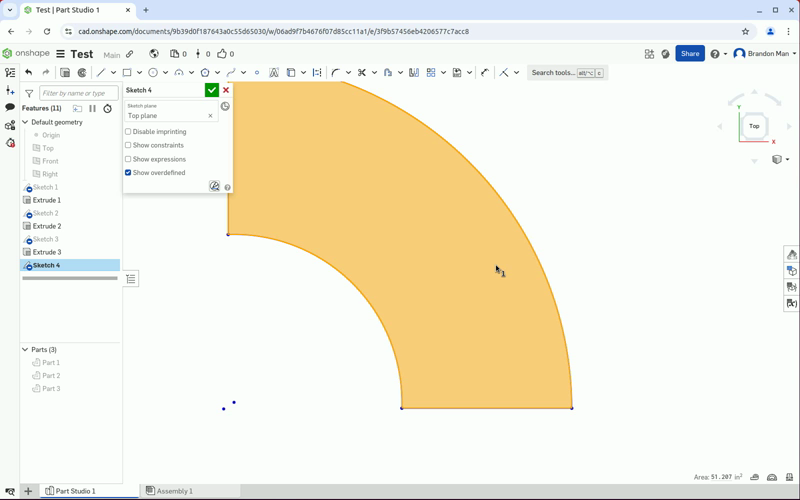
scroll(-6)
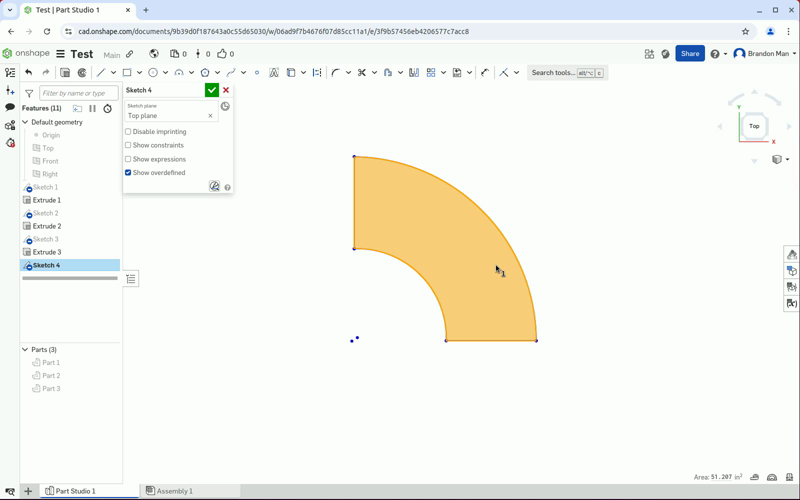
scroll(-6)
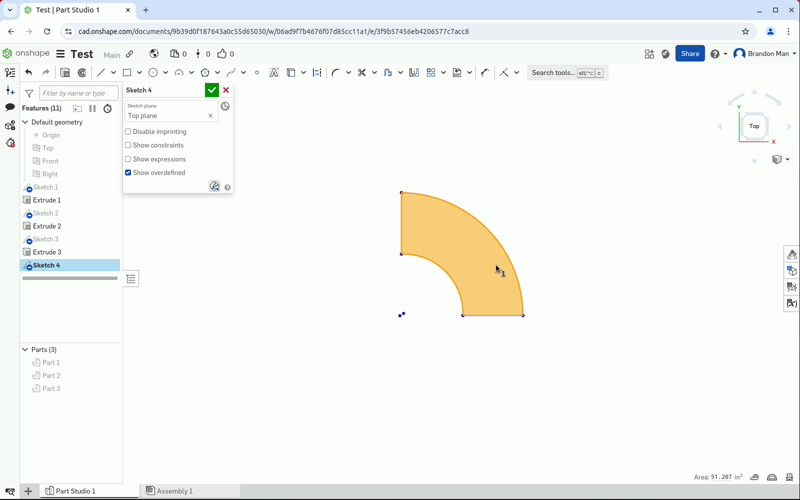
scroll(-6)
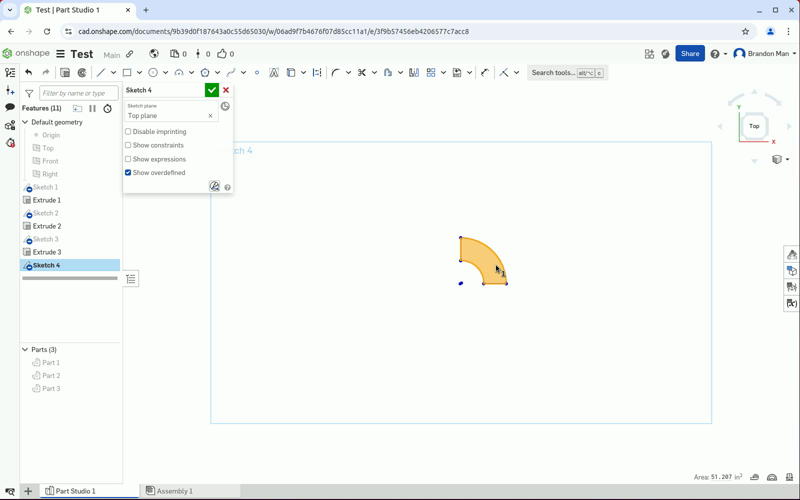
mouse_move(73, 352)
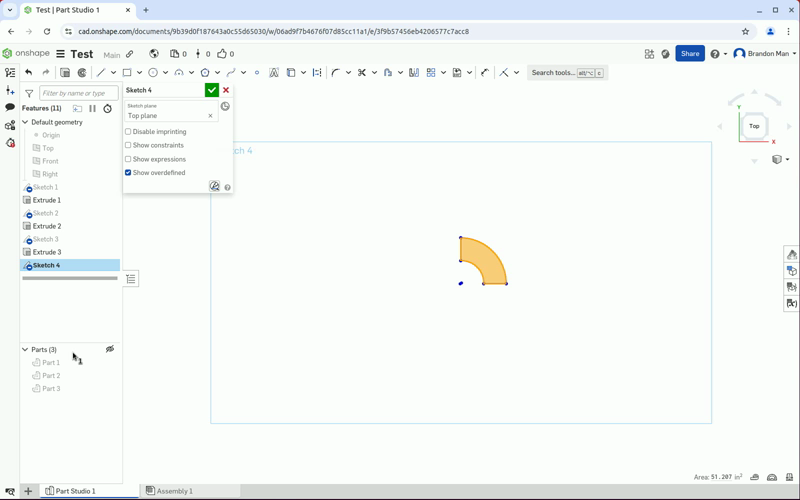
key(shift+y)
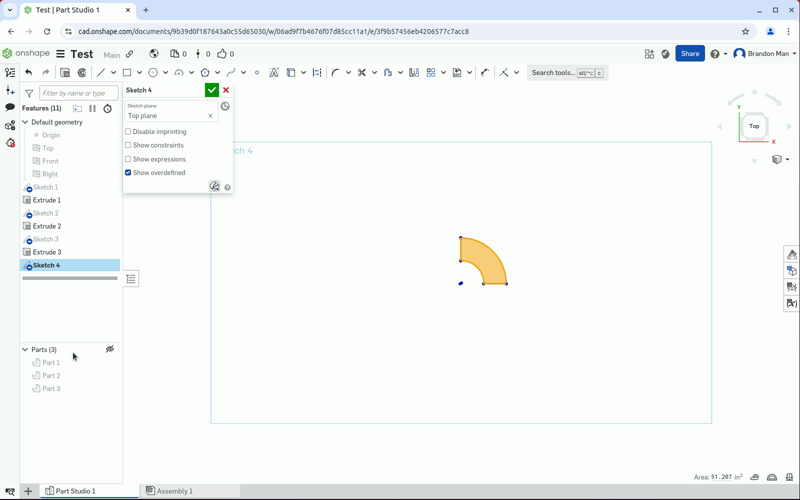
key(shift+e)
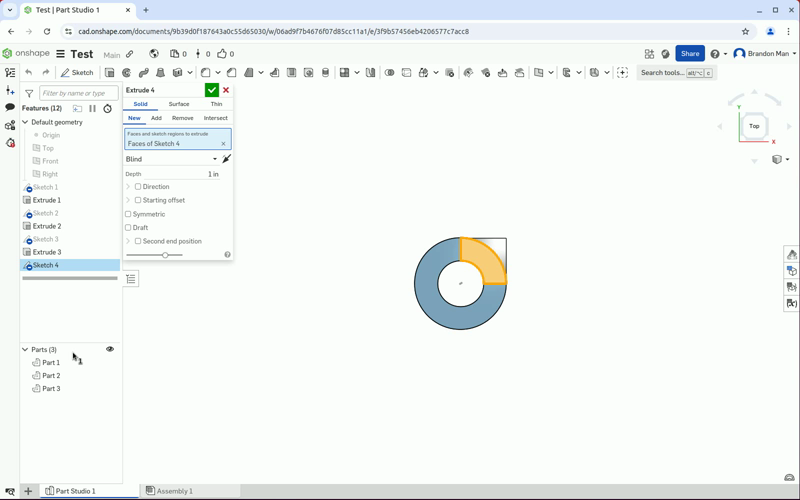
mouse_move(143, 106)
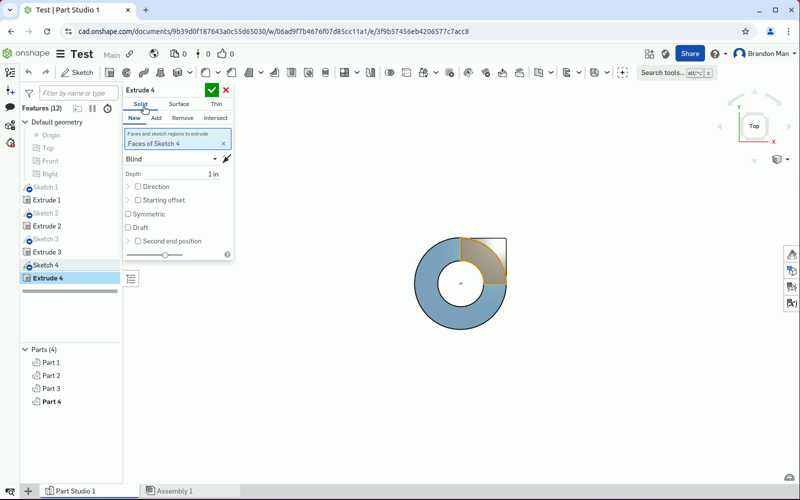
click(143, 106)
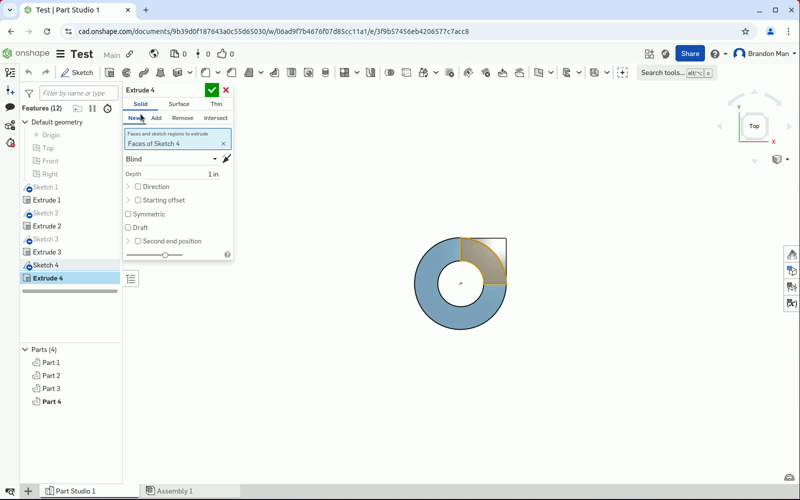
mouse_move(137, 120)
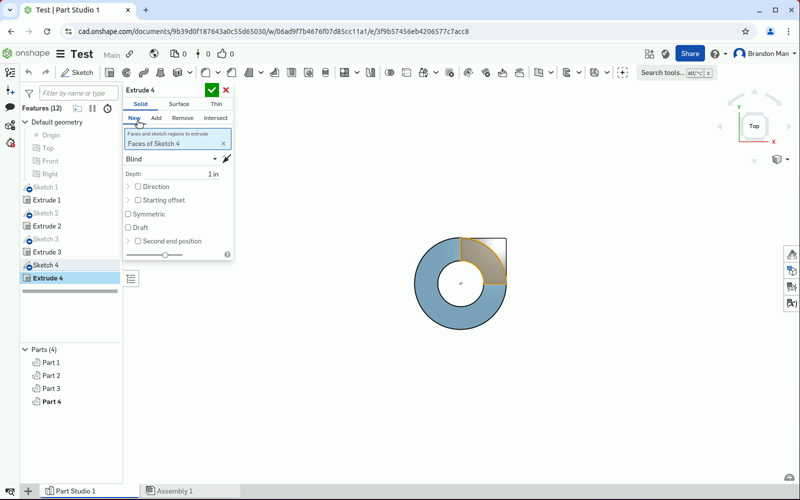
click(137, 120)
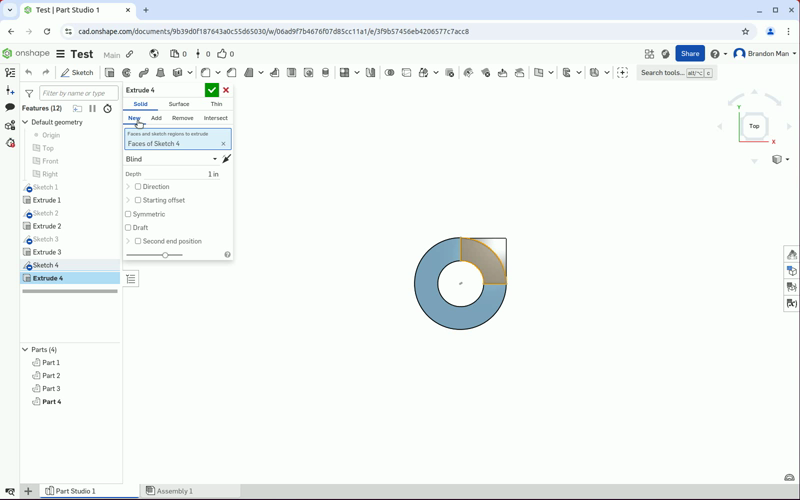
key(tab, 4)
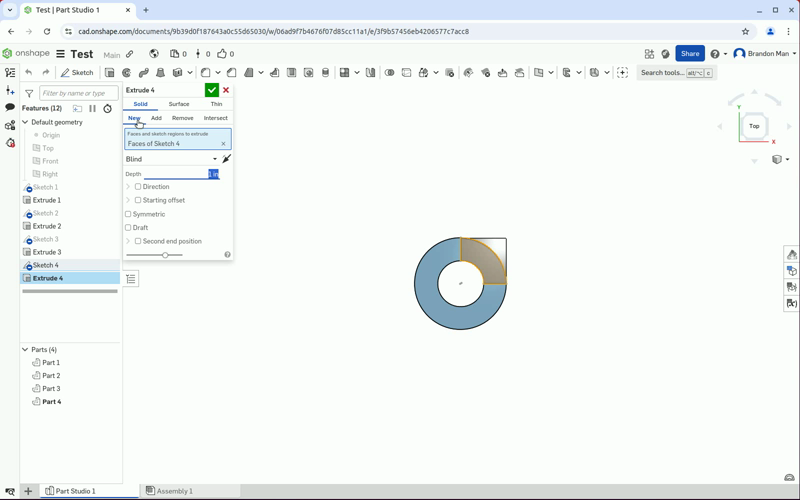
text(12.036)
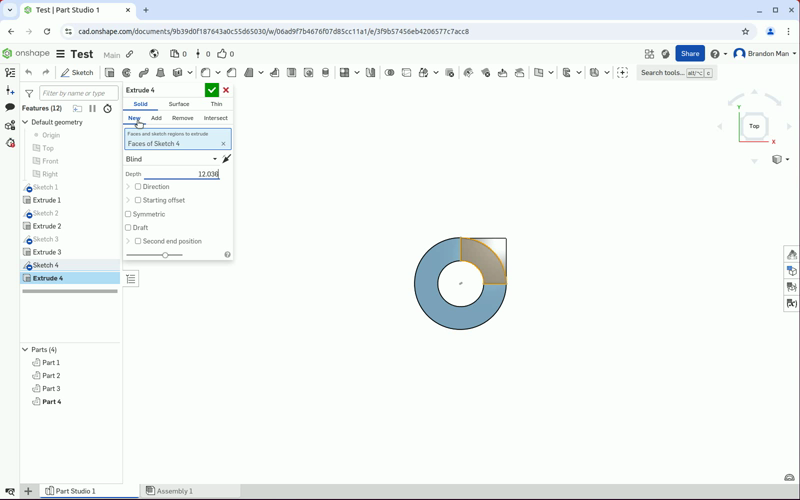
key(enter)
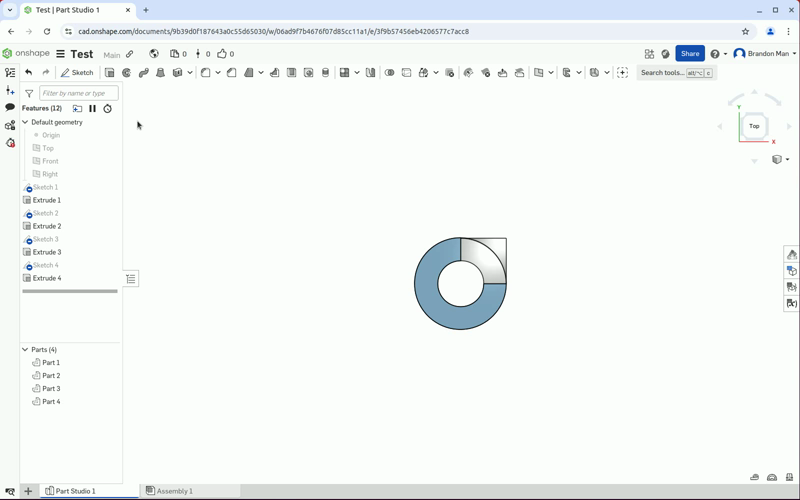
key(shift+h)
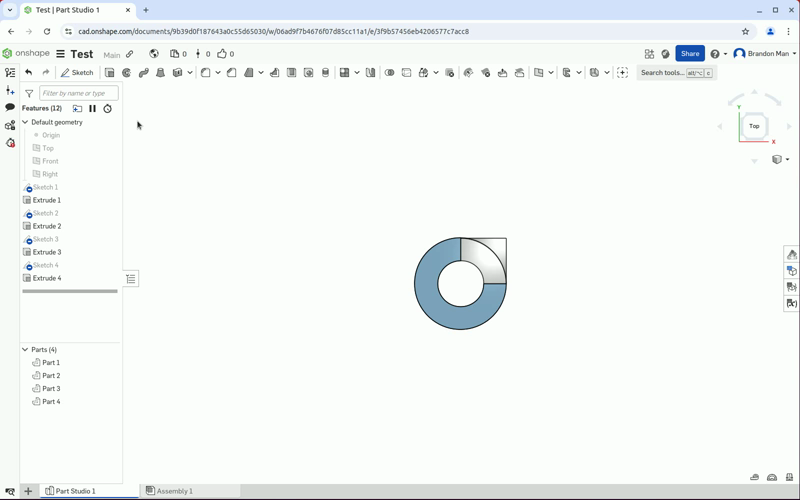
key(shift+h)
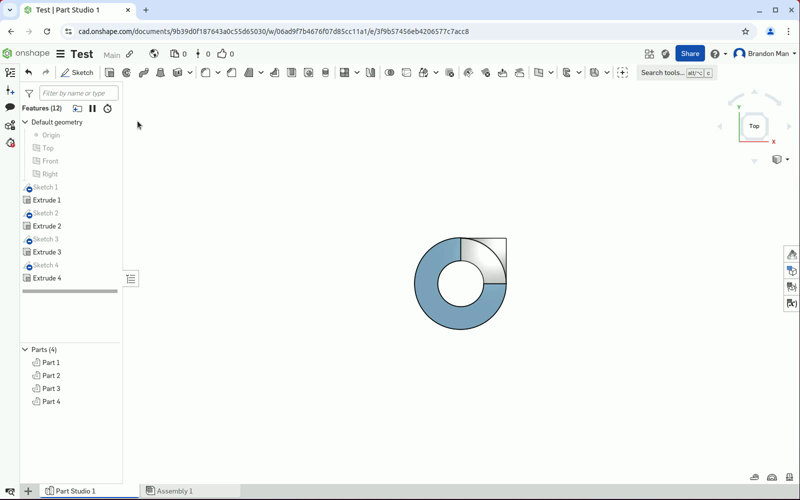
mouse_move(73, 189)
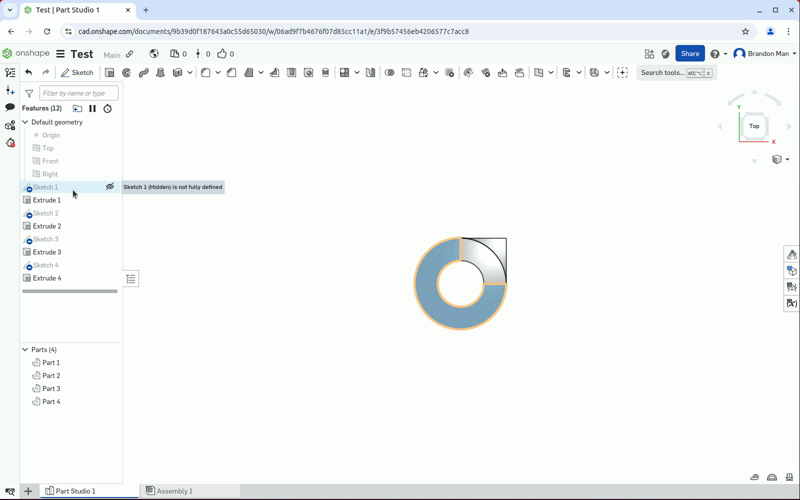
click(73, 189)
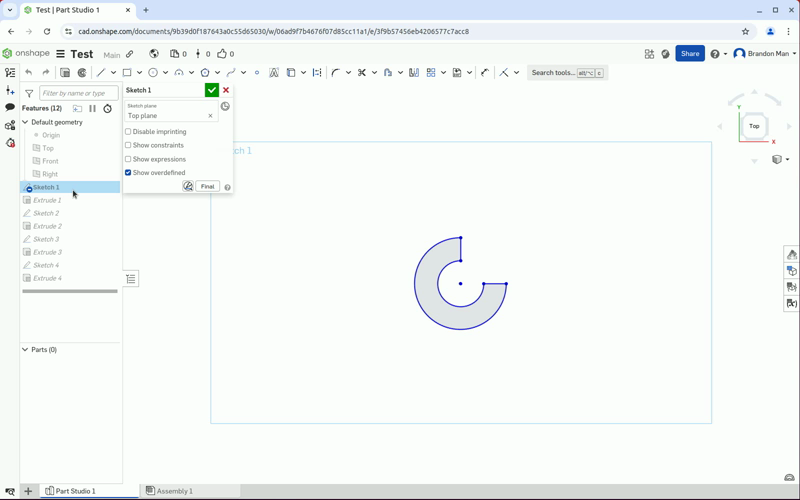
mouse_move(229, 92)
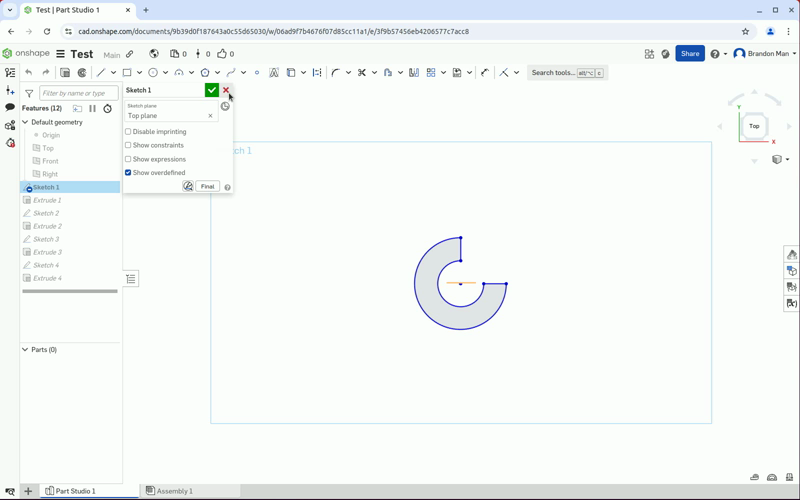
click(229, 92)
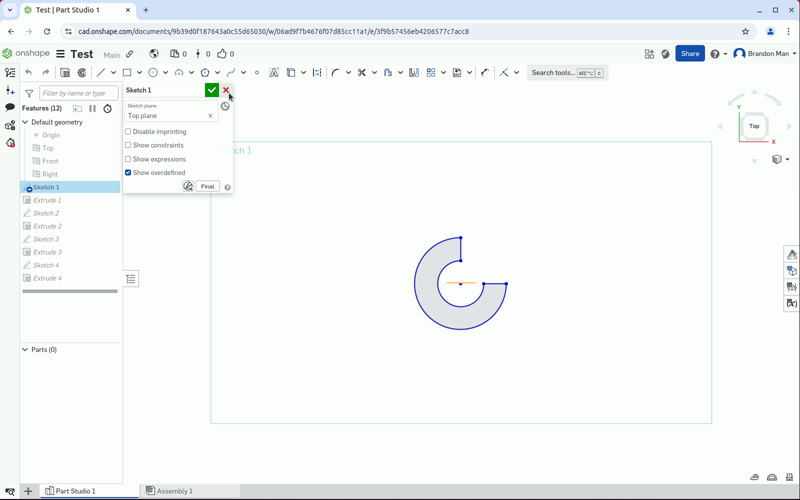
key(shift+s)
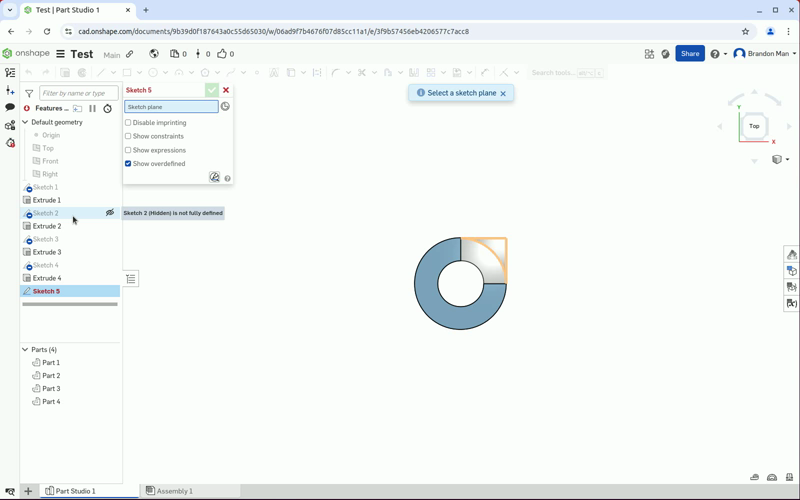
scroll(3)
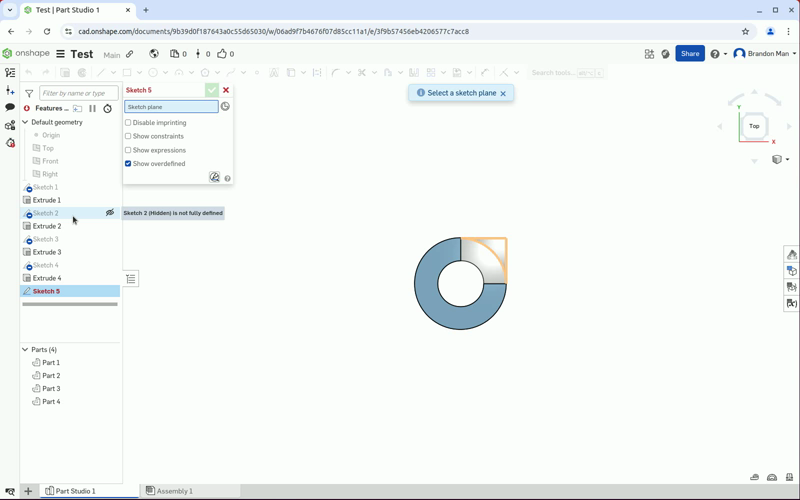
mouse_move(73, 150)
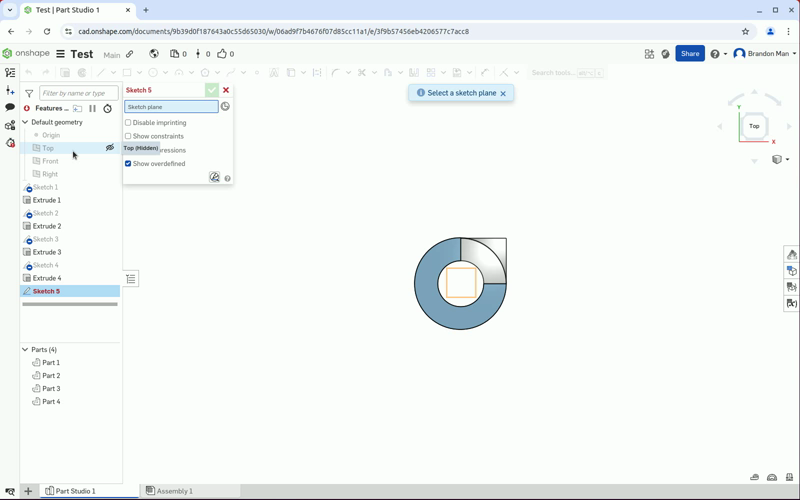
click(73, 150)
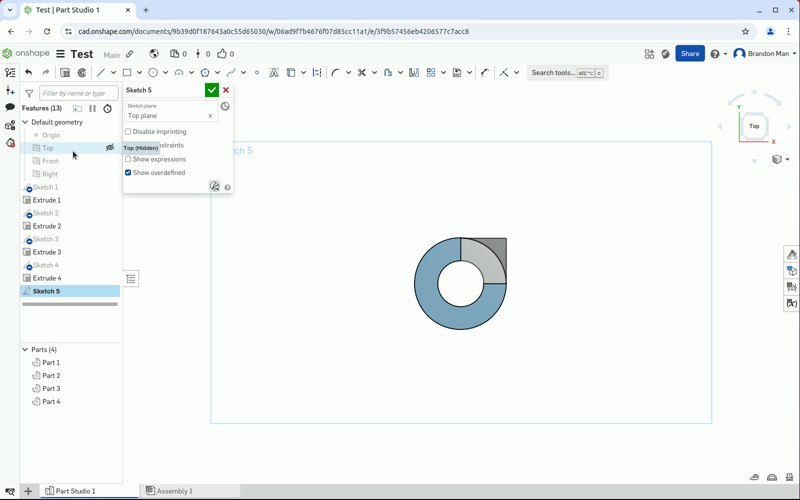
mouse_move(73, 352)
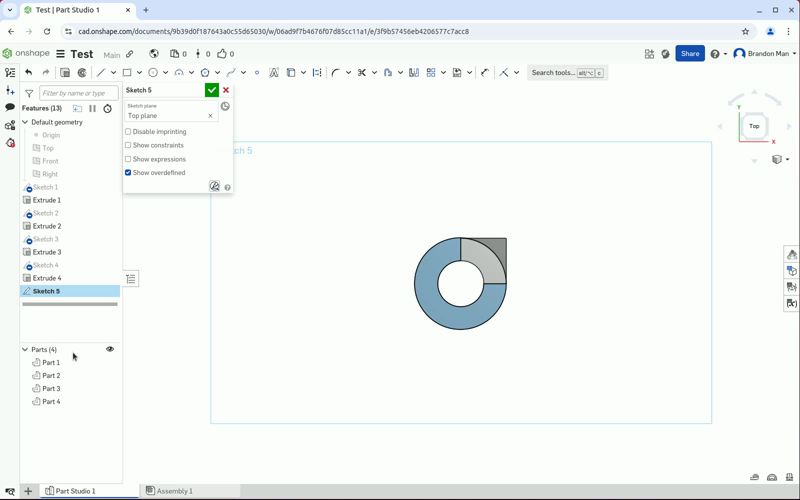
key(y)
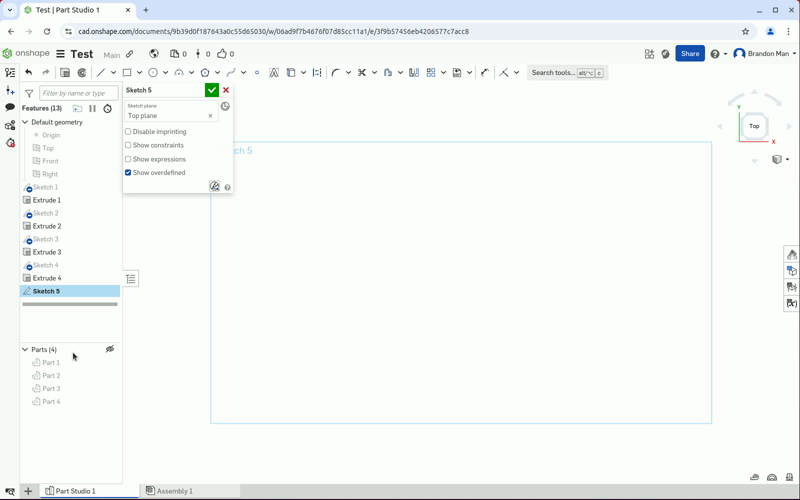
key(a)
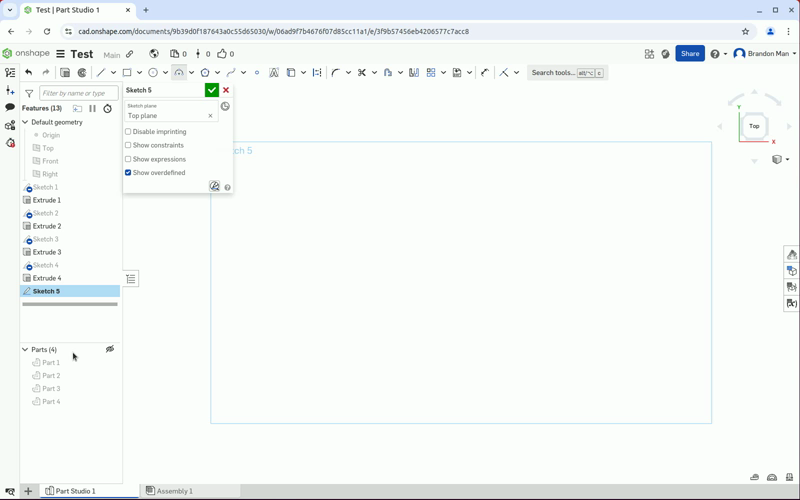
key_down(shift)
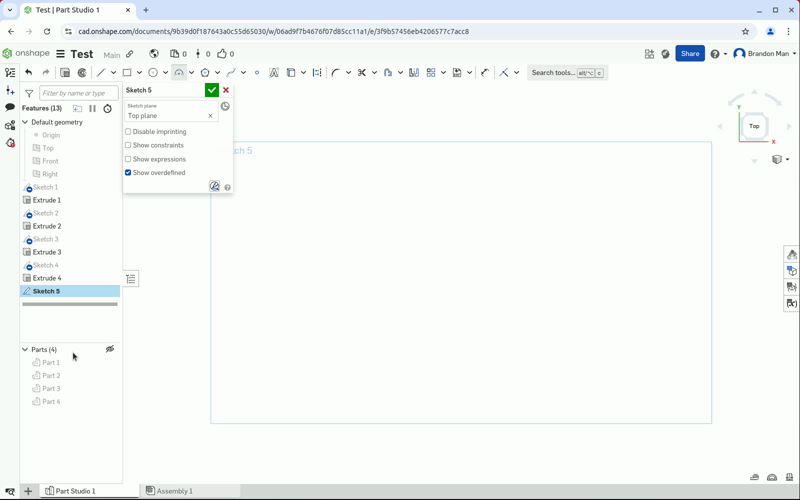
mouse_move(460, 238)
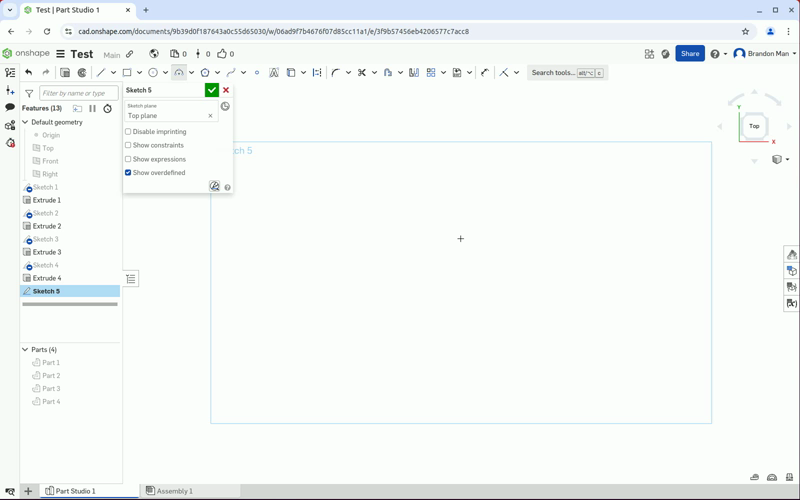
click(460, 238)
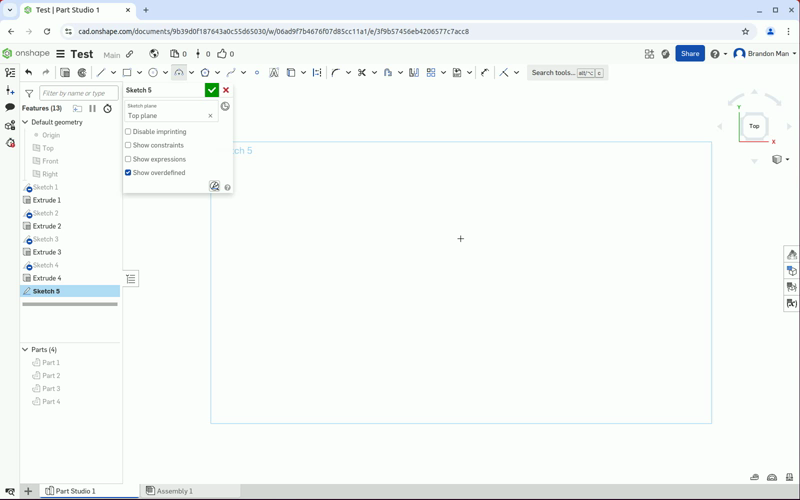
key_up(shift)
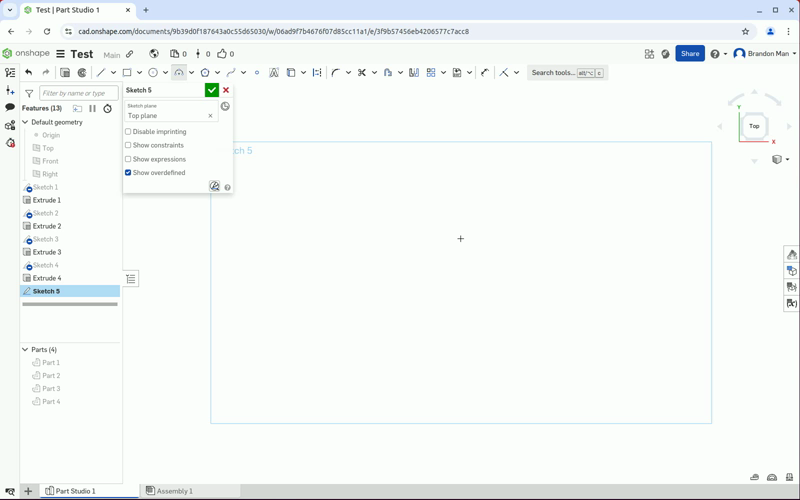
key_down(shift)
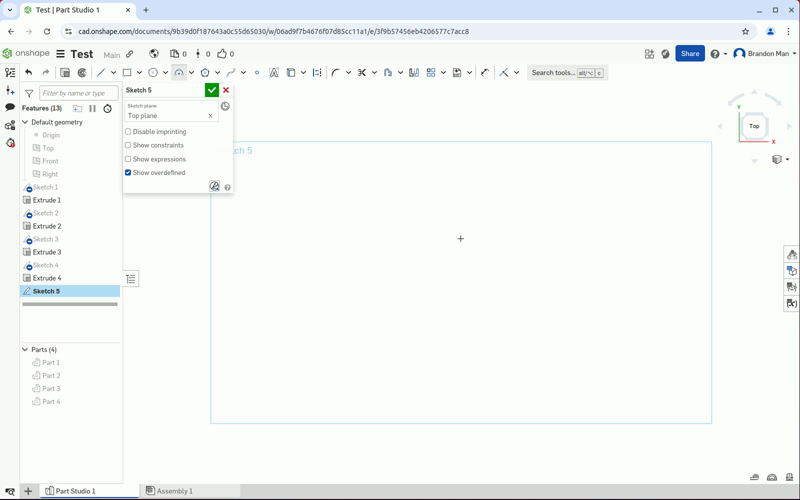
mouse_move(506, 283)
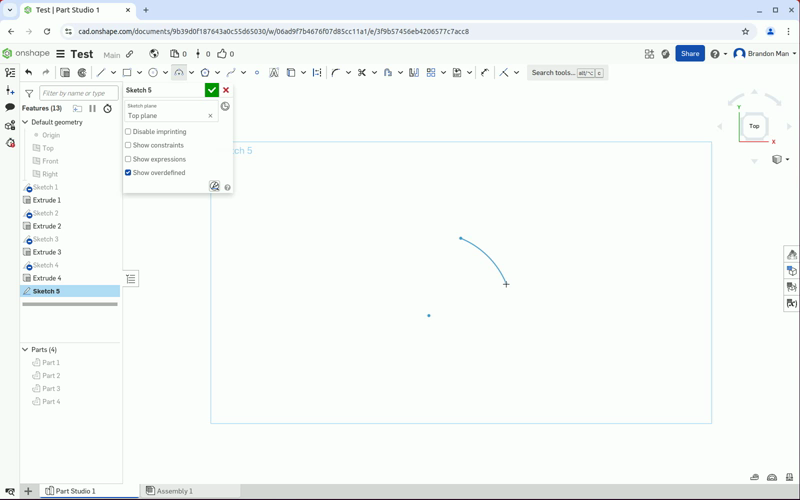
click(506, 283)
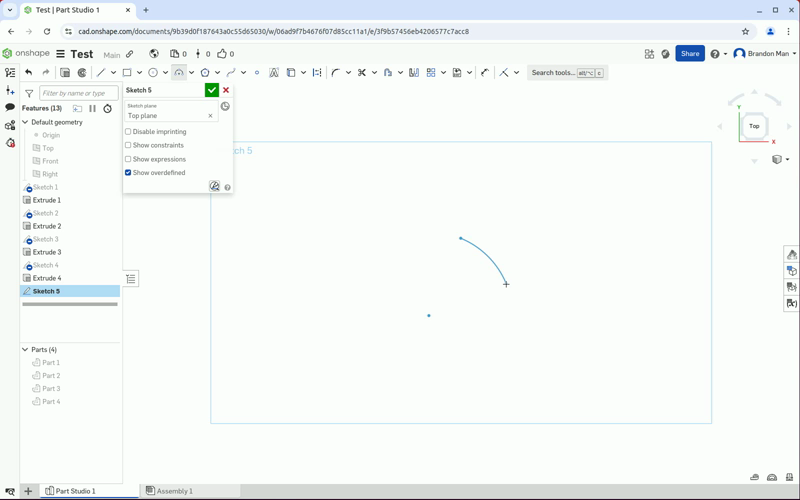
mouse_move(492, 251)
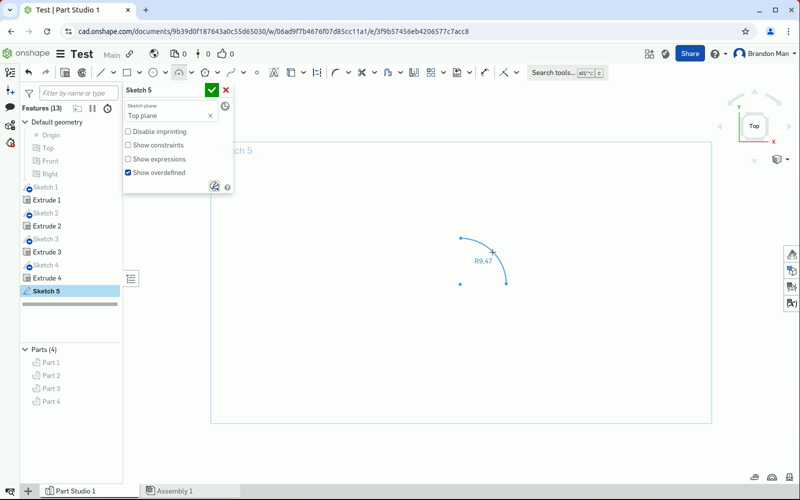
click(492, 251)
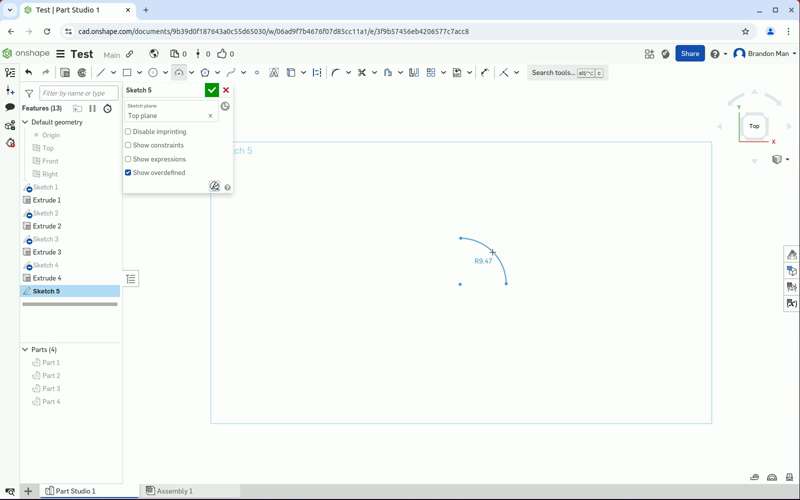
key_up(shift)
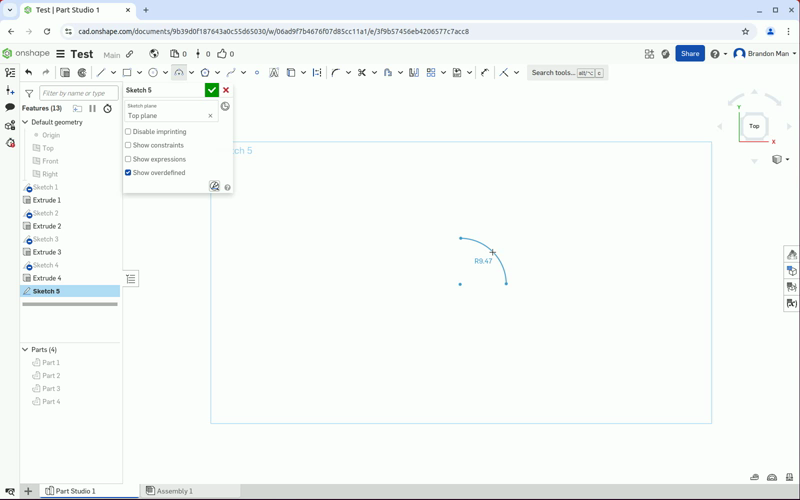
key(esc)
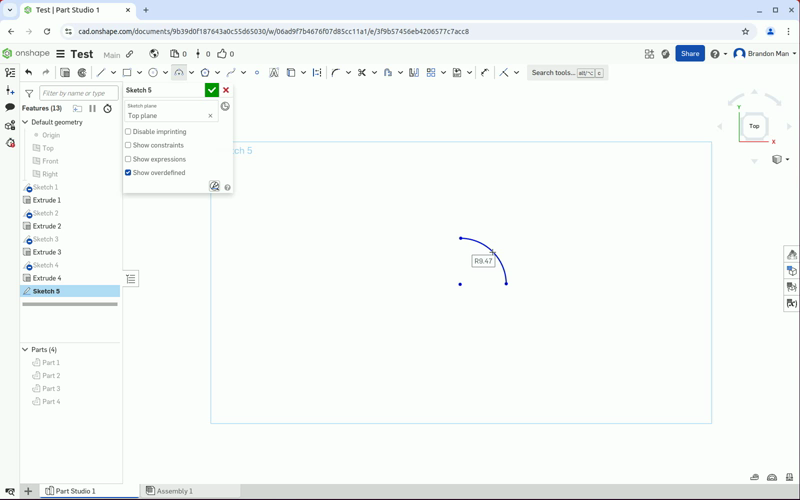
key(l)
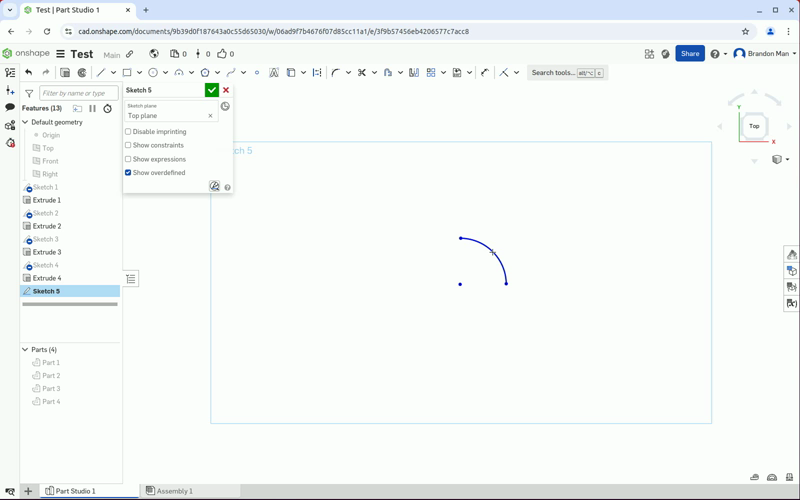
mouse_move(506, 283)
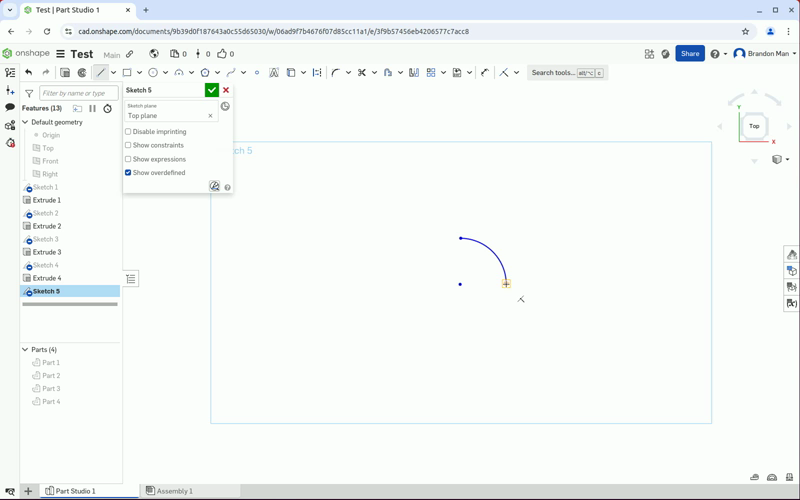
click(506, 283)
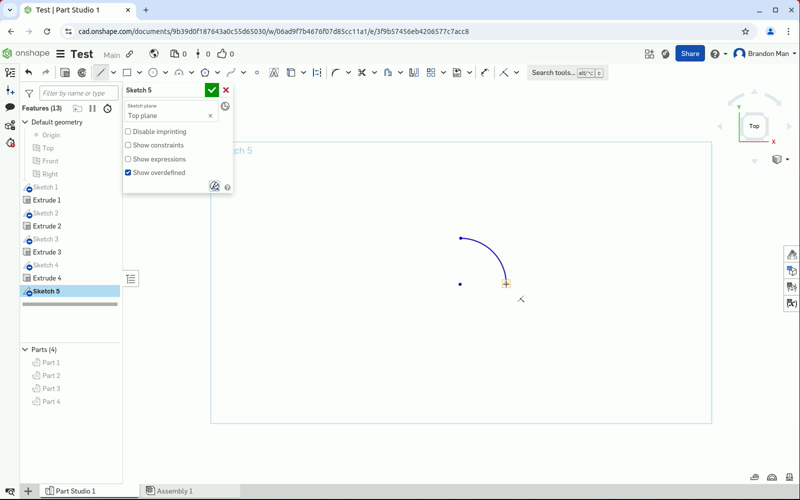
key_down(shift)
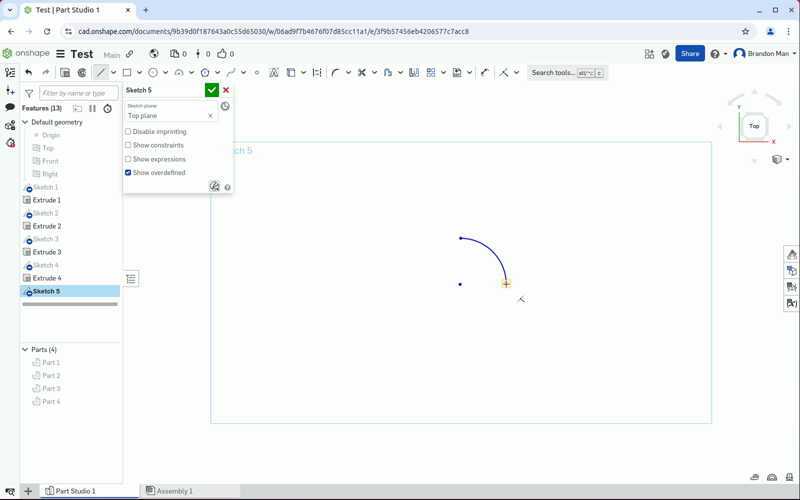
mouse_move(536, 283)
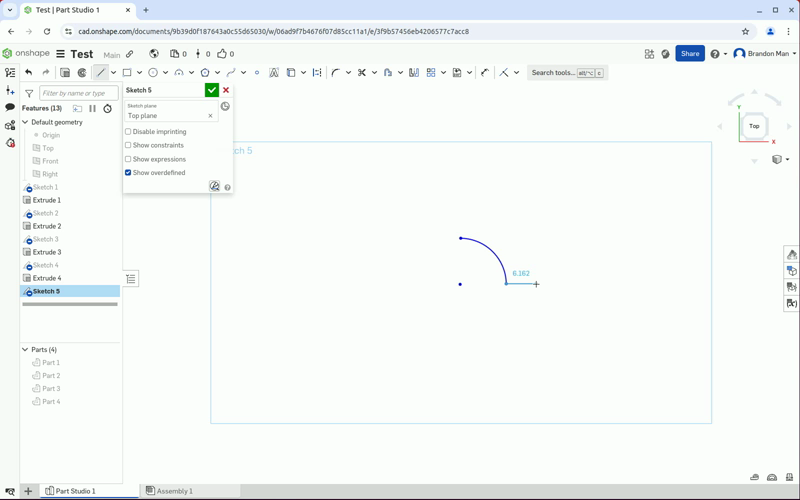
mouse_move(506, 238)
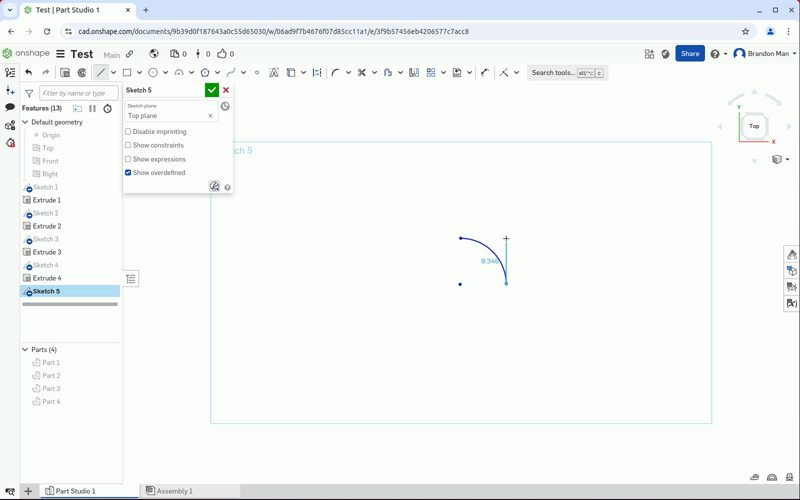
click(506, 238)
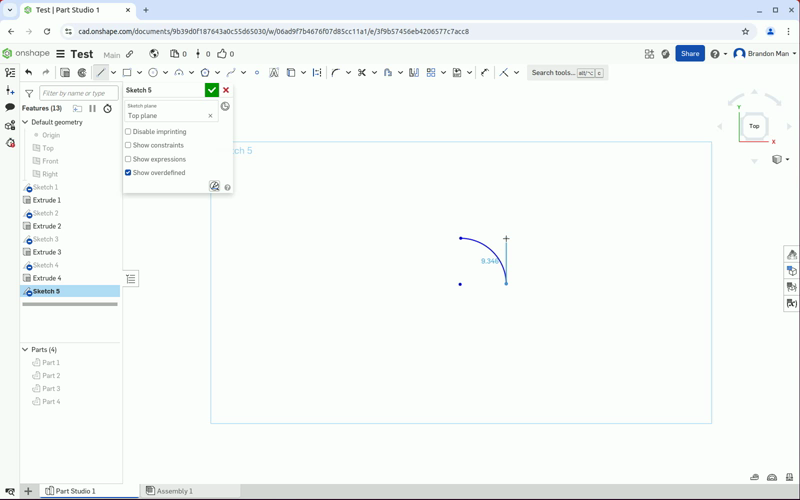
key_up(shift)
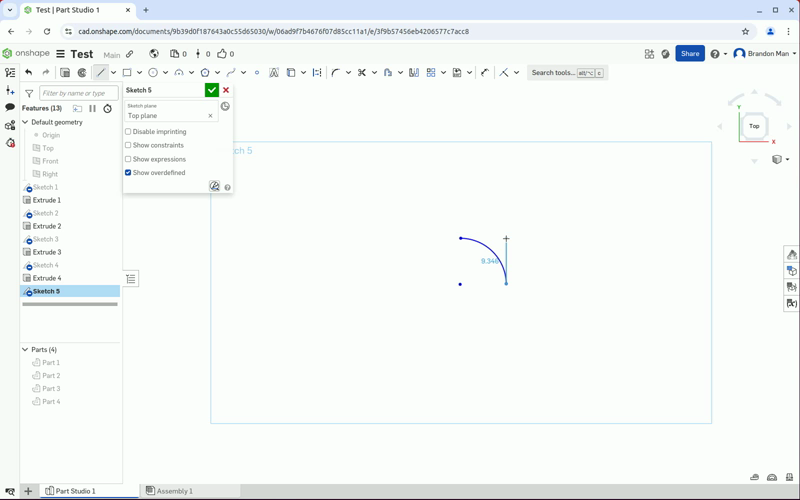
mouse_move(536, 238)
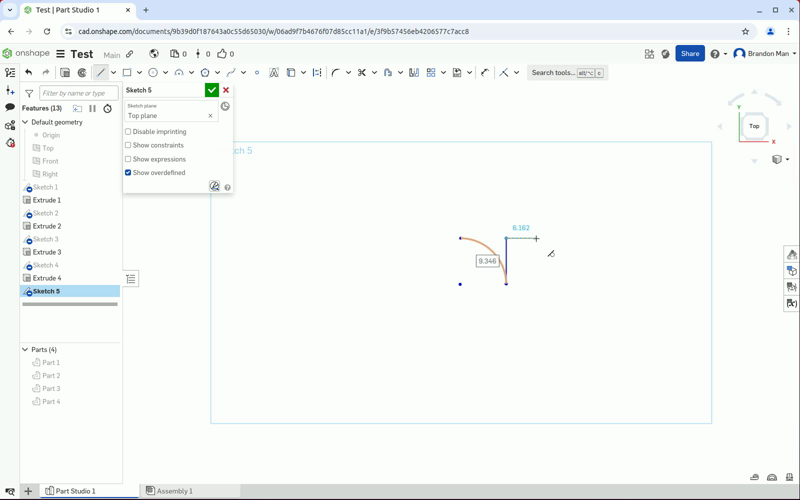
key_down(shift)
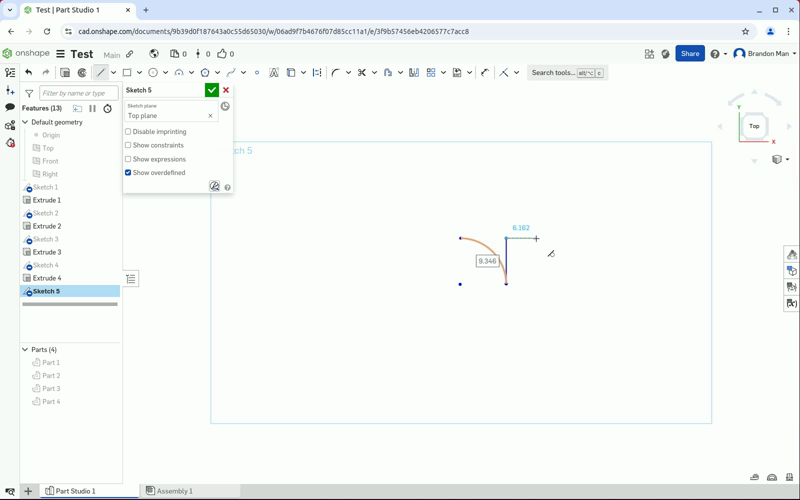
mouse_move(460, 238)
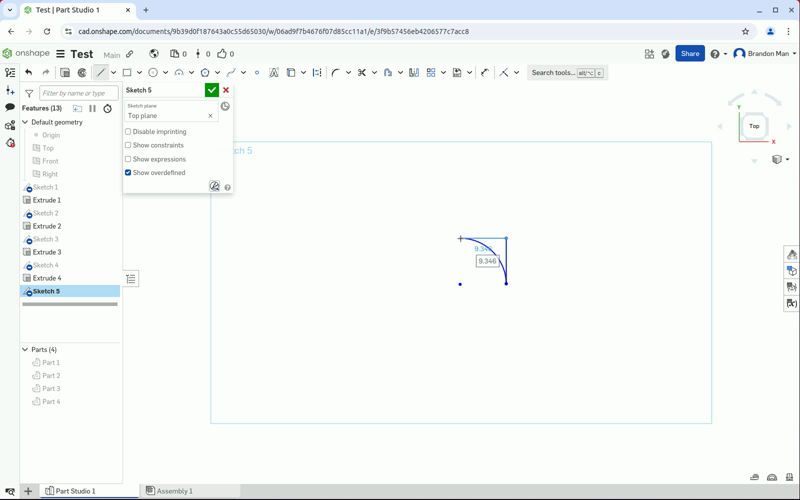
key_up(shift)
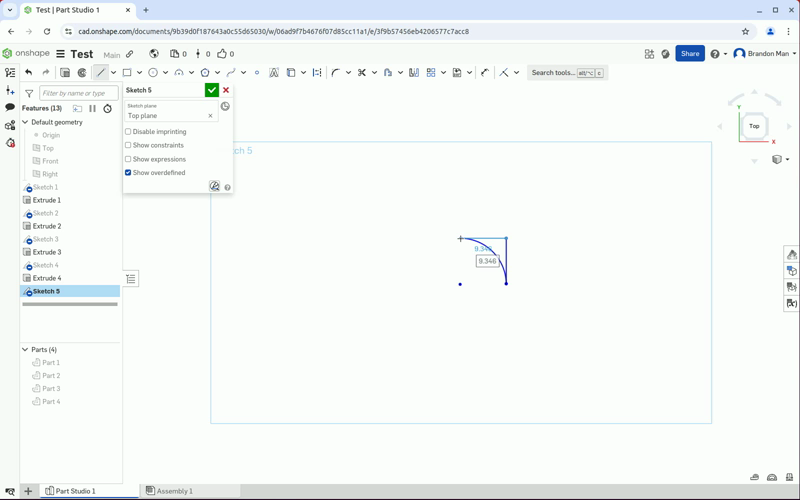
click(460, 238)
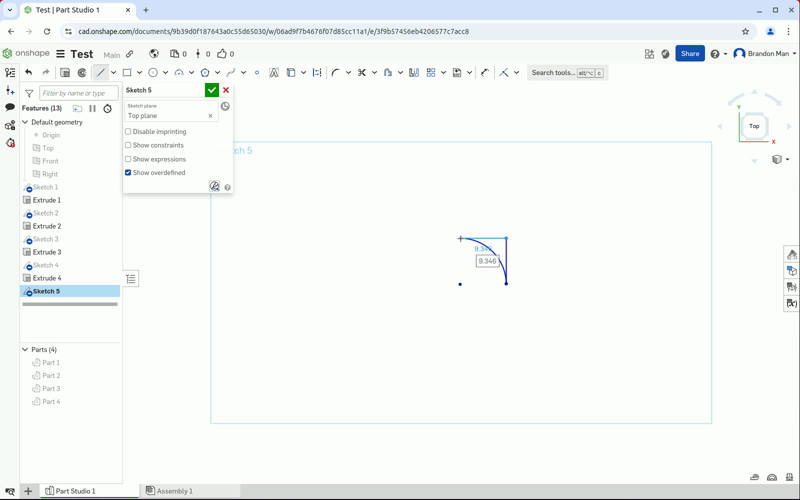
key(esc)
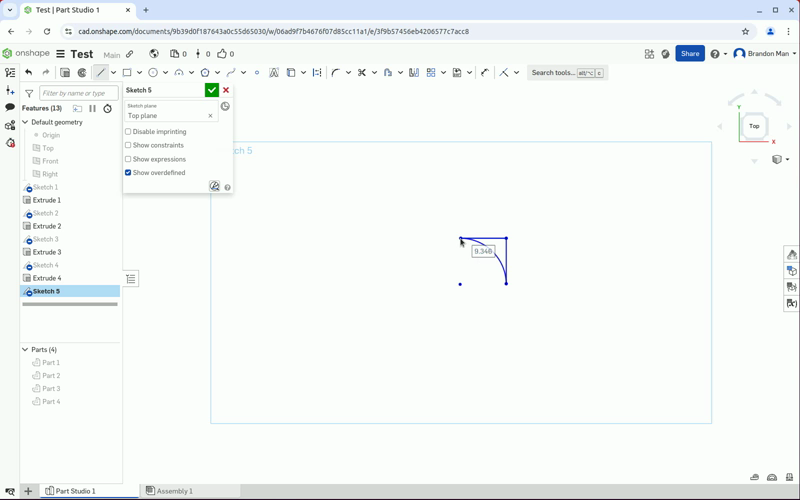
mouse_move(503, 250)
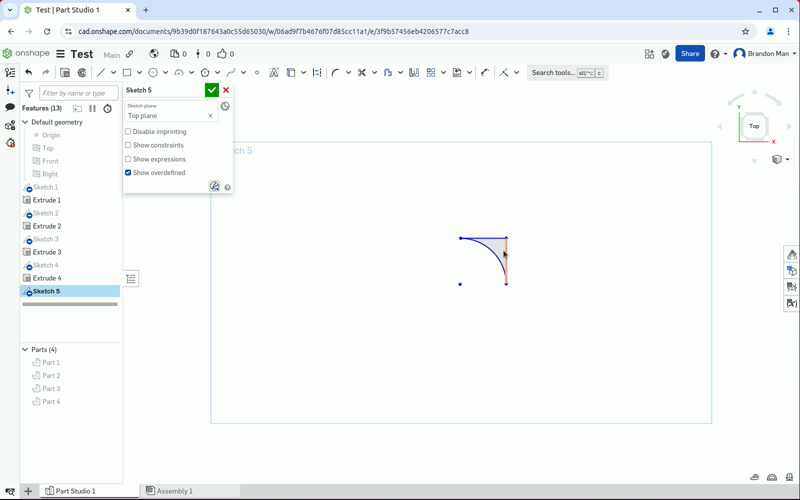
scroll(6)
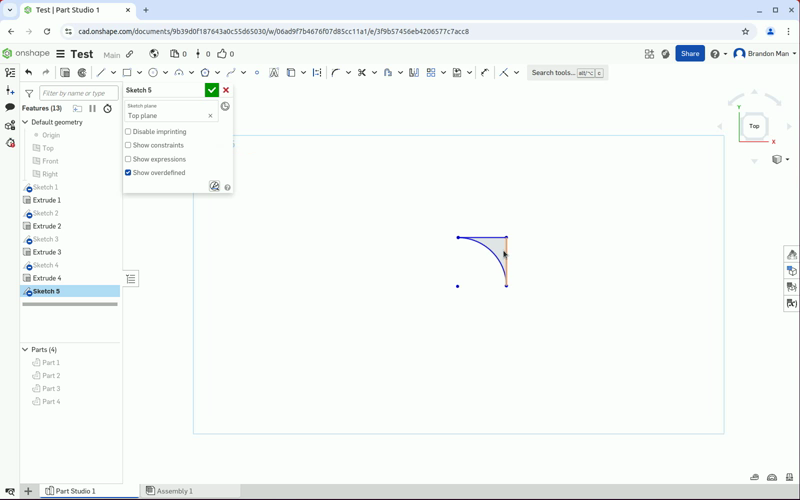
scroll(6)
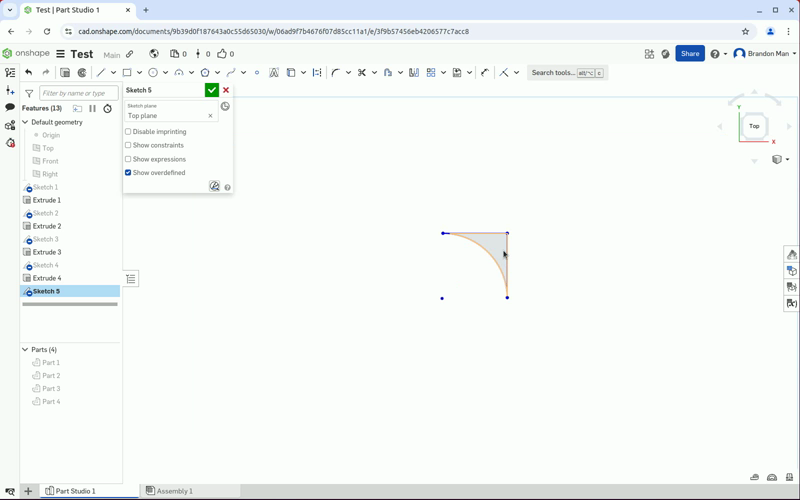
scroll(6)
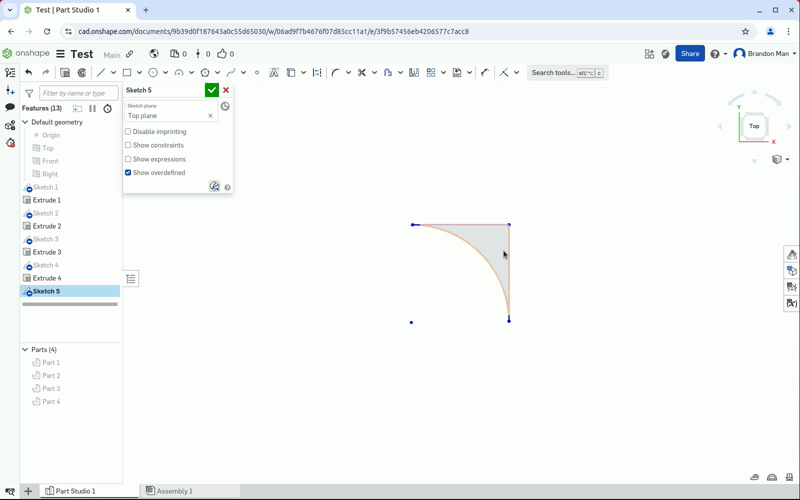
scroll(6)
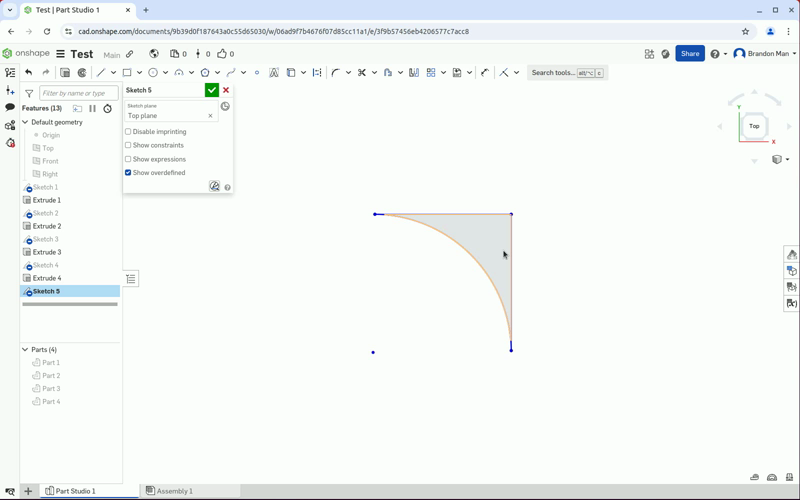
scroll(6)
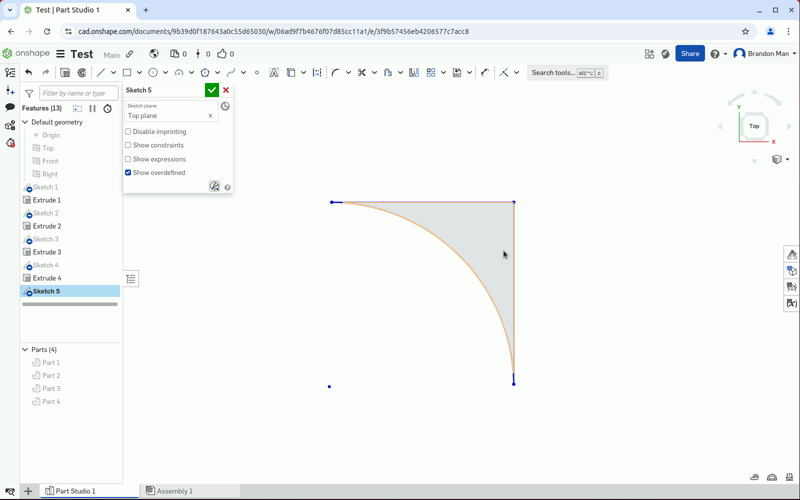
scroll(6)
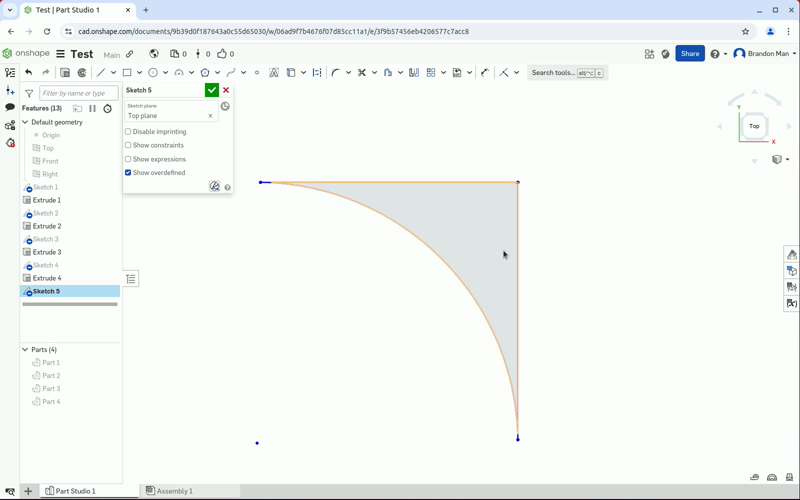
scroll(6)
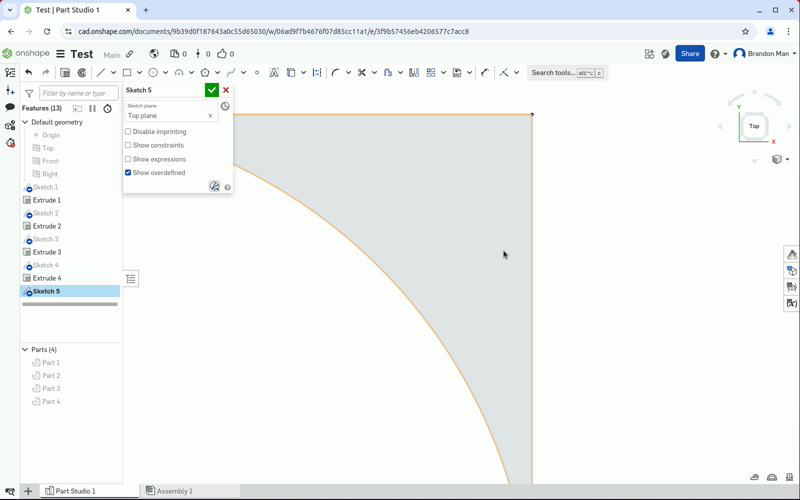
click(503, 250)
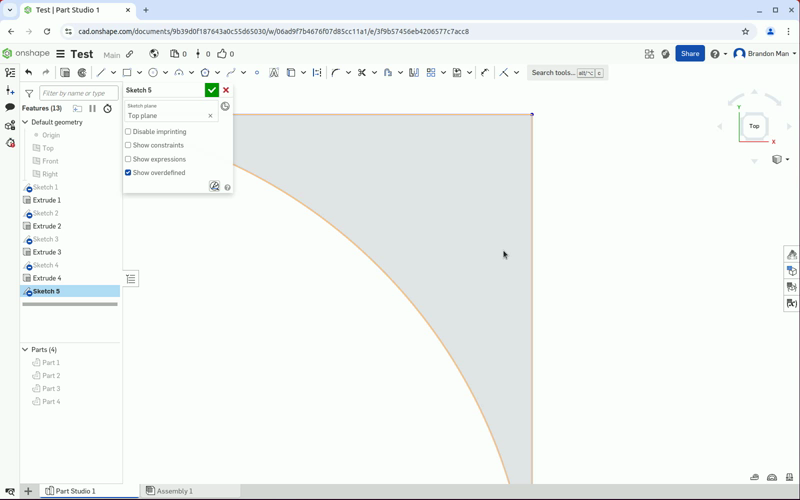
scroll(-6)
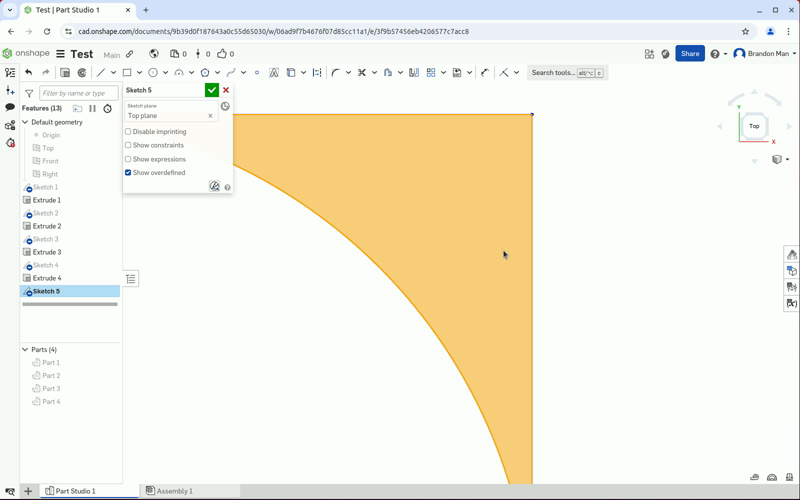
scroll(-6)
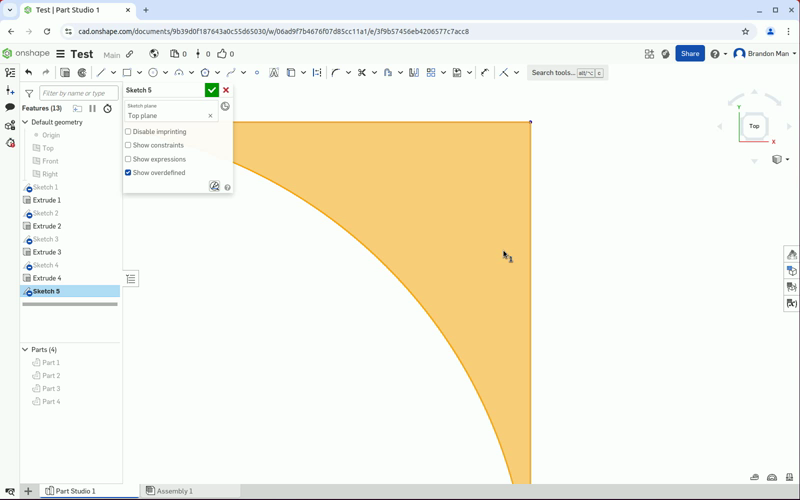
scroll(-6)
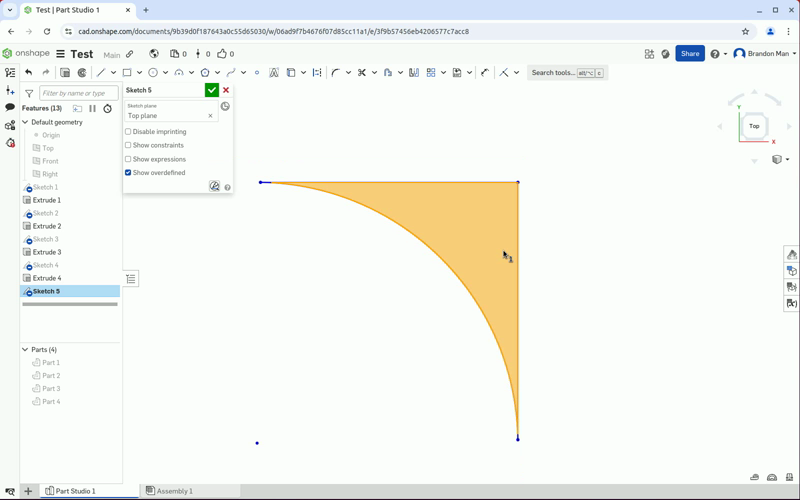
scroll(-6)
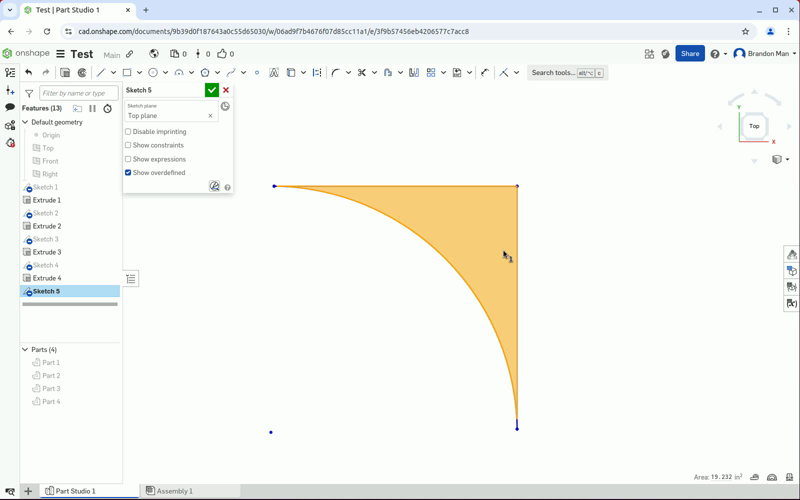
scroll(-6)
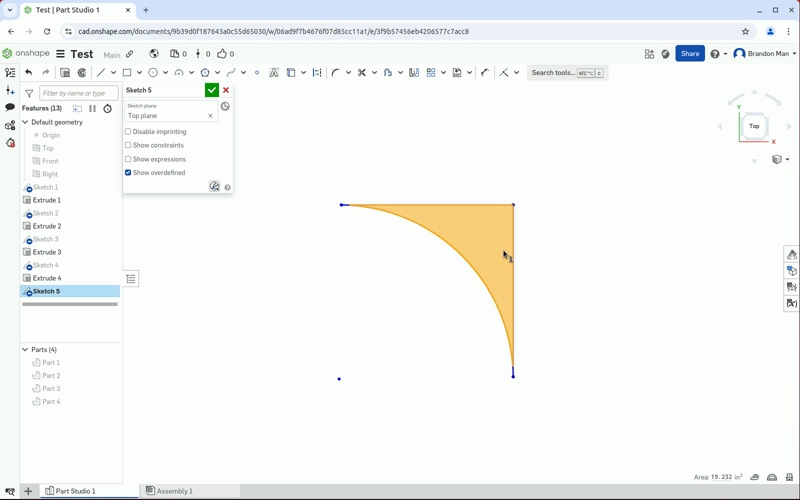
scroll(-6)
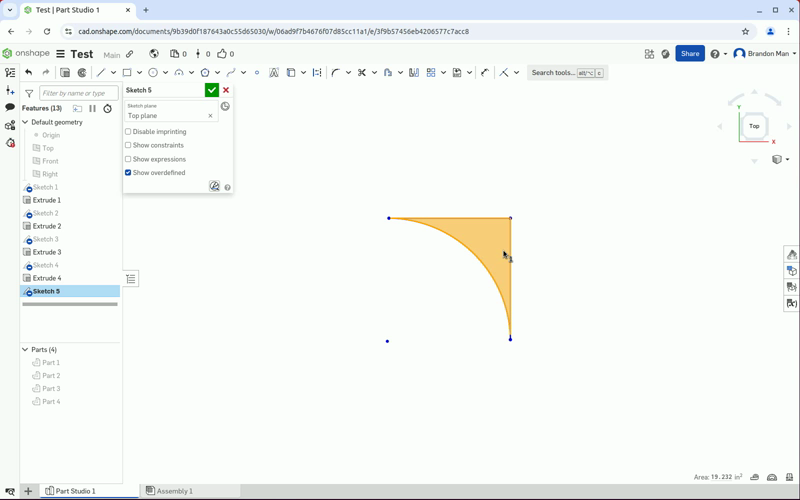
scroll(-6)
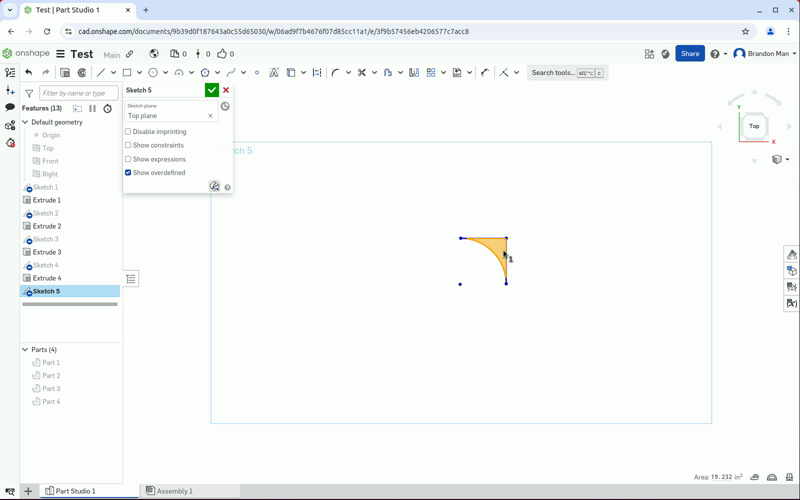
mouse_move(73, 352)
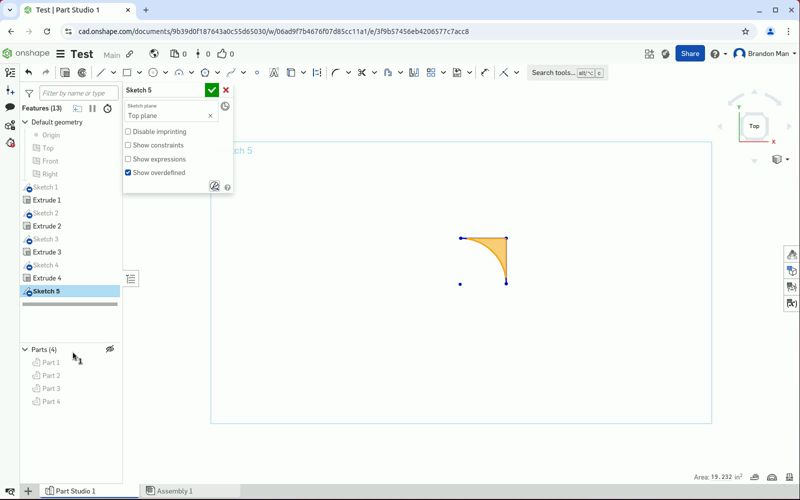
key(shift+y)
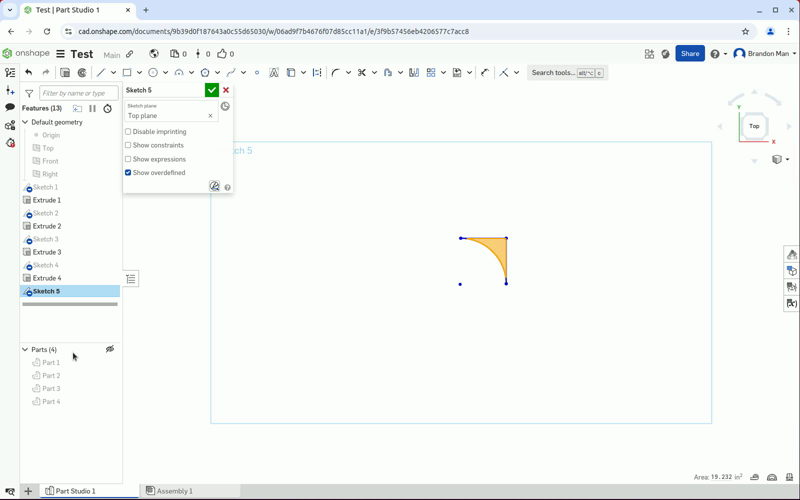
key(shift+e)
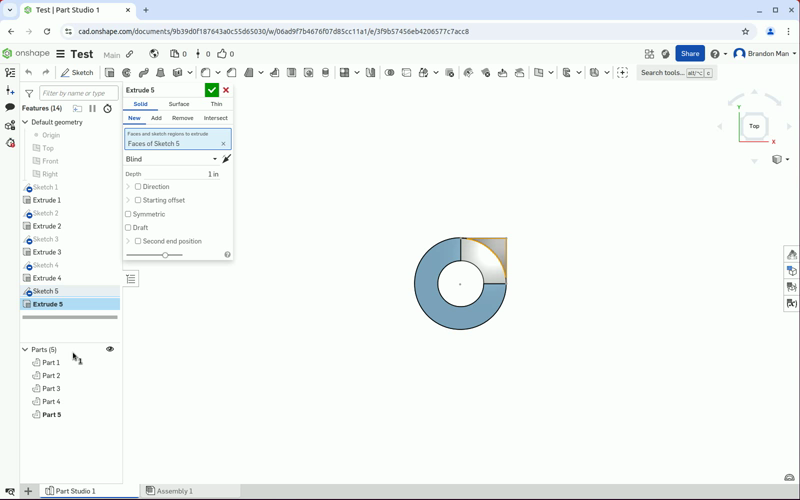
mouse_move(143, 106)
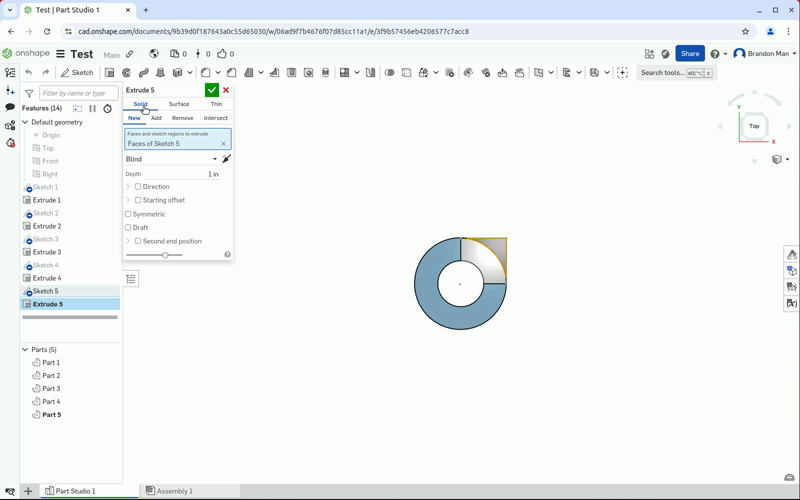
click(143, 106)
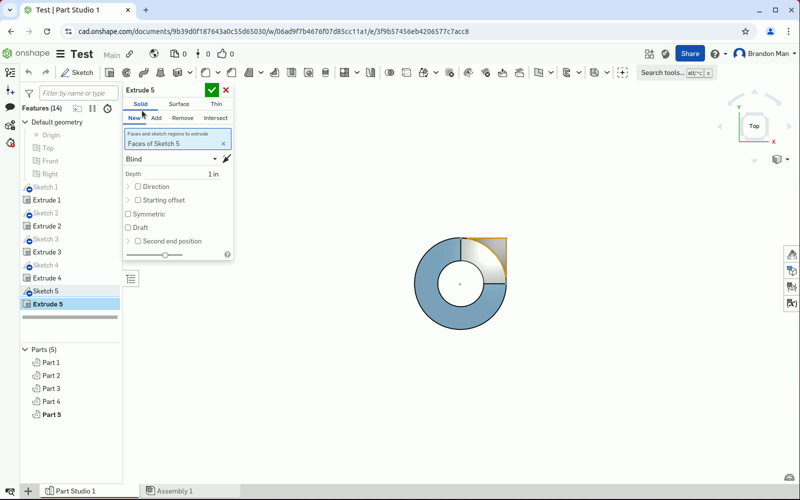
mouse_move(137, 120)
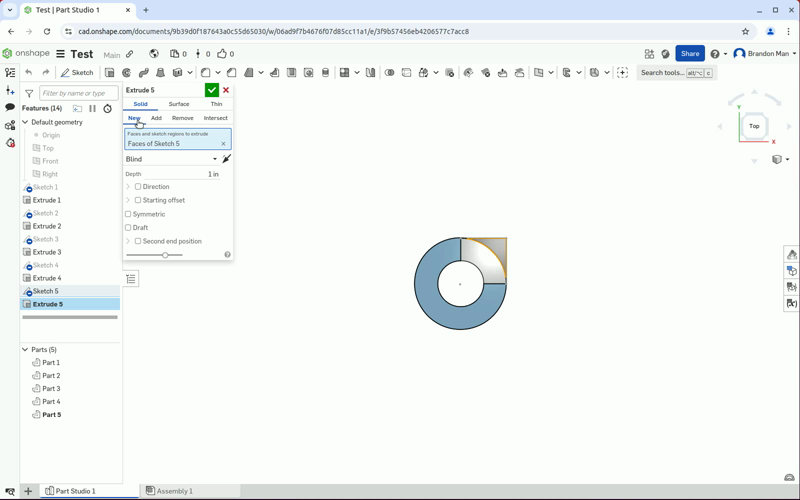
click(137, 120)
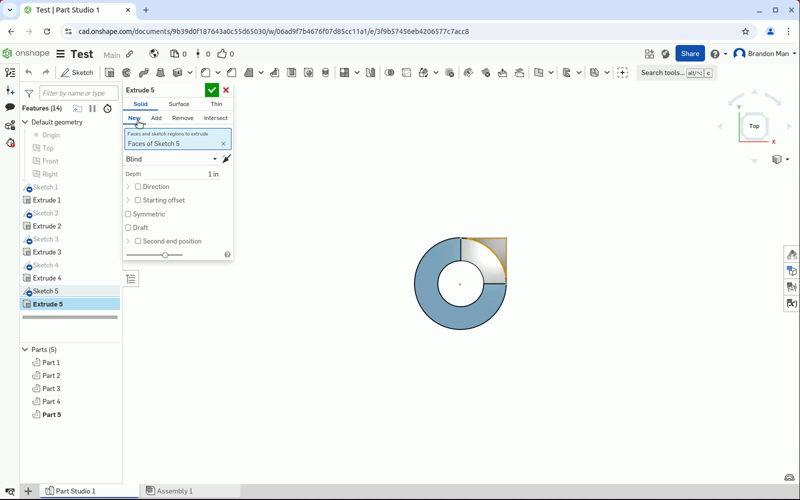
key(tab, 4)
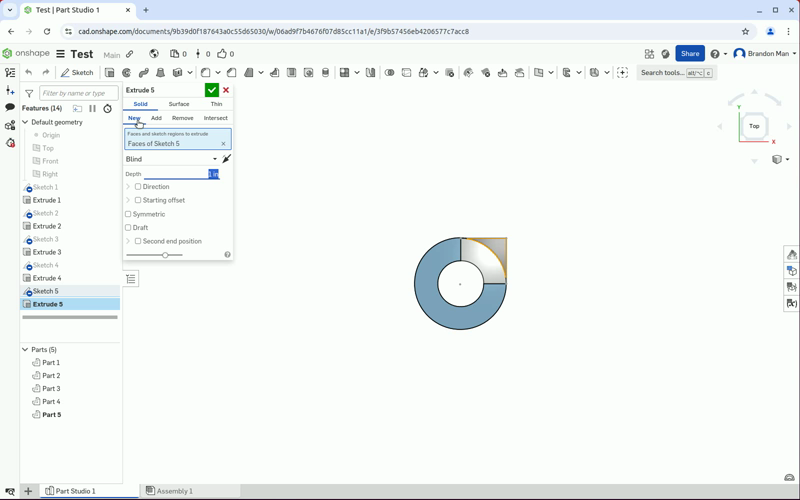
text(12.036)
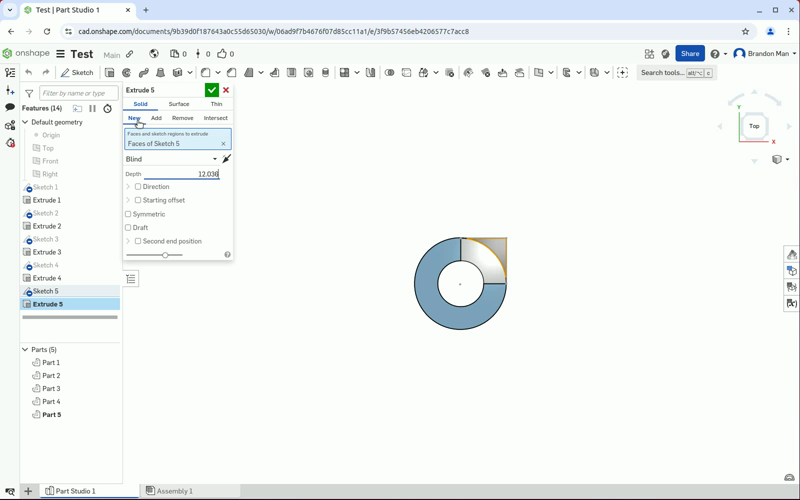
key(enter)
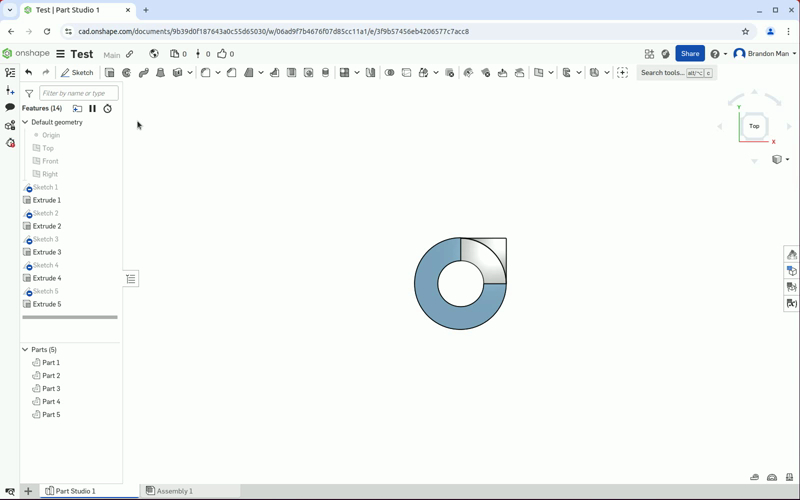
key(shift+h)
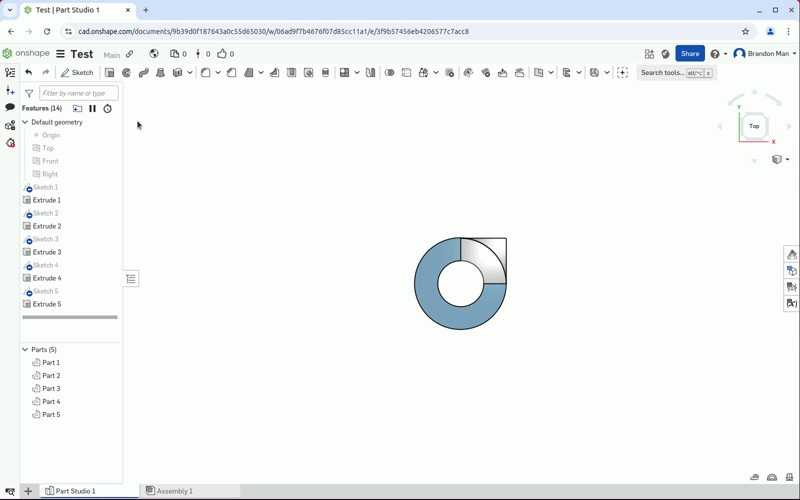
key(shift+h)
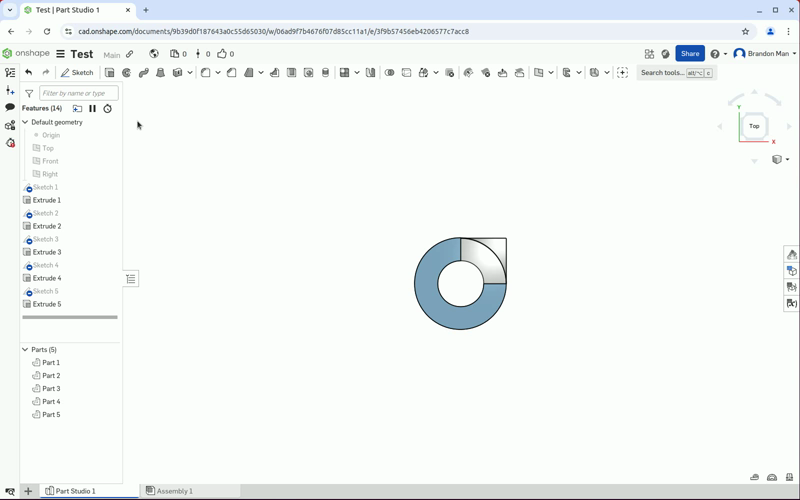
mouse_move(73, 189)
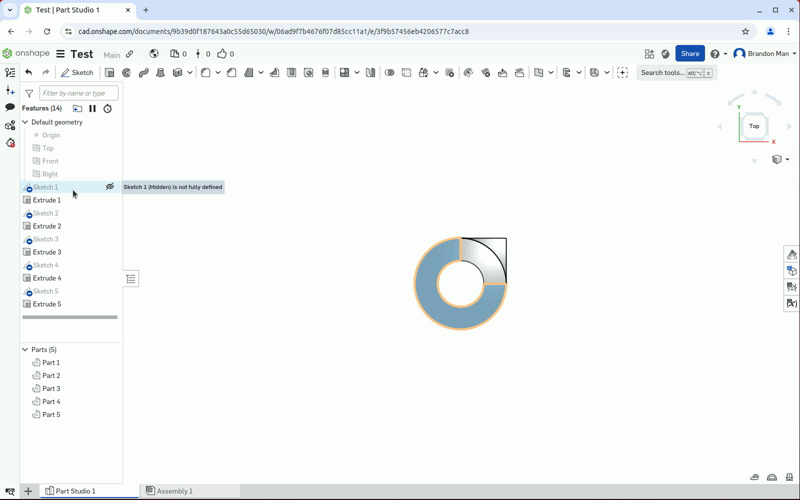
click(73, 189)
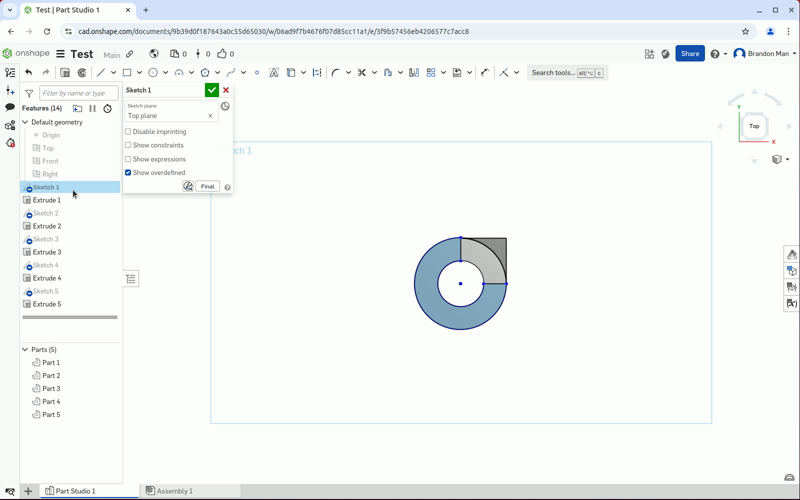
mouse_move(229, 92)
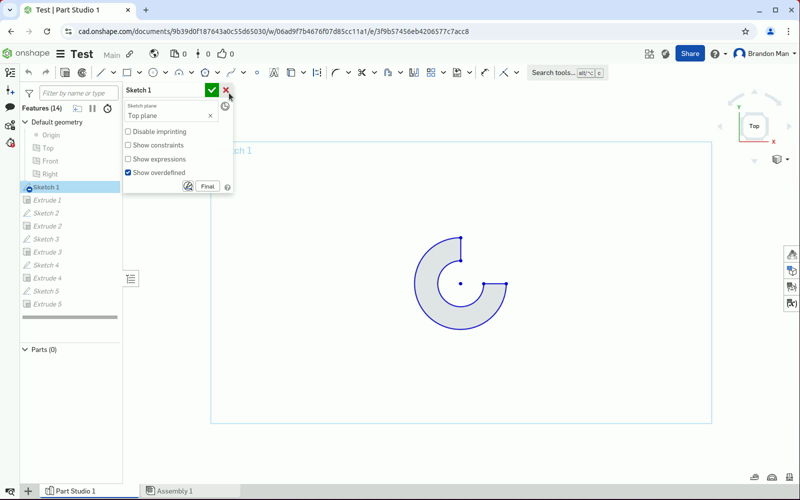
click(229, 92)
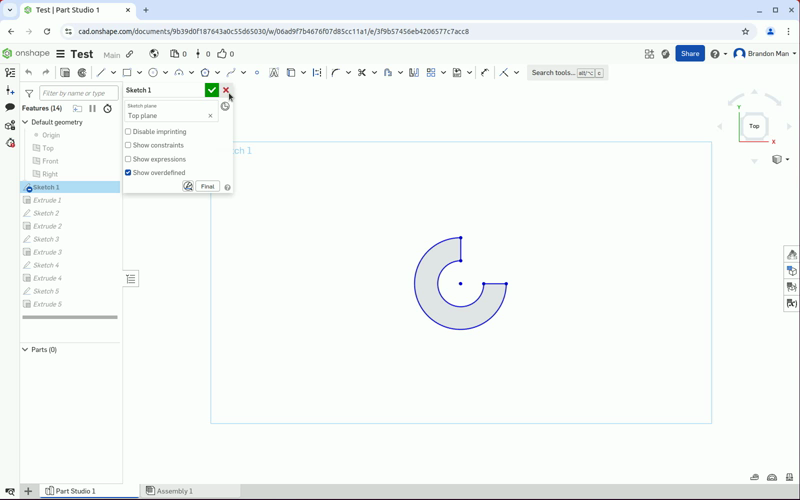
key(shift+s)
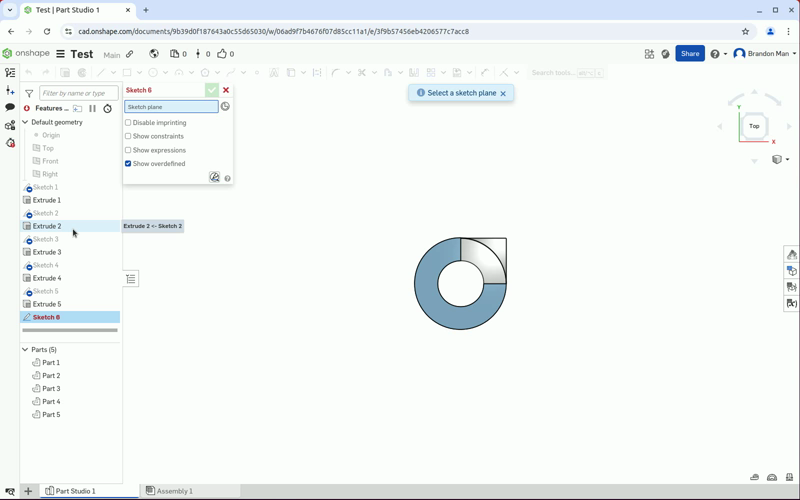
scroll(3)
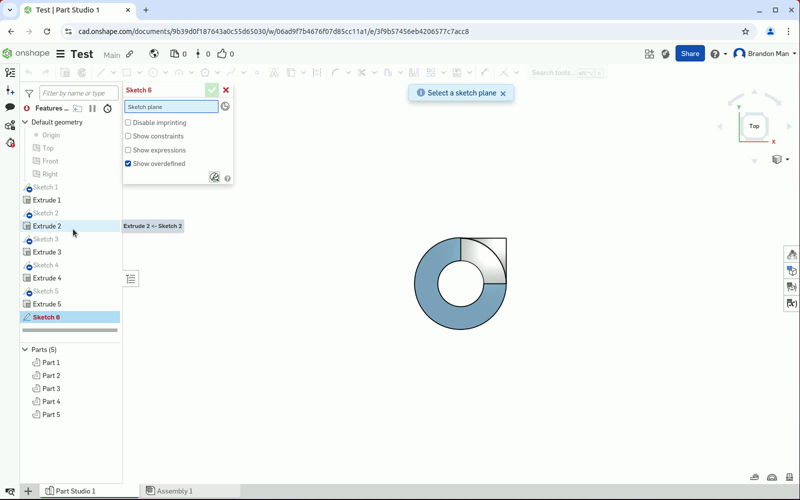
mouse_move(73, 150)
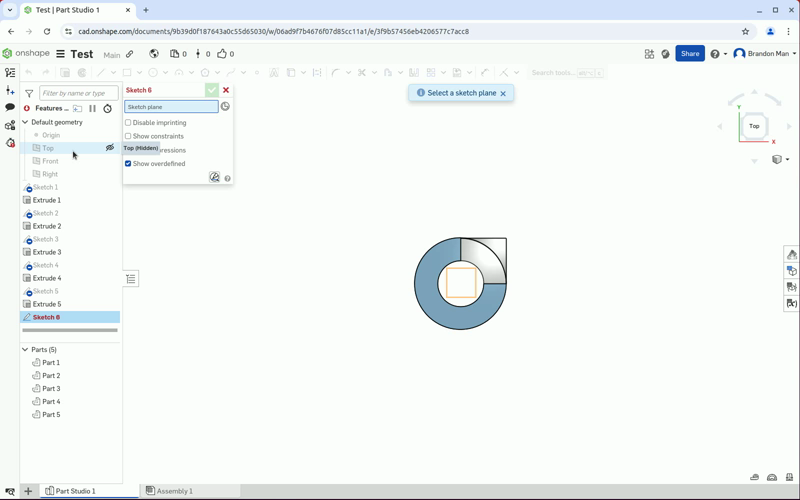
click(73, 150)
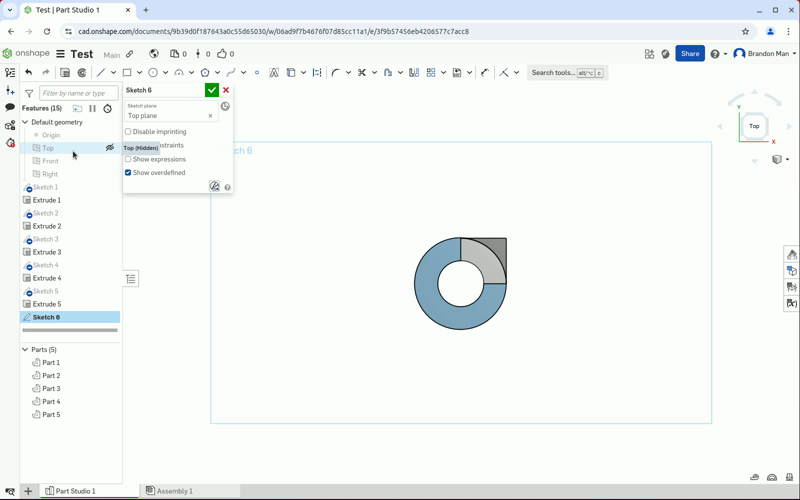
mouse_move(73, 352)
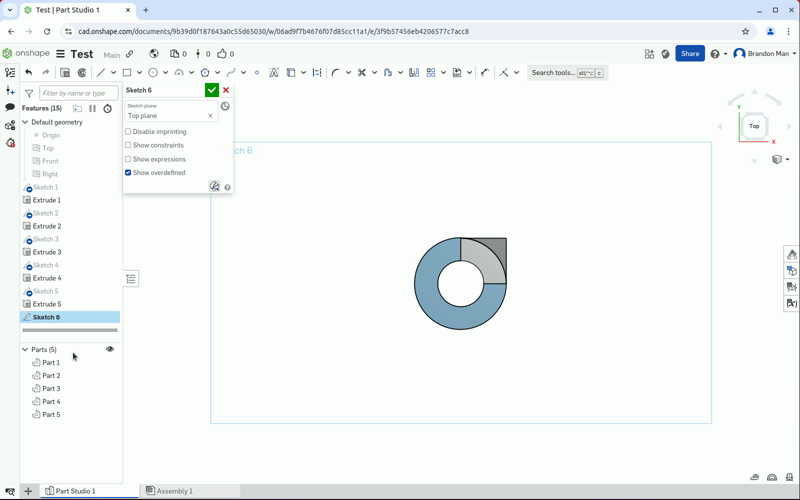
key(y)
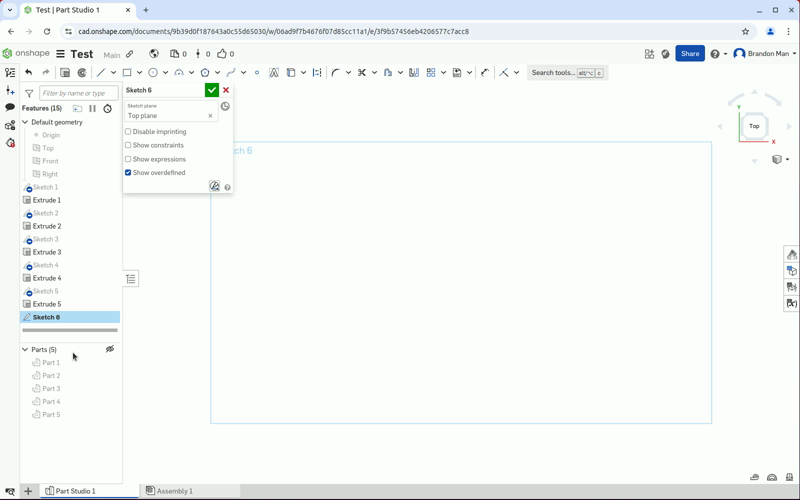
key(a)
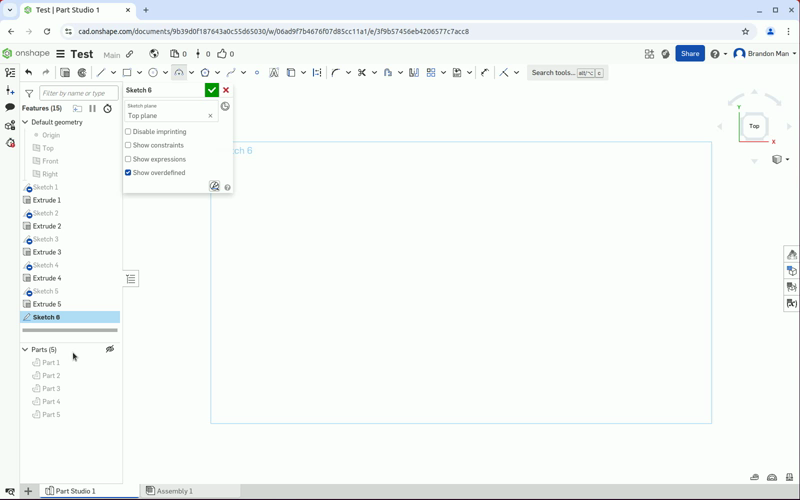
key_down(shift)
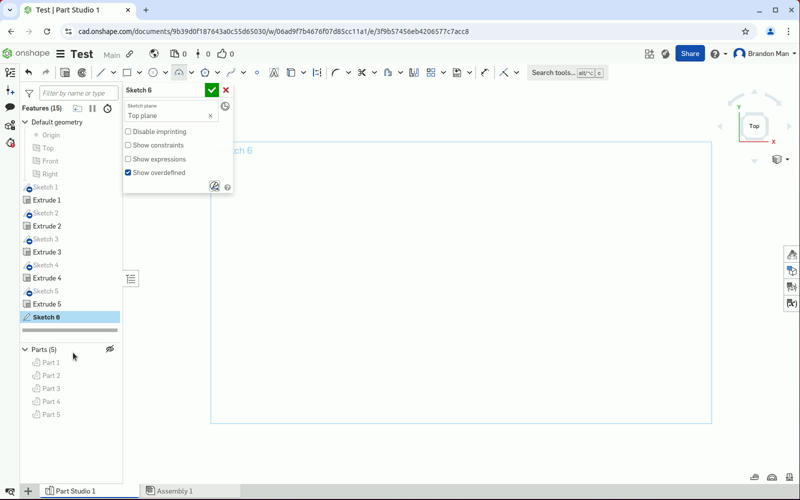
mouse_move(460, 260)
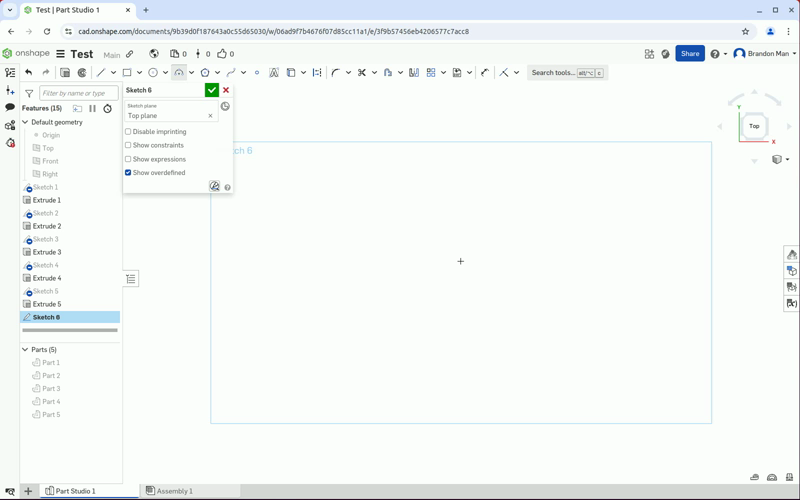
click(460, 260)
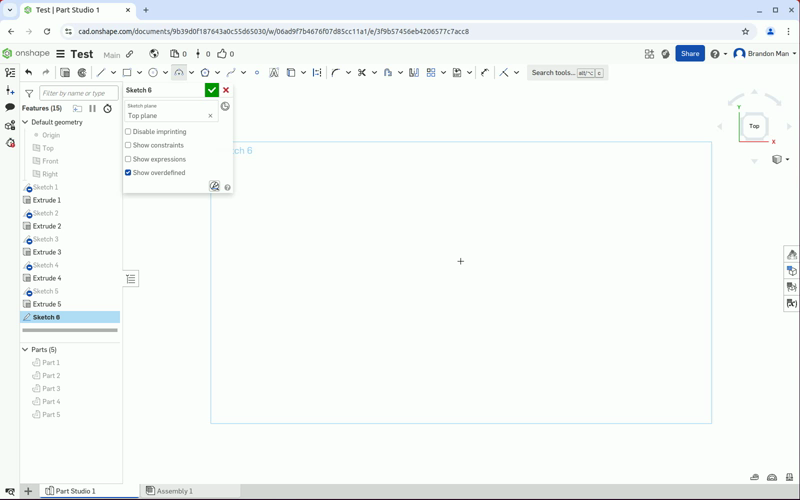
key_up(shift)
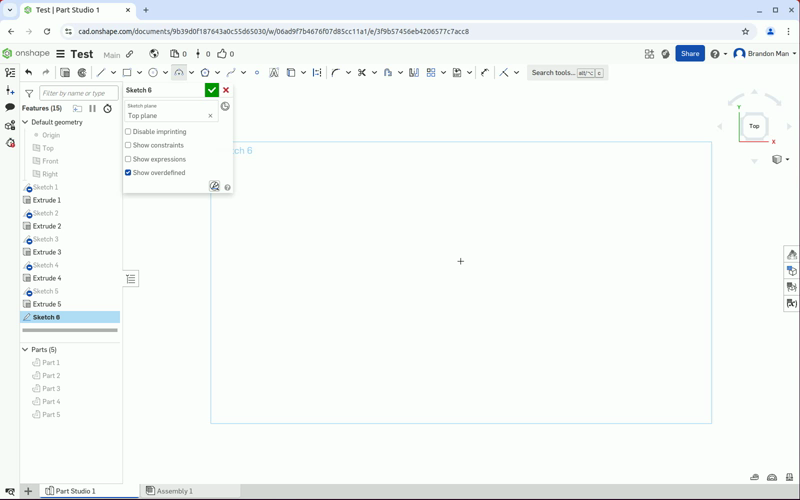
key_down(shift)
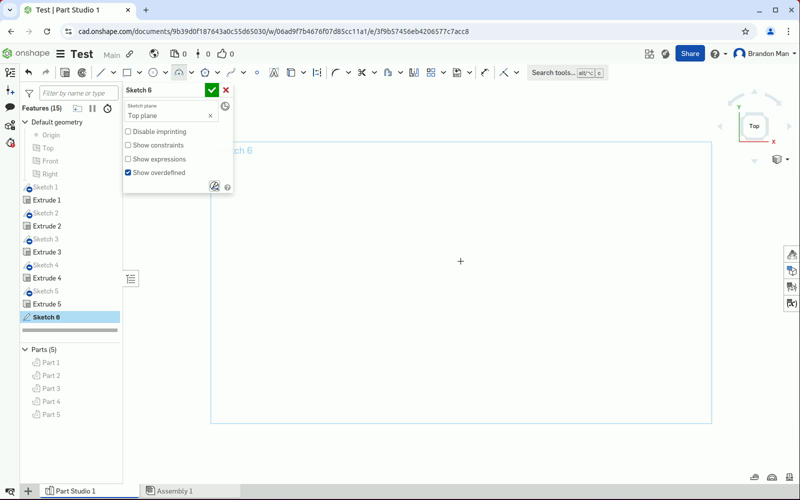
mouse_move(483, 283)
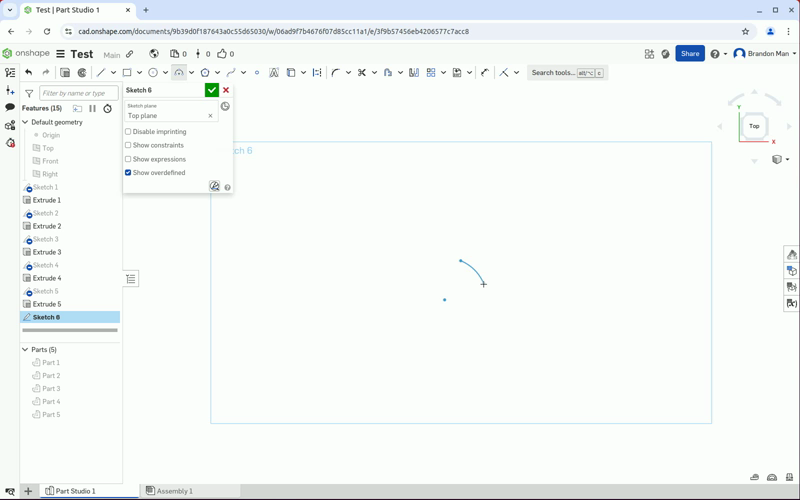
click(483, 283)
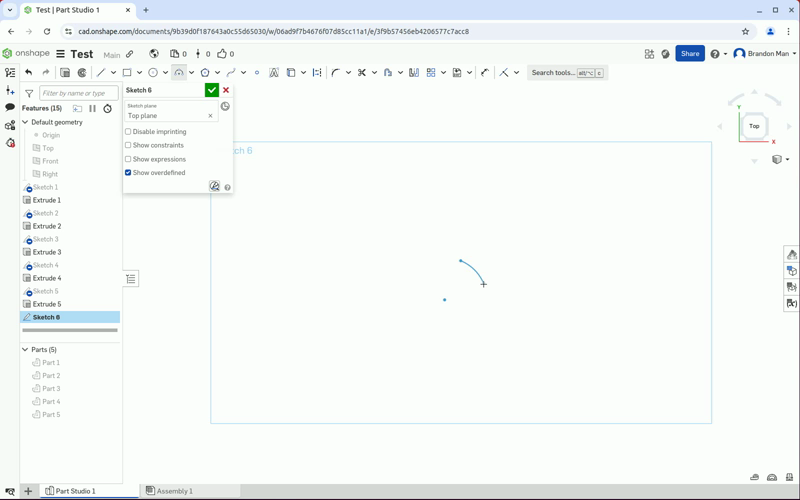
mouse_move(477, 267)
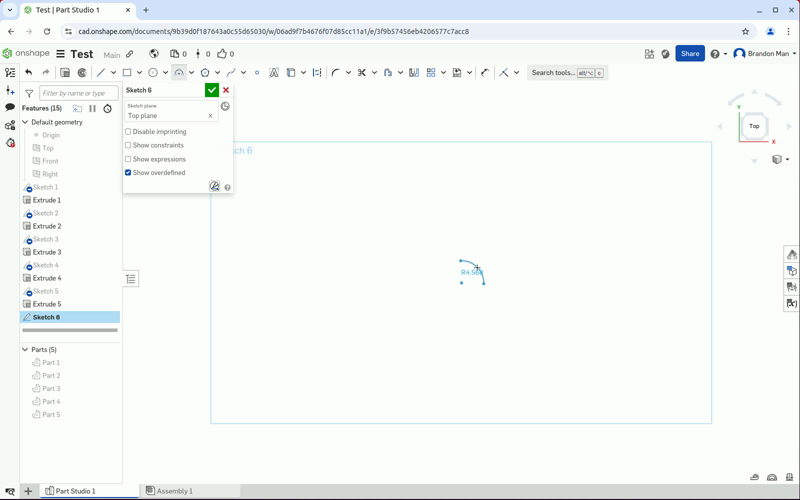
click(477, 267)
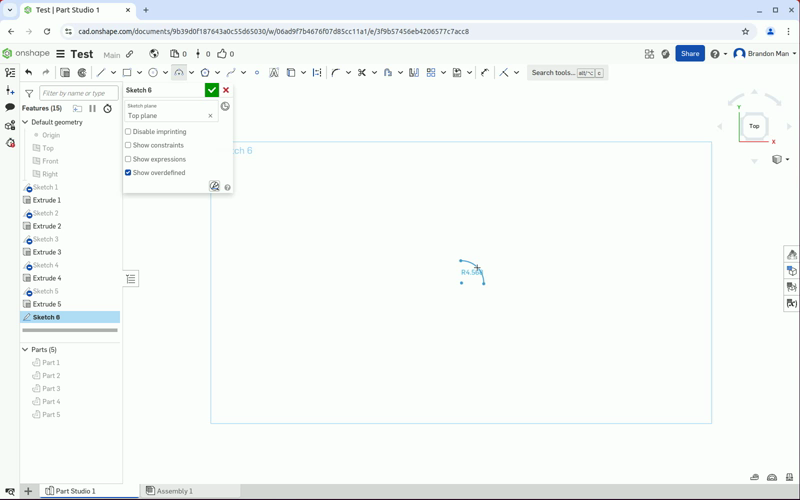
key_up(shift)
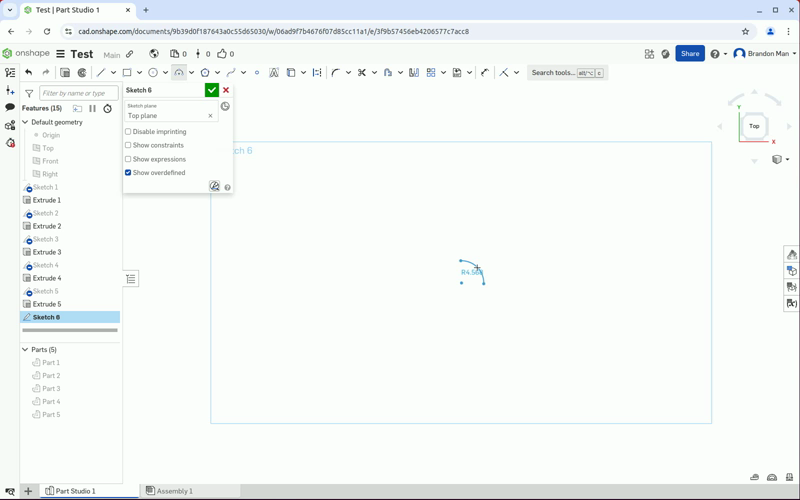
key(esc)
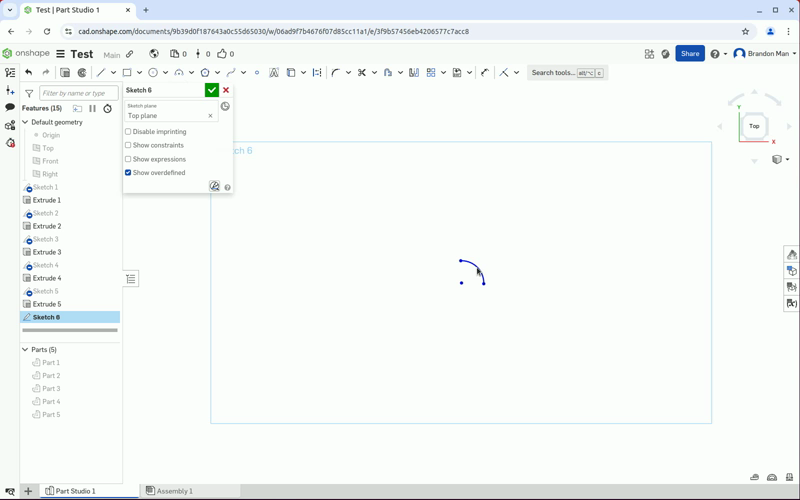
key(l)
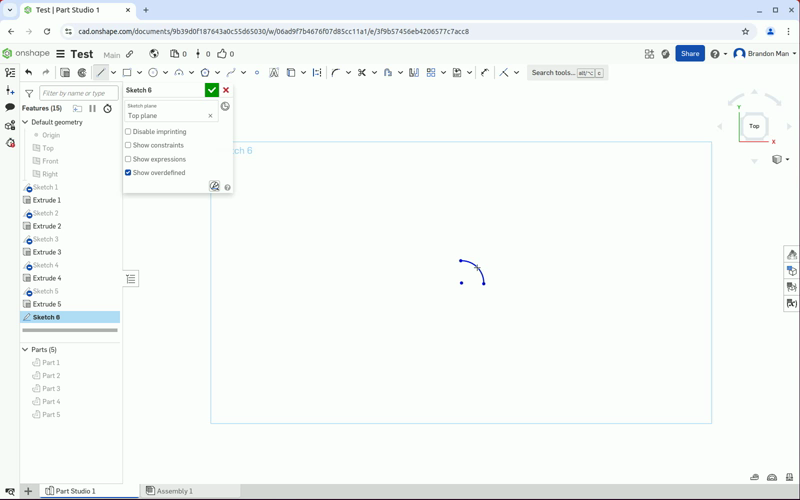
mouse_move(483, 283)
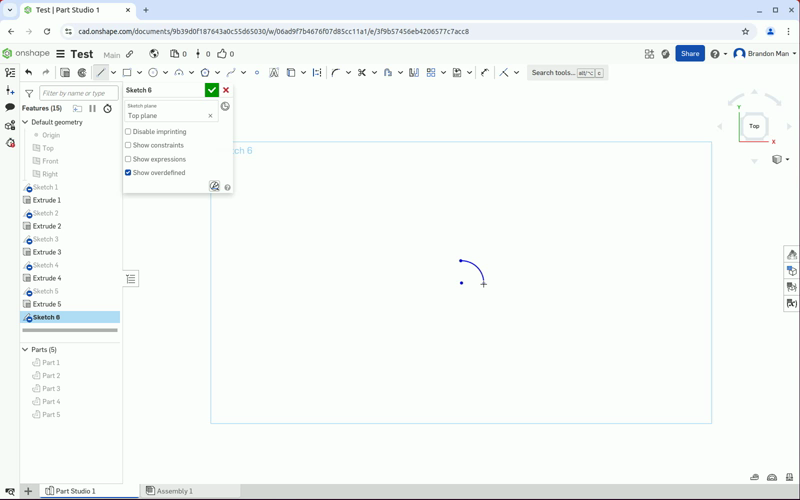
click(483, 283)
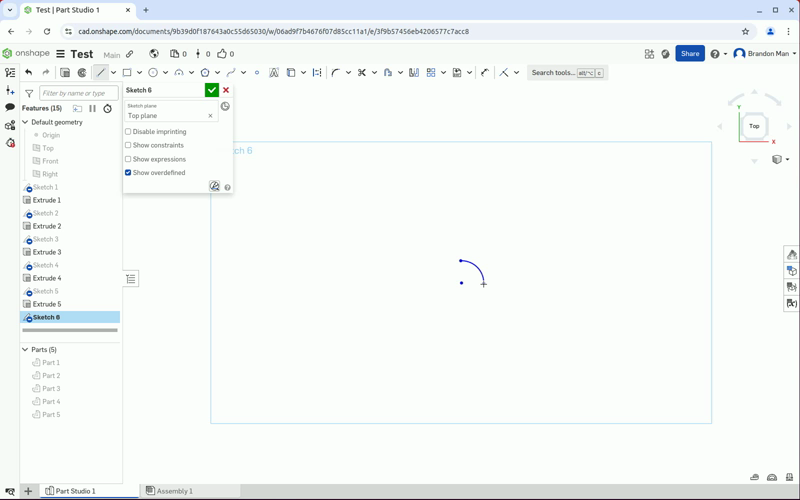
key_down(shift)
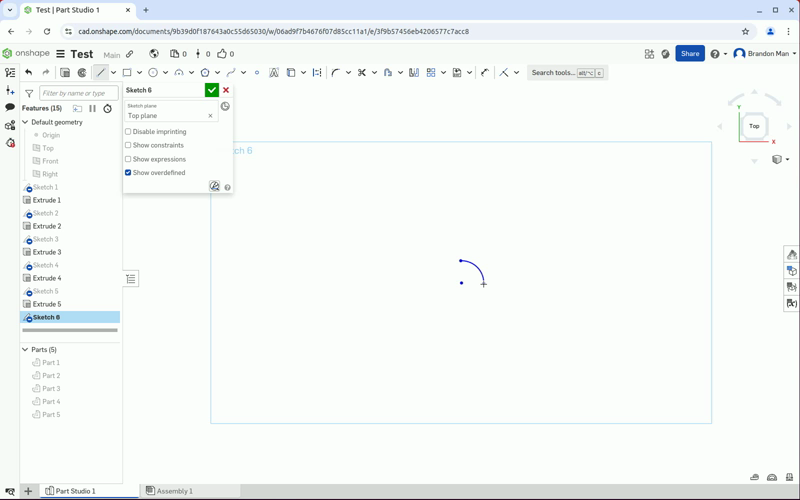
mouse_move(513, 283)
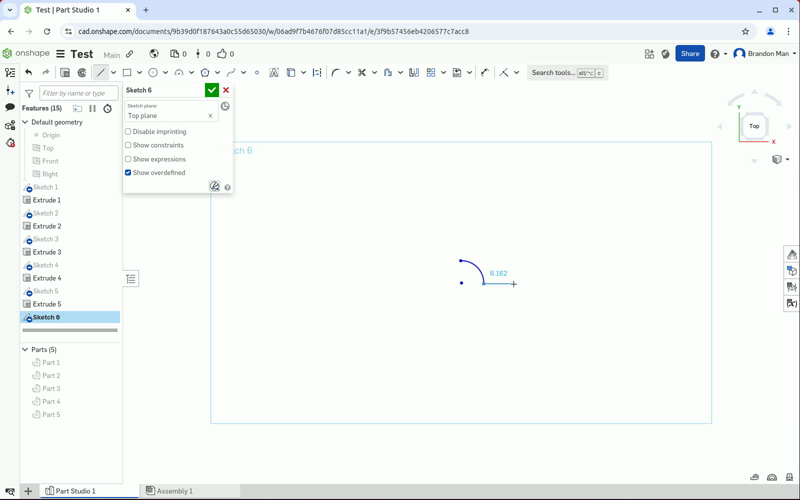
mouse_move(506, 283)
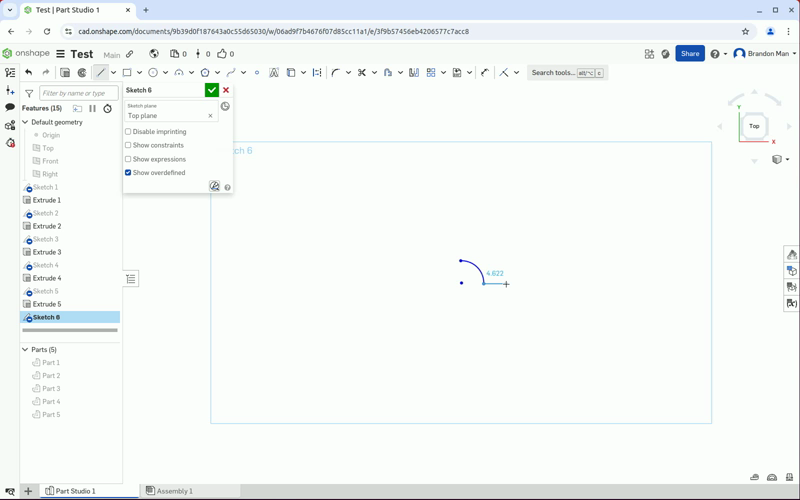
click(506, 283)
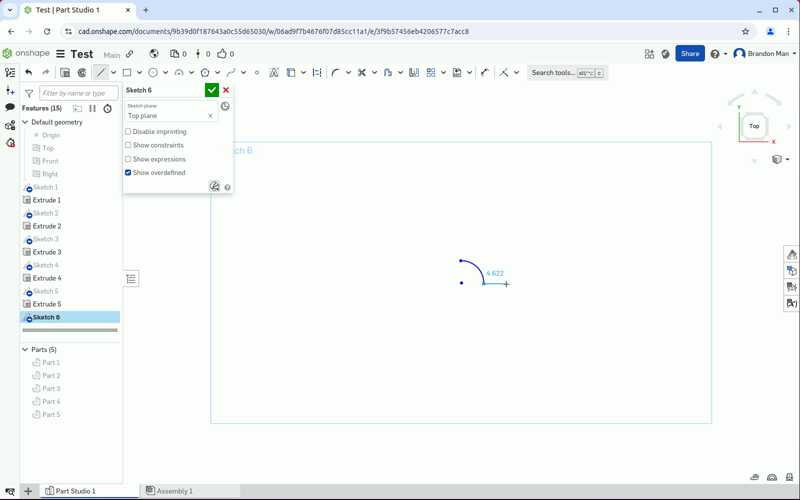
key_up(shift)
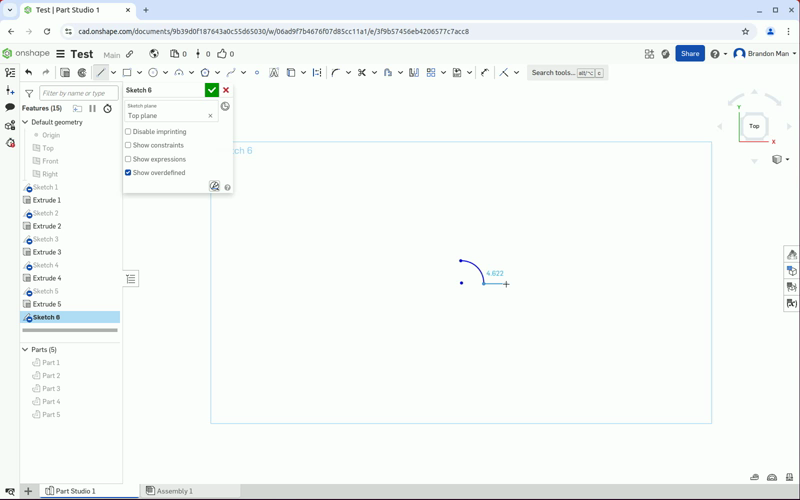
key(esc)
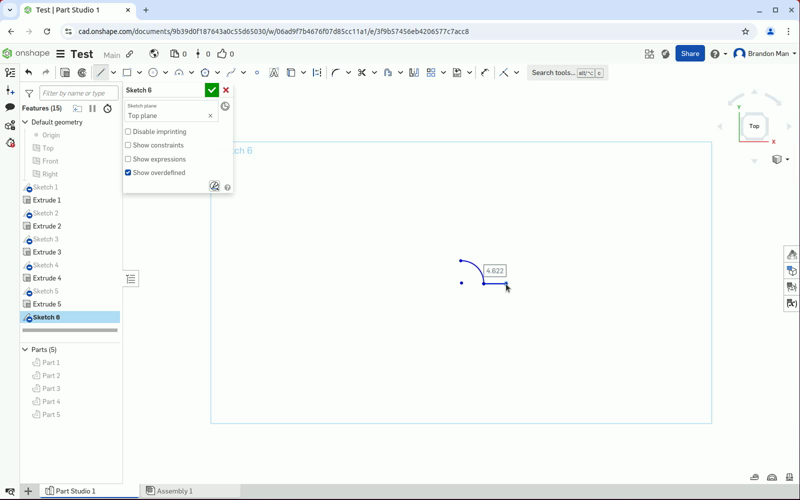
key(a)
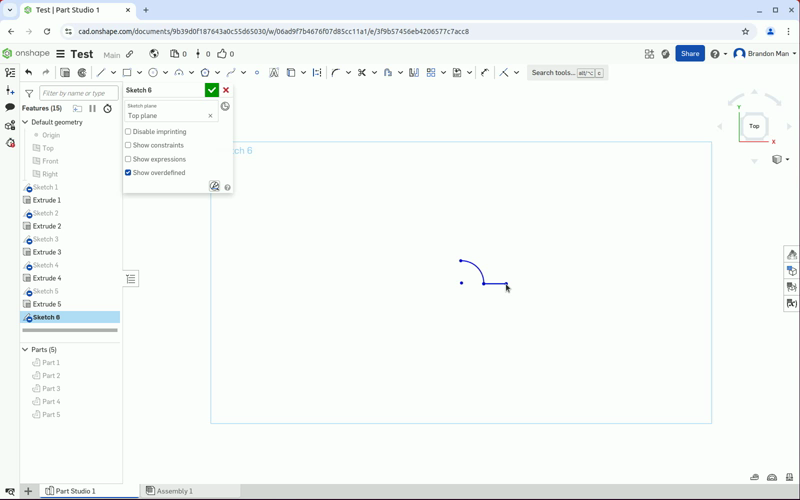
mouse_move(506, 283)
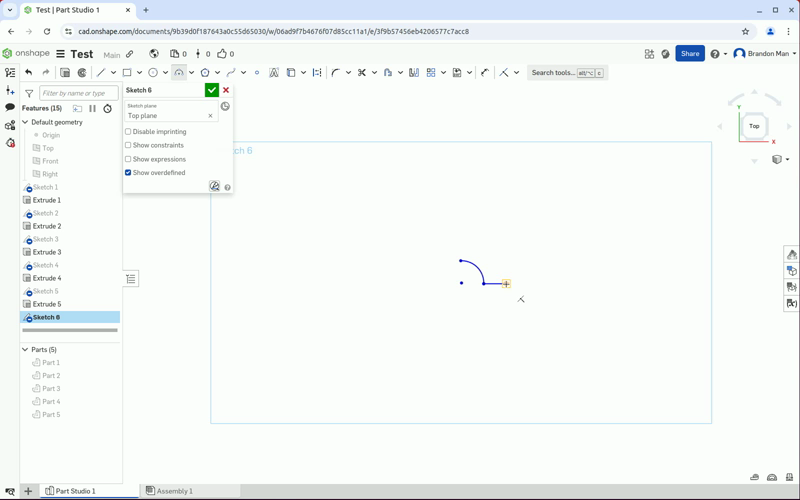
click(506, 283)
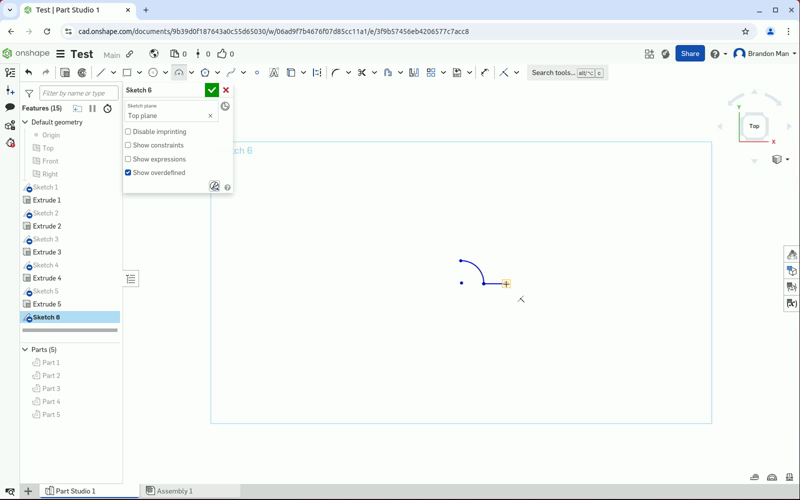
key_down(shift)
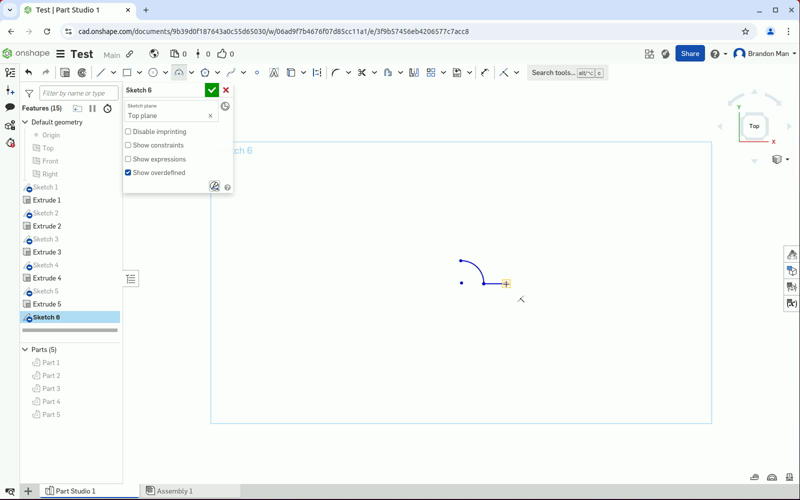
mouse_move(460, 237)
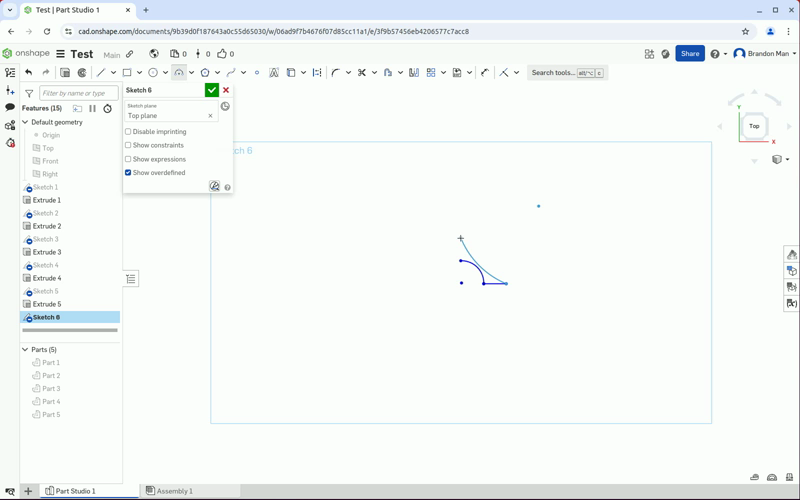
click(460, 237)
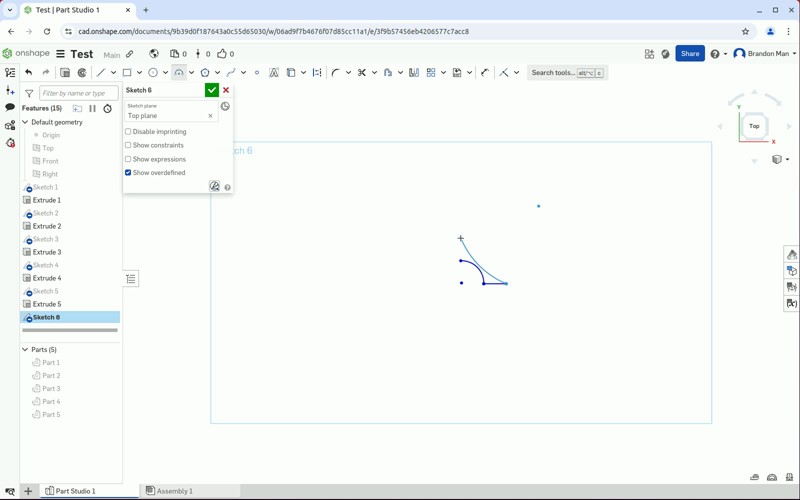
mouse_move(492, 251)
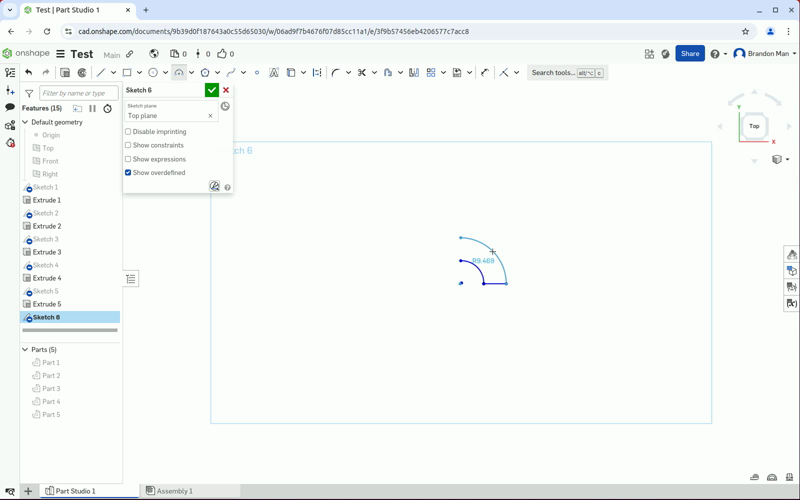
click(492, 251)
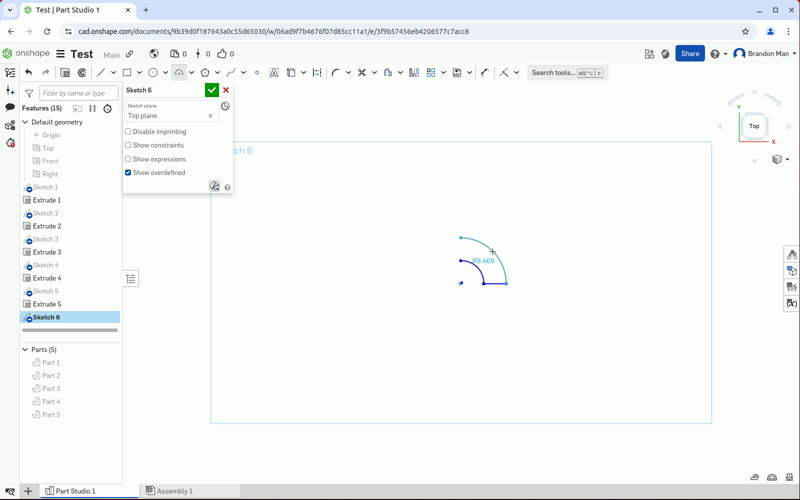
key_up(shift)
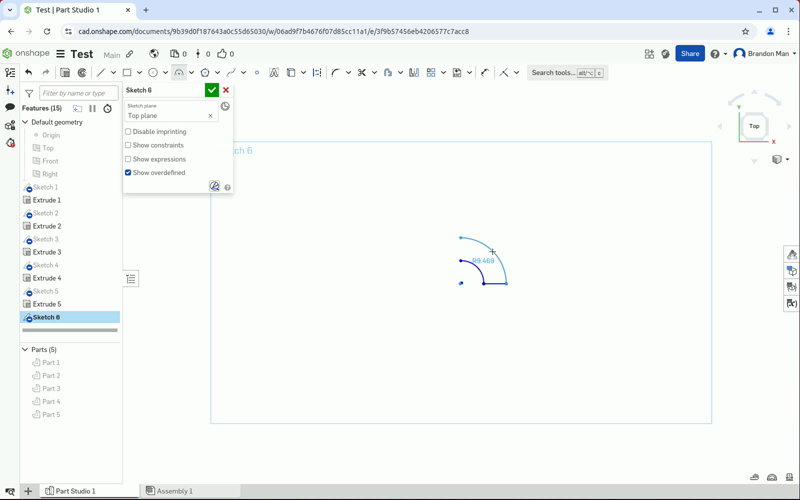
key(esc)
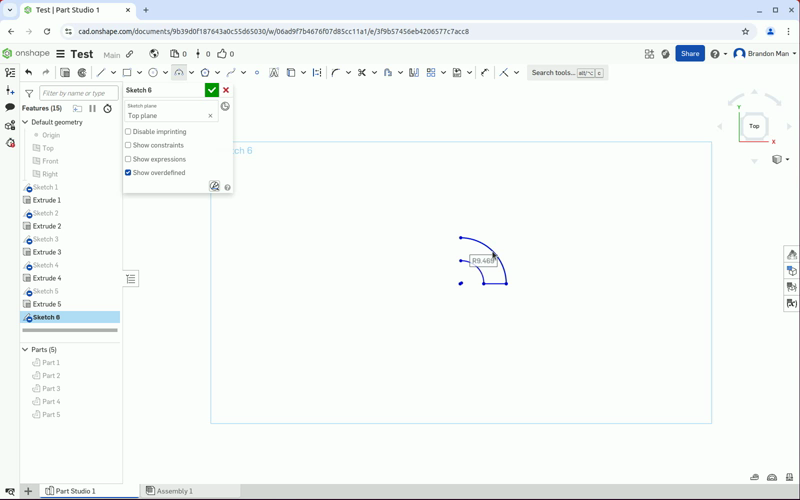
key(l)
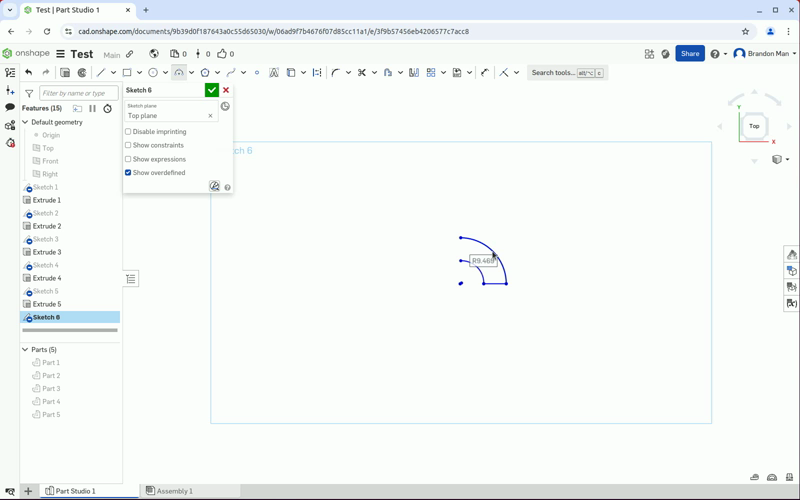
mouse_move(460, 237)
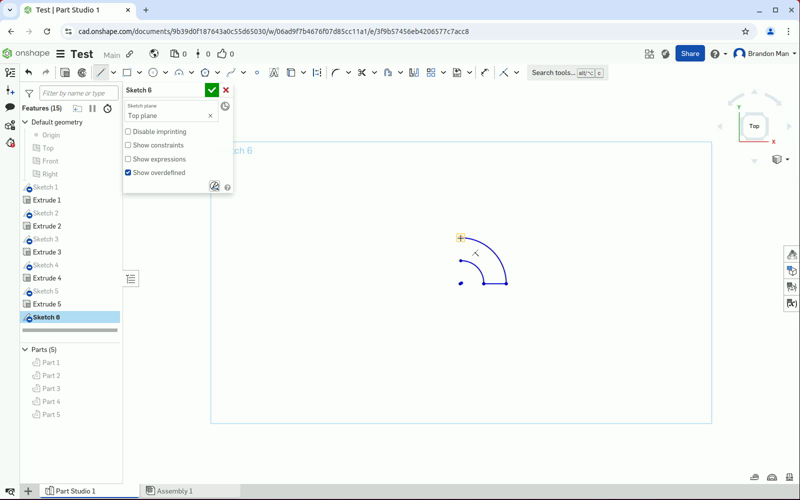
click(460, 237)
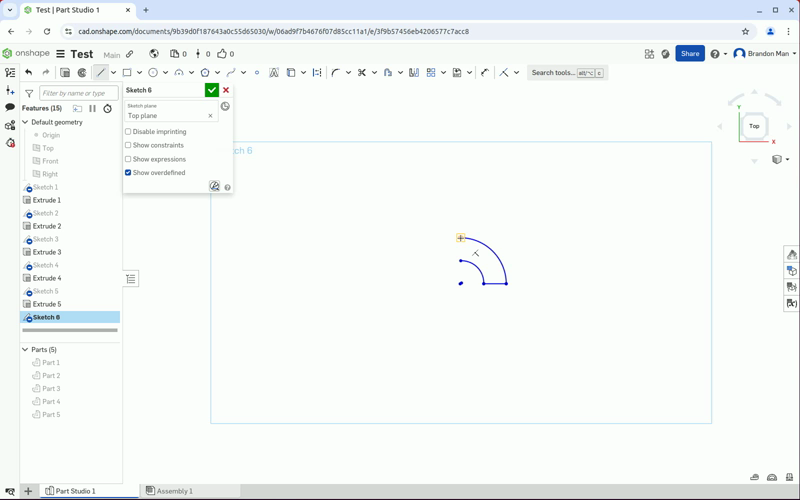
mouse_move(490, 237)
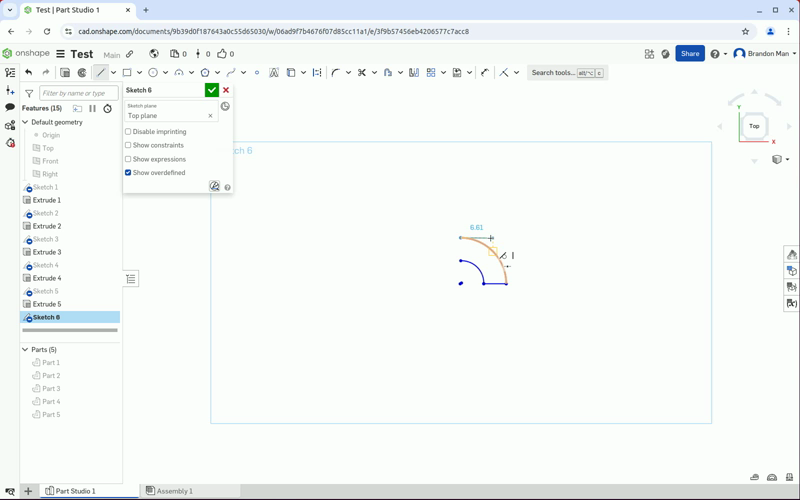
key_down(shift)
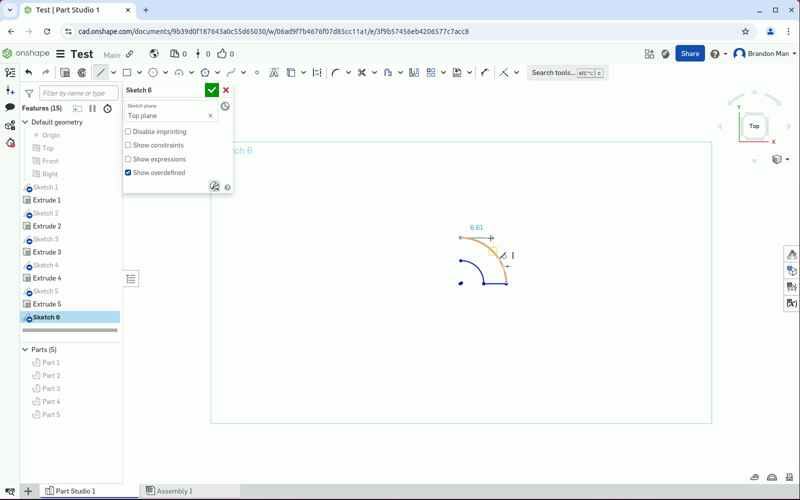
mouse_move(460, 260)
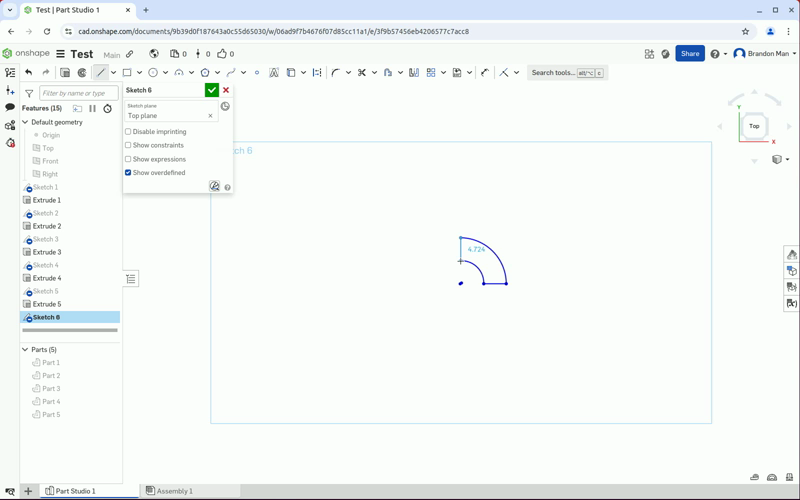
key_up(shift)
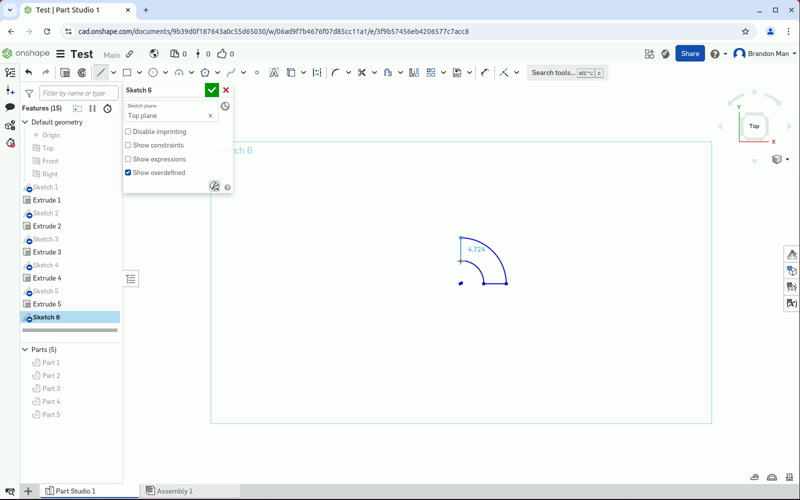
click(460, 260)
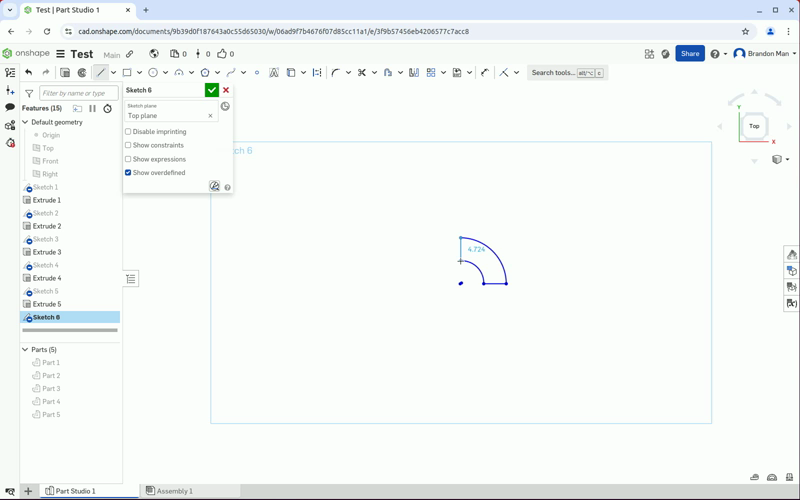
key(esc)
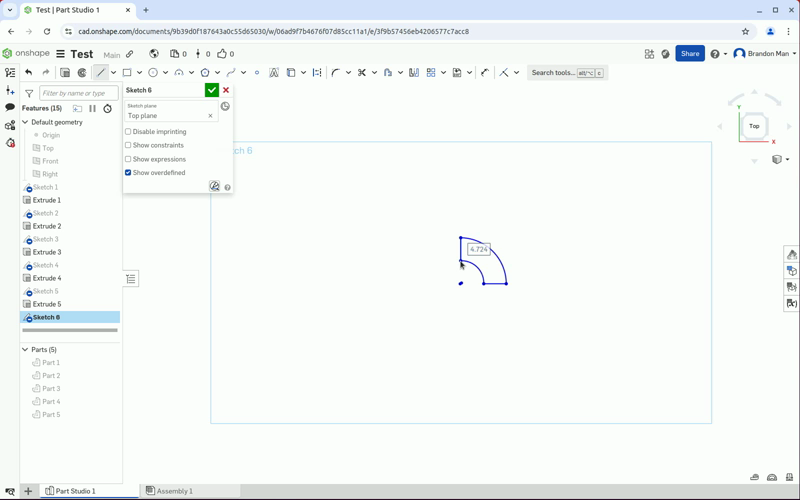
mouse_move(499, 276)
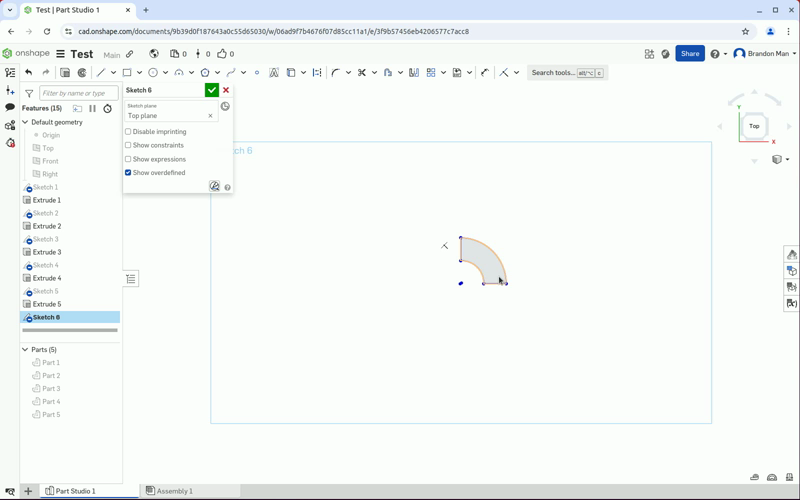
scroll(6)
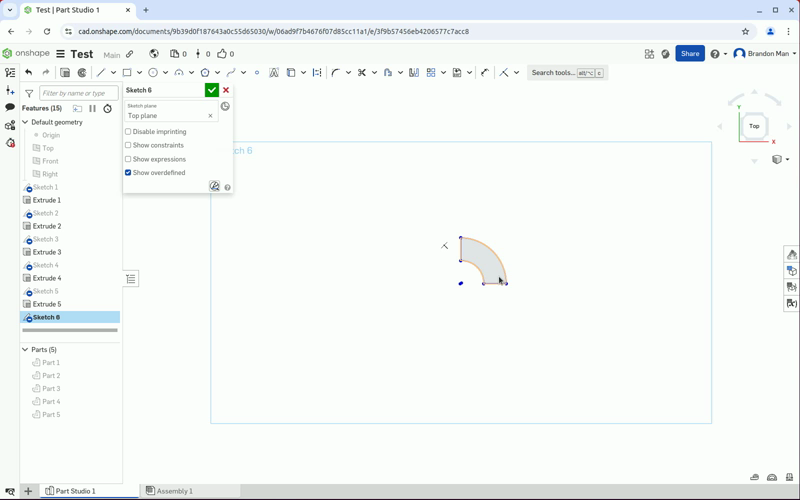
scroll(6)
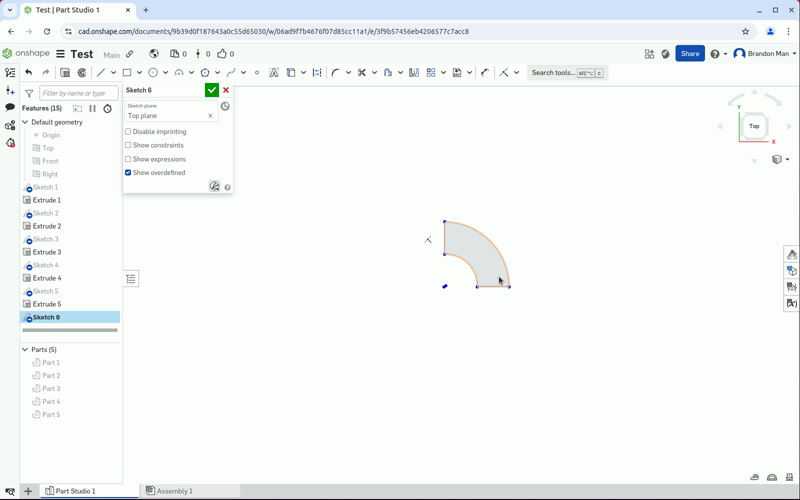
scroll(6)
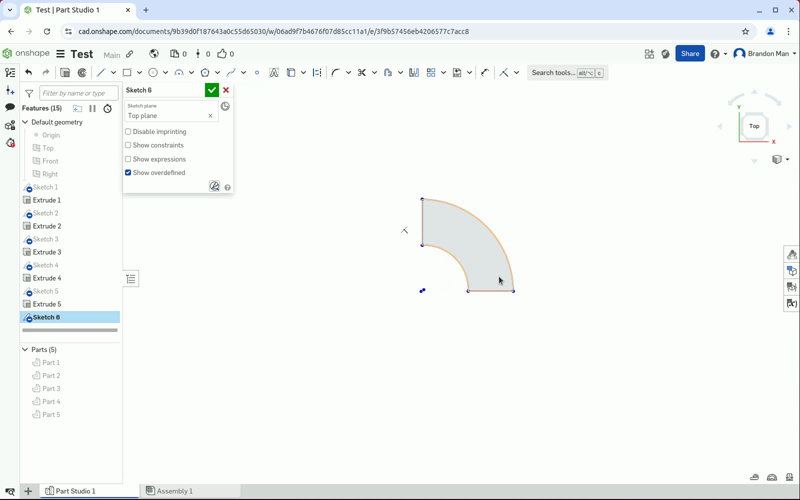
scroll(6)
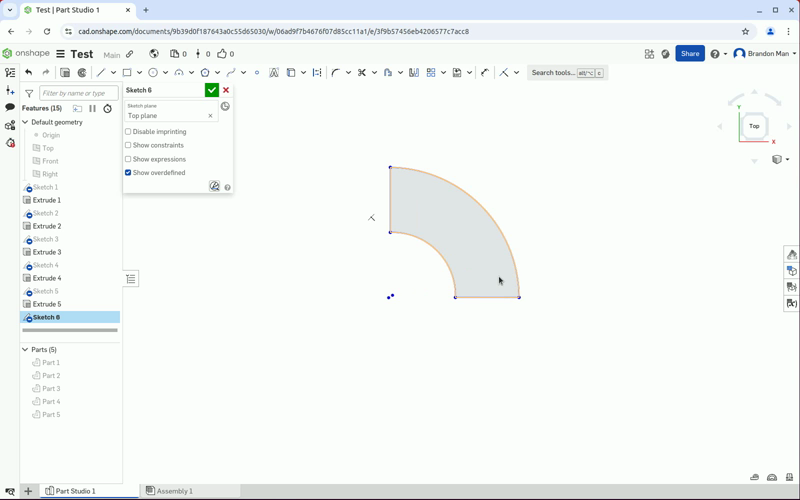
scroll(6)
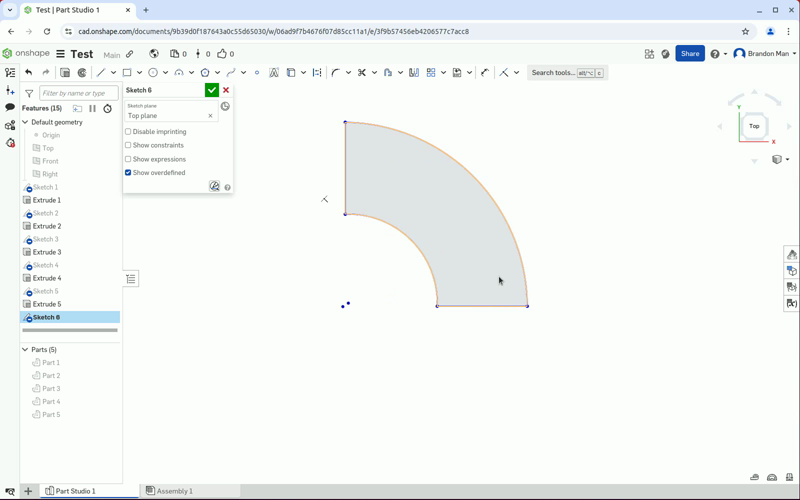
scroll(6)
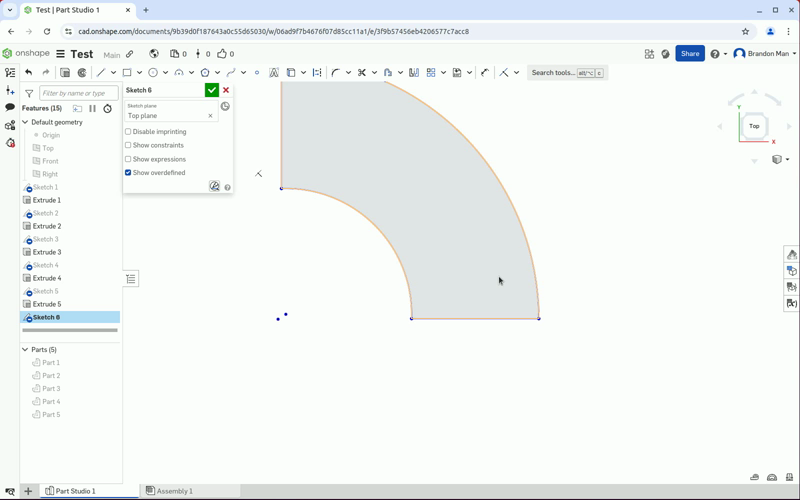
scroll(6)
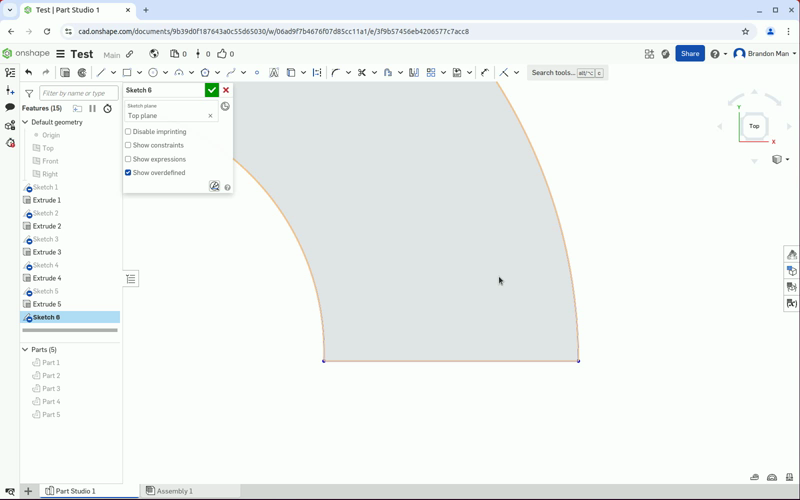
click(499, 276)
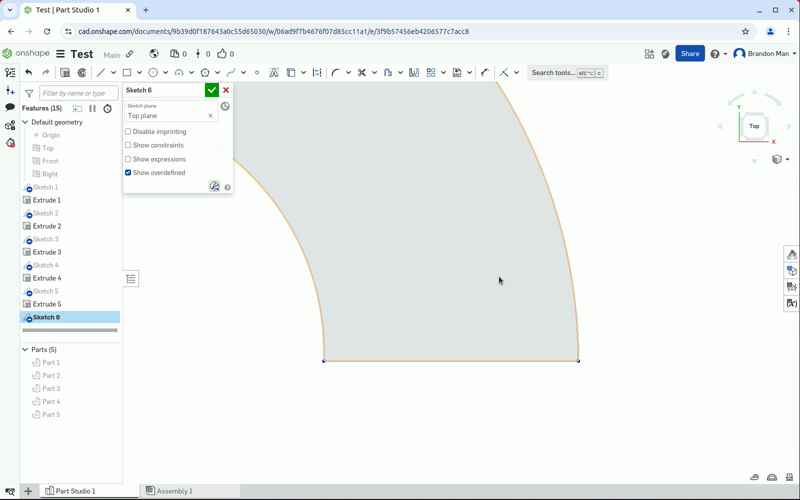
scroll(-6)
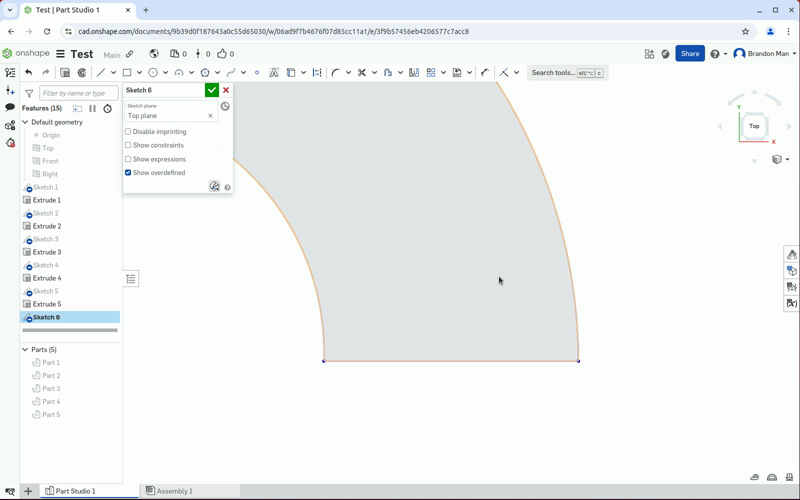
scroll(-6)
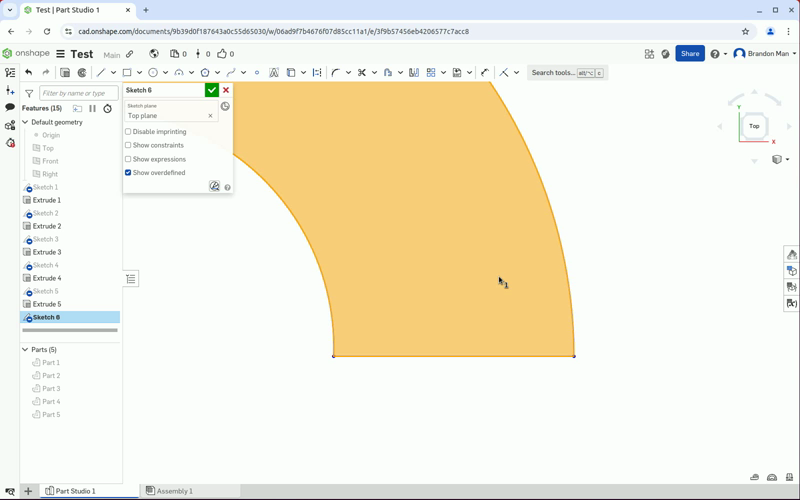
scroll(-6)
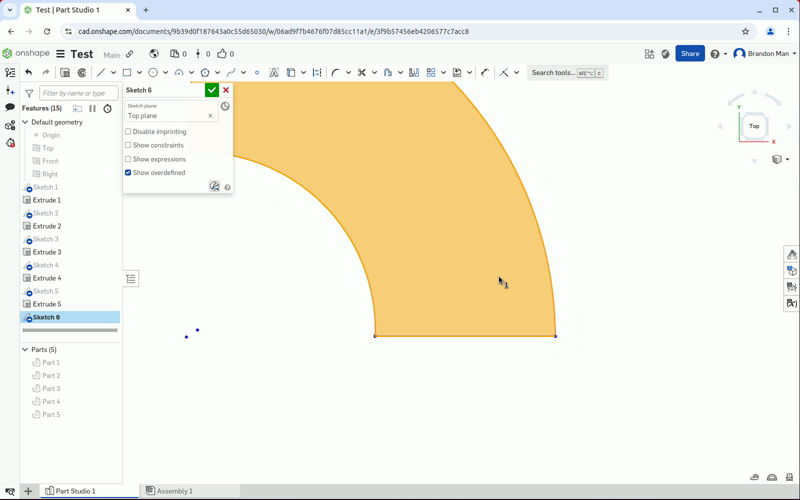
scroll(-6)
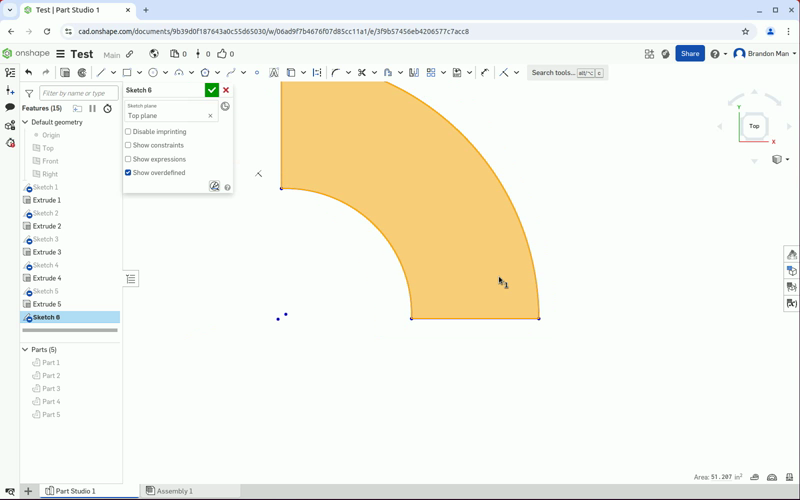
scroll(-6)
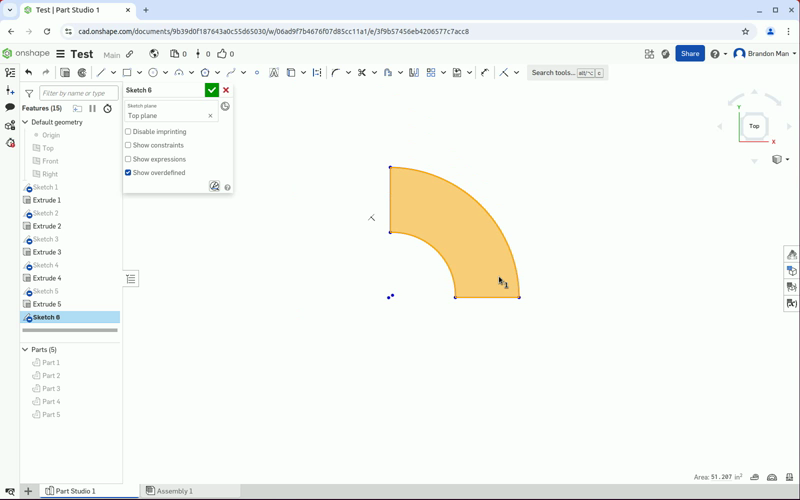
scroll(-6)
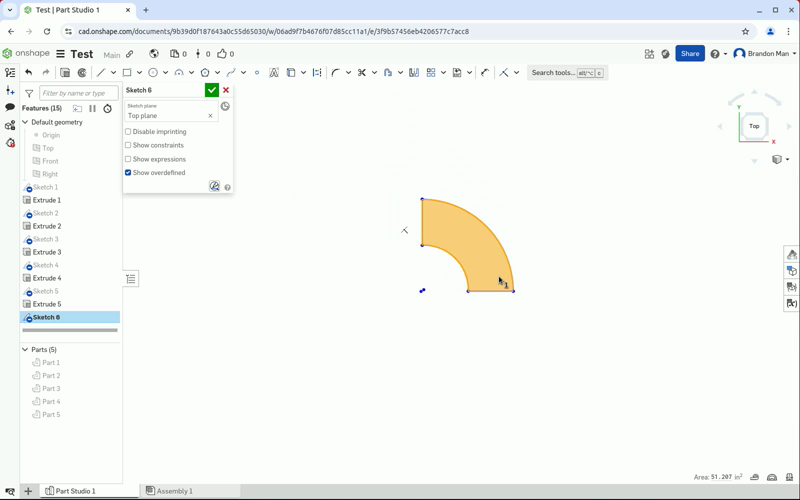
scroll(-6)
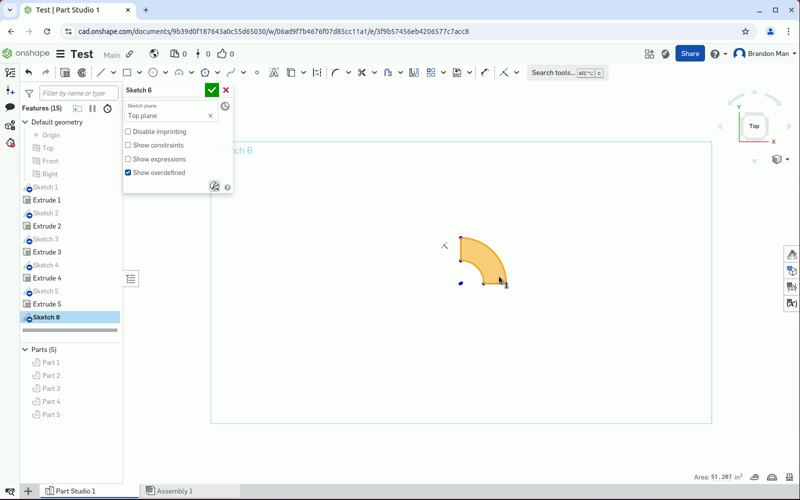
mouse_move(73, 352)
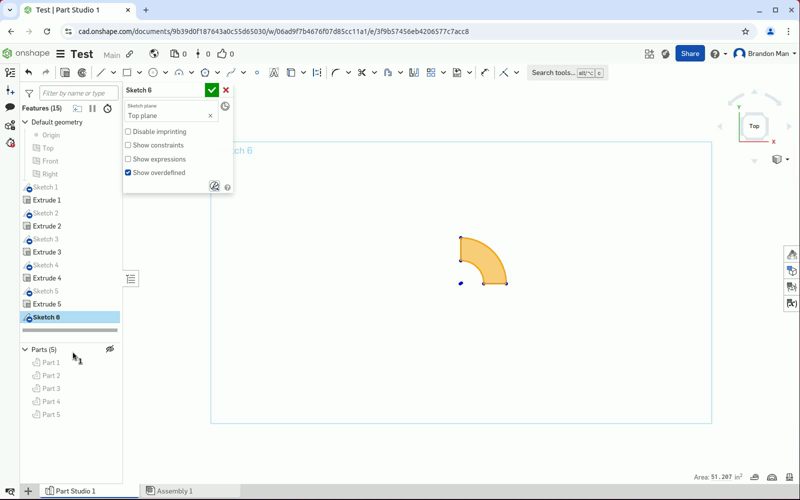
key(shift+y)
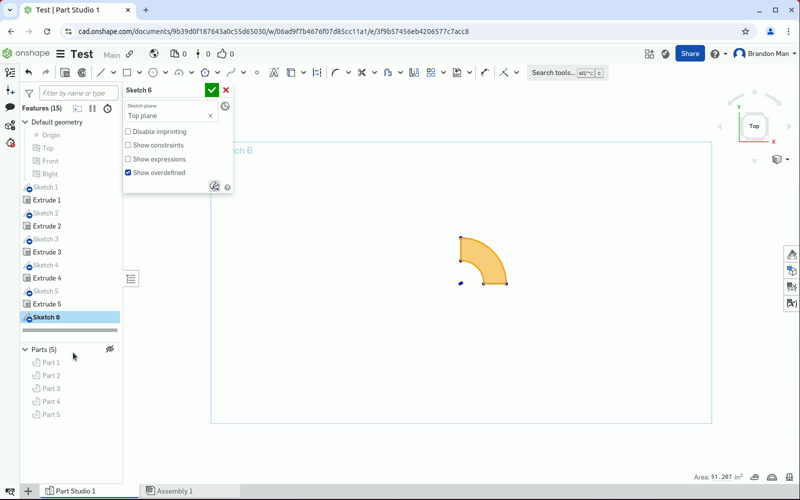
key(shift+e)
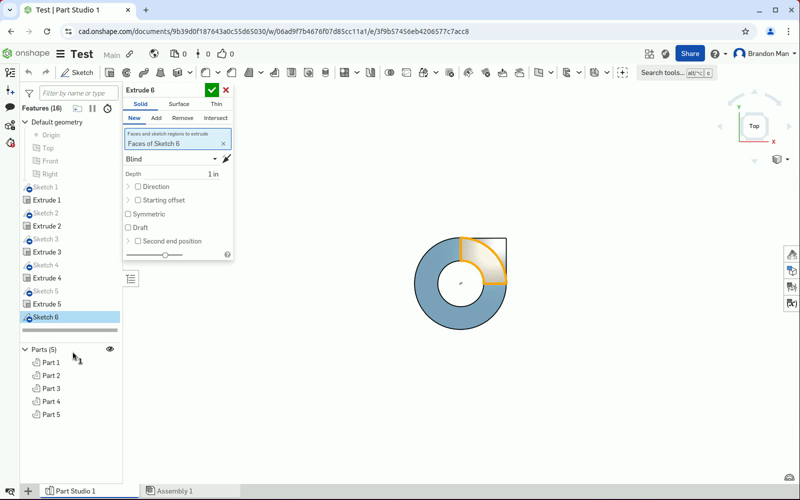
mouse_move(143, 106)
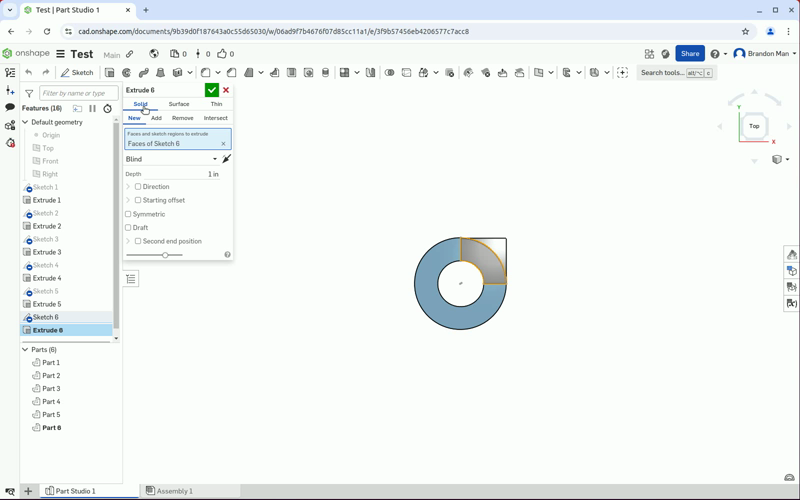
click(143, 106)
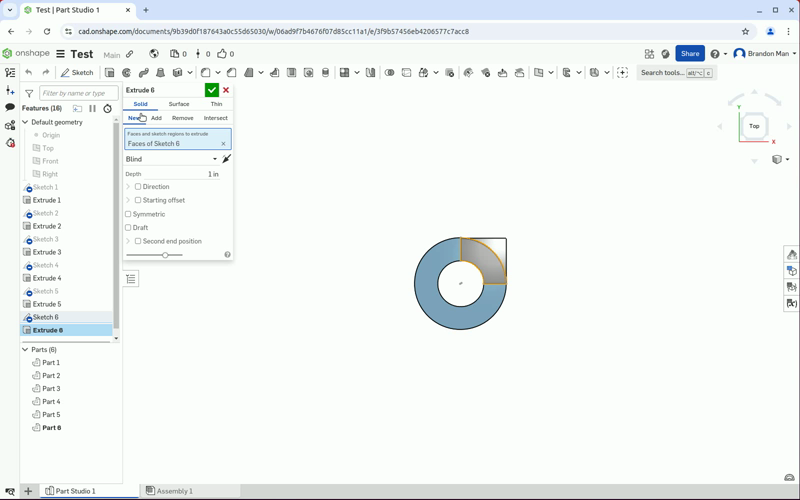
mouse_move(137, 120)
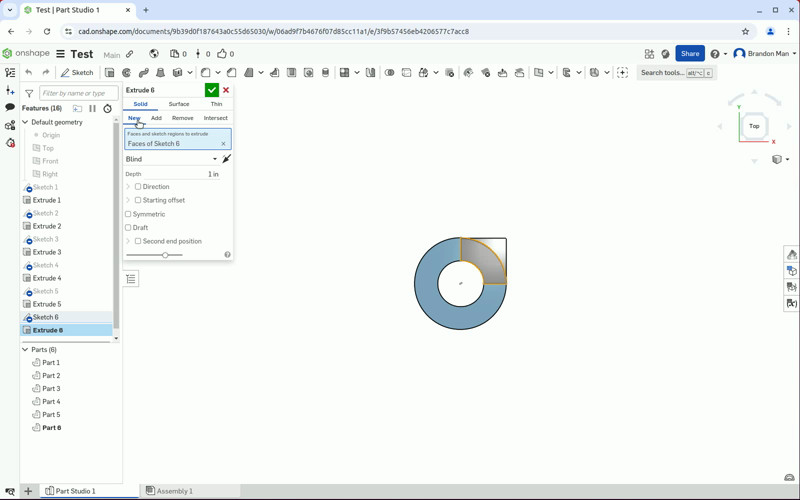
click(137, 120)
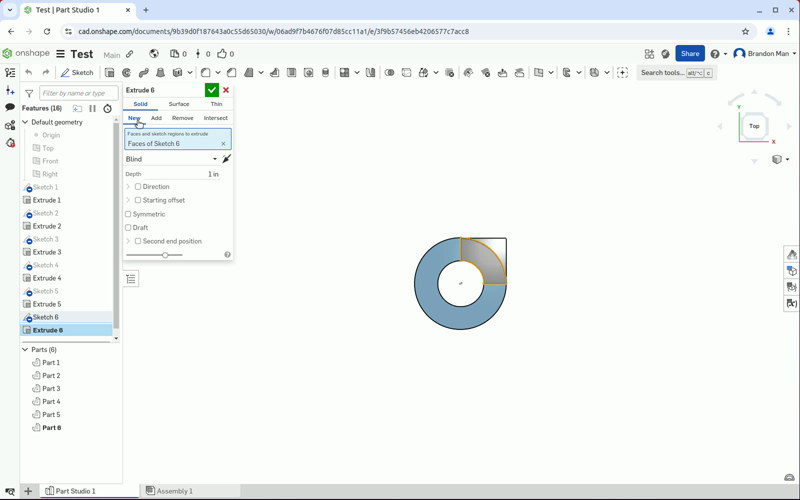
key(tab, 4)
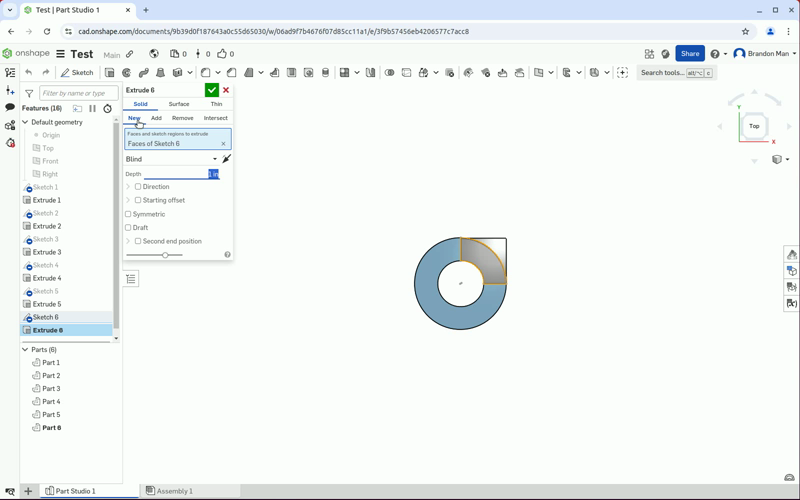
text(12.036)
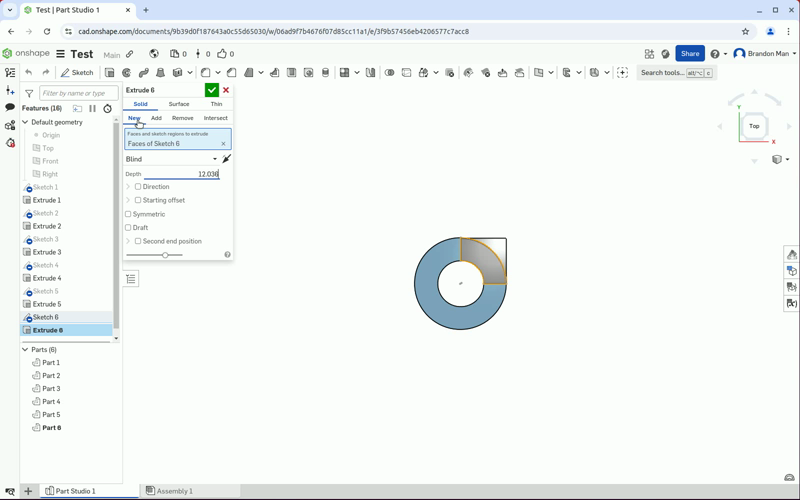
key(enter)
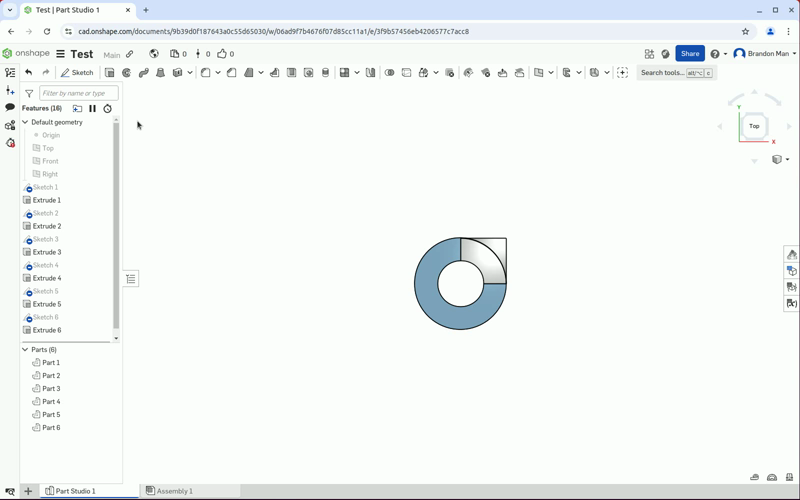
key(shift+h)
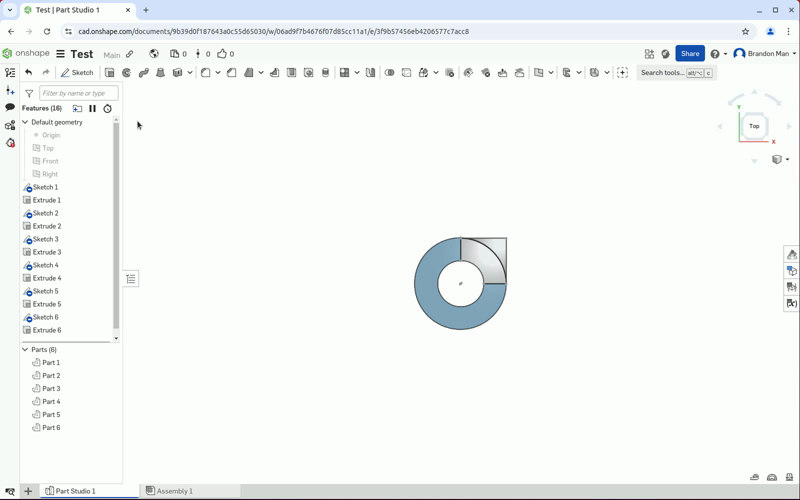
key(shift+h)
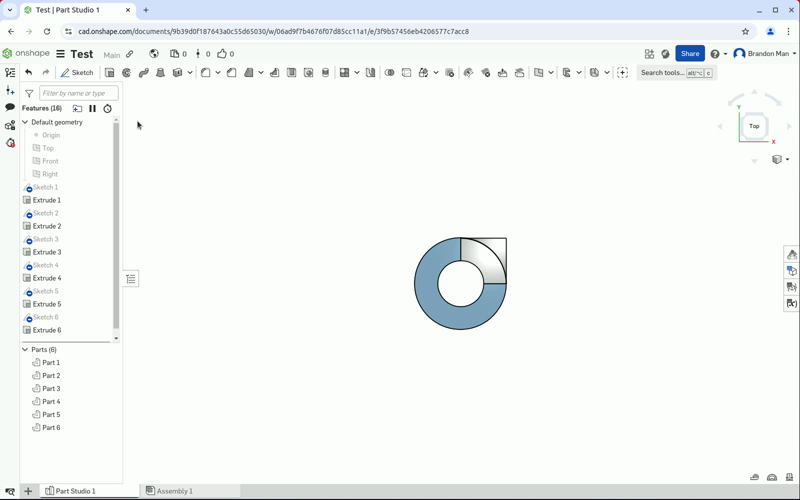
mouse_move(69, 189)
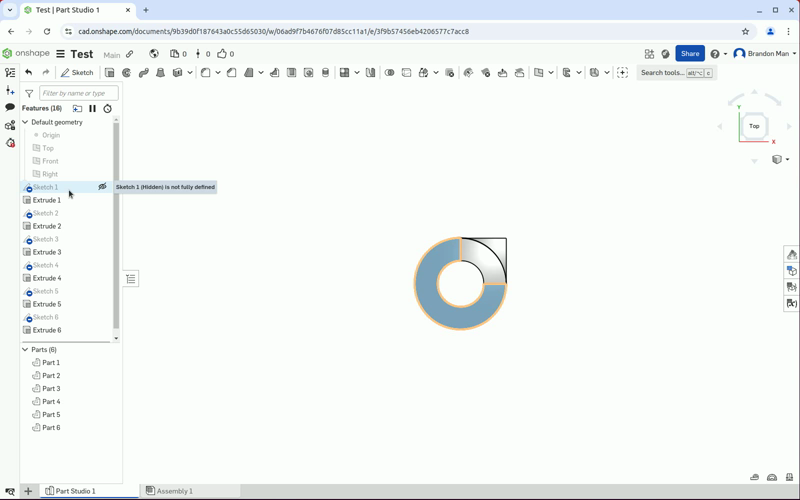
click(69, 189)
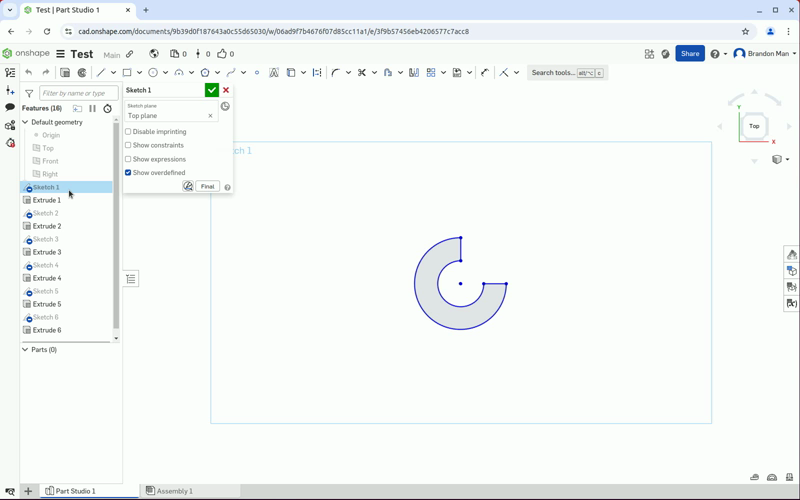
mouse_move(229, 92)
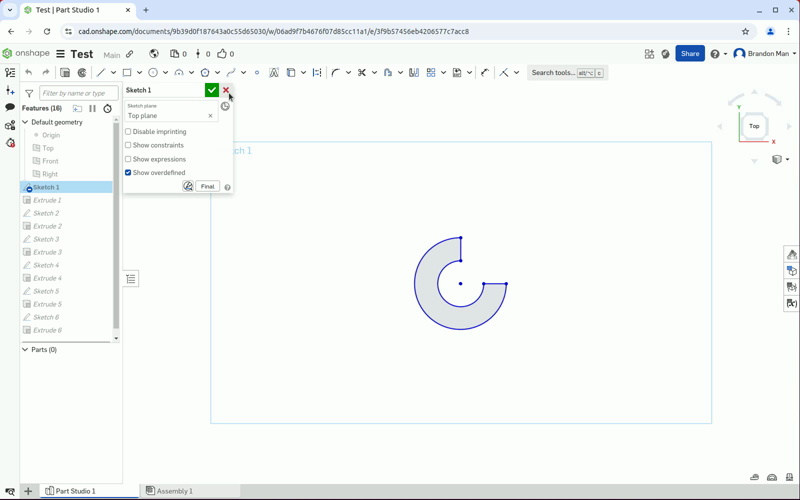
click(229, 92)
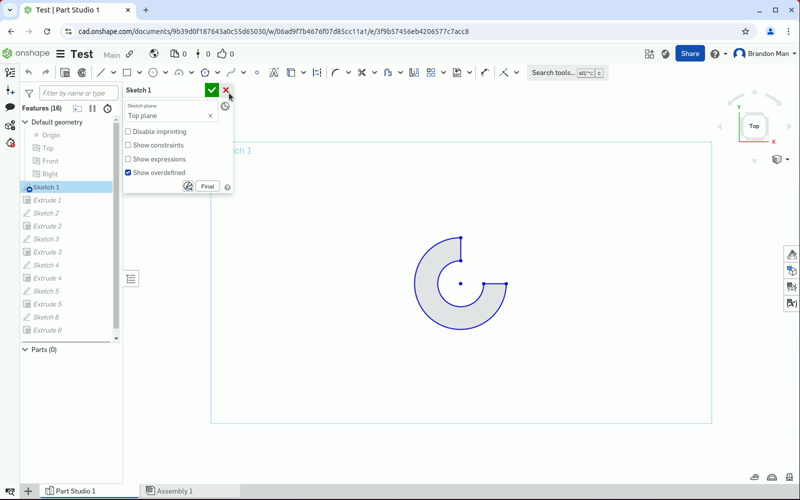
key(shift+s)
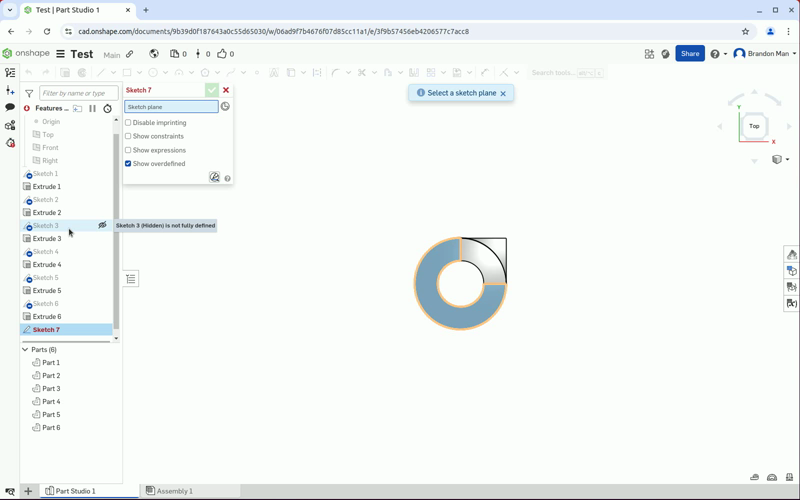
scroll(3)
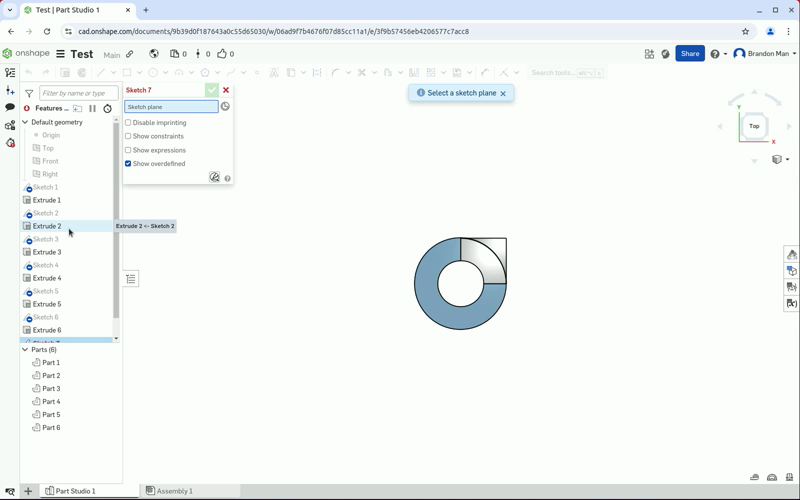
mouse_move(69, 150)
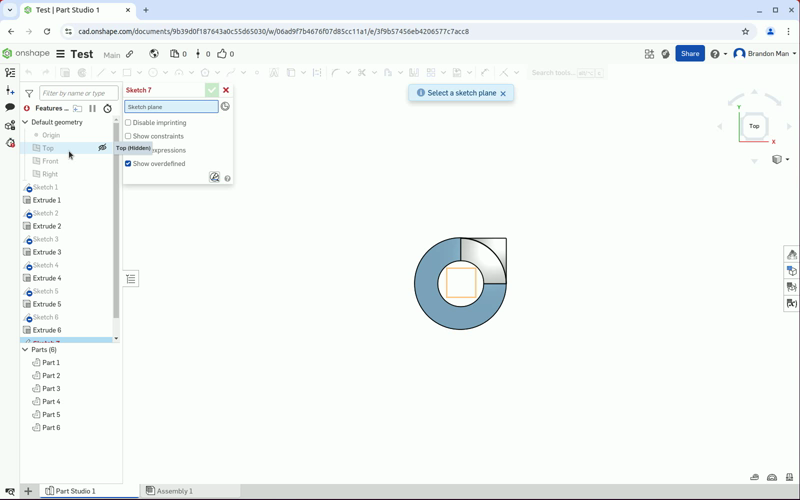
click(69, 150)
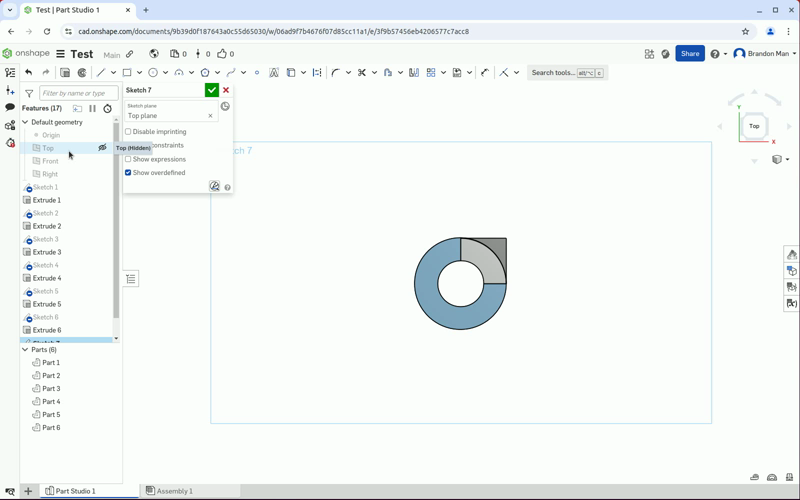
mouse_move(73, 352)
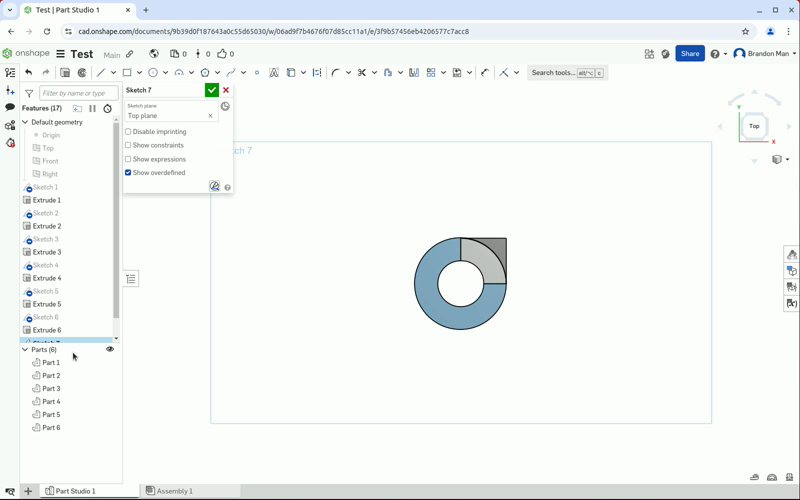
key(y)
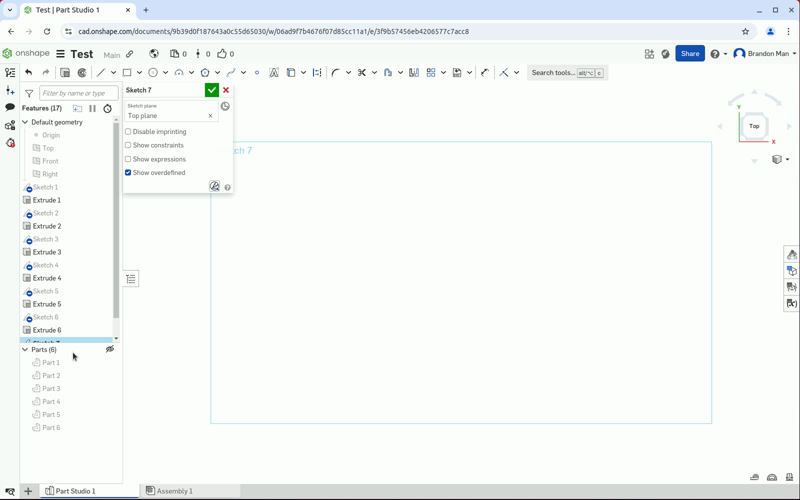
key(a)
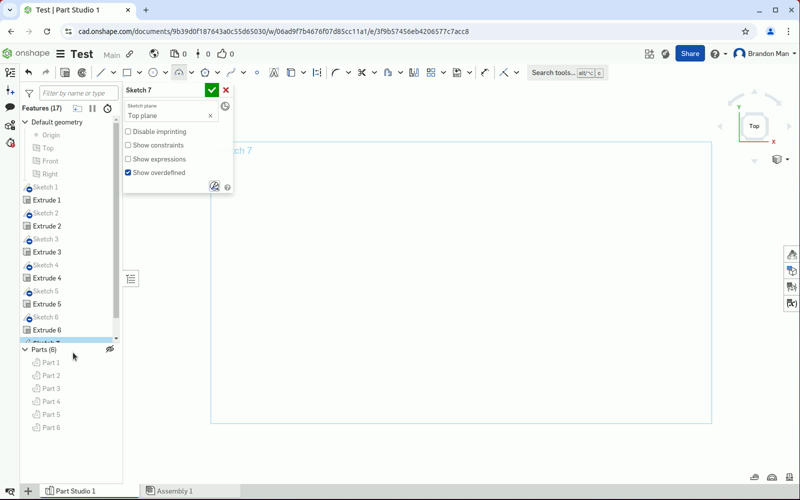
key_down(shift)
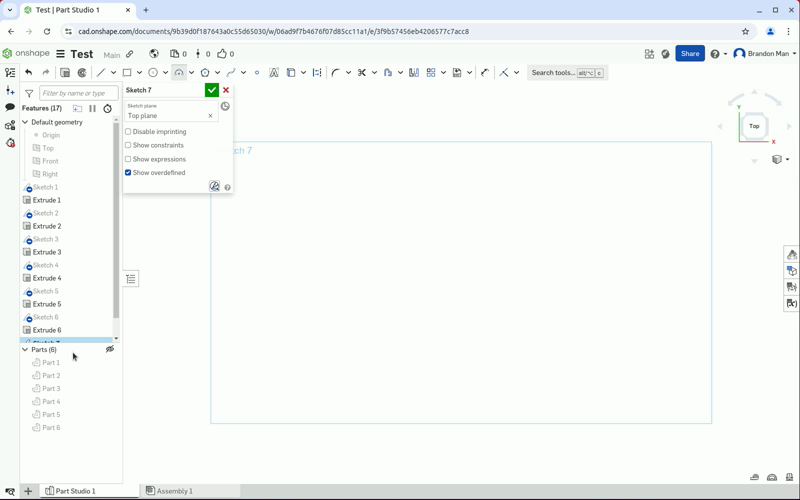
mouse_move(460, 260)
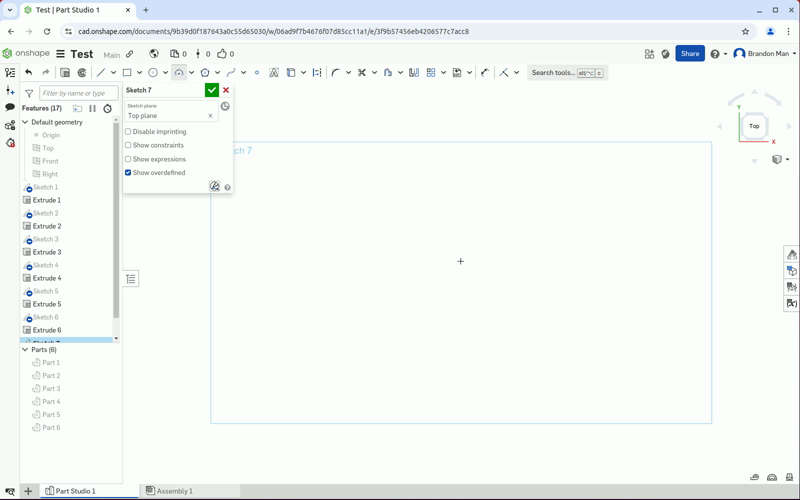
click(460, 260)
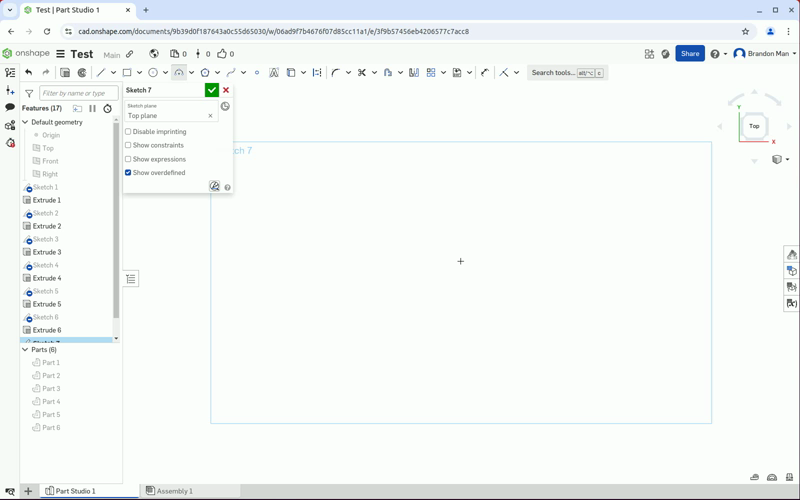
key_up(shift)
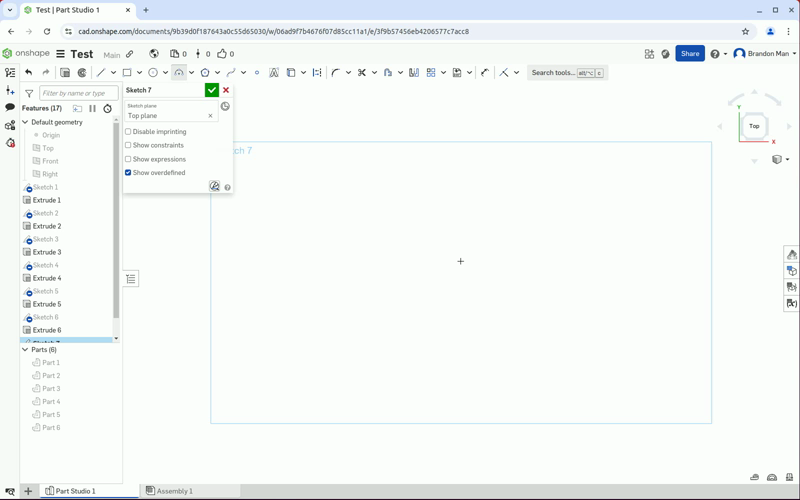
key_down(shift)
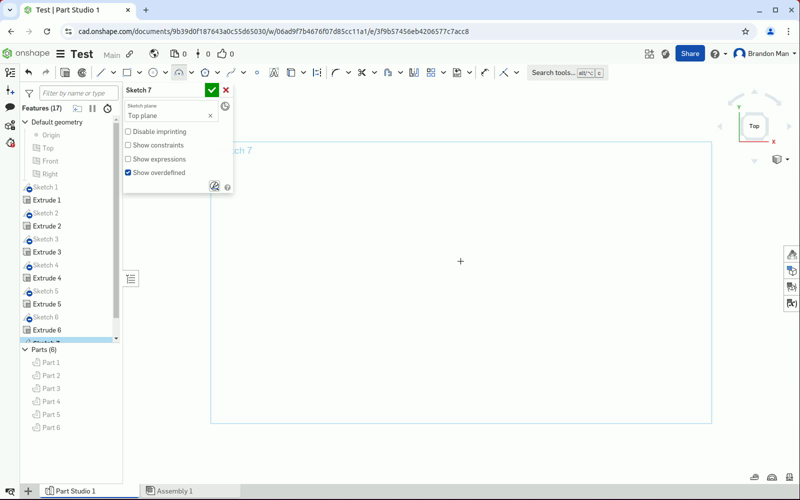
mouse_move(483, 283)
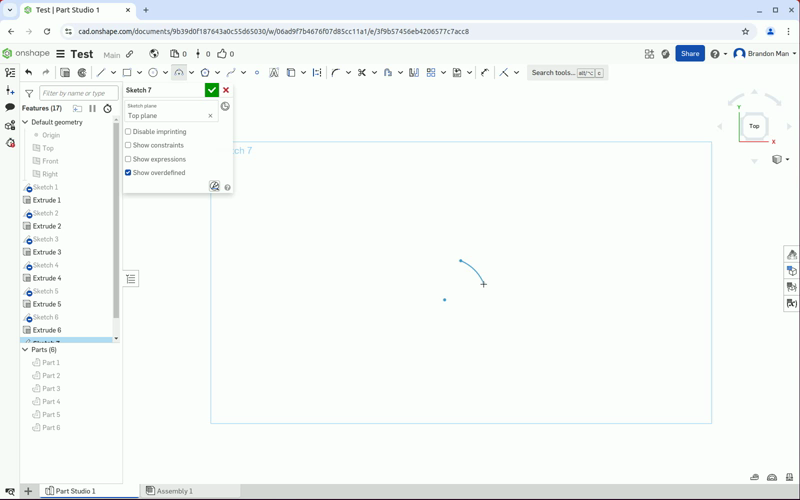
click(483, 283)
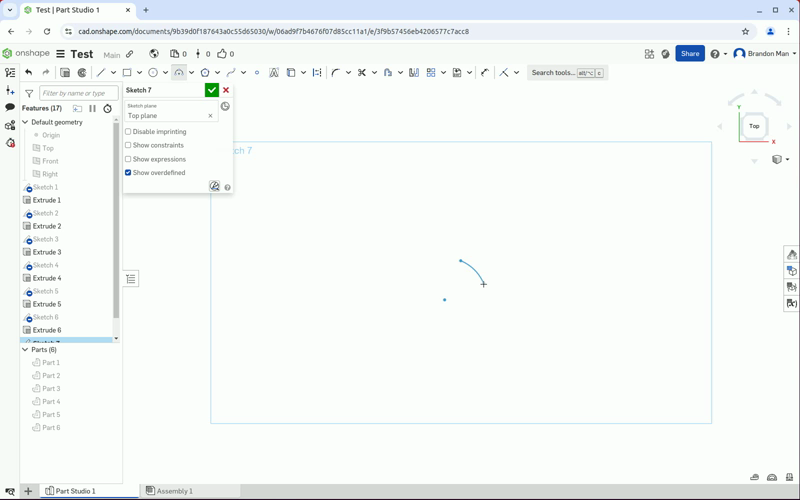
mouse_move(477, 267)
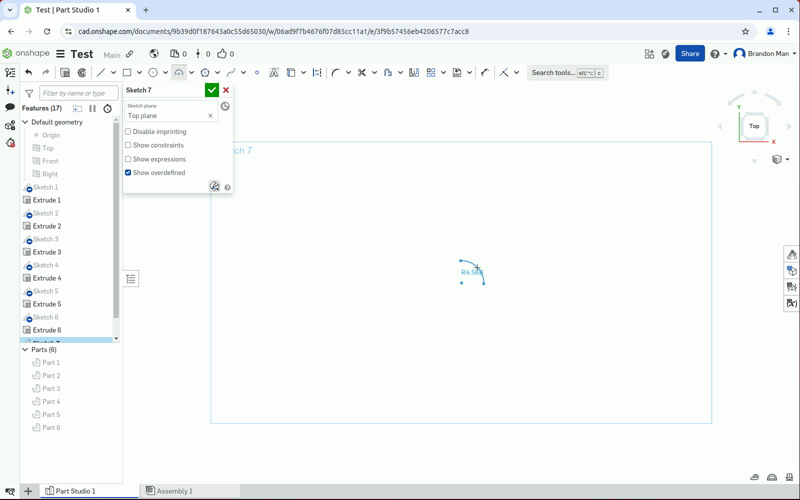
click(477, 267)
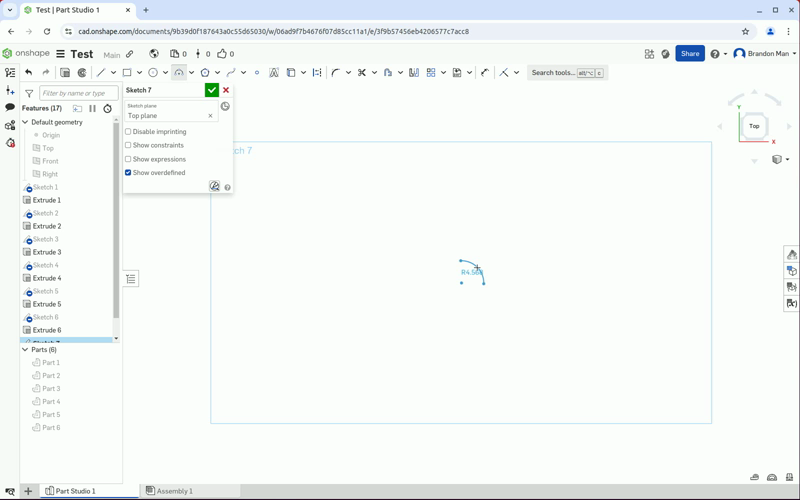
key_up(shift)
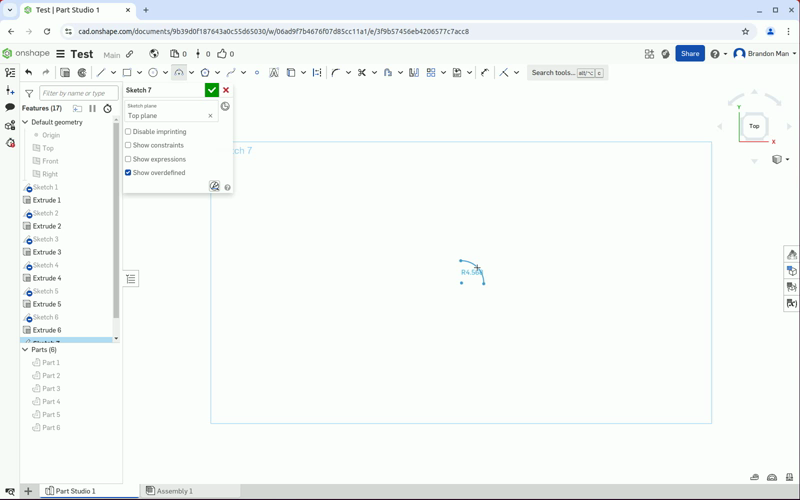
key(esc)
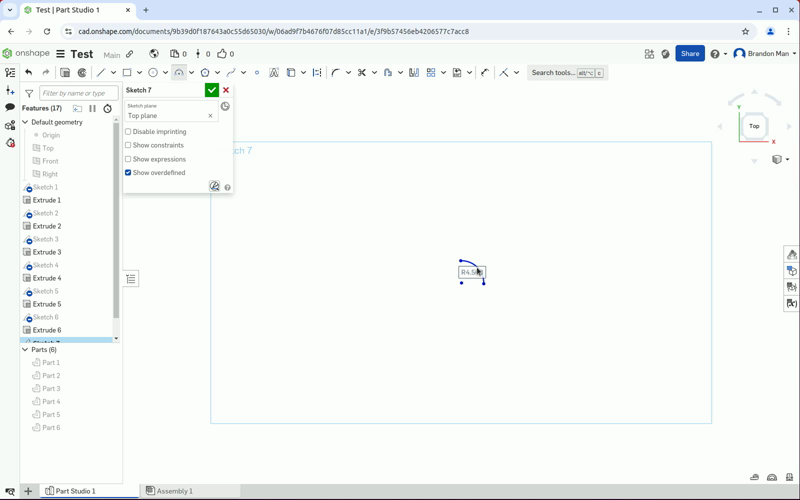
key(l)
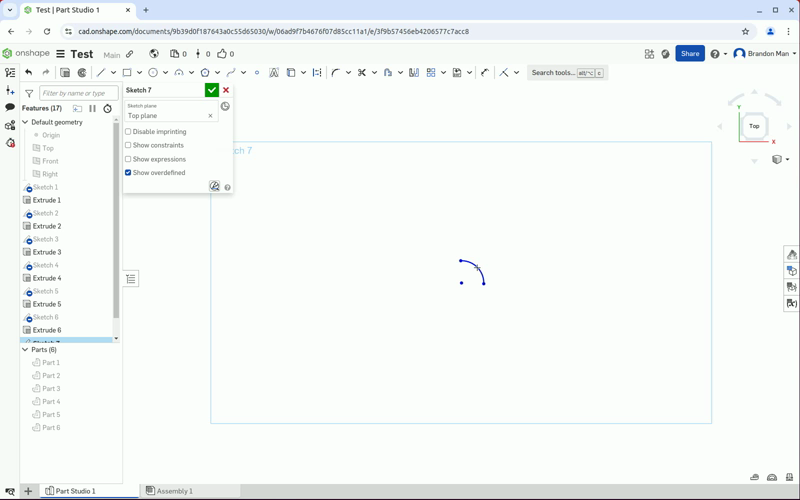
mouse_move(483, 283)
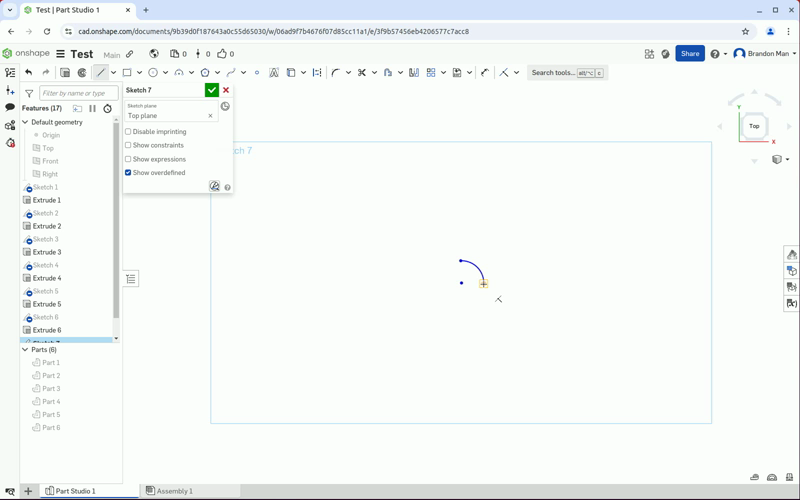
click(483, 283)
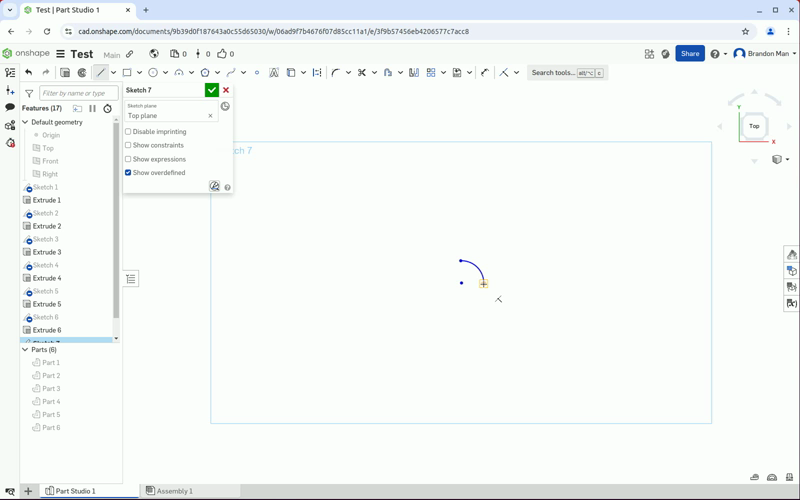
key_down(shift)
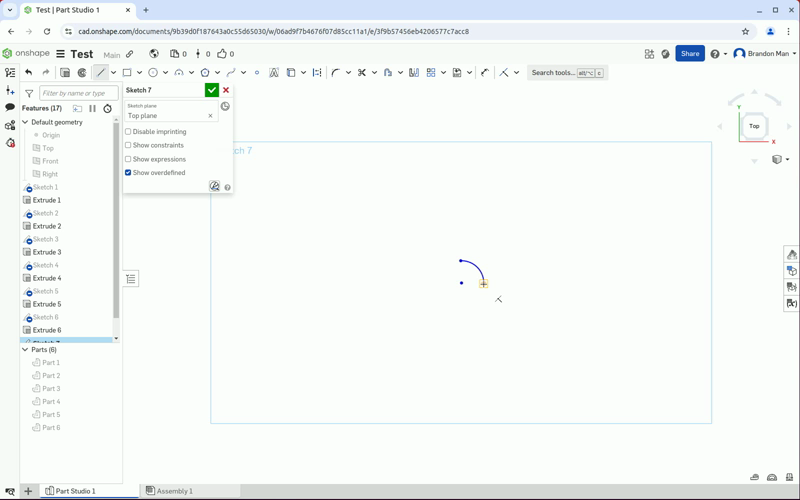
mouse_move(513, 283)
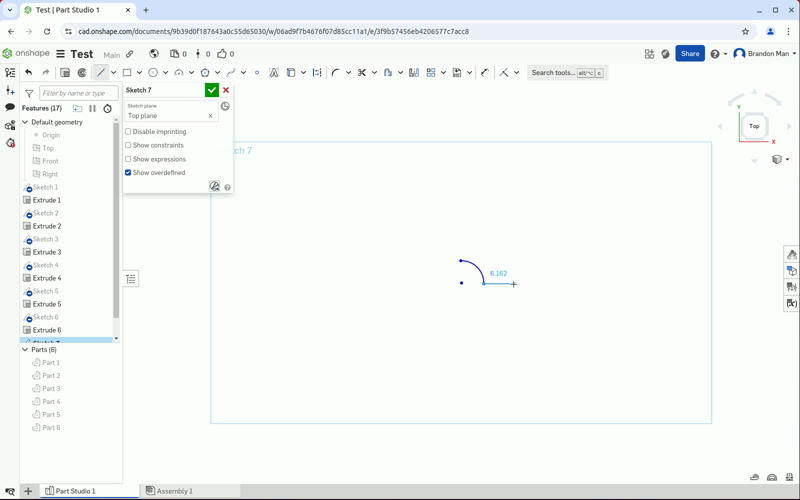
mouse_move(506, 283)
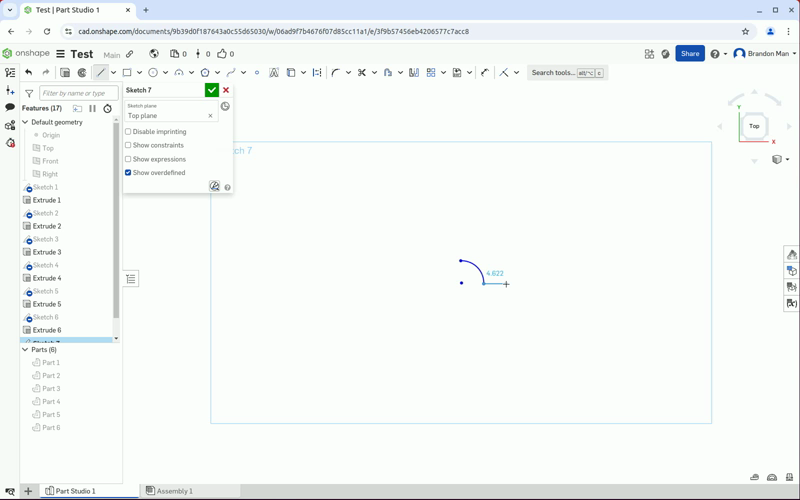
click(506, 283)
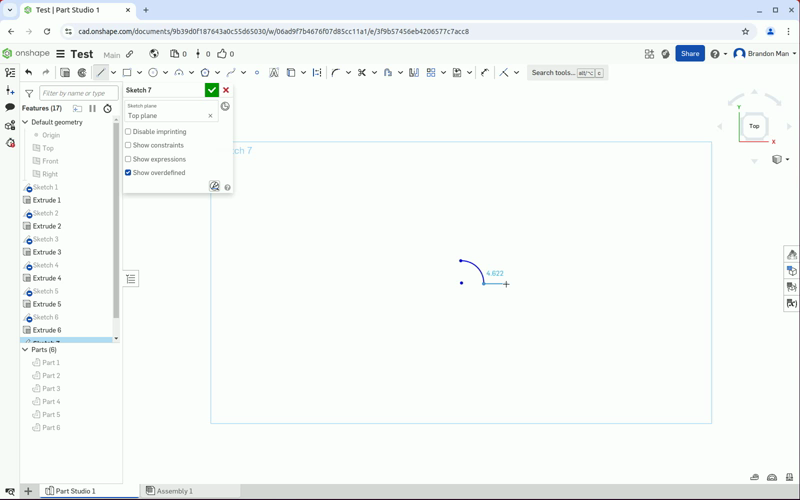
key_up(shift)
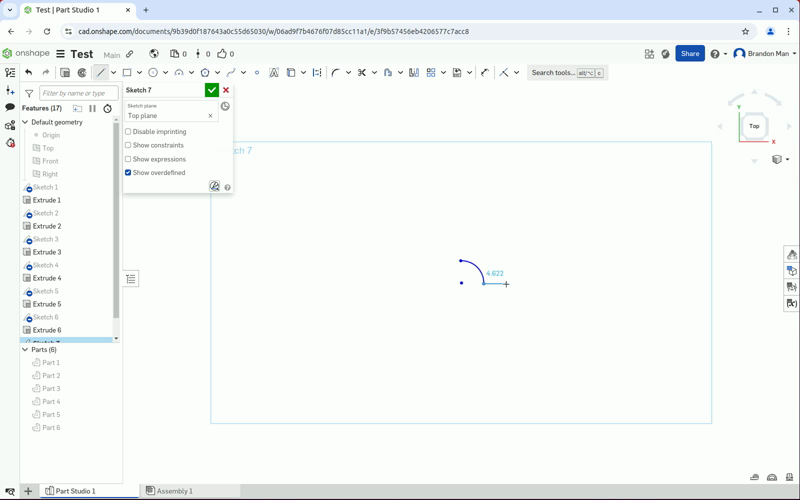
key(esc)
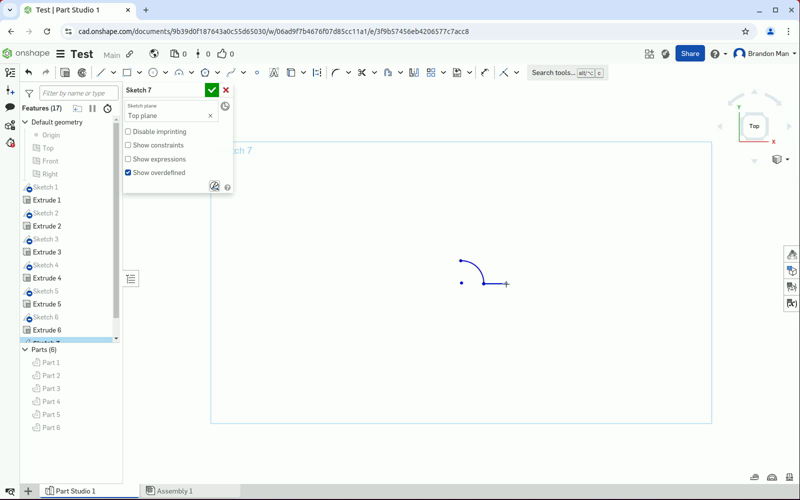
key(a)
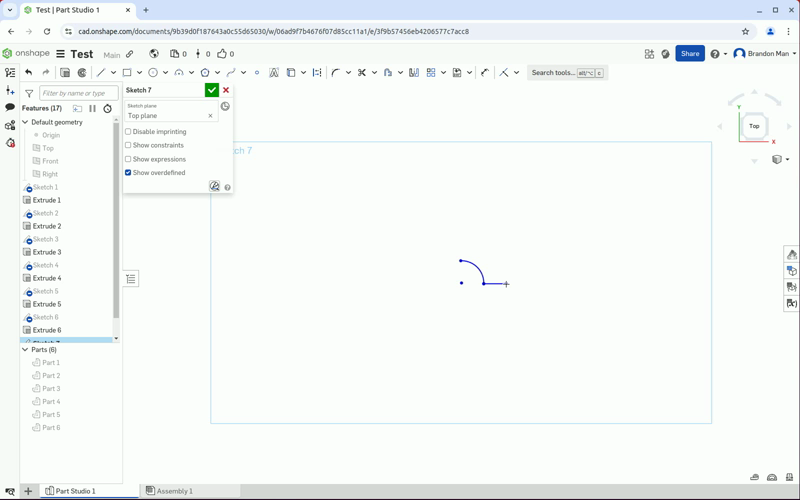
mouse_move(506, 283)
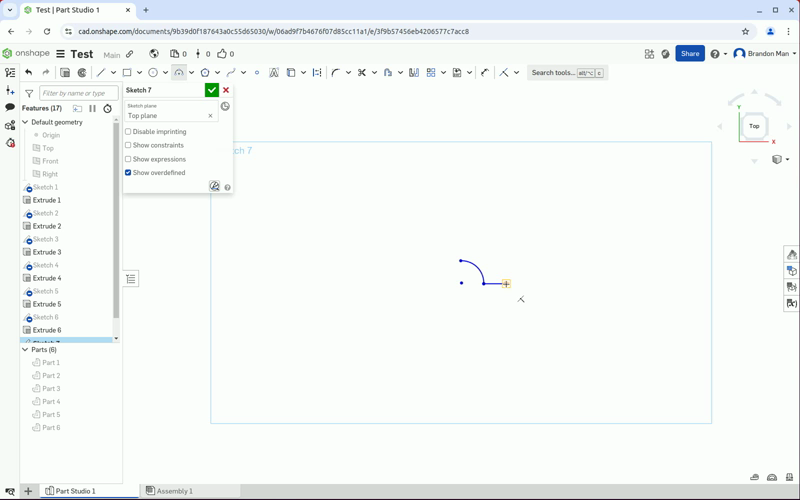
click(506, 283)
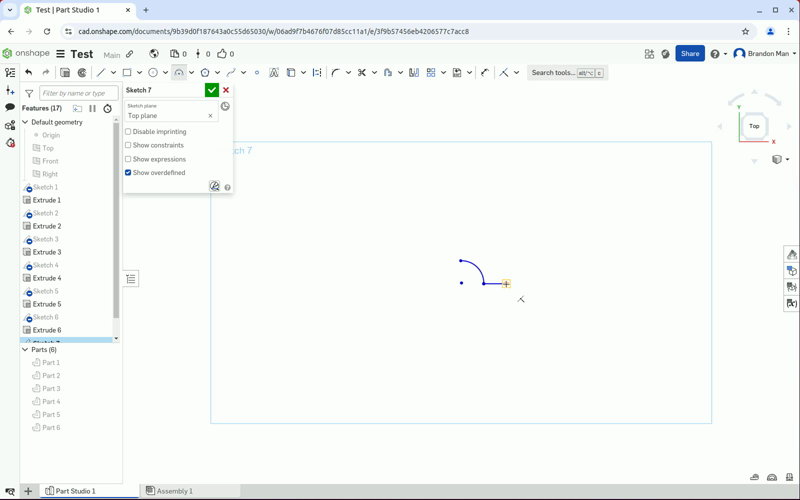
key_down(shift)
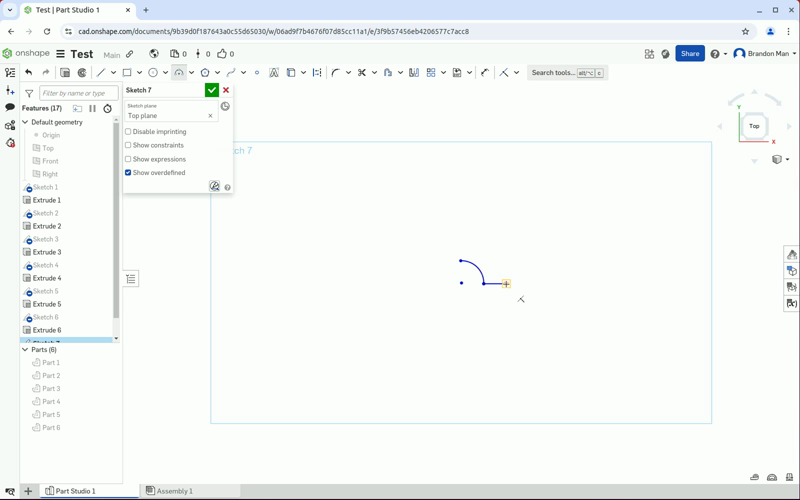
mouse_move(460, 237)
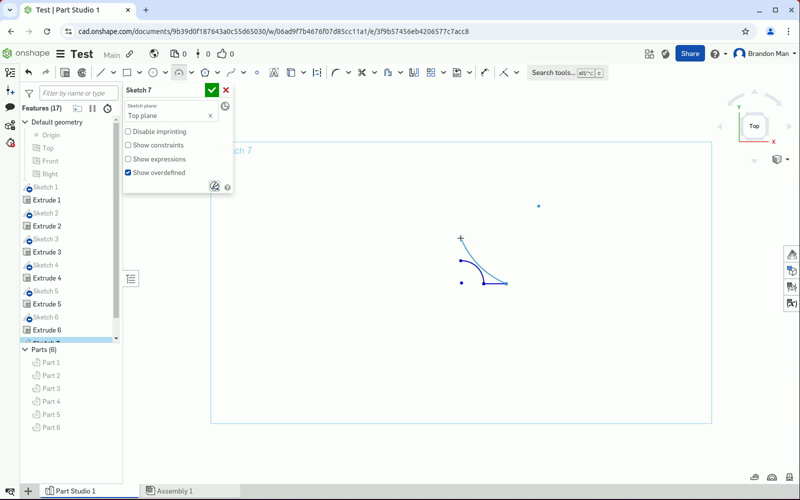
click(460, 237)
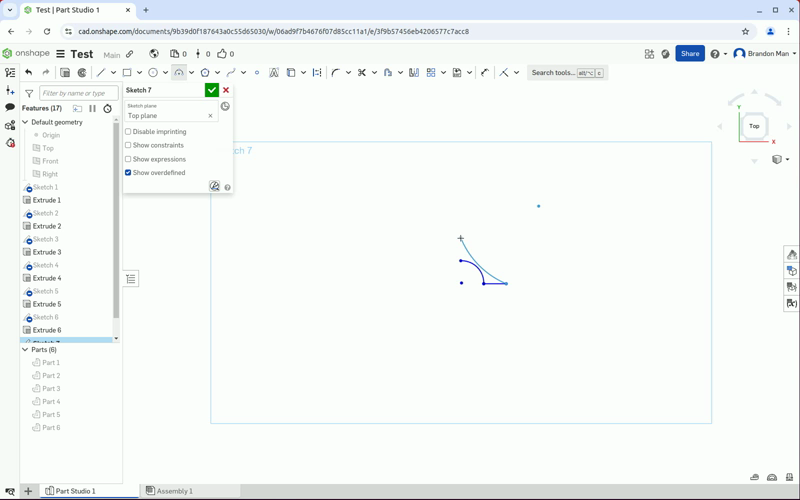
mouse_move(492, 251)
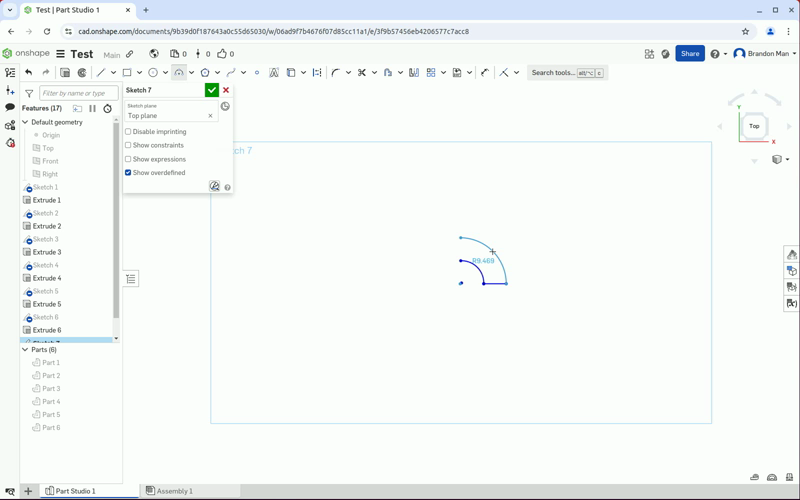
click(492, 251)
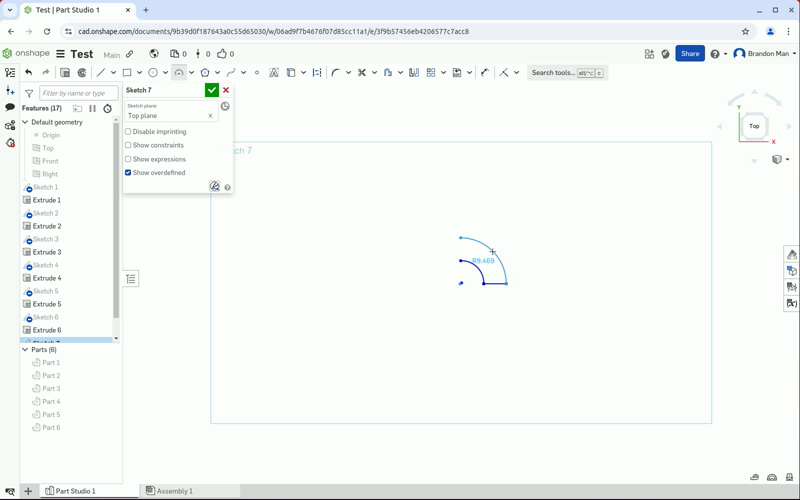
key_up(shift)
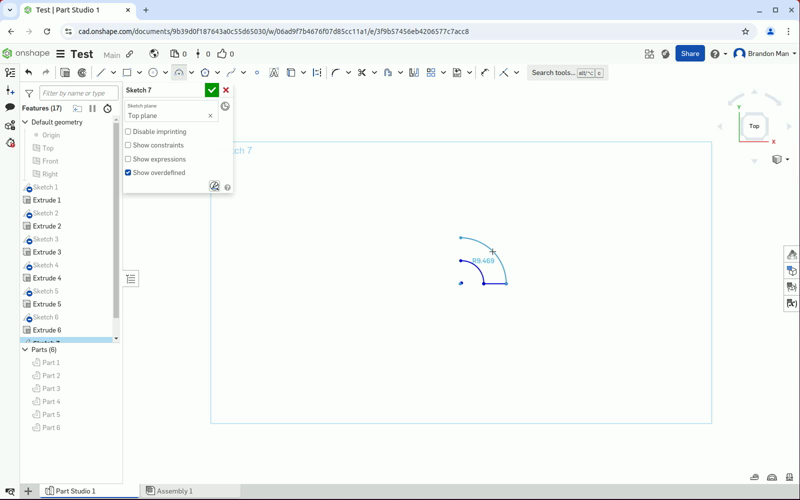
key(esc)
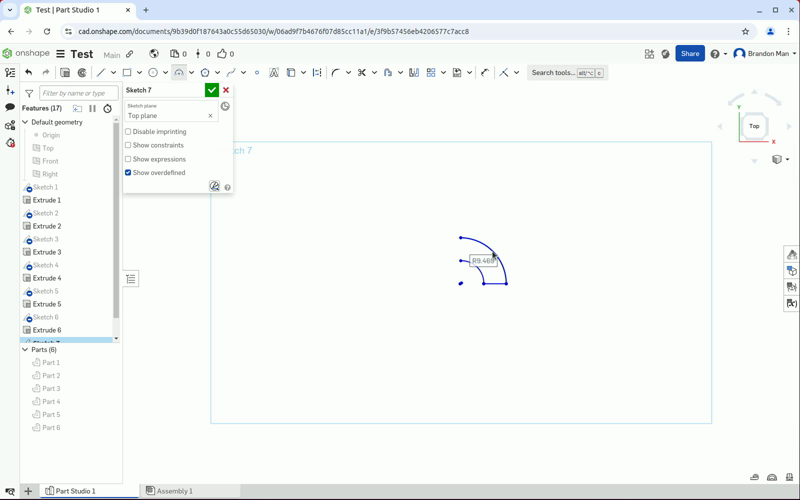
key(l)
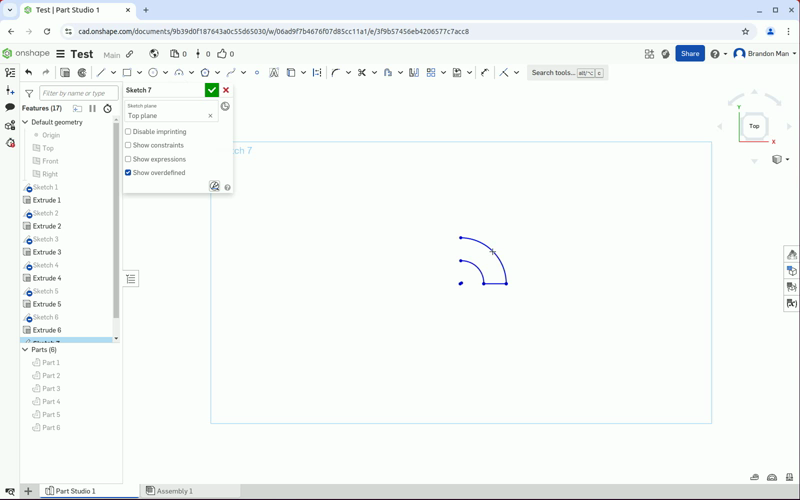
mouse_move(460, 237)
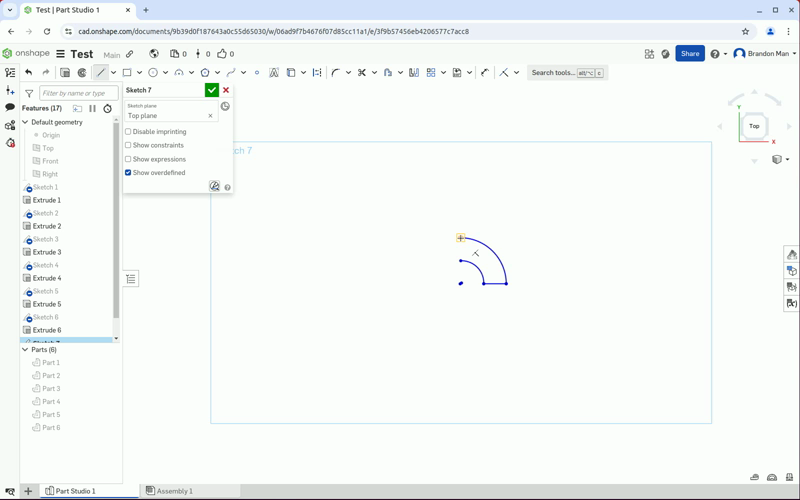
click(460, 237)
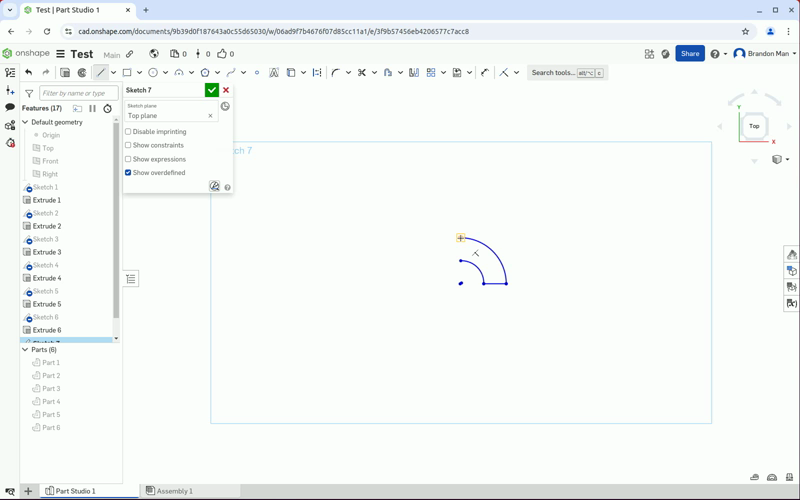
mouse_move(490, 237)
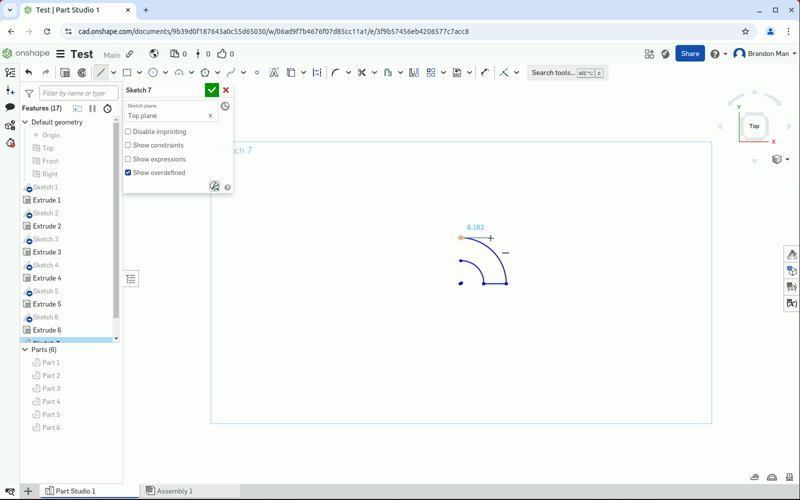
key_down(shift)
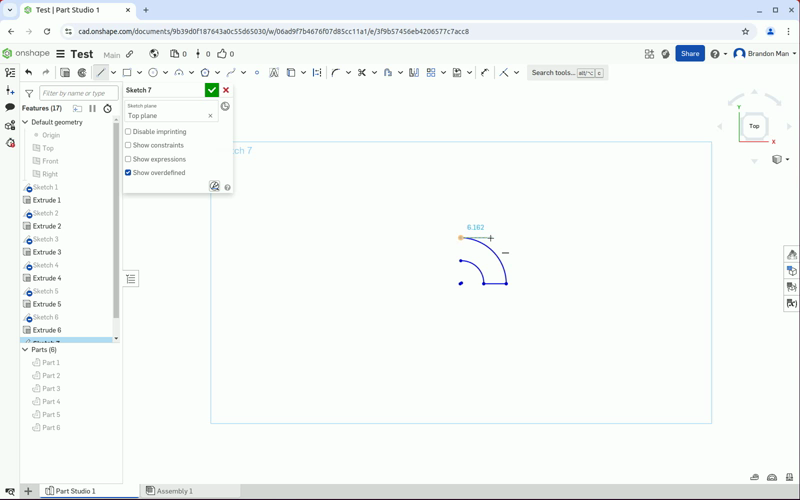
mouse_move(460, 260)
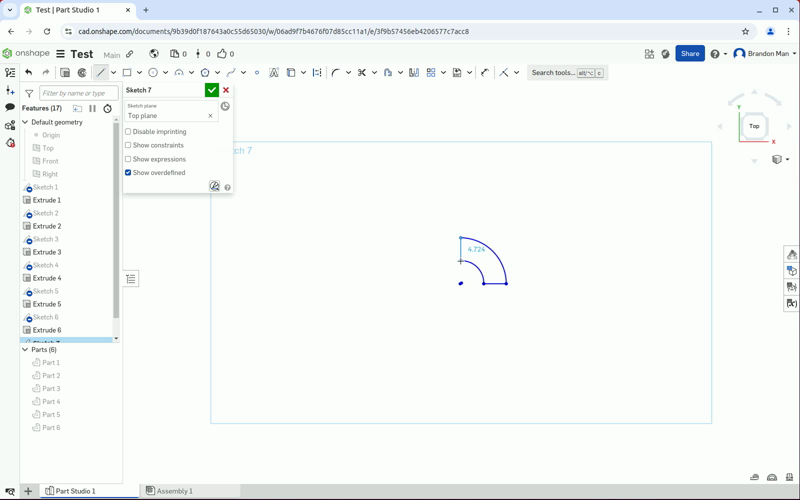
key_up(shift)
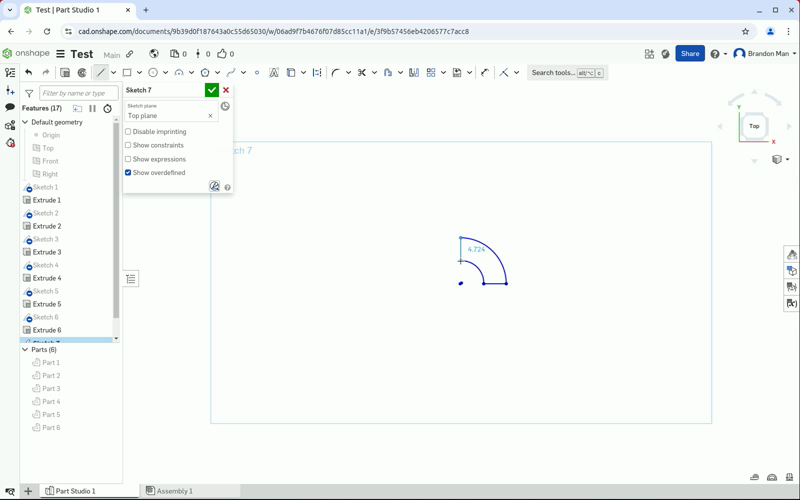
click(460, 260)
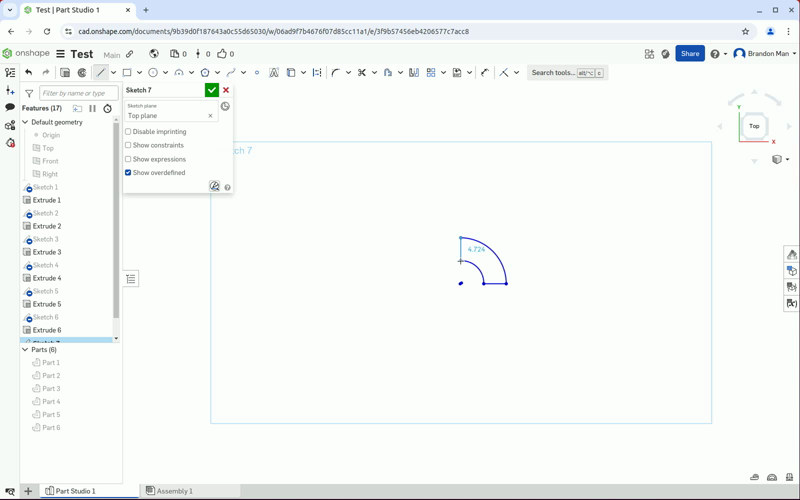
key(esc)
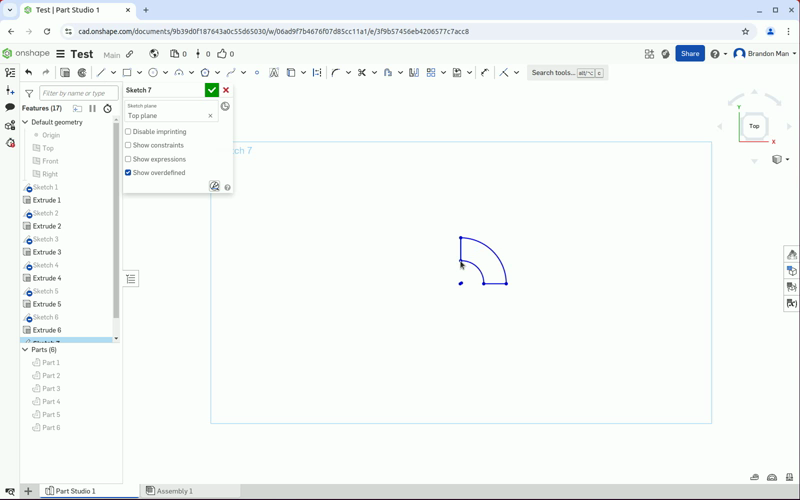
mouse_move(485, 273)
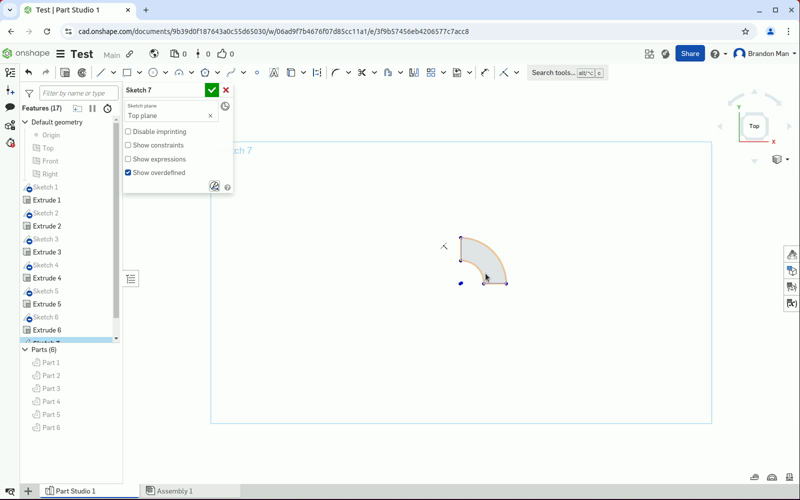
scroll(6)
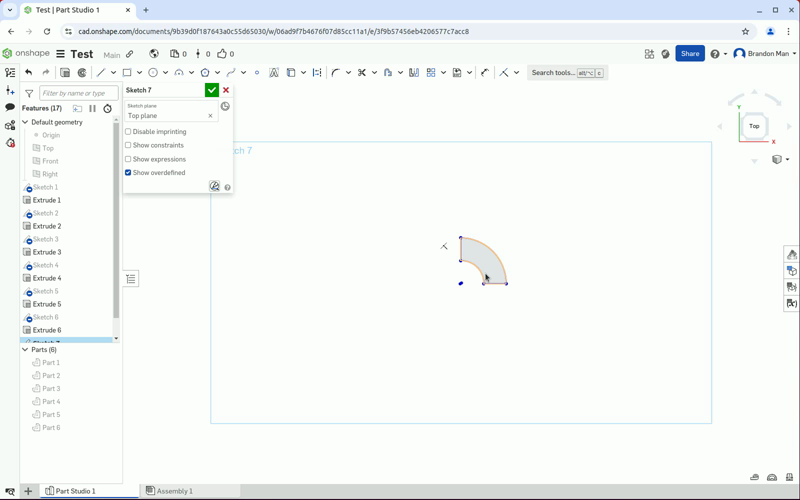
scroll(6)
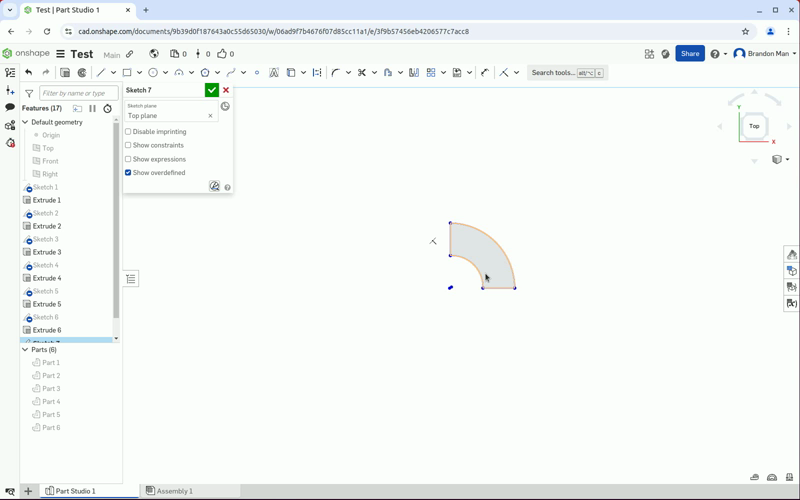
scroll(6)
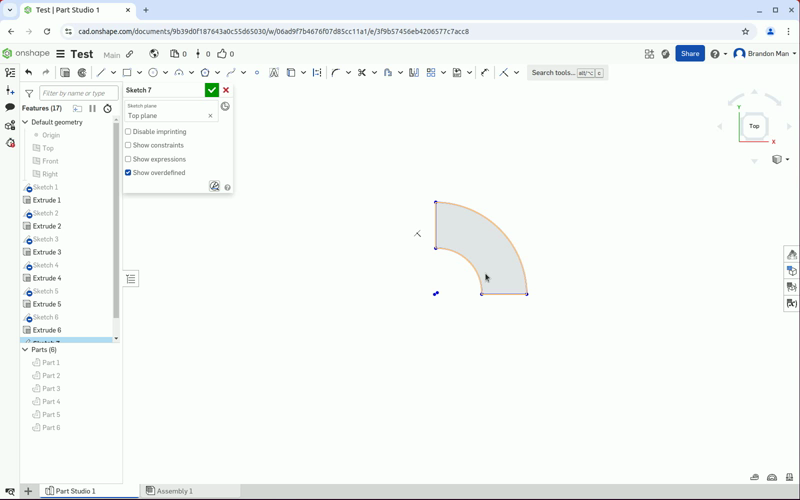
scroll(6)
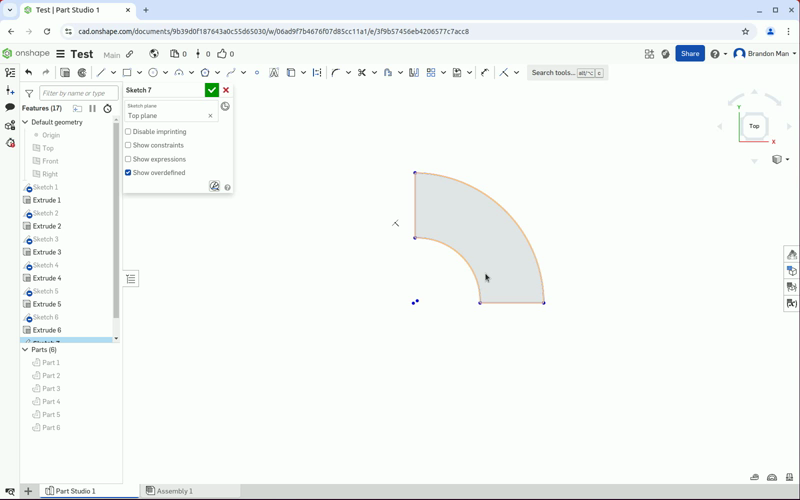
scroll(6)
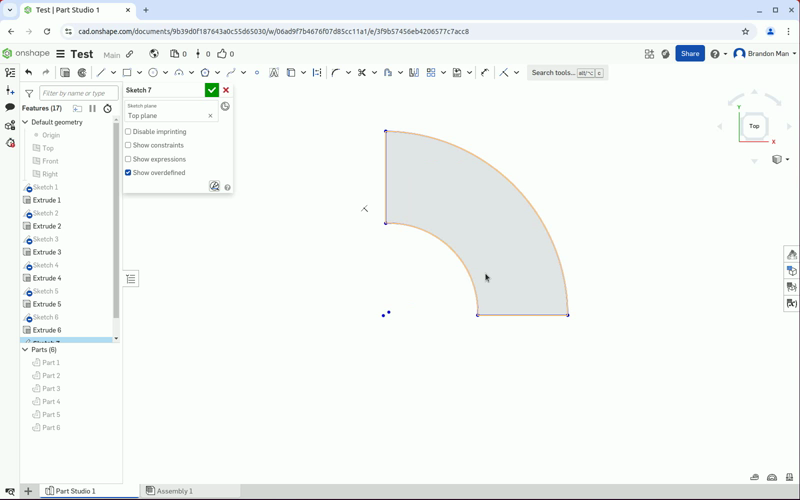
scroll(6)
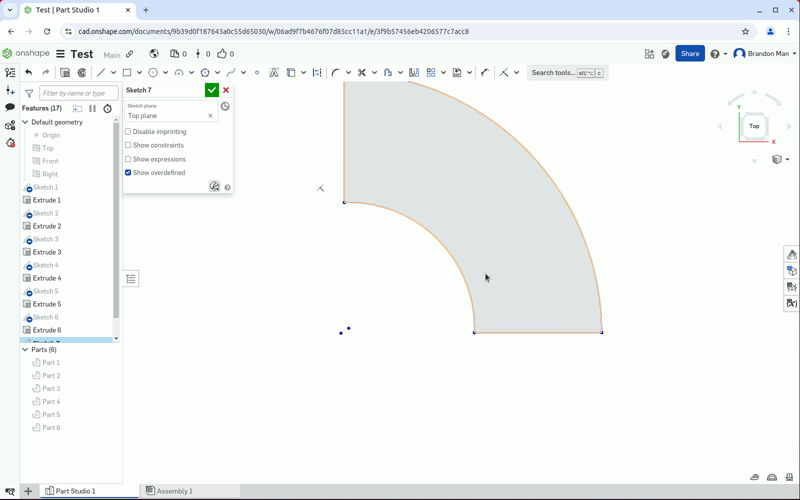
scroll(6)
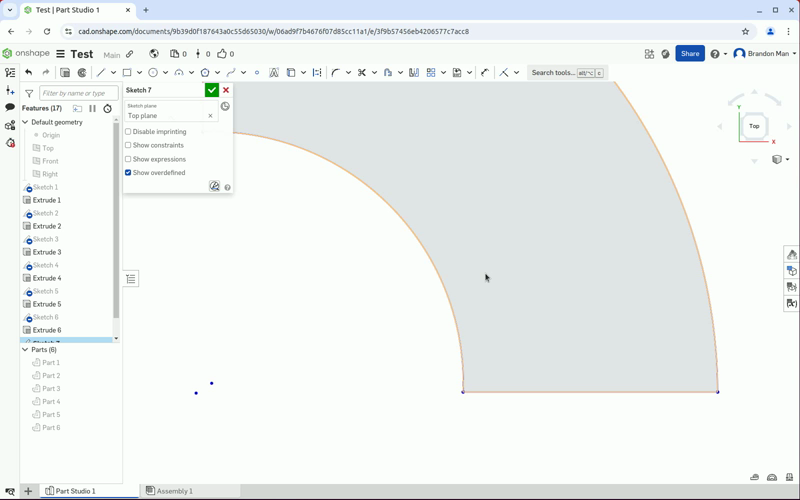
click(485, 273)
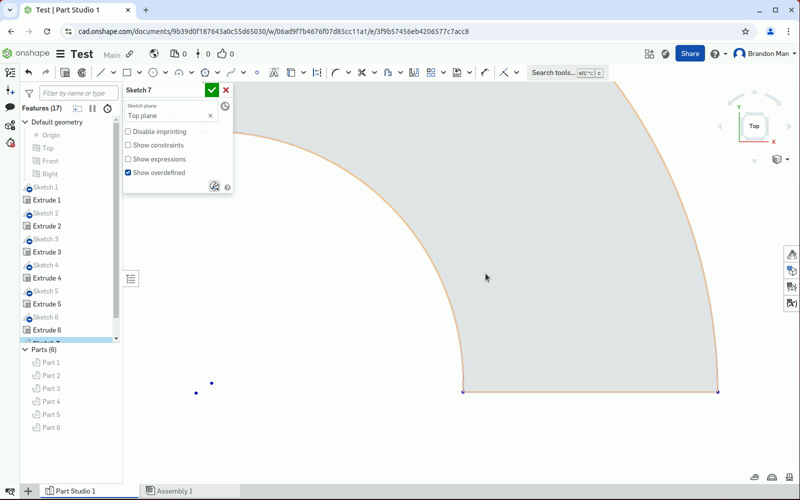
scroll(-6)
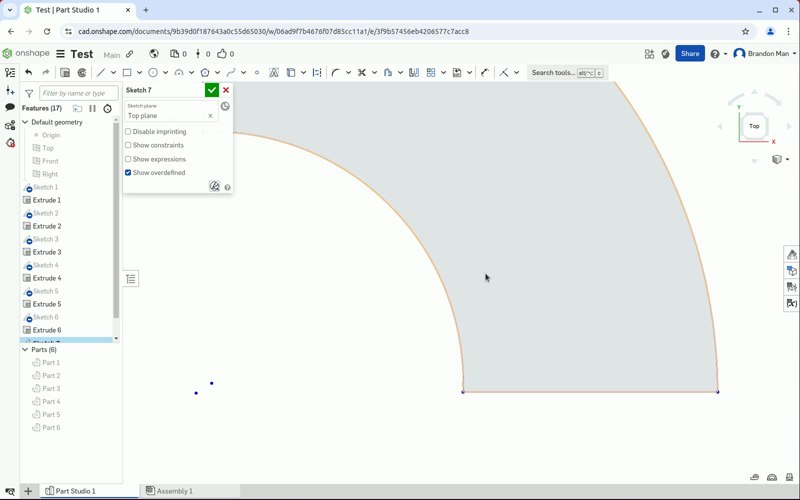
scroll(-6)
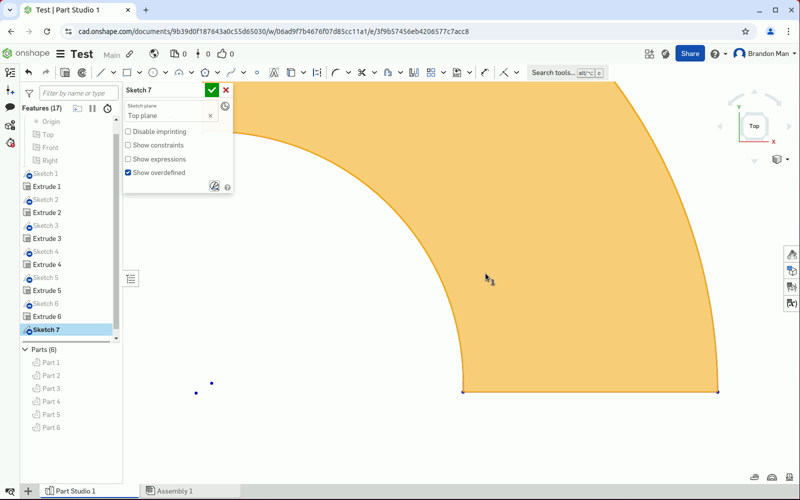
scroll(-6)
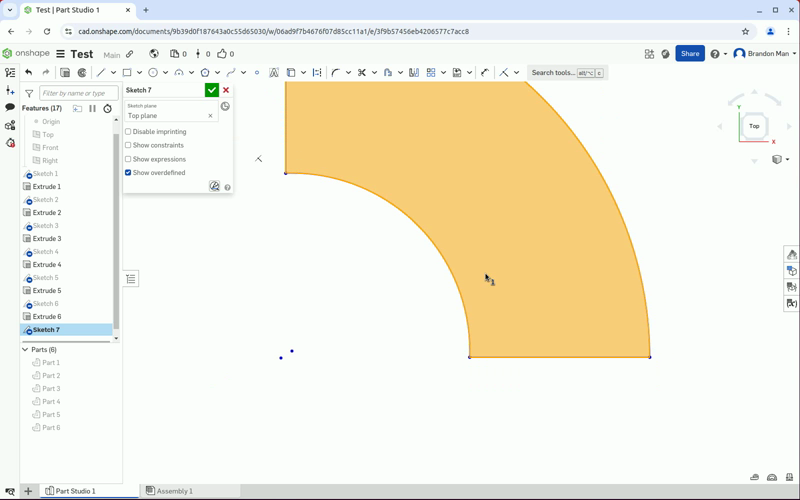
scroll(-6)
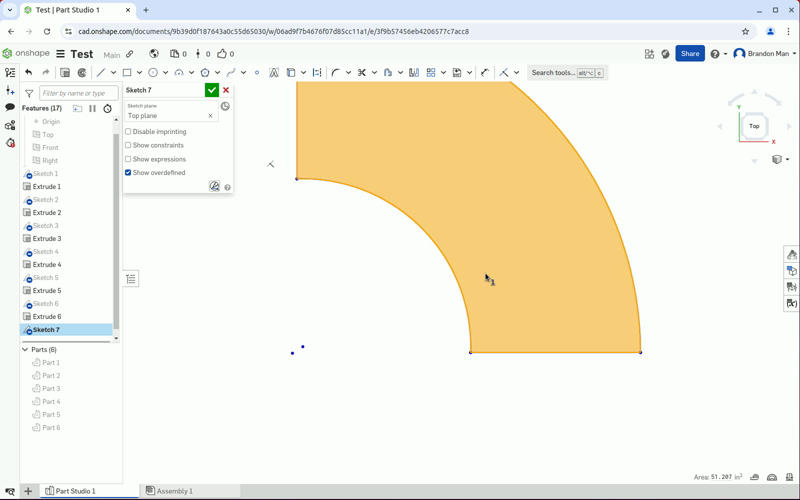
scroll(-6)
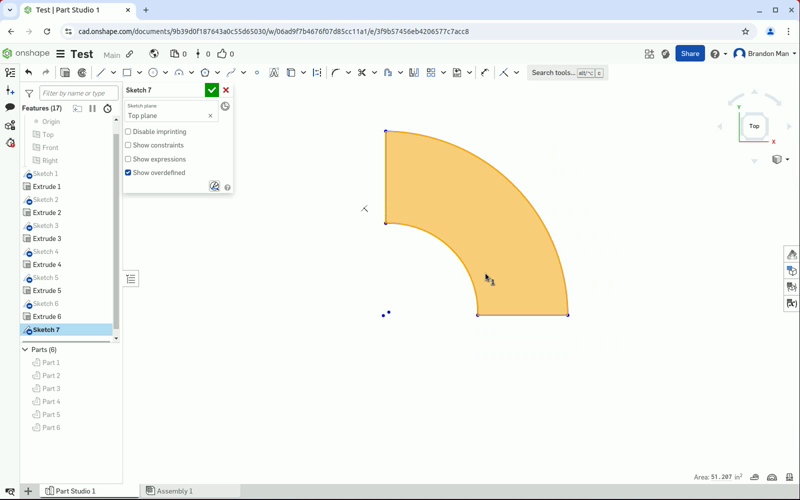
scroll(-6)
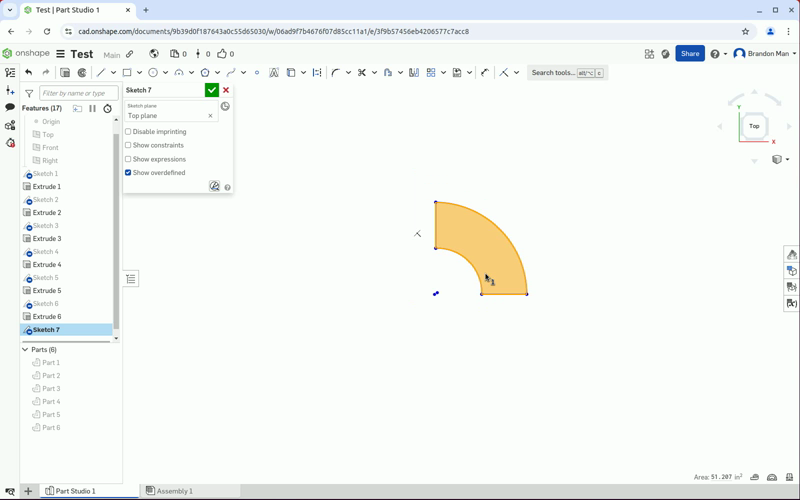
scroll(-6)
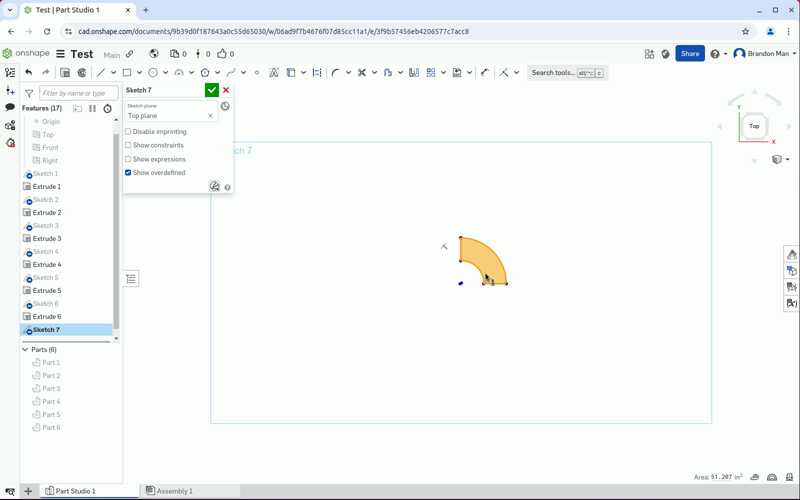
mouse_move(73, 352)
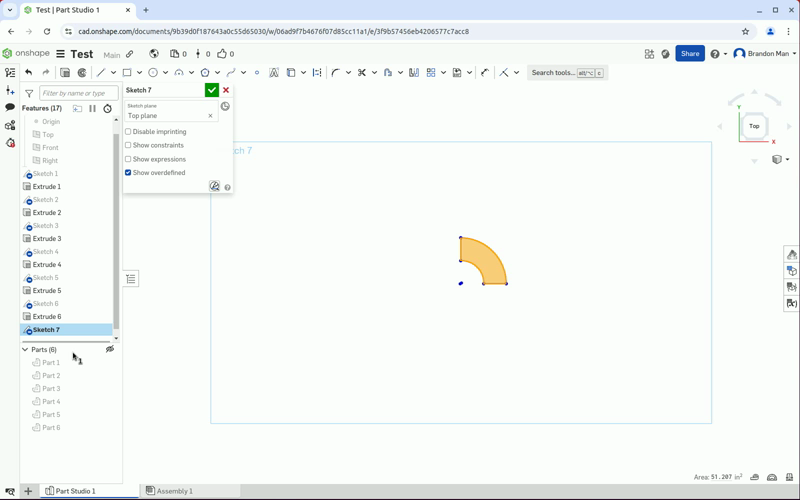
key(shift+y)
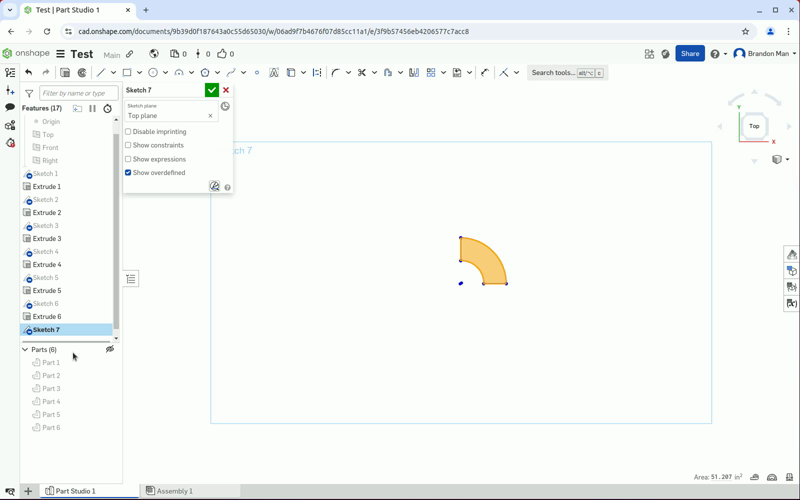
key(shift+e)
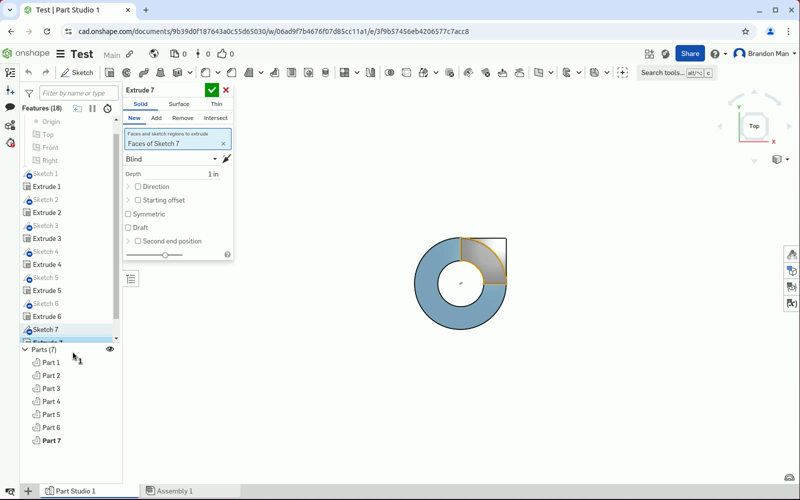
mouse_move(143, 106)
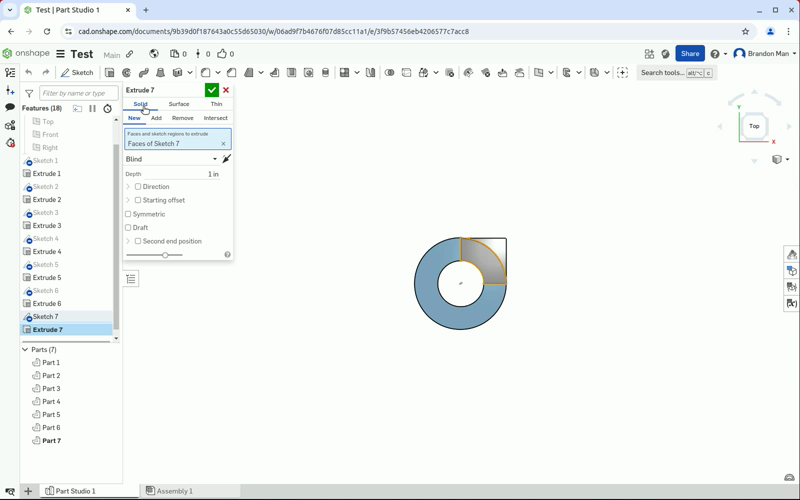
click(143, 106)
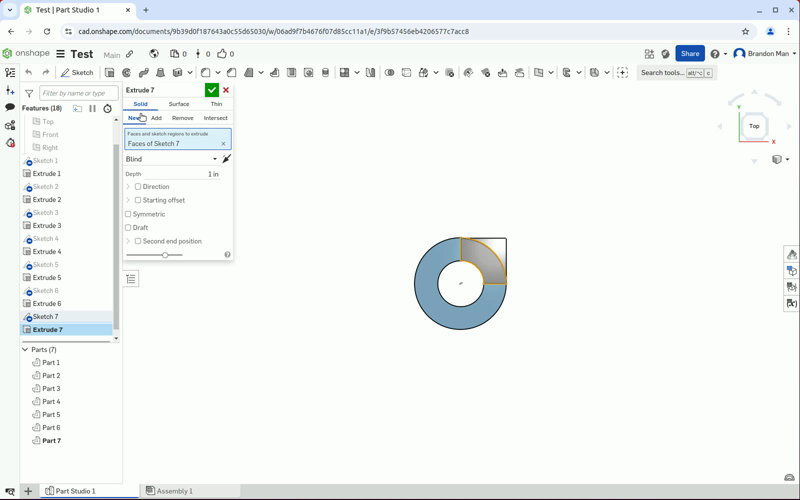
mouse_move(137, 120)
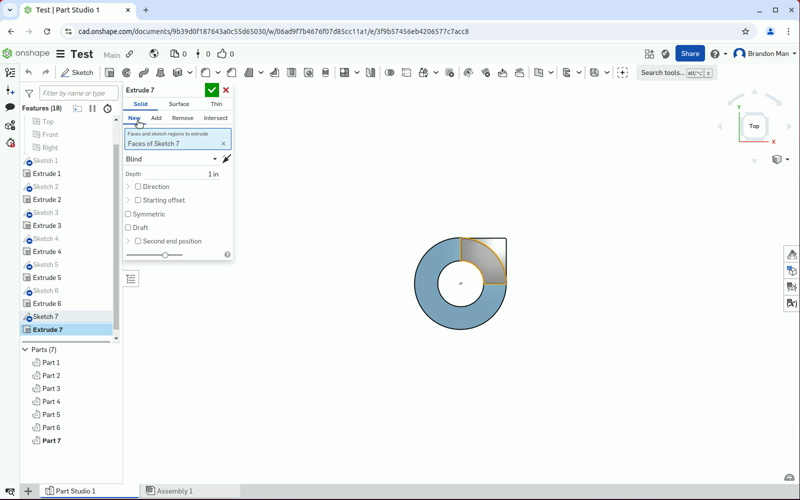
click(137, 120)
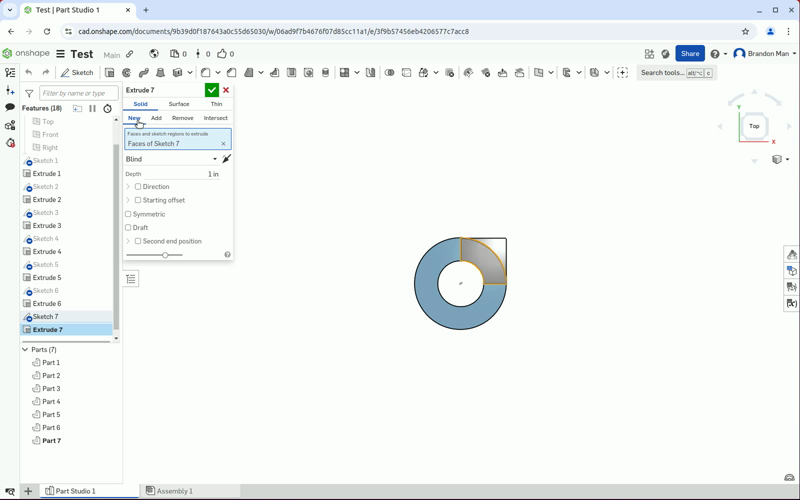
key(tab, 4)
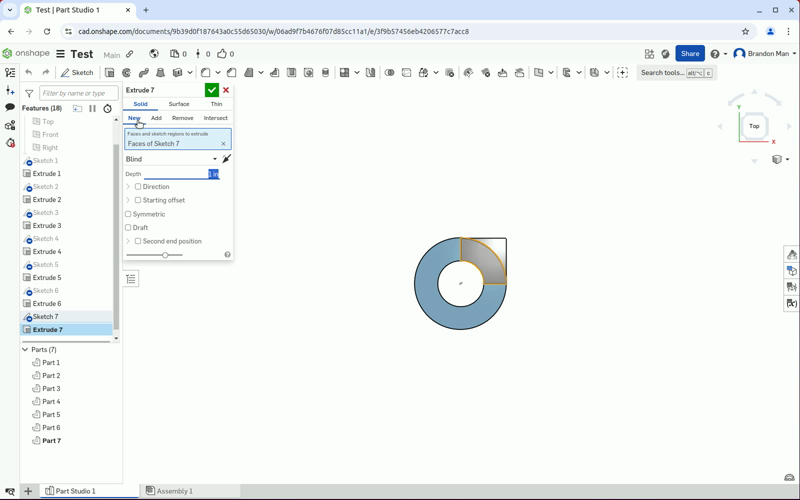
text(-23.108)
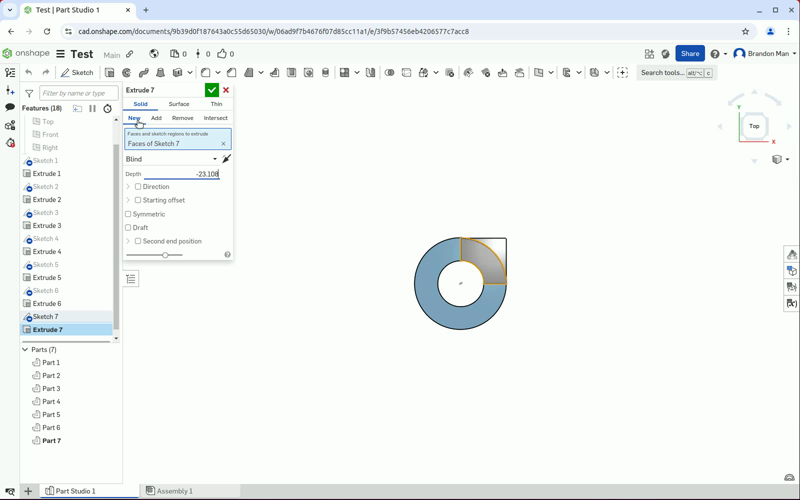
key(enter)
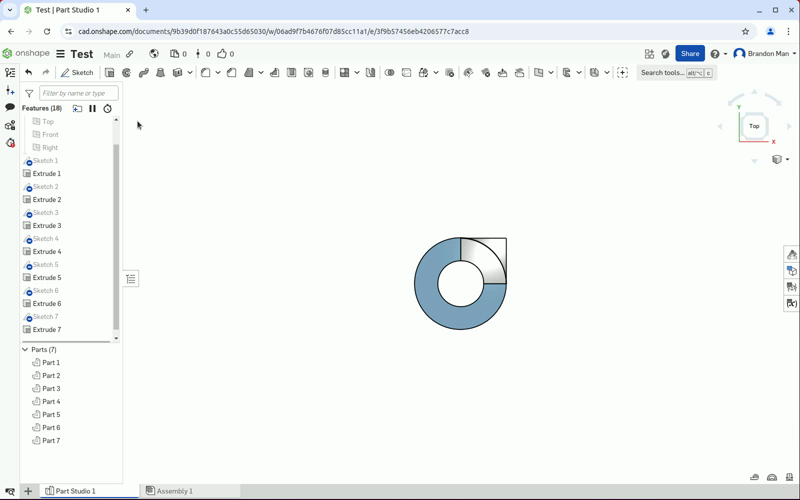
key(shift+h)
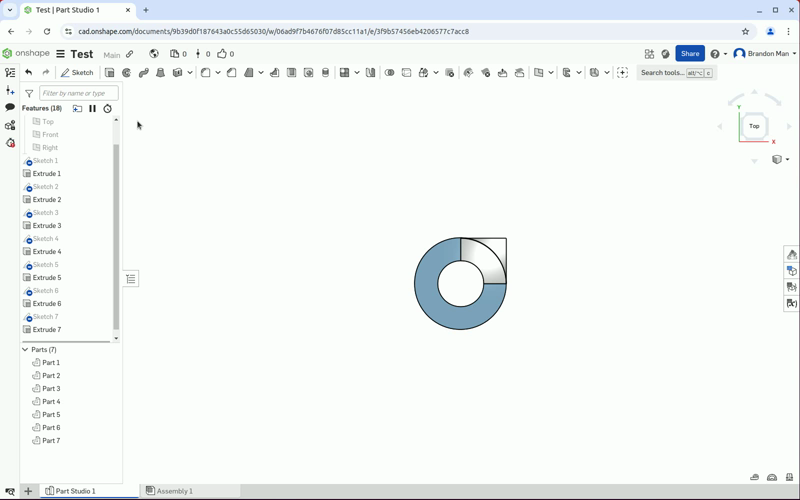
key(shift+h)
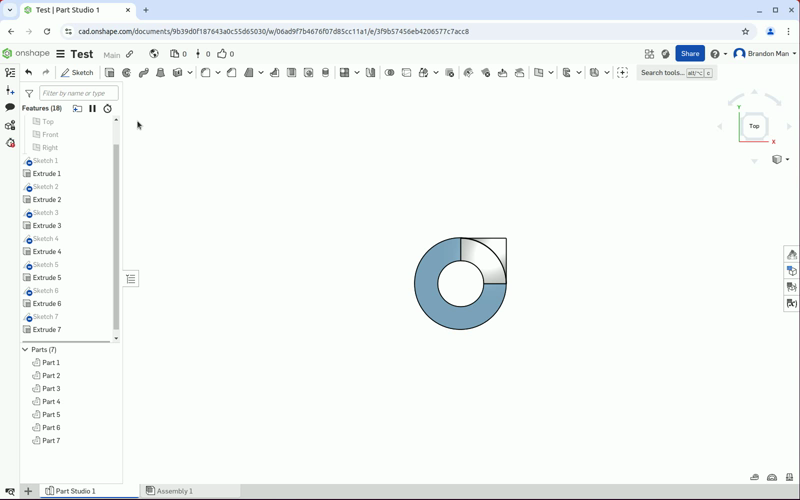
mouse_move(69, 163)
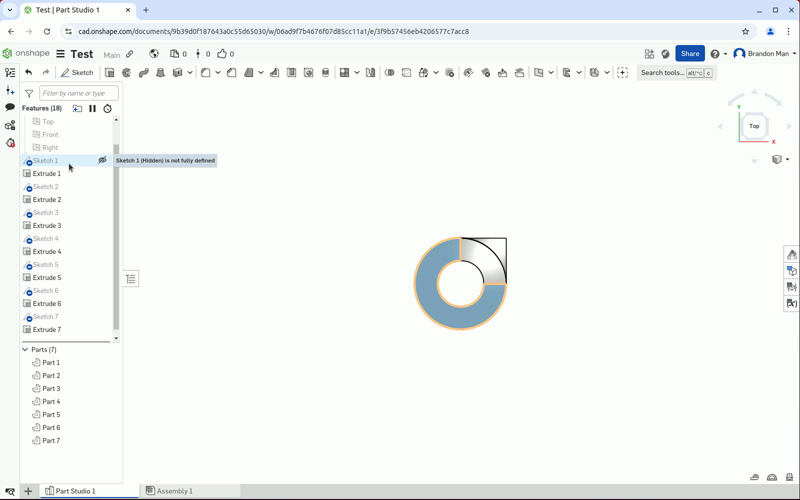
click(69, 163)
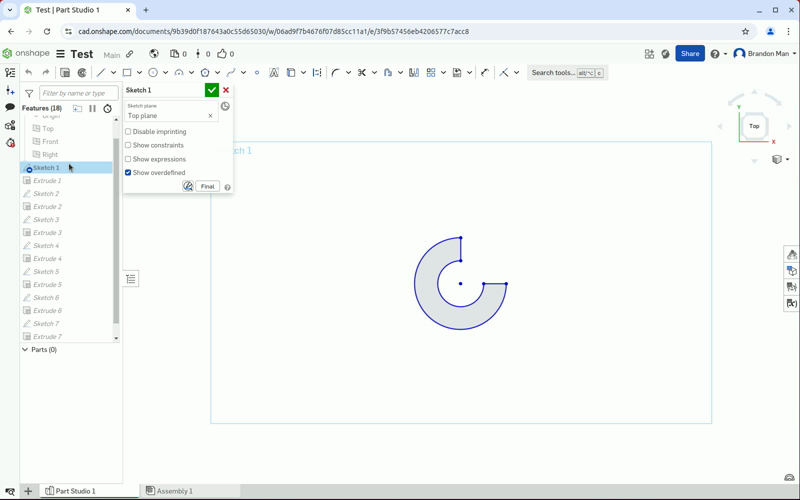
mouse_move(229, 92)
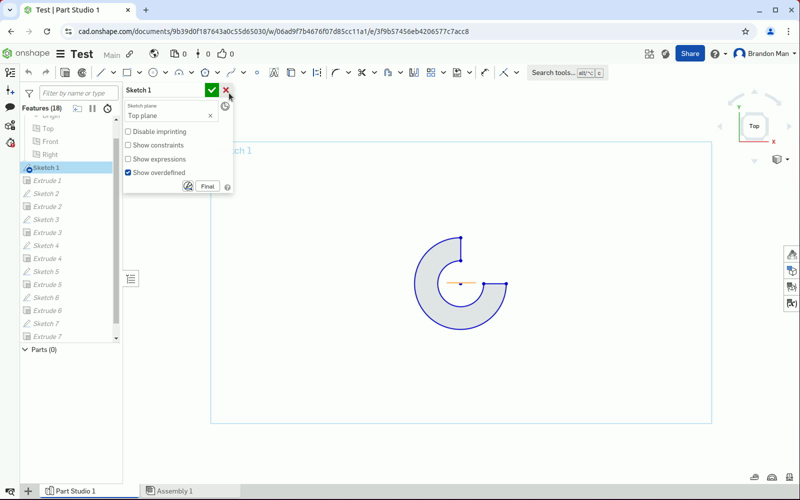
click(229, 92)
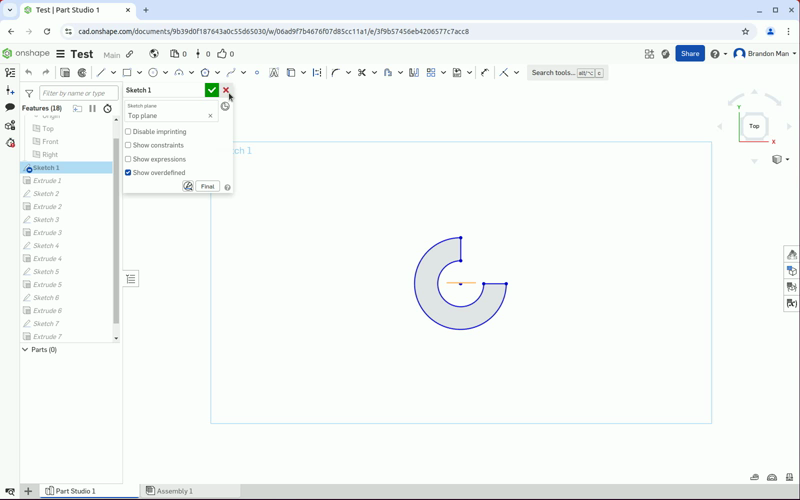
key(shift+s)
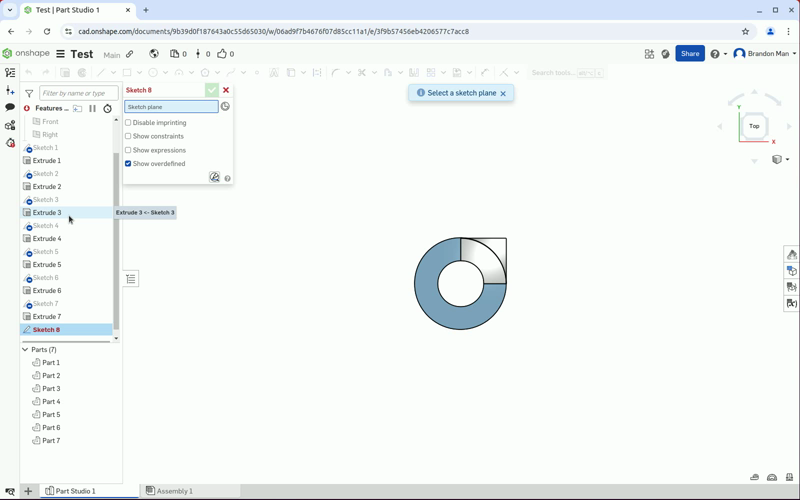
scroll(3)
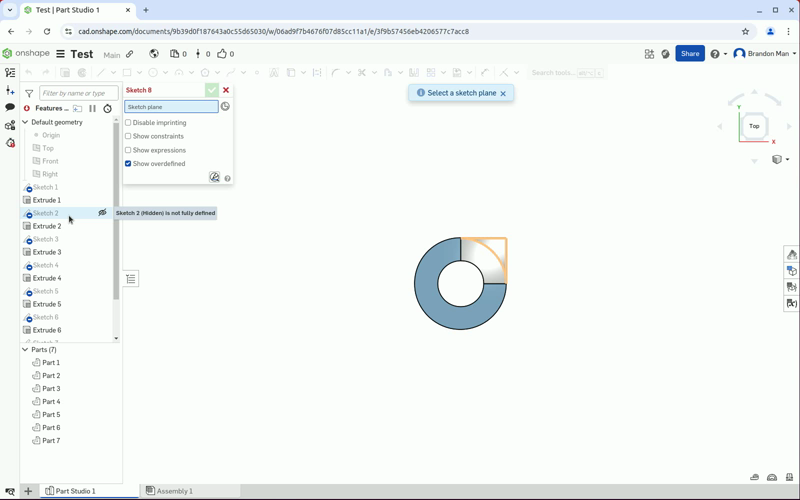
mouse_move(69, 150)
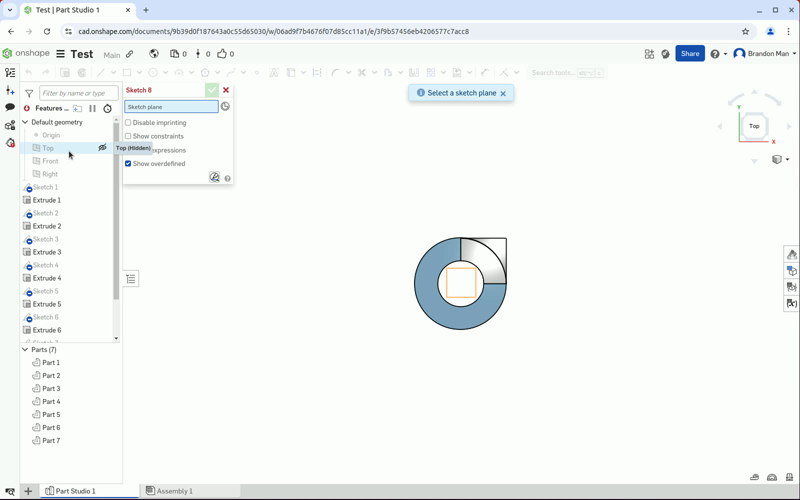
click(69, 150)
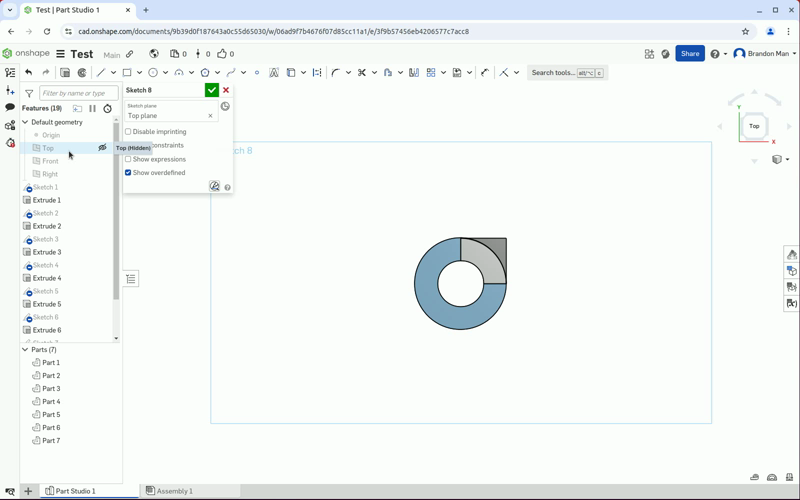
mouse_move(73, 352)
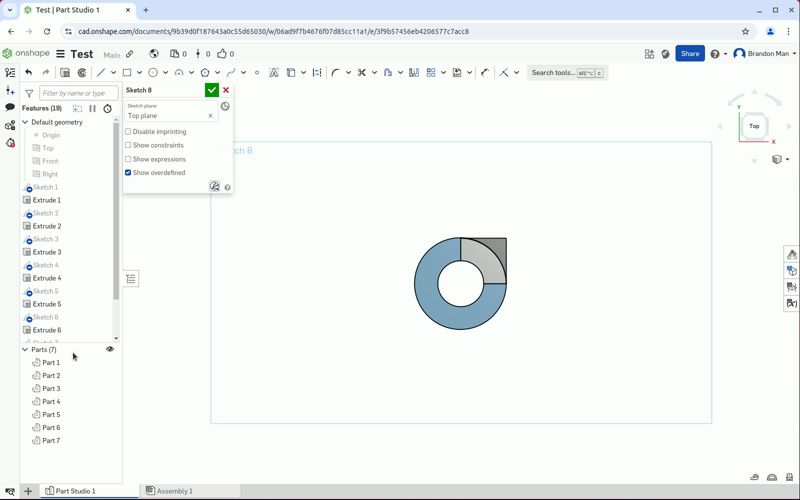
key(y)
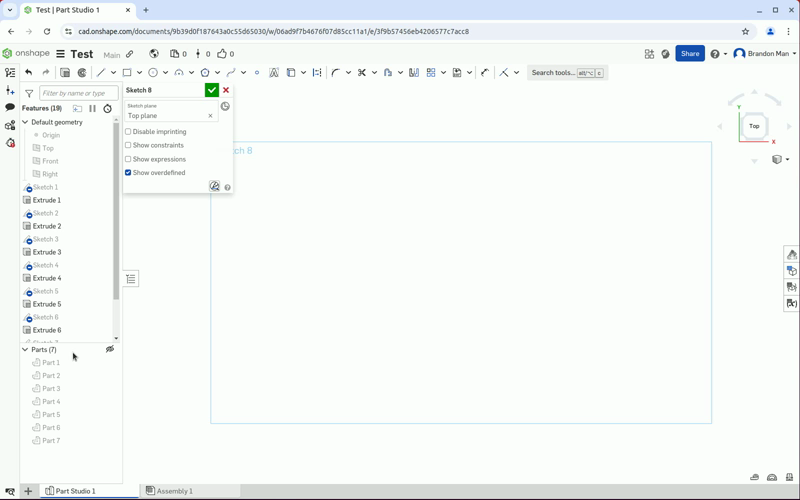
key(a)
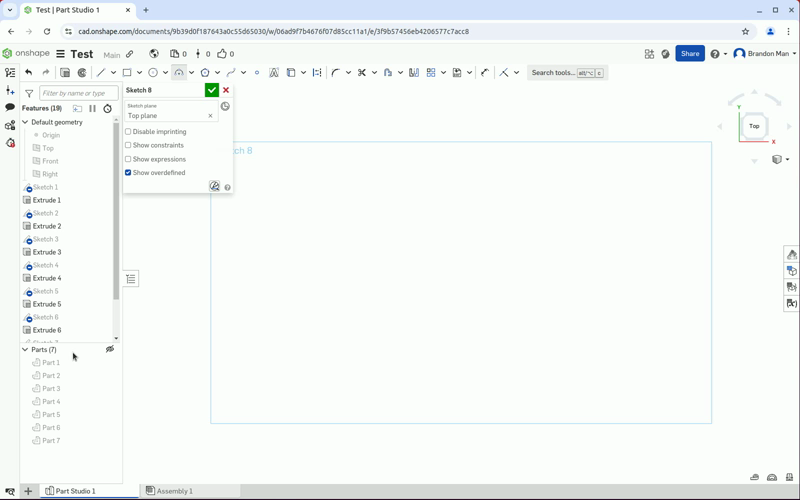
key_down(shift)
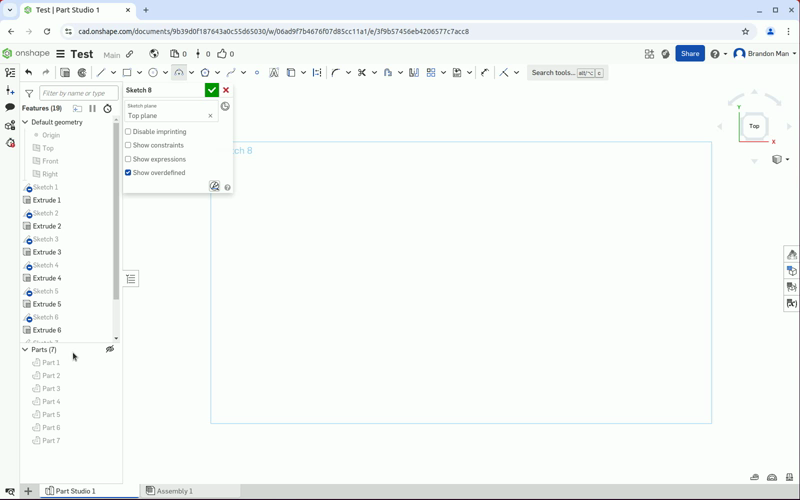
mouse_move(460, 238)
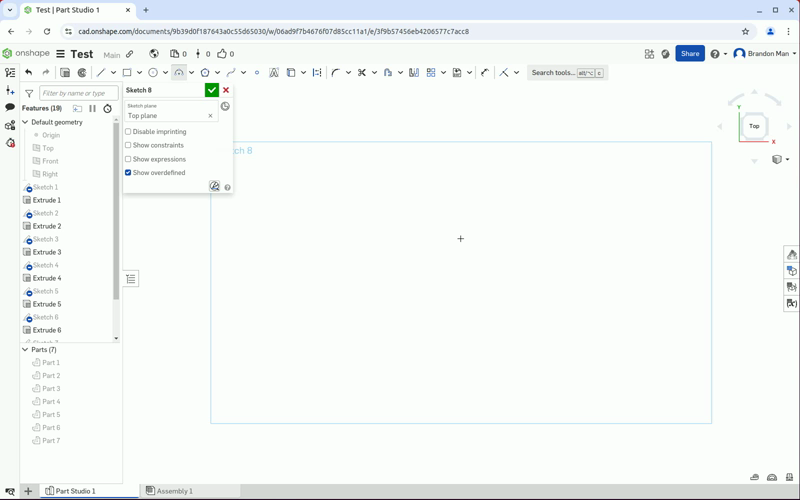
click(460, 238)
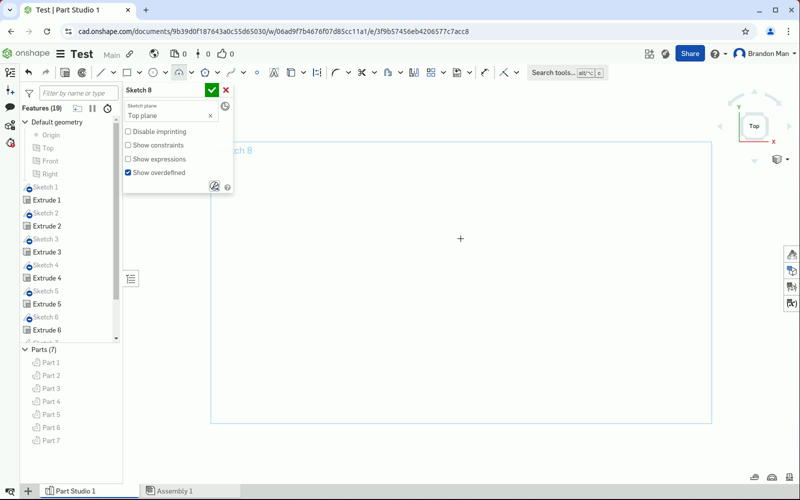
key_up(shift)
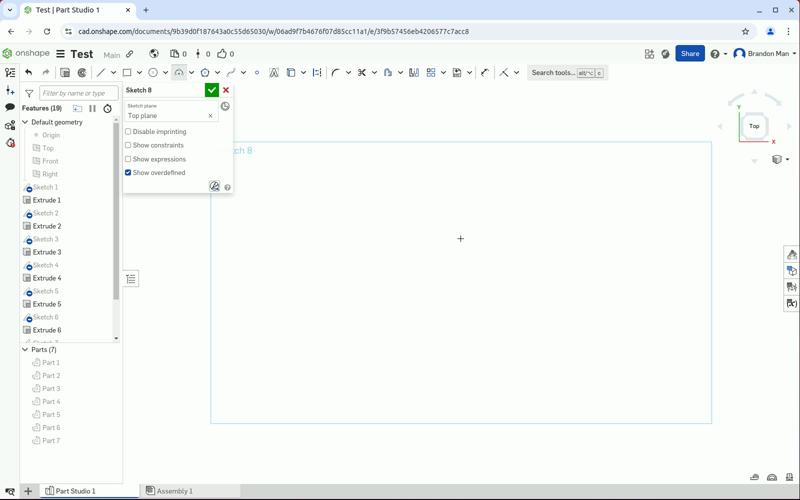
key_down(shift)
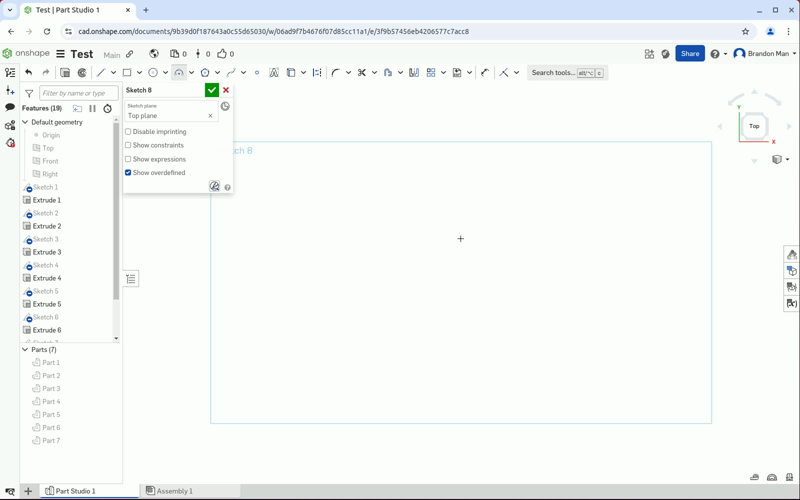
mouse_move(506, 283)
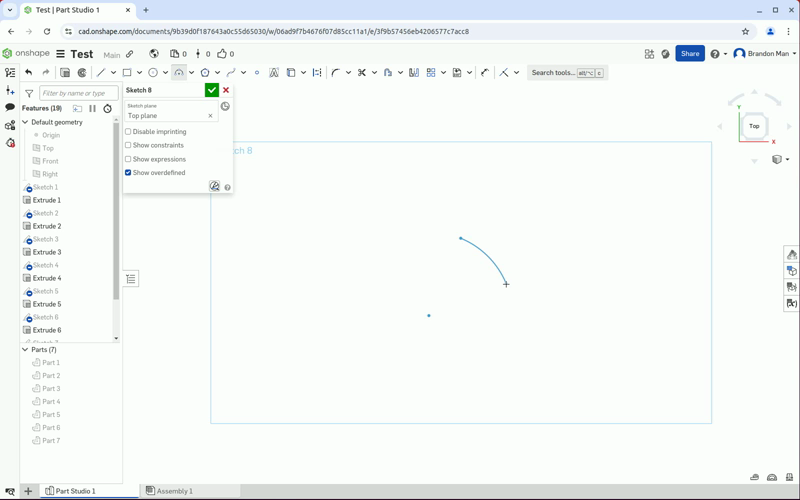
click(506, 283)
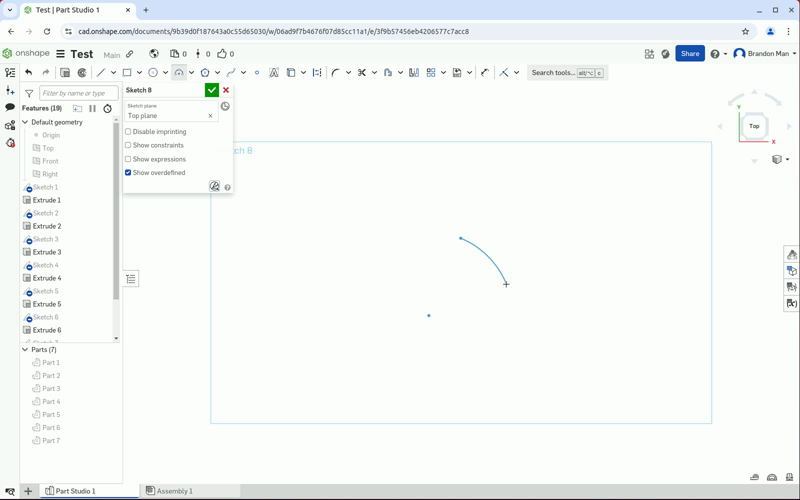
mouse_move(492, 251)
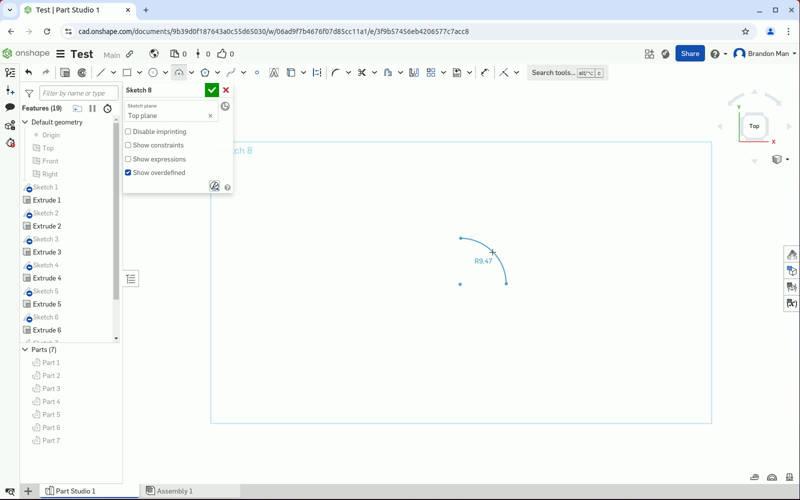
click(492, 251)
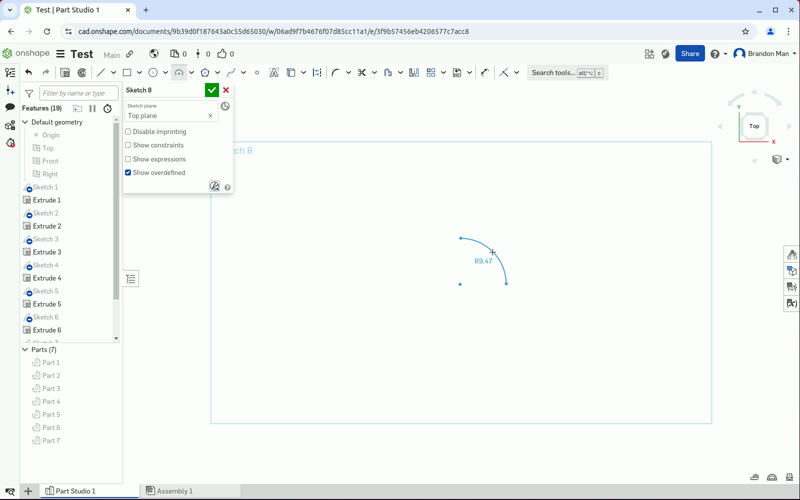
key_up(shift)
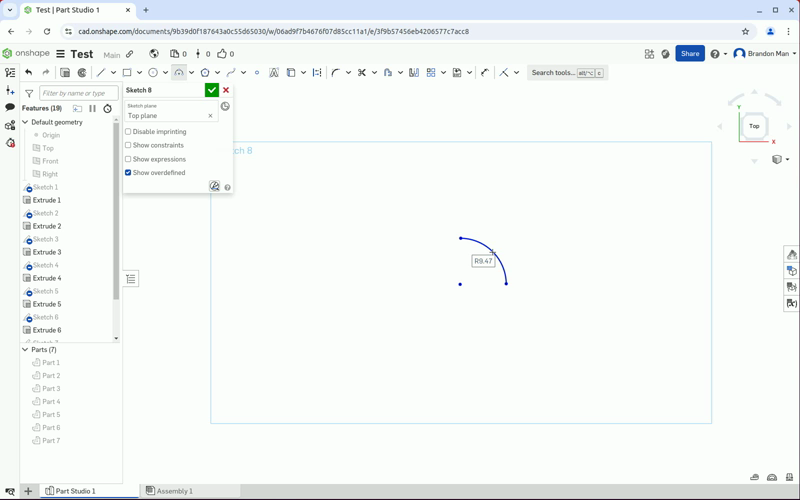
key(esc)
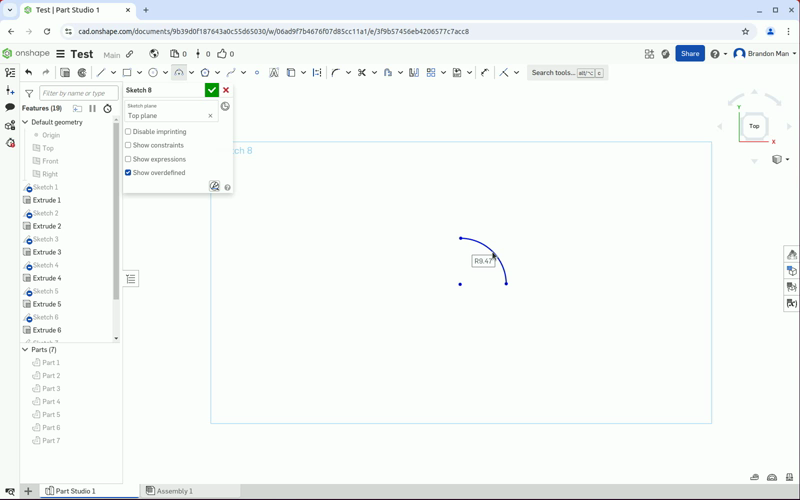
key(l)
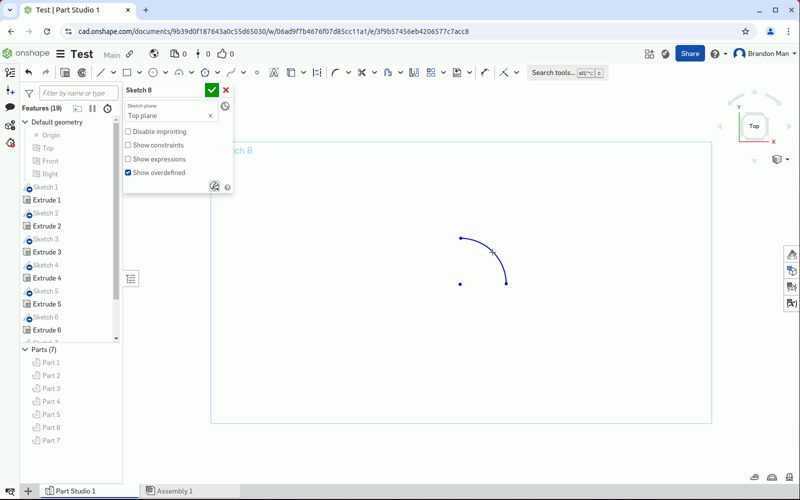
mouse_move(506, 283)
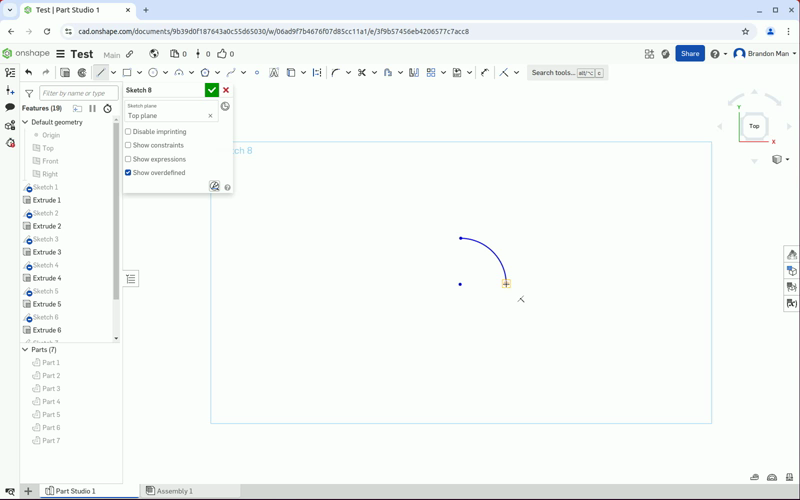
click(506, 283)
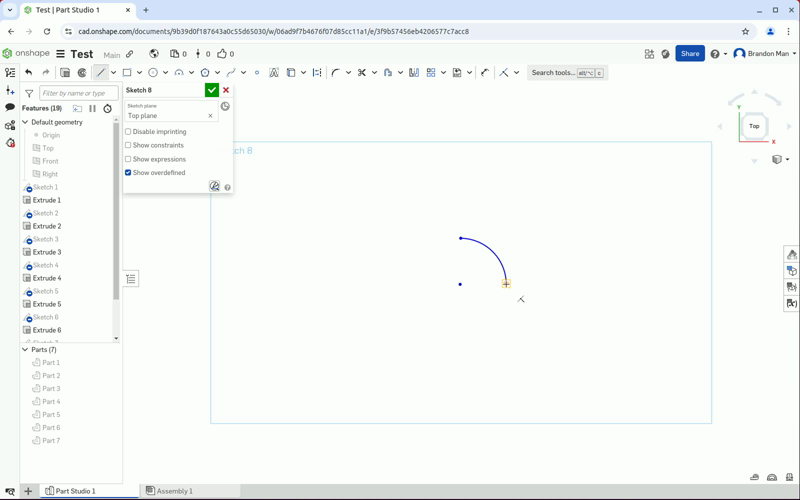
key_down(shift)
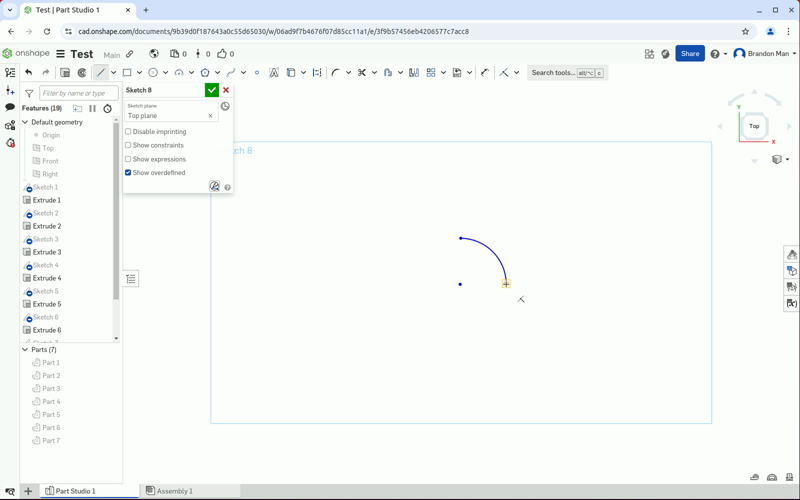
mouse_move(536, 283)
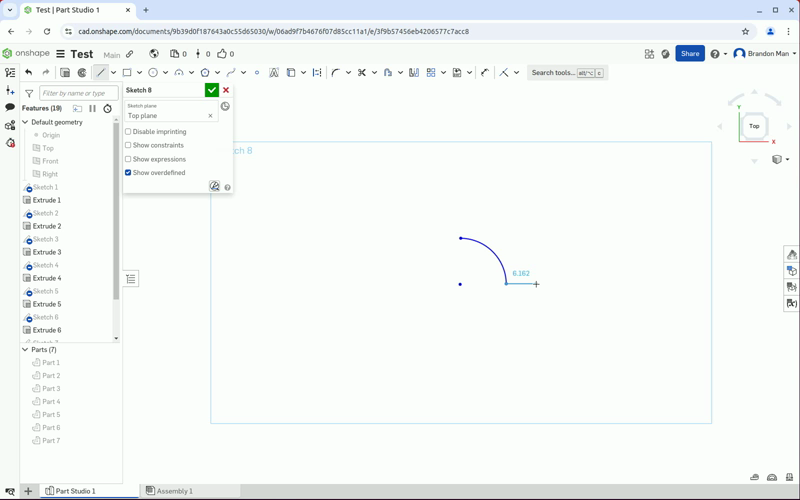
mouse_move(506, 238)
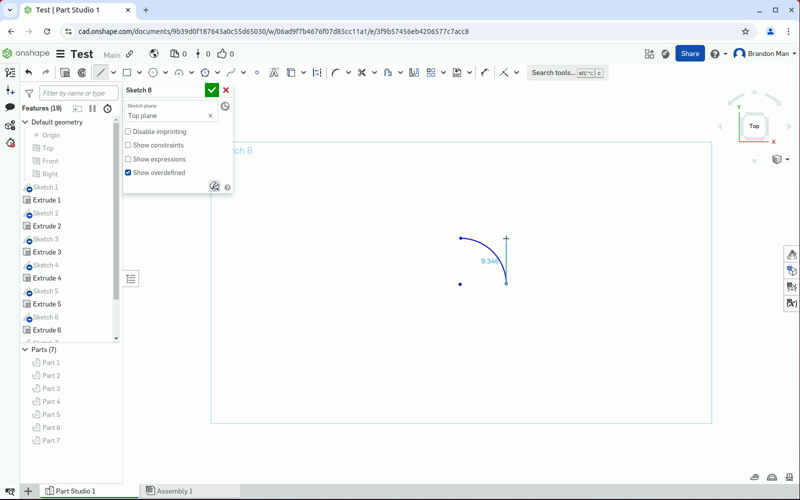
click(506, 238)
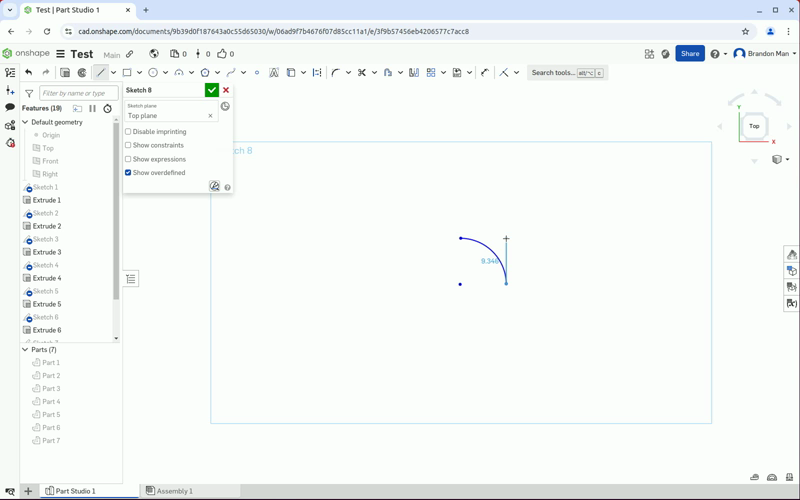
key_up(shift)
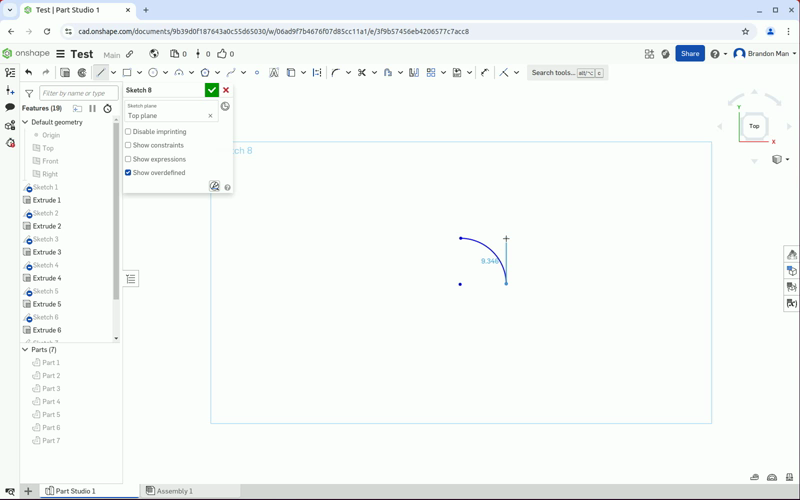
mouse_move(536, 238)
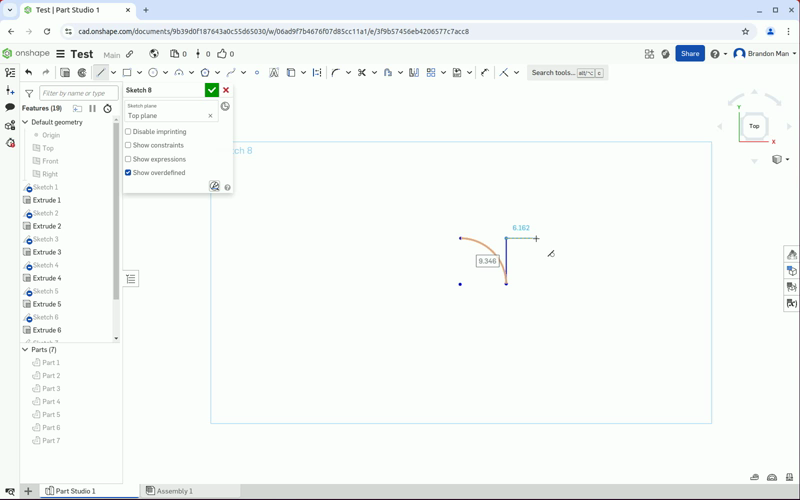
key_down(shift)
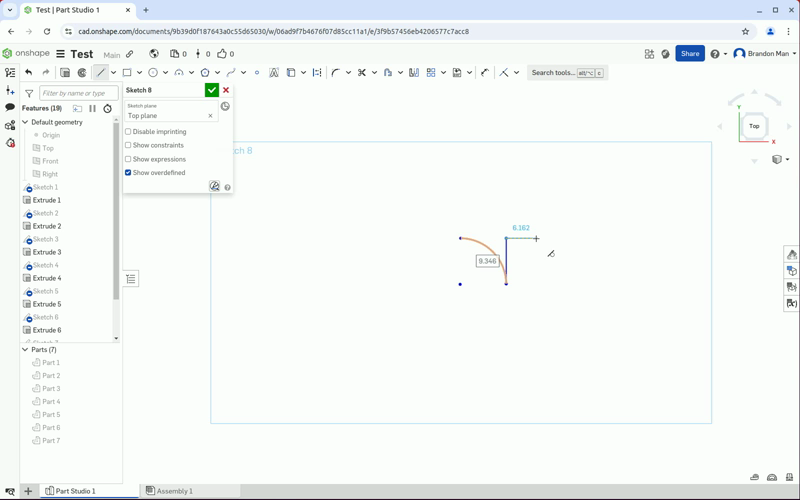
mouse_move(460, 238)
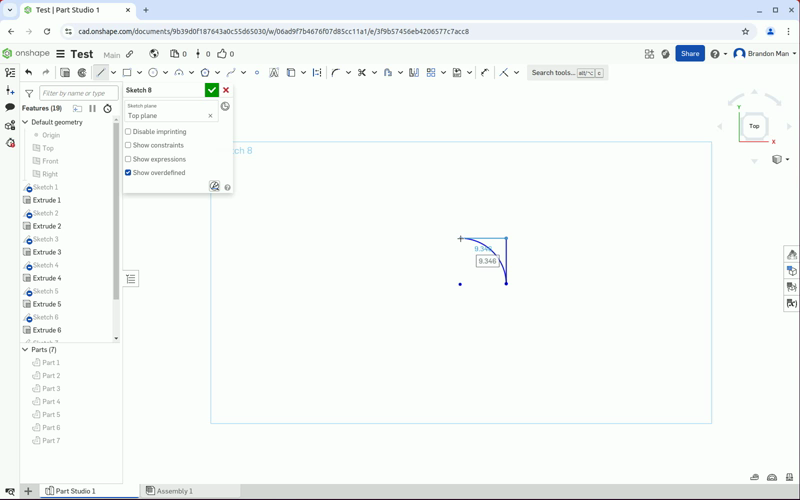
key_up(shift)
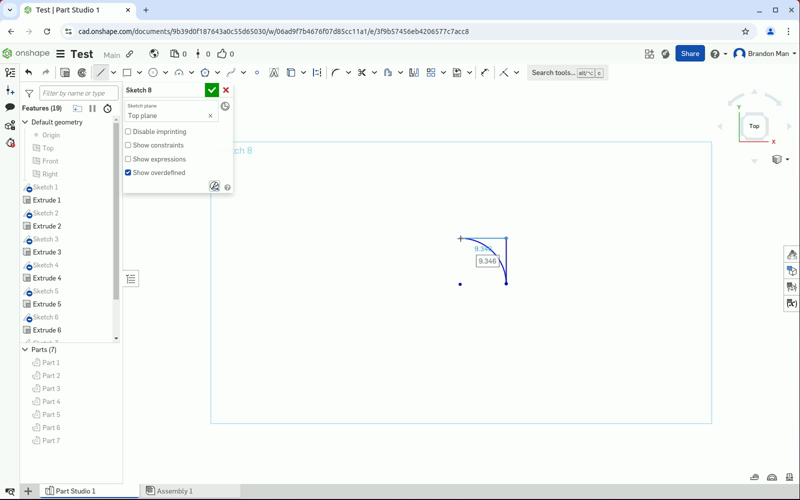
click(460, 238)
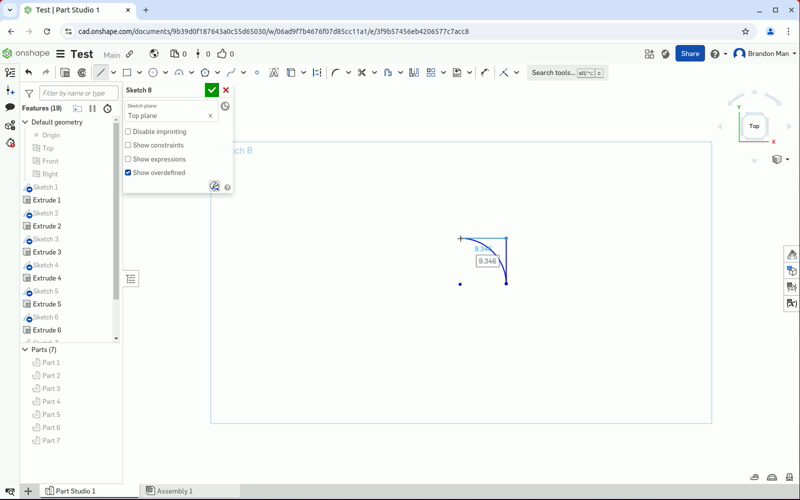
key(esc)
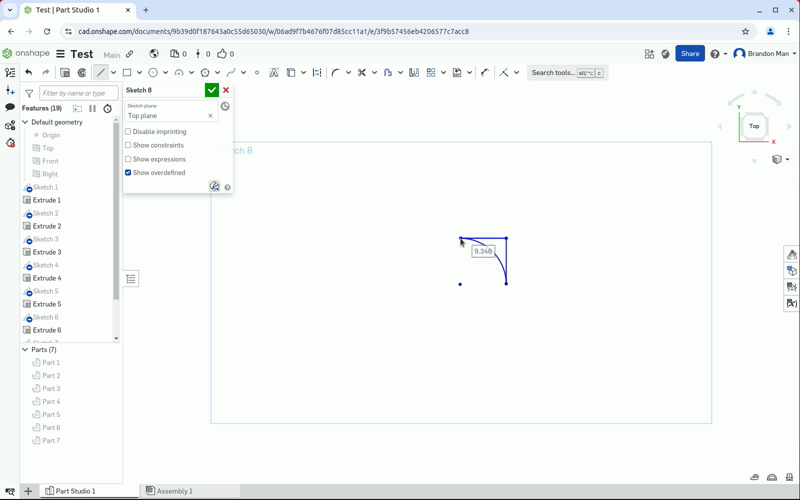
mouse_move(493, 245)
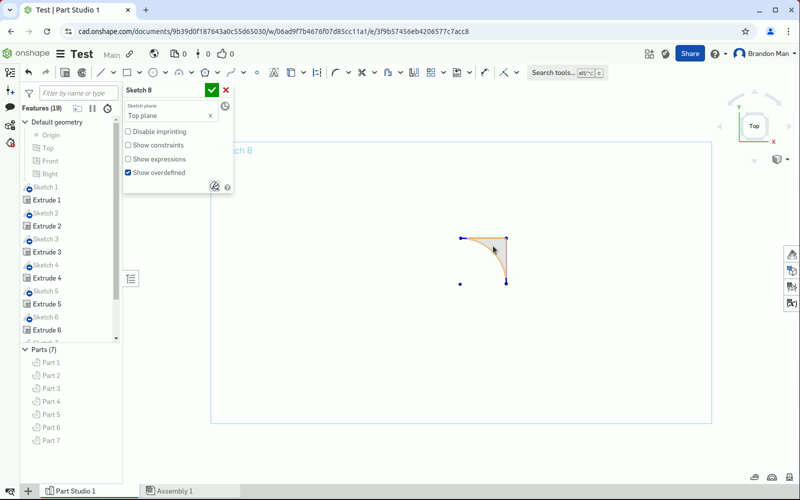
scroll(6)
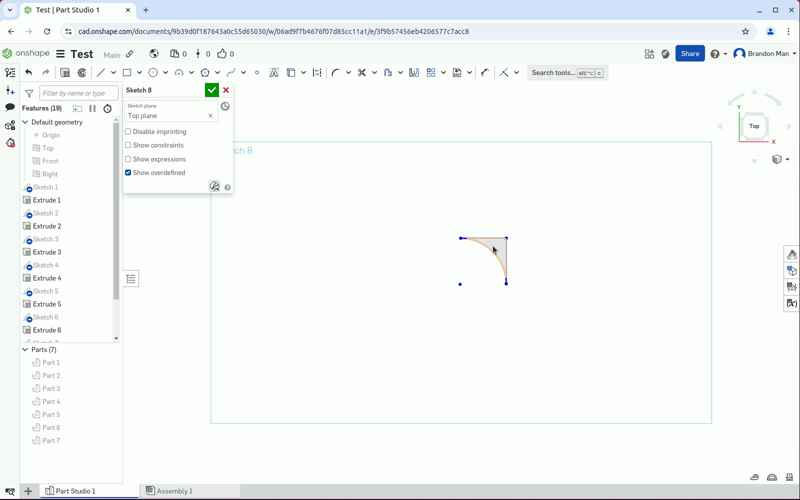
scroll(6)
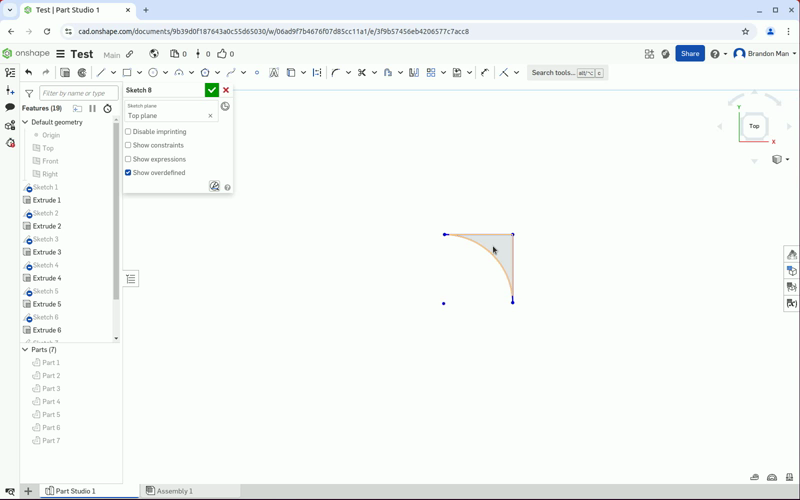
scroll(6)
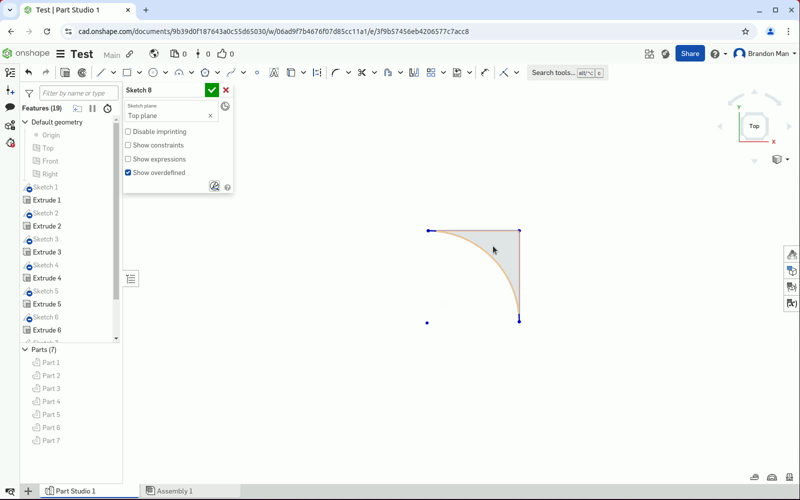
scroll(6)
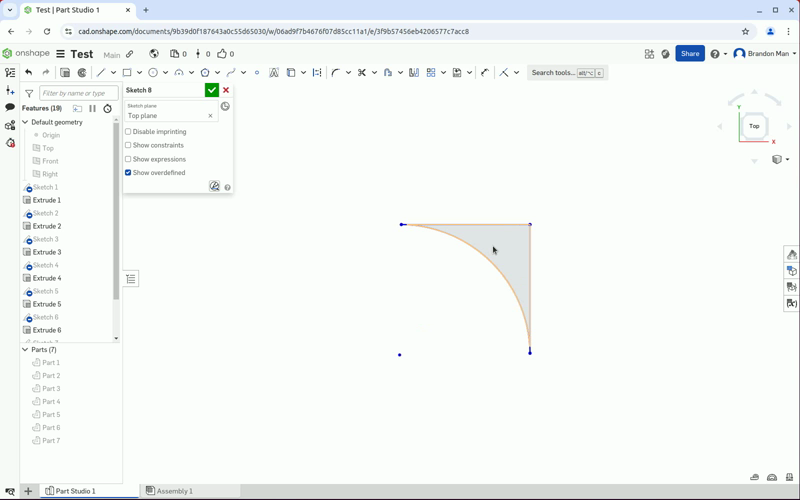
scroll(6)
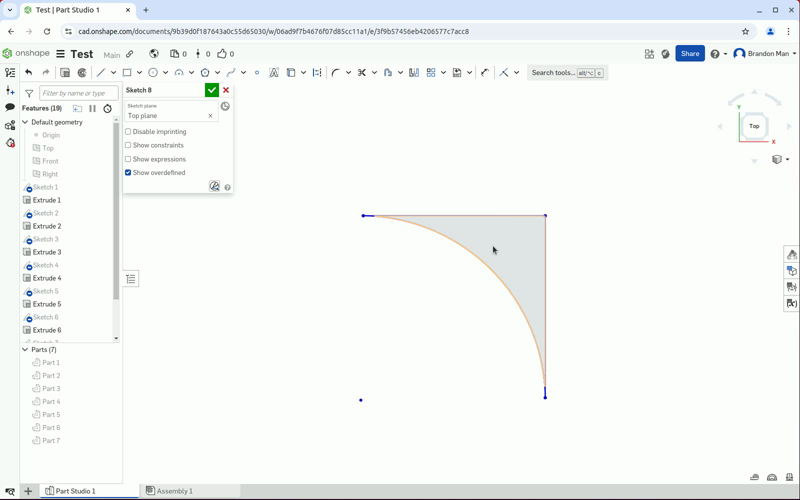
scroll(6)
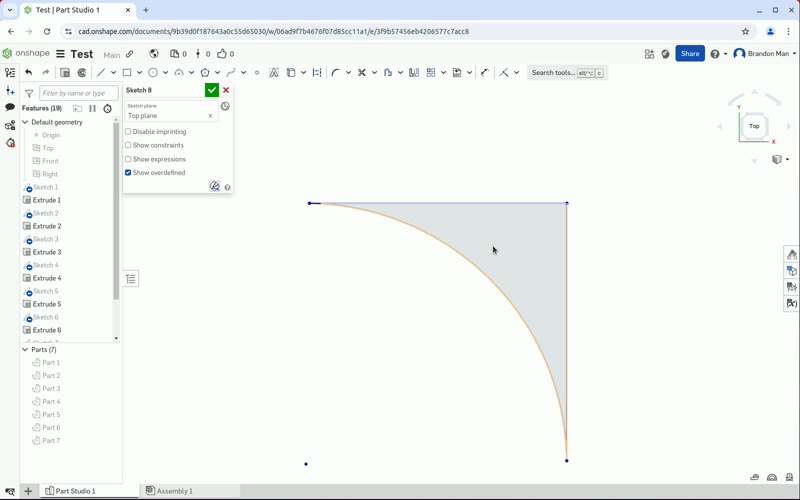
scroll(6)
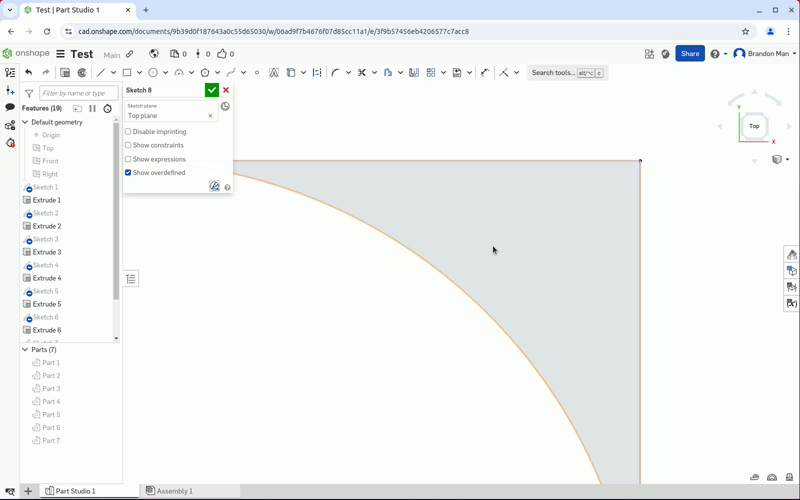
click(493, 245)
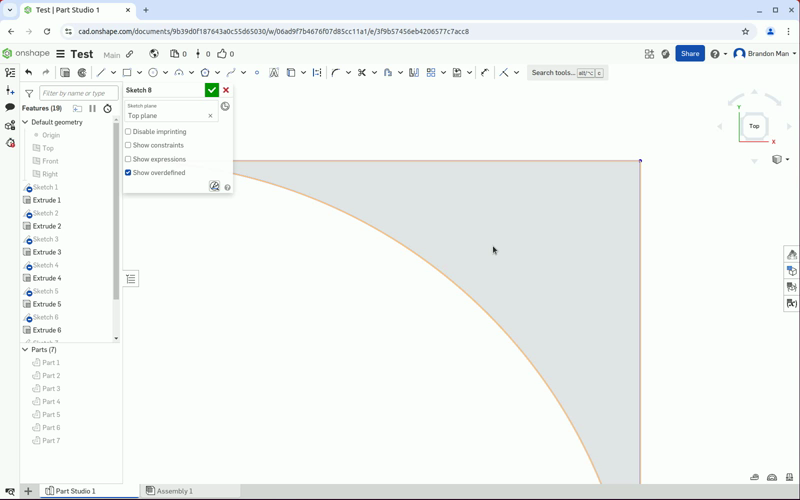
scroll(-6)
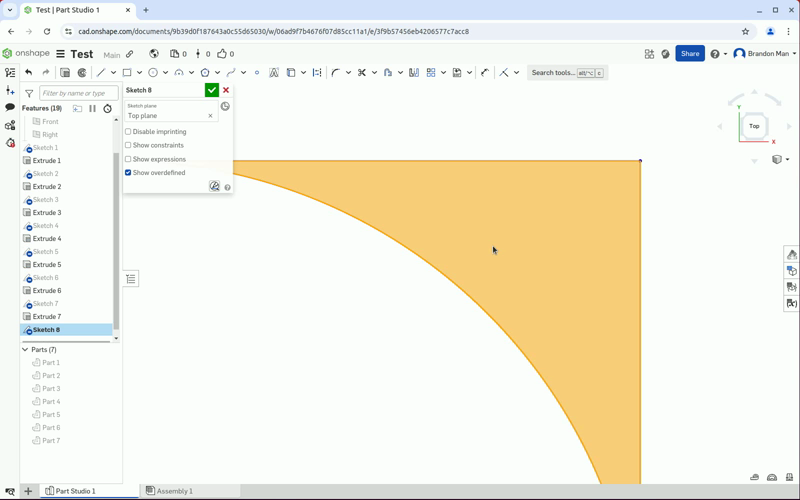
scroll(-6)
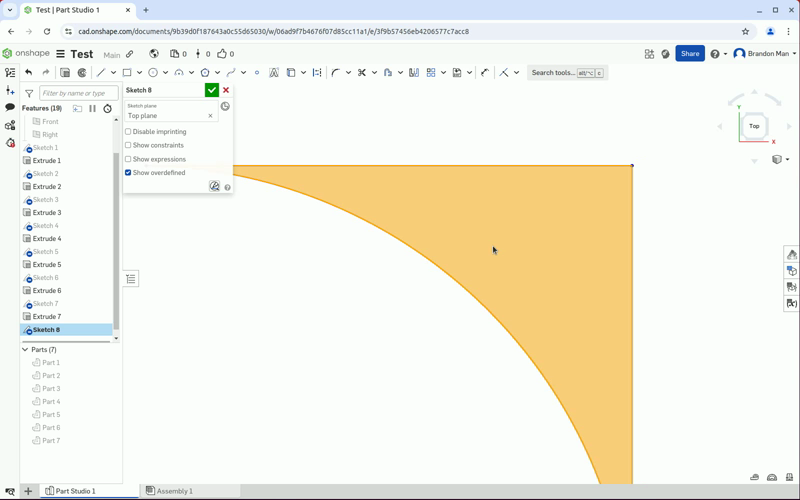
scroll(-6)
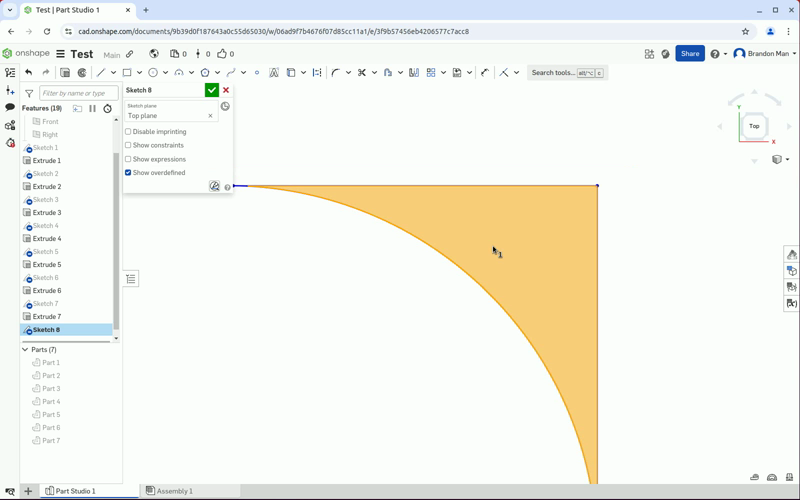
scroll(-6)
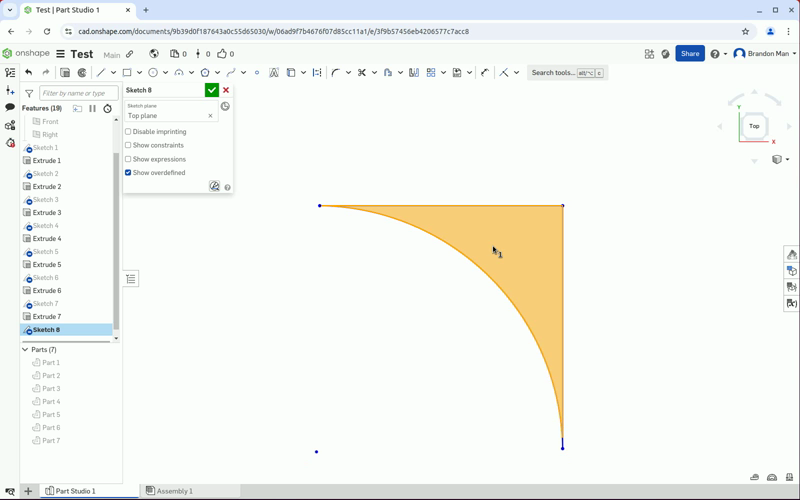
scroll(-6)
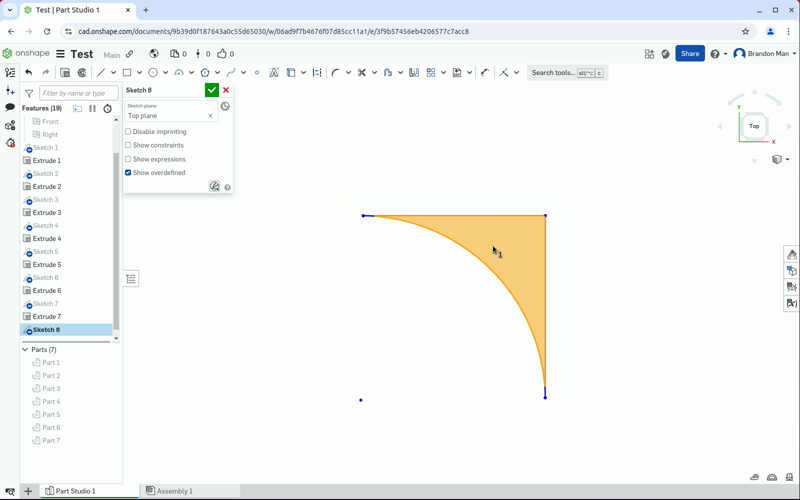
scroll(-6)
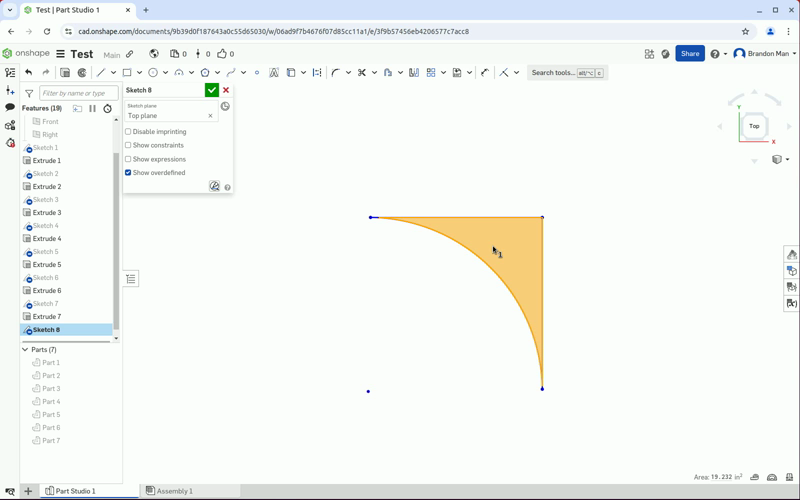
scroll(-6)
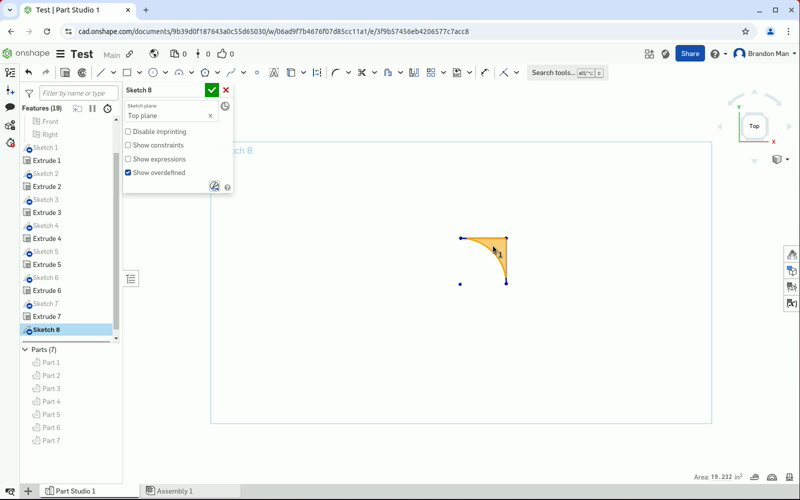
mouse_move(73, 352)
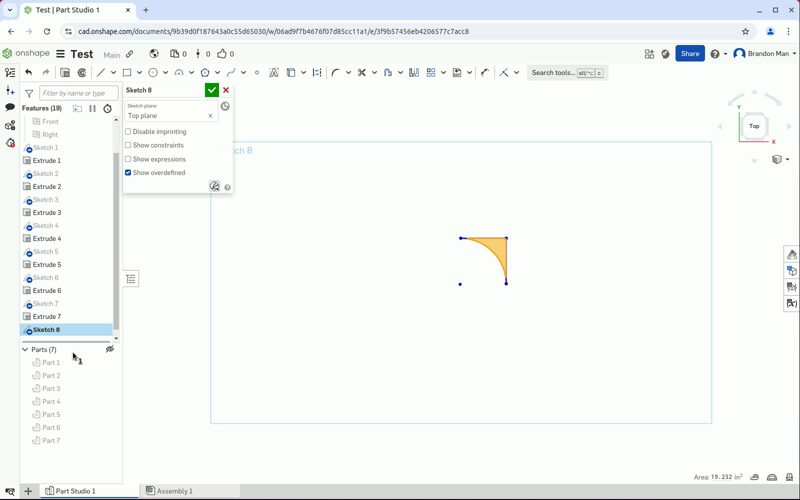
key(shift+y)
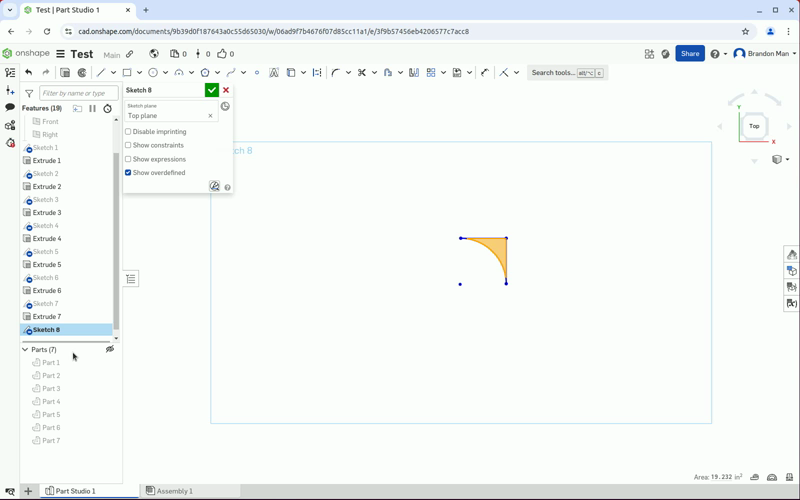
key(shift+e)
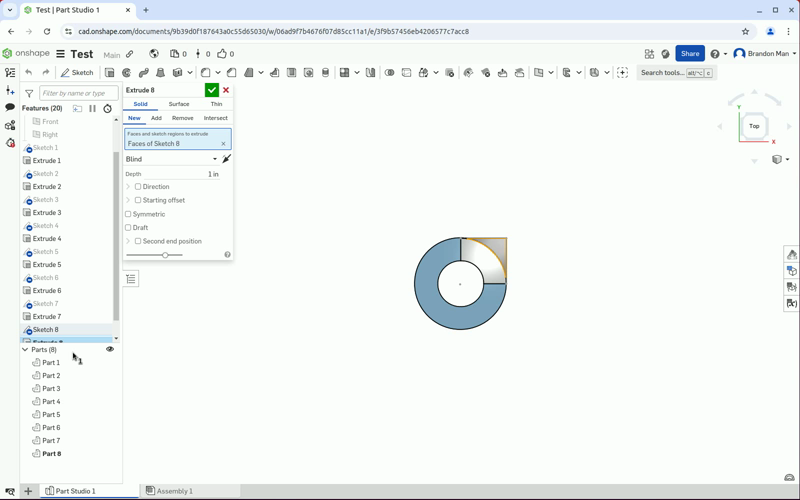
mouse_move(143, 106)
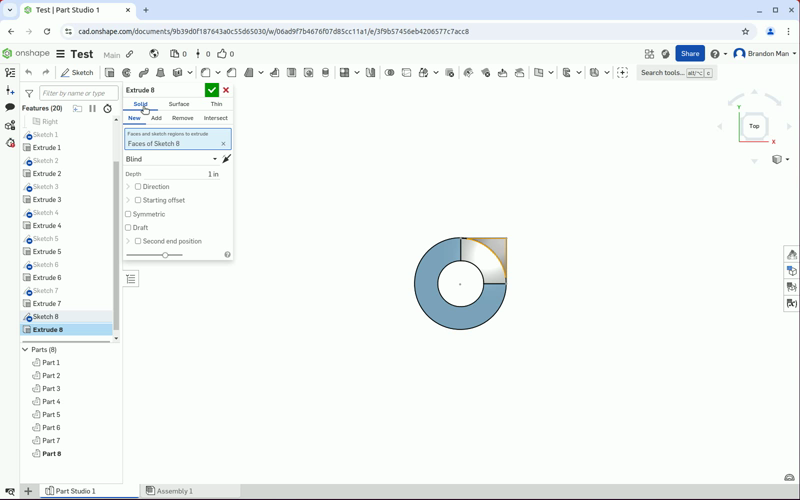
click(143, 106)
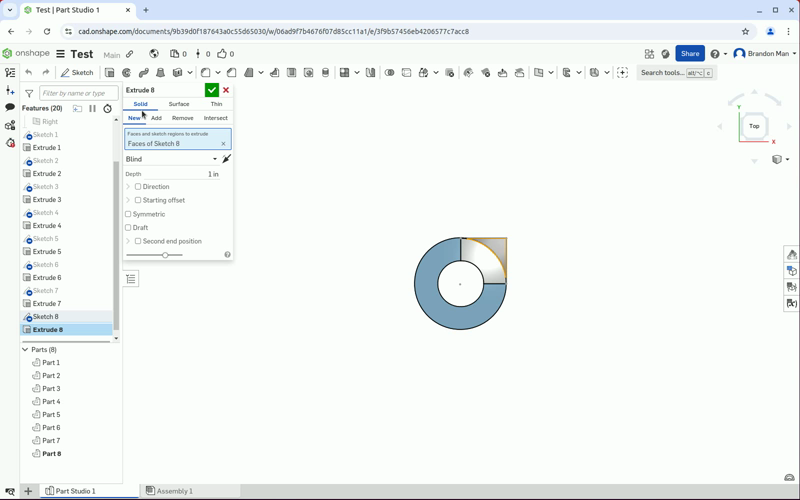
mouse_move(137, 120)
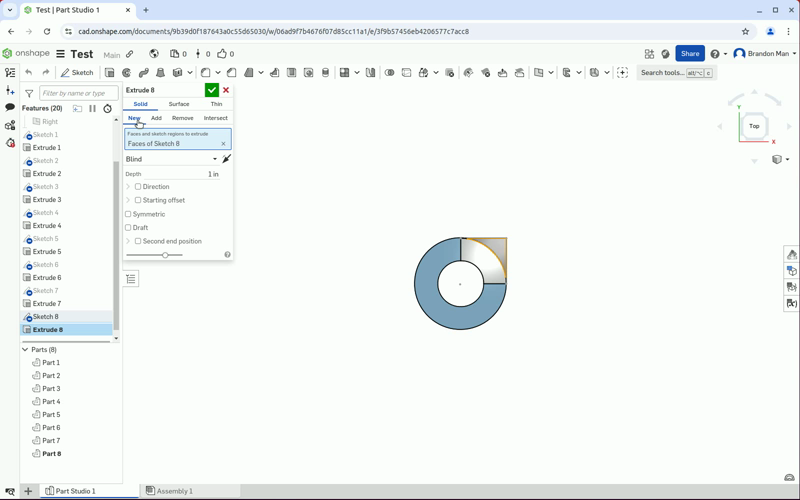
click(137, 120)
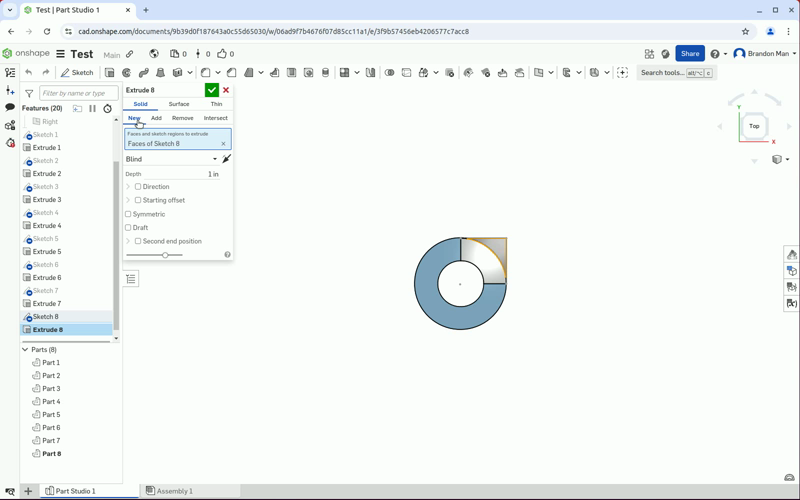
key(tab, 4)
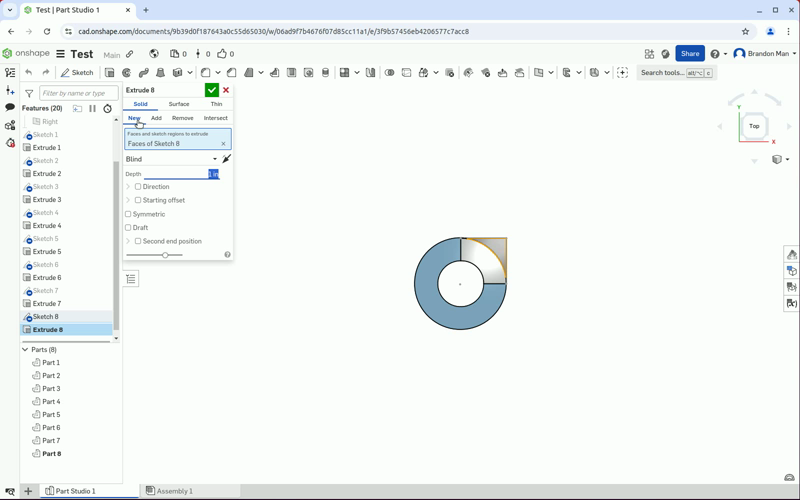
text(-23.108)
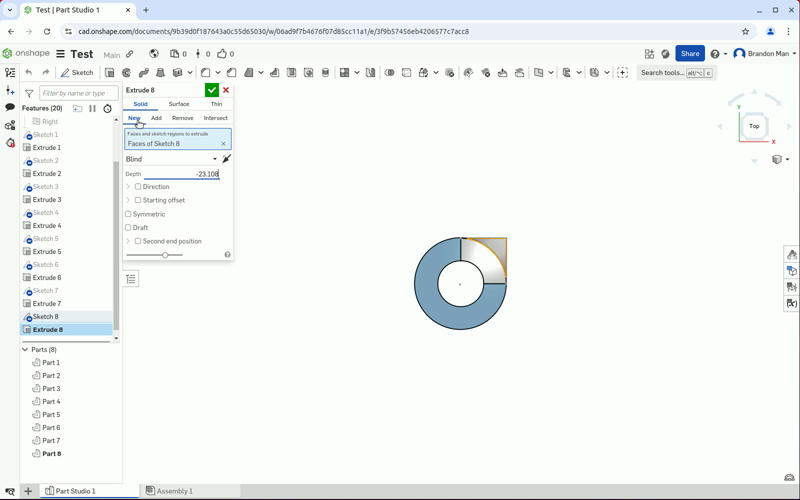
key(enter)
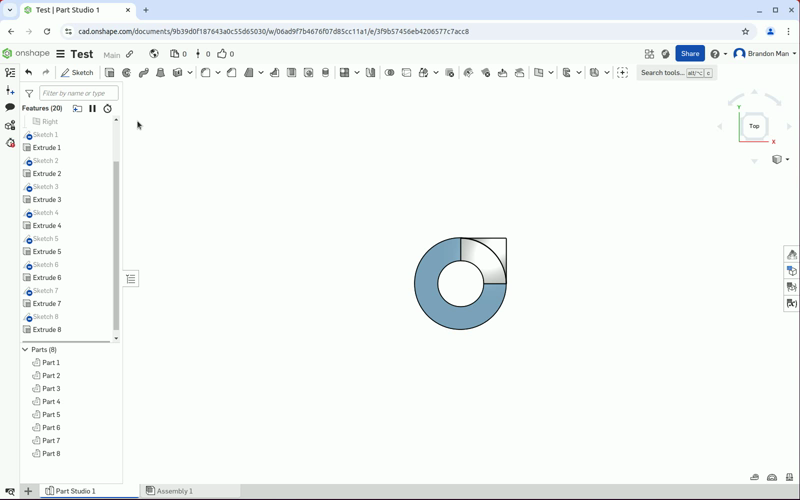
key(shift+h)
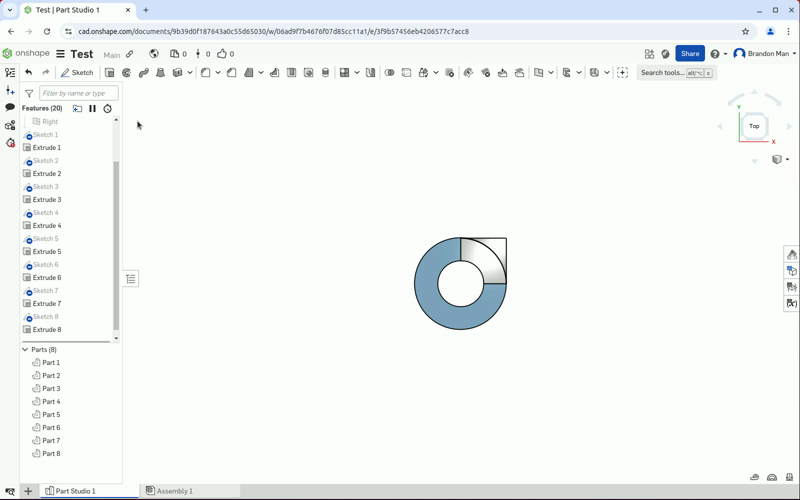
key(shift+h)
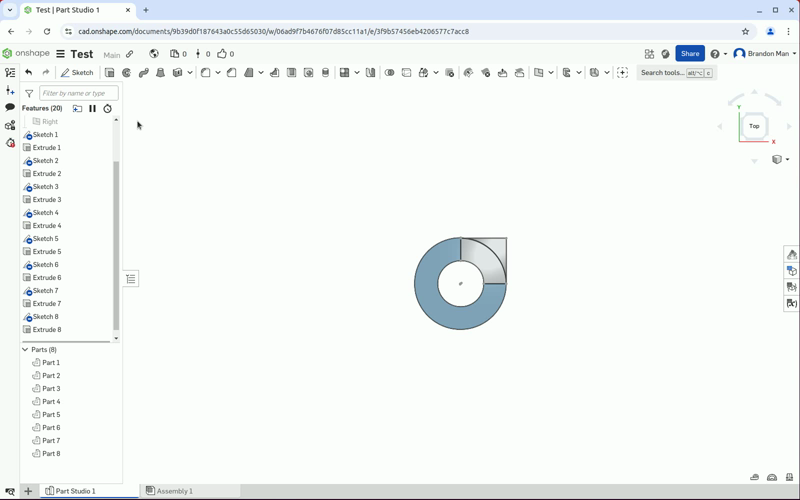
key(shift+7)
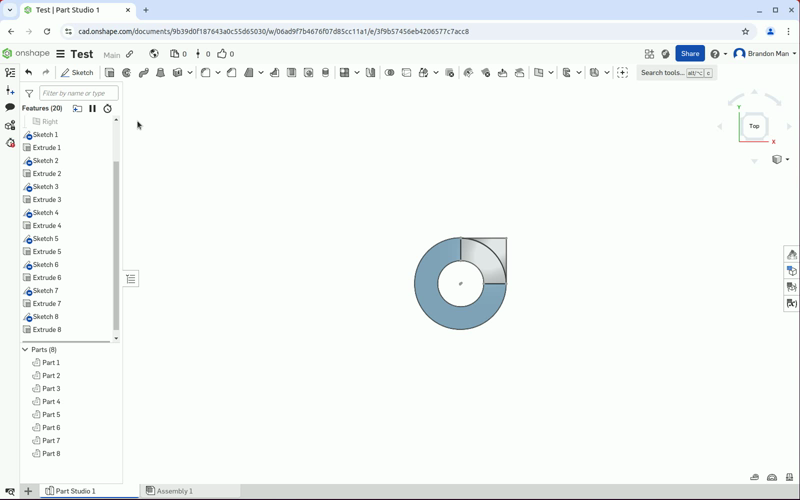
key(up, 3)
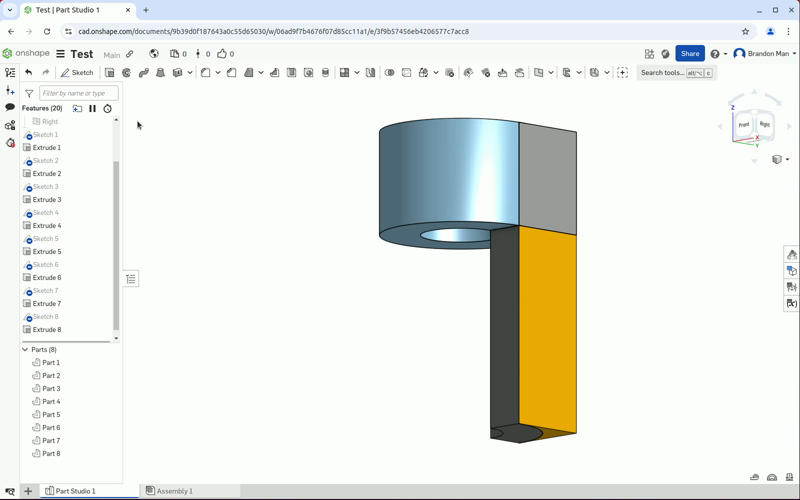
key(left, 3)
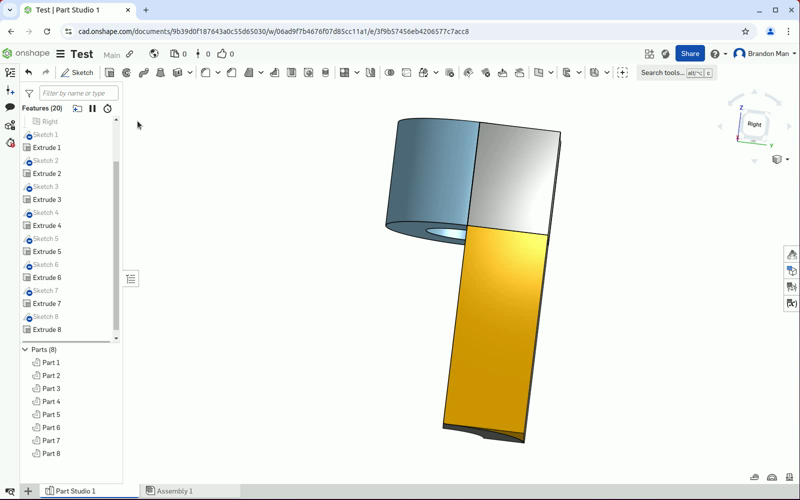
key(right, 3)
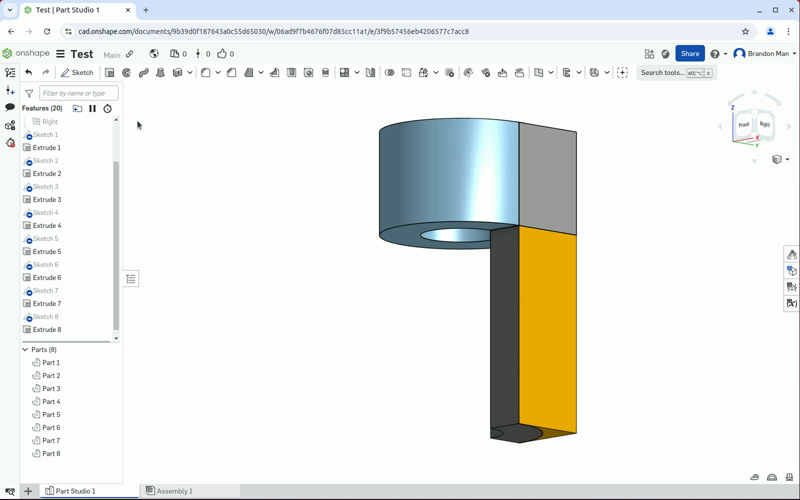
key(down, 3)
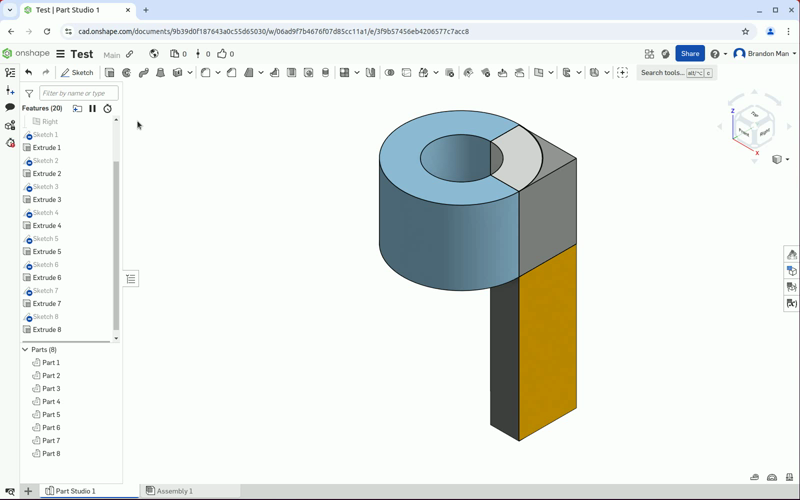
mouse_move(69, 137)
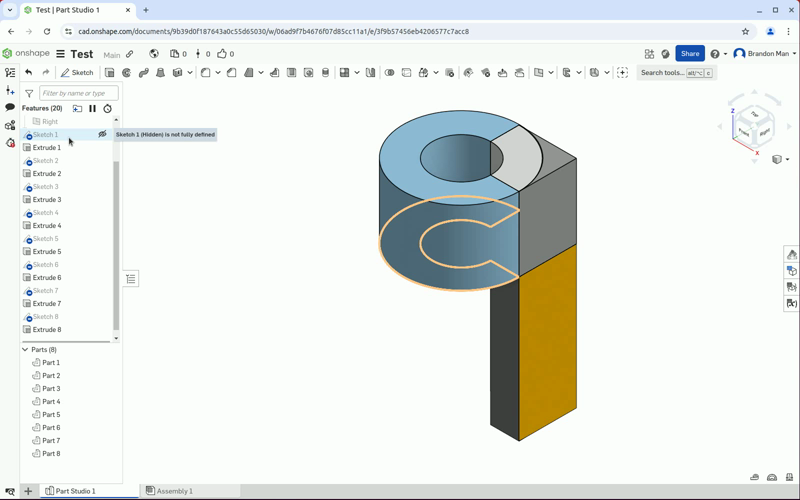
click(69, 137)